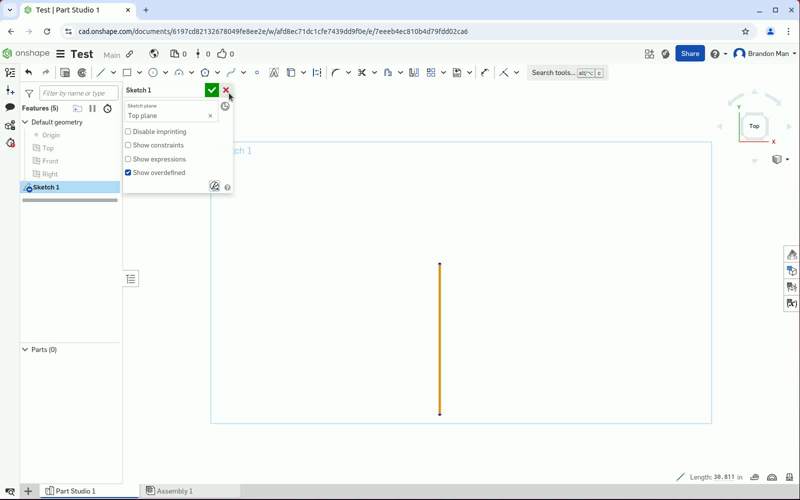
key(shift+h)
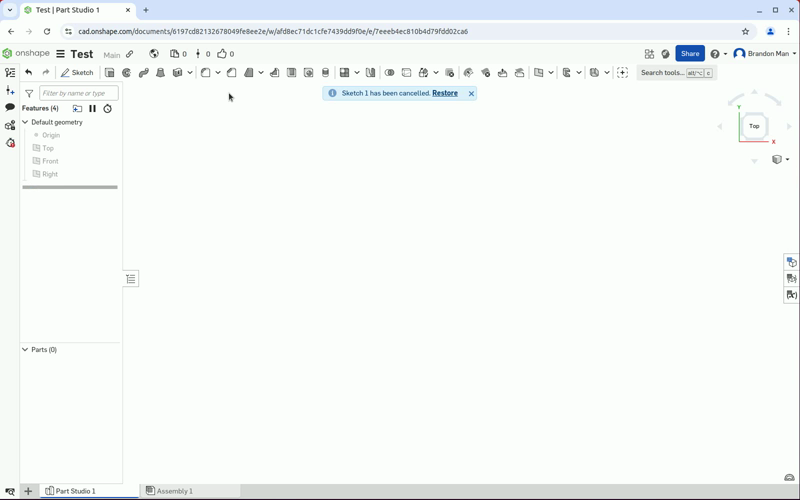
mouse_move(73, 352)
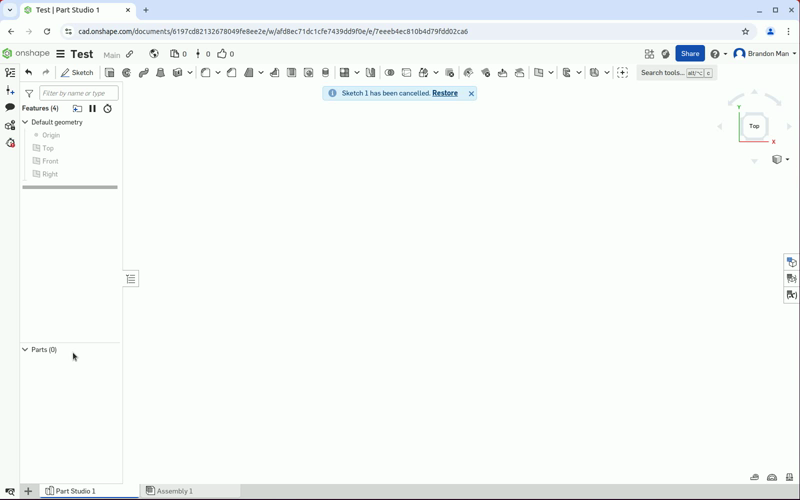
key(y)
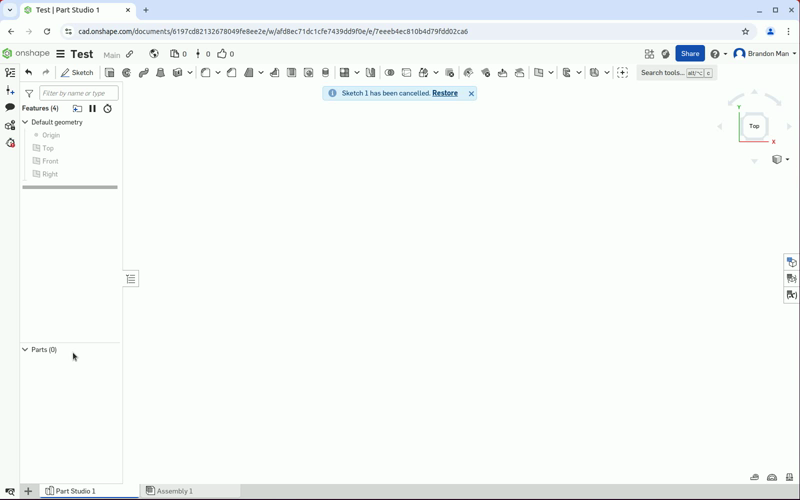
key(shift+p)
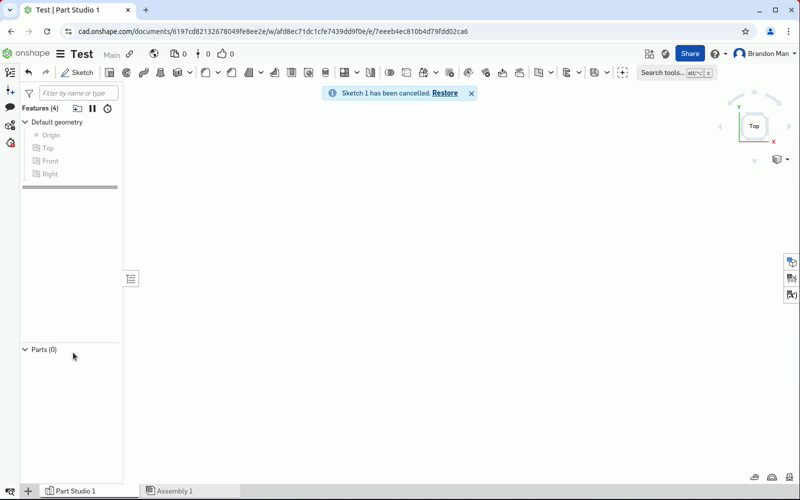
key(space)
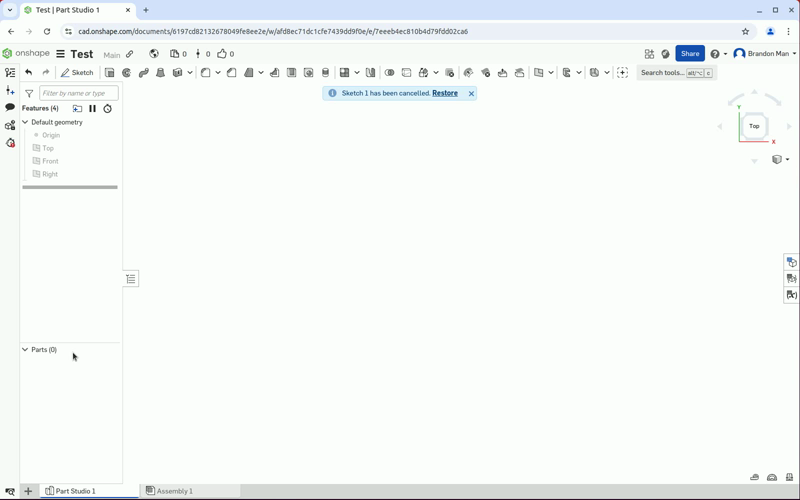
key_down(shift)
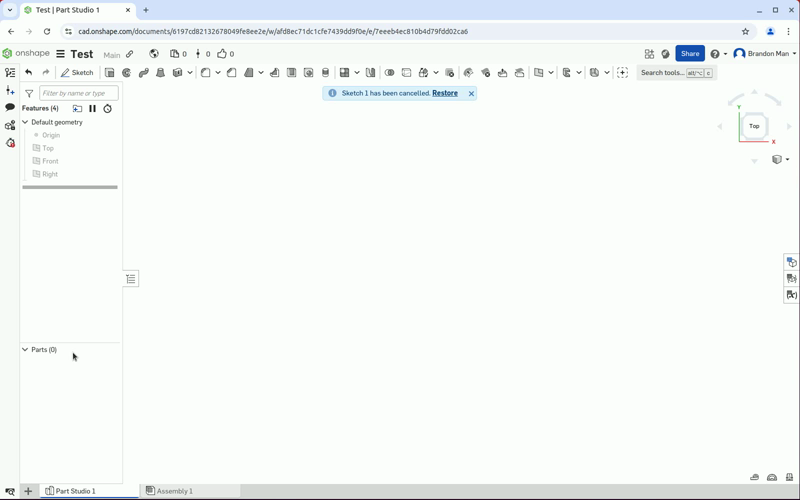
key(up)
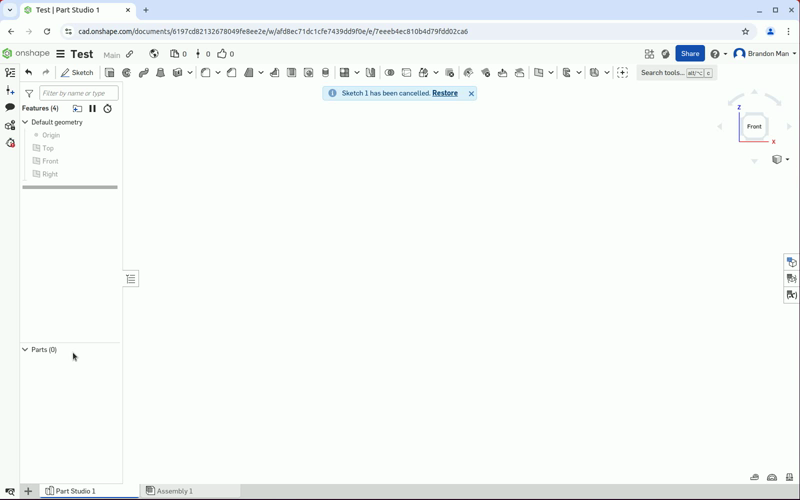
key_up(shift)
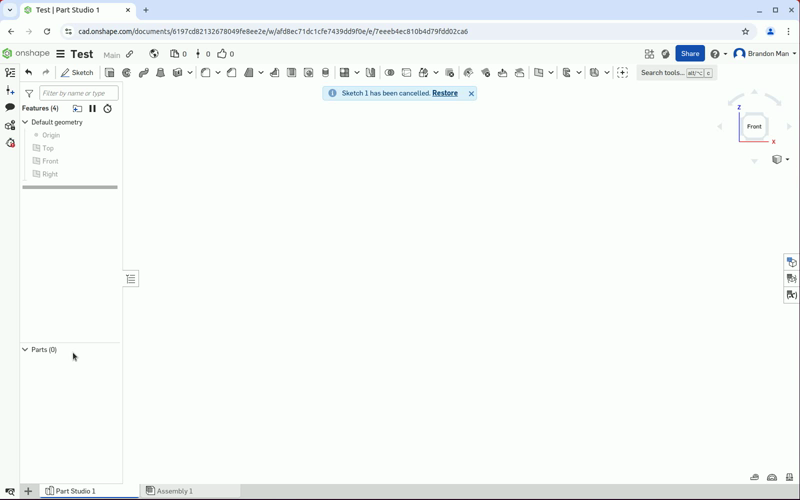
mouse_move(73, 352)
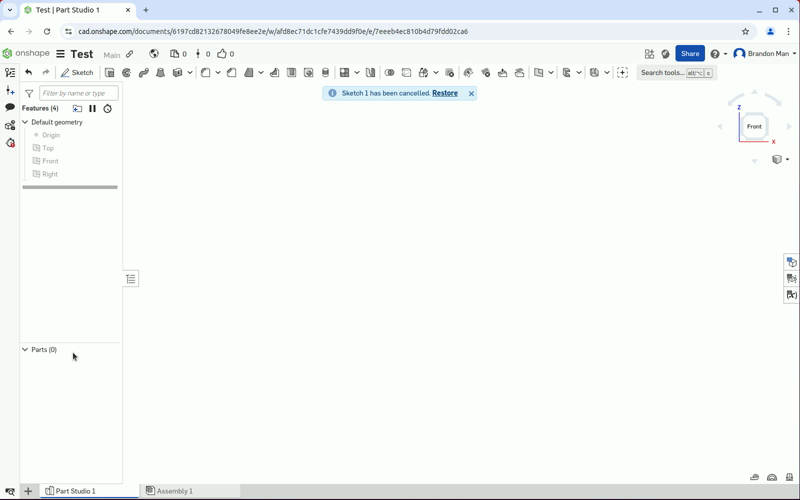
key(shift+y)
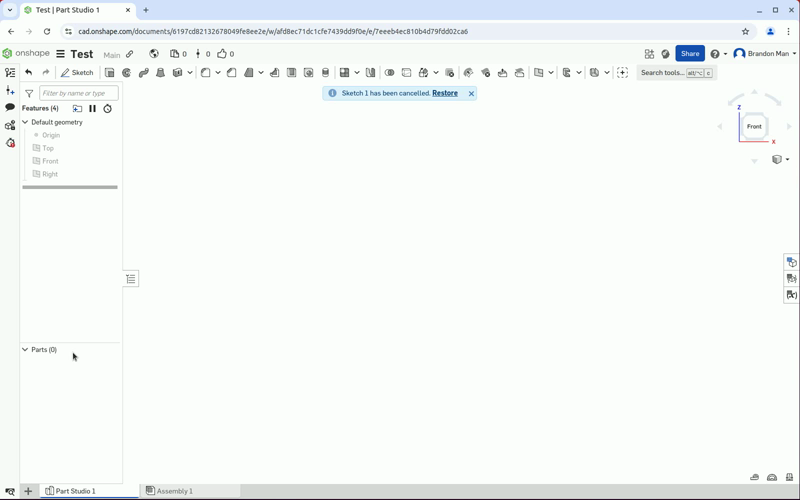
key(shift+s)
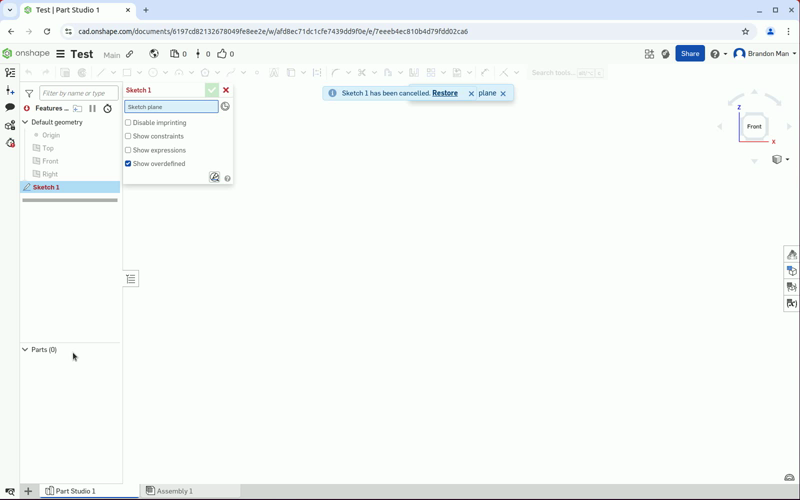
mouse_move(73, 163)
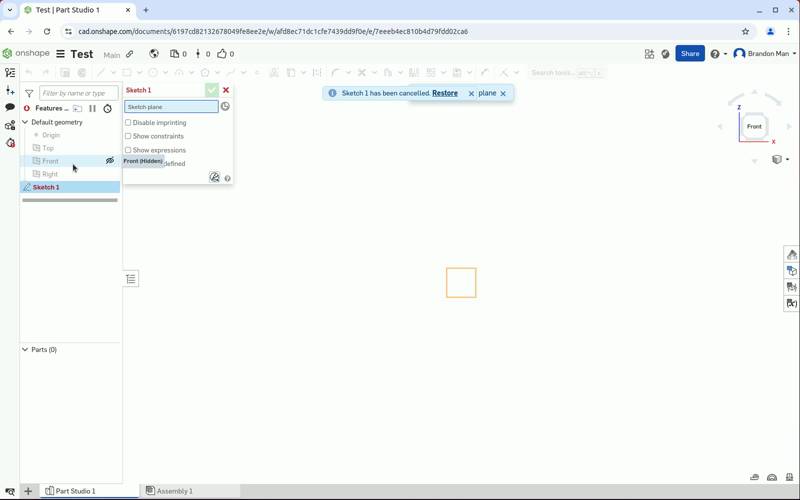
click(73, 163)
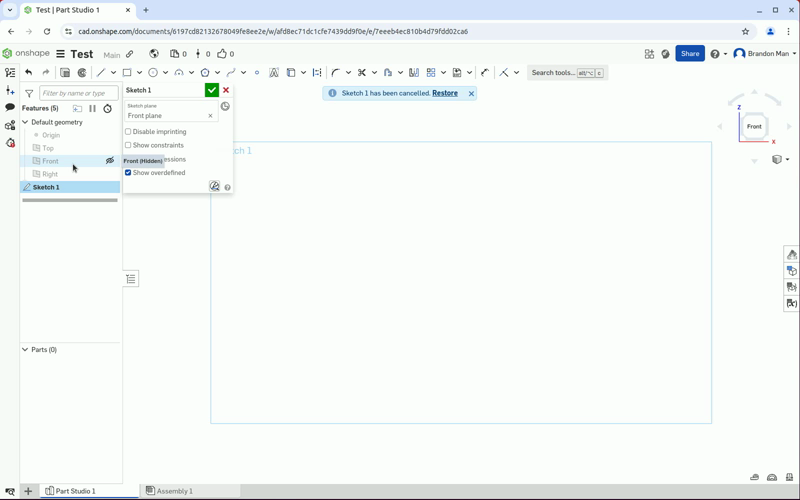
mouse_move(73, 352)
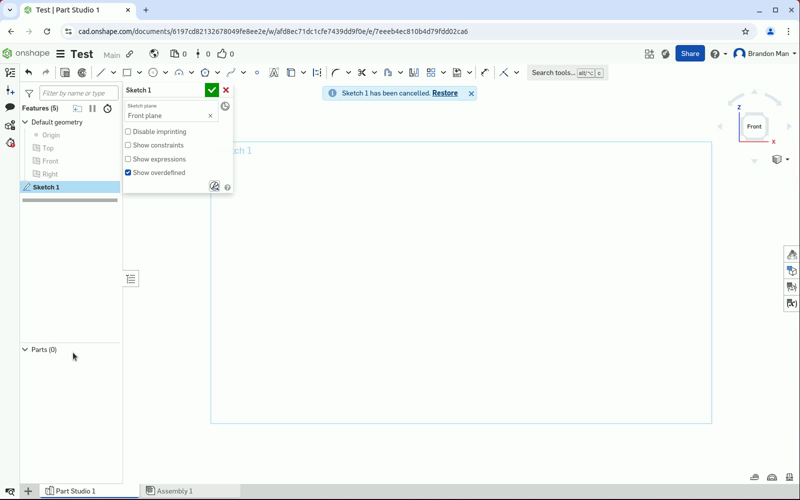
key(y)
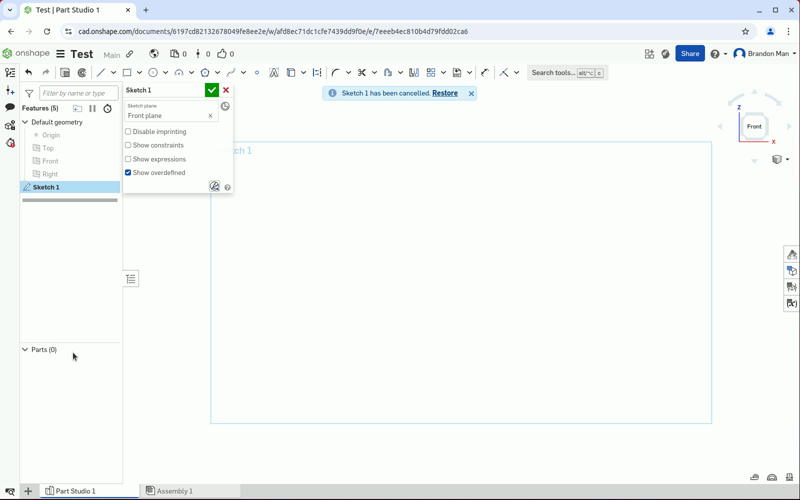
key(l)
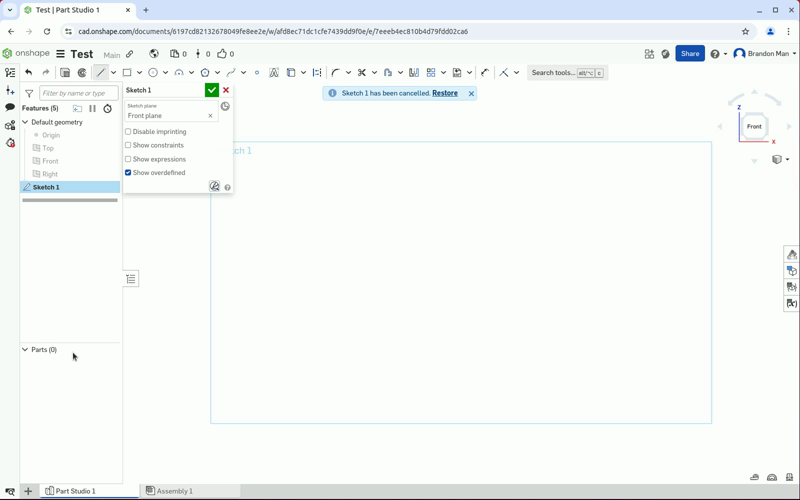
key_down(shift)
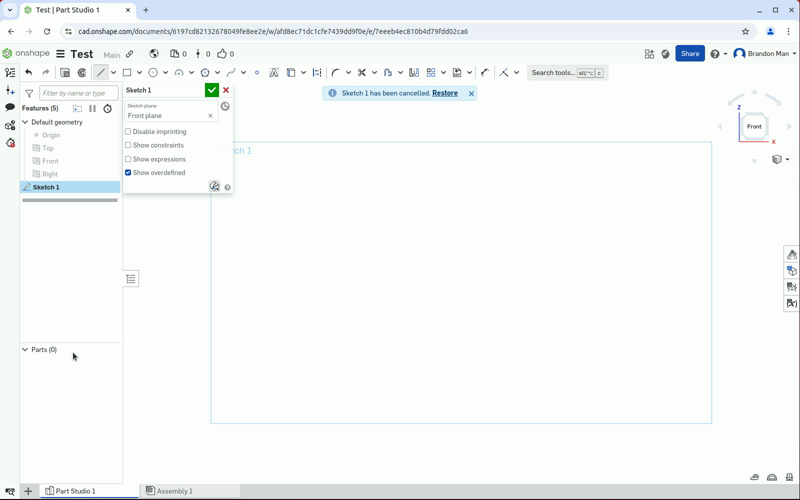
mouse_move(457, 286)
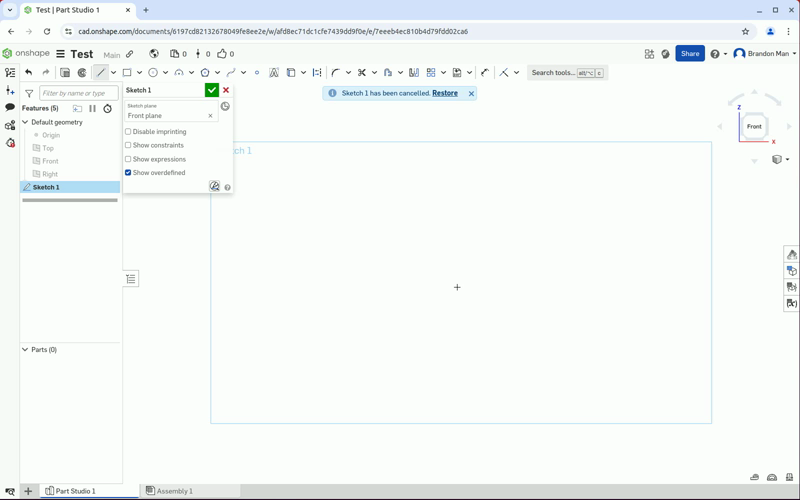
click(457, 286)
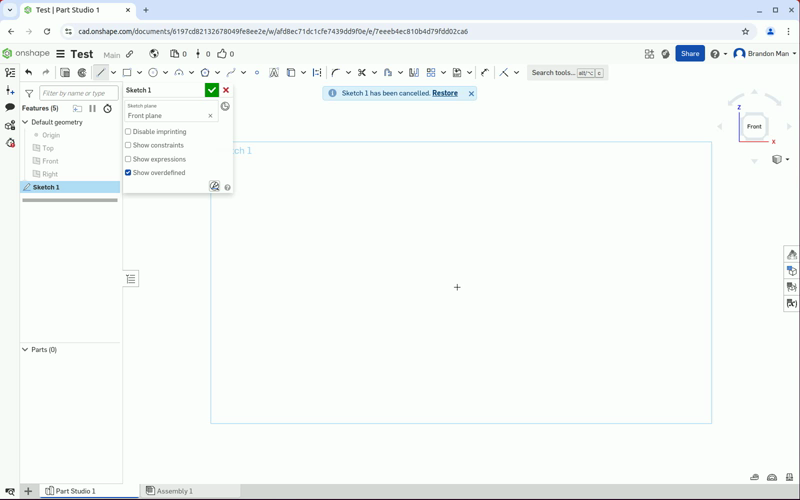
key_up(shift)
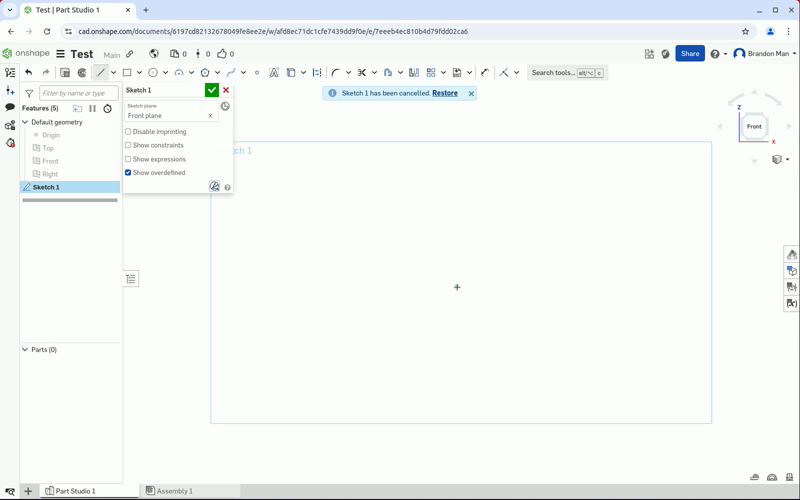
key_down(shift)
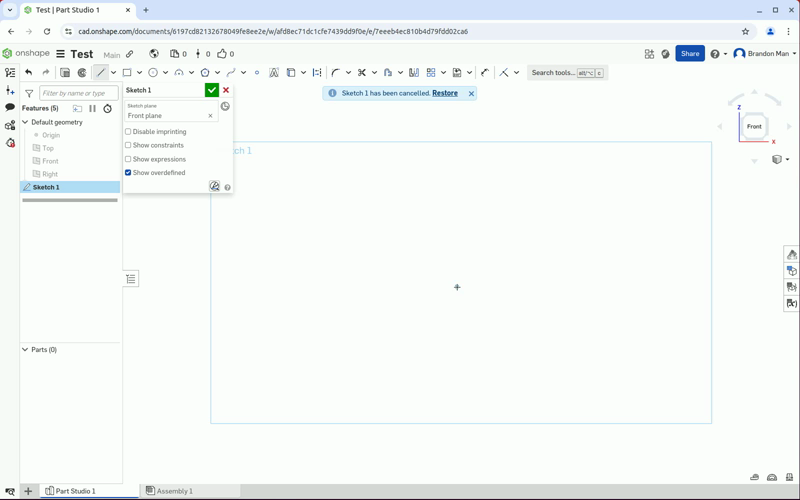
mouse_move(487, 286)
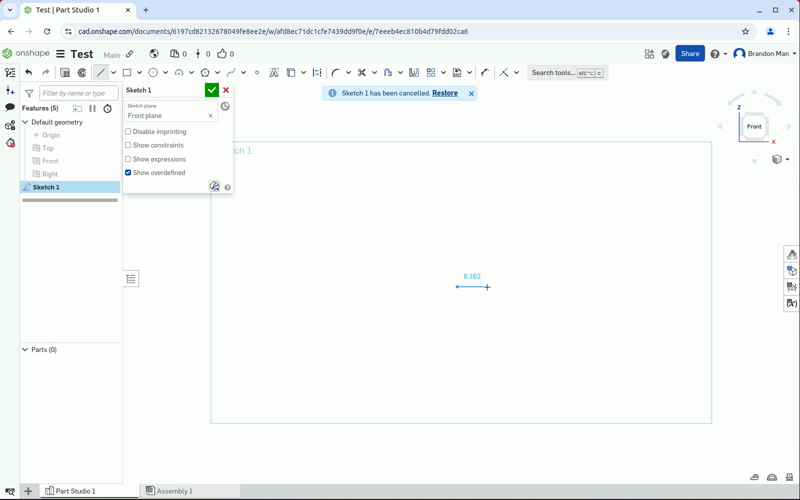
mouse_move(465, 286)
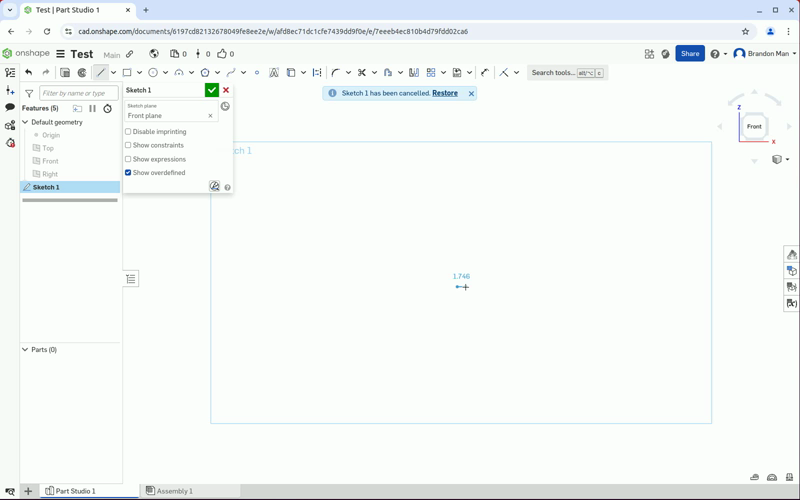
click(465, 286)
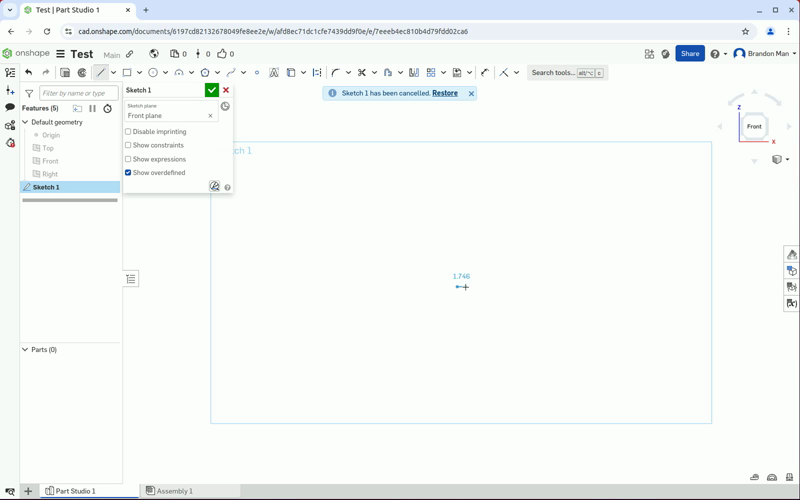
key_up(shift)
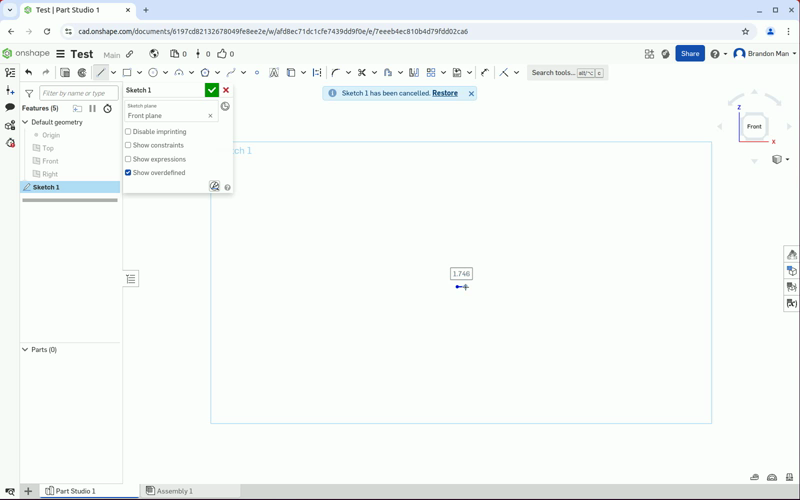
key_down(shift)
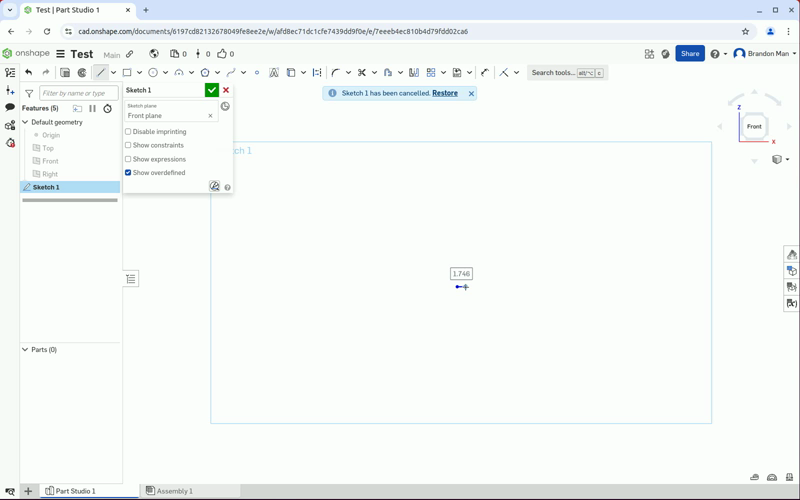
mouse_move(495, 286)
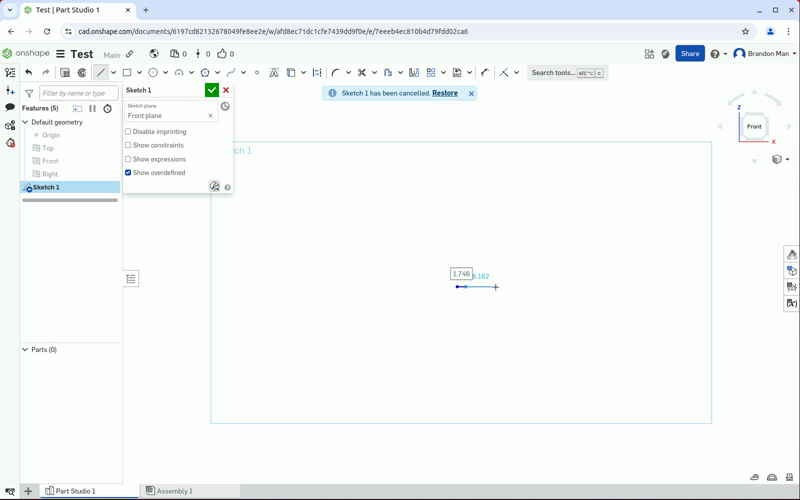
mouse_move(465, 279)
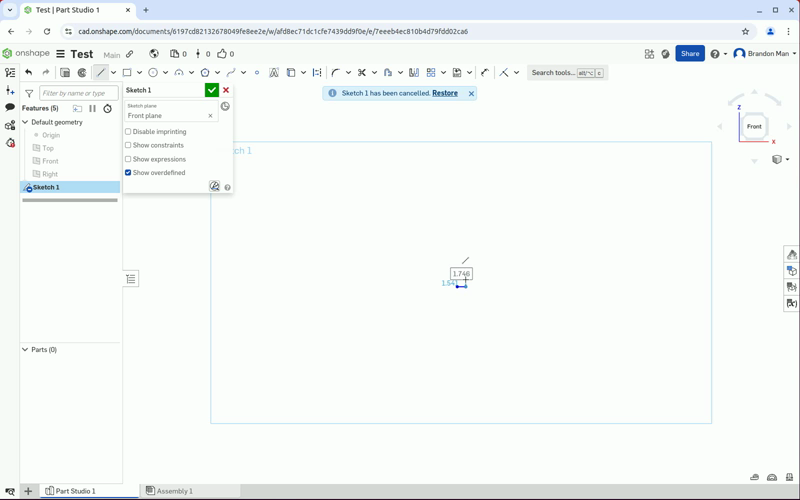
scroll(6)
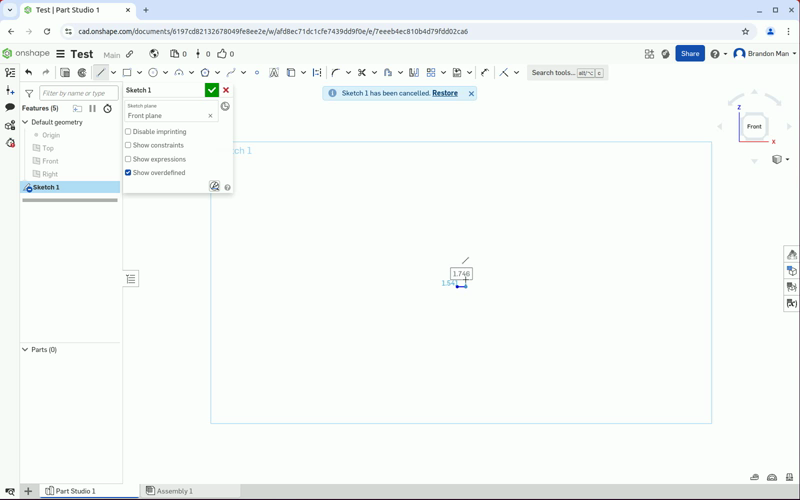
scroll(6)
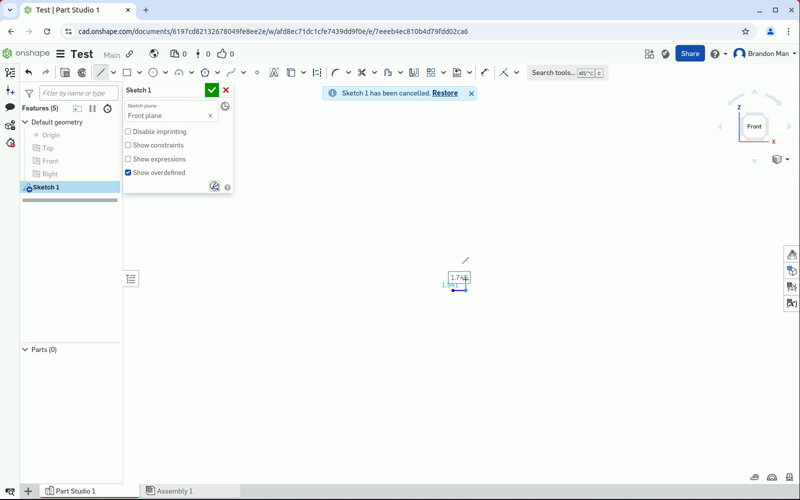
scroll(6)
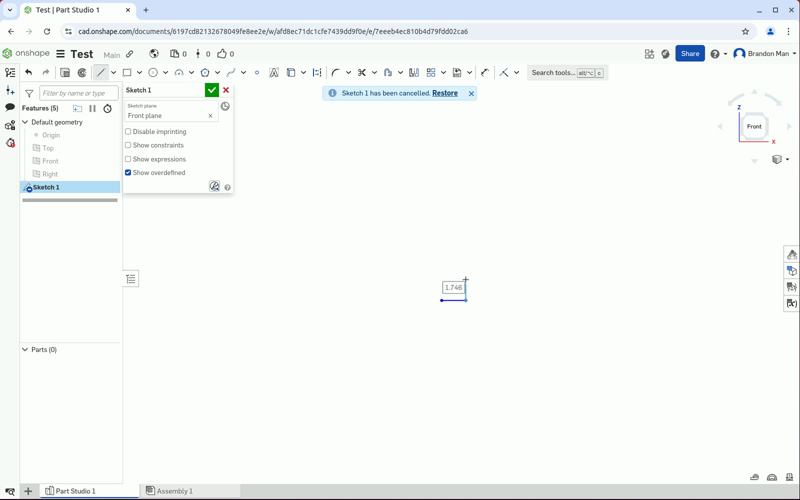
scroll(6)
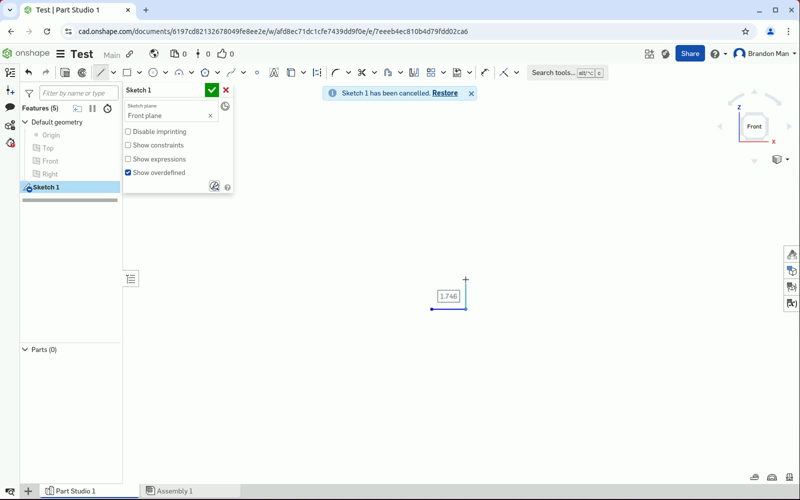
scroll(6)
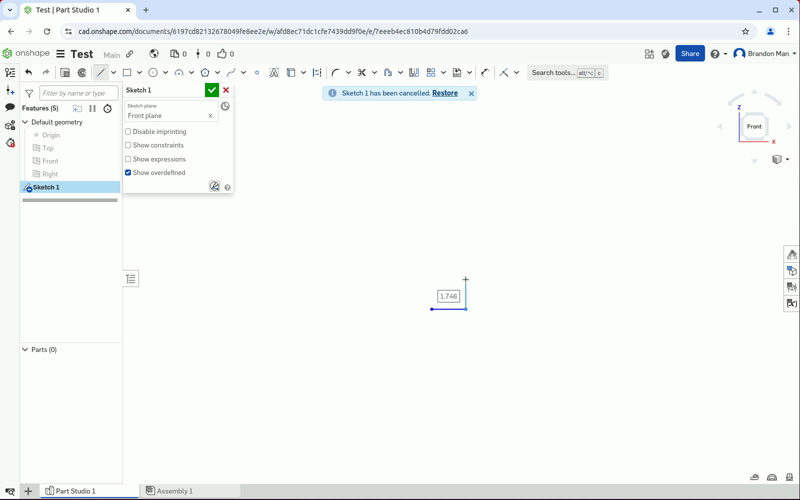
scroll(6)
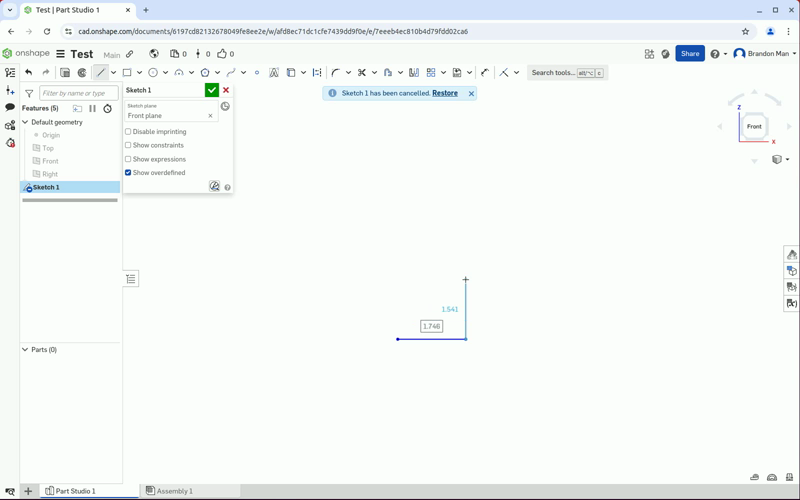
scroll(6)
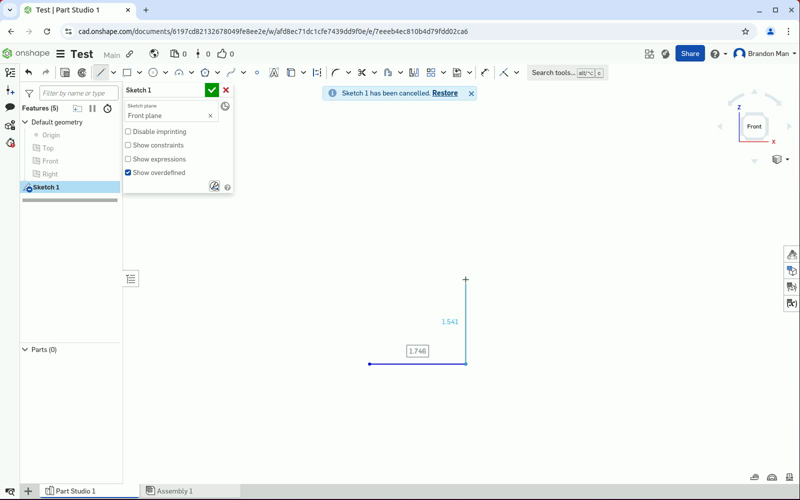
click(465, 279)
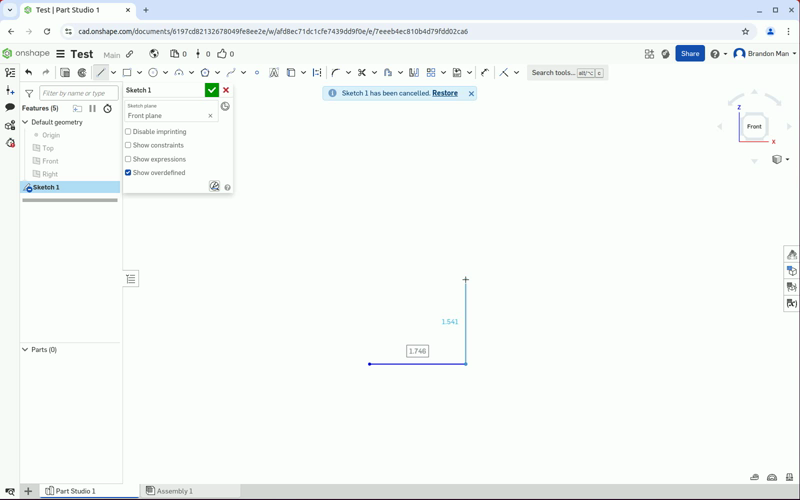
scroll(-6)
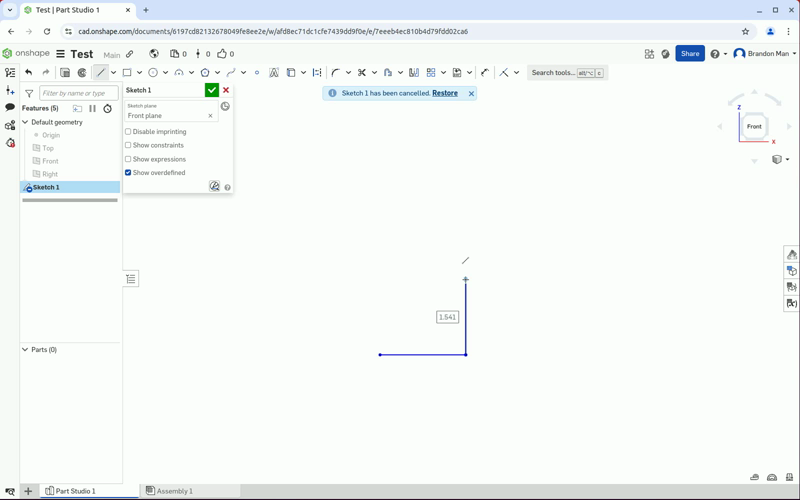
scroll(-6)
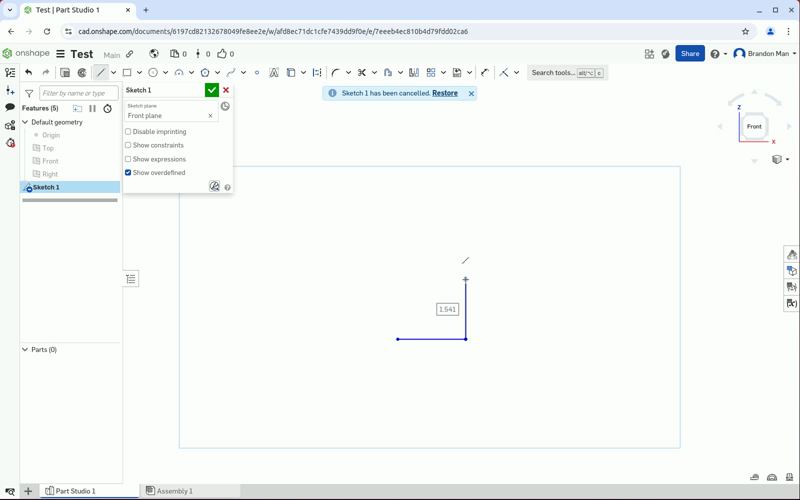
scroll(-6)
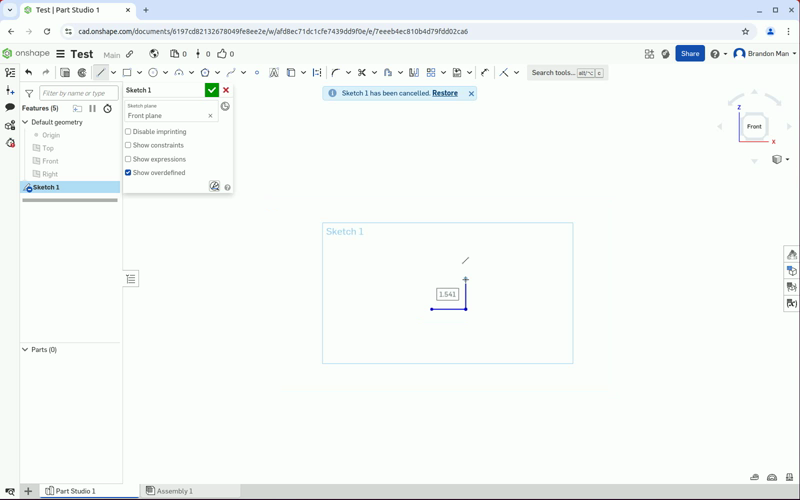
scroll(-6)
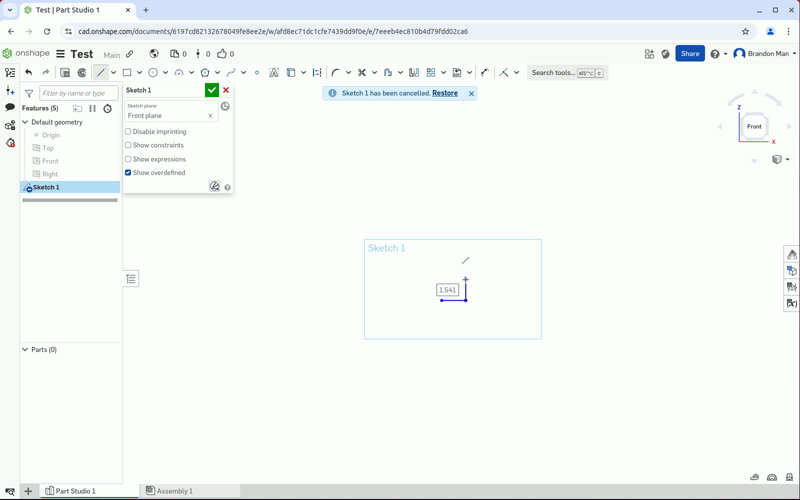
scroll(-6)
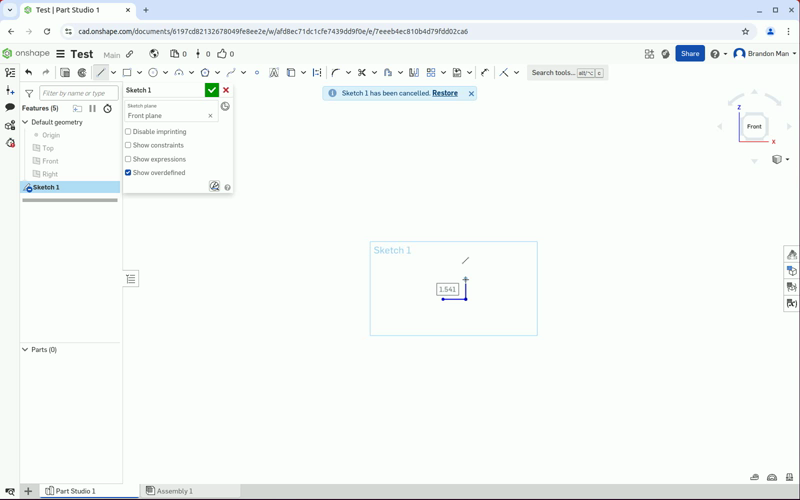
scroll(-6)
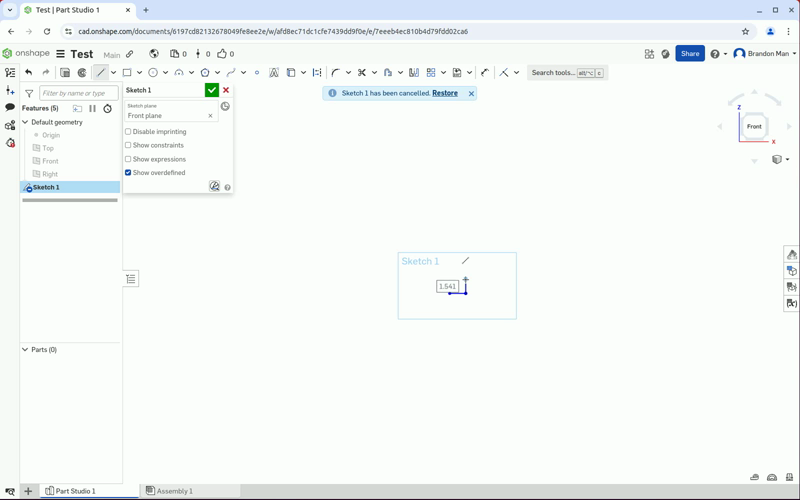
scroll(-6)
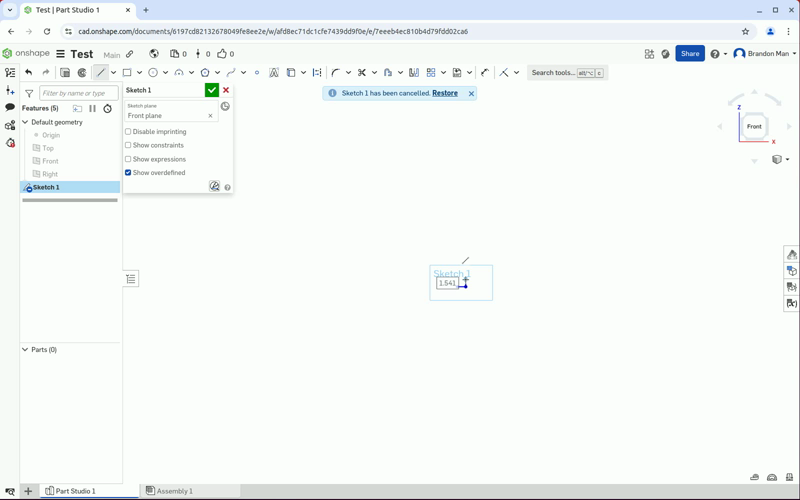
key_up(shift)
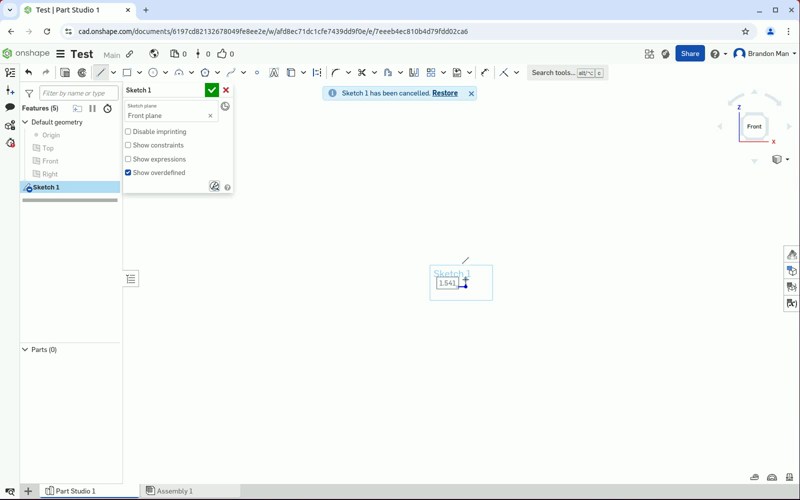
key_down(shift)
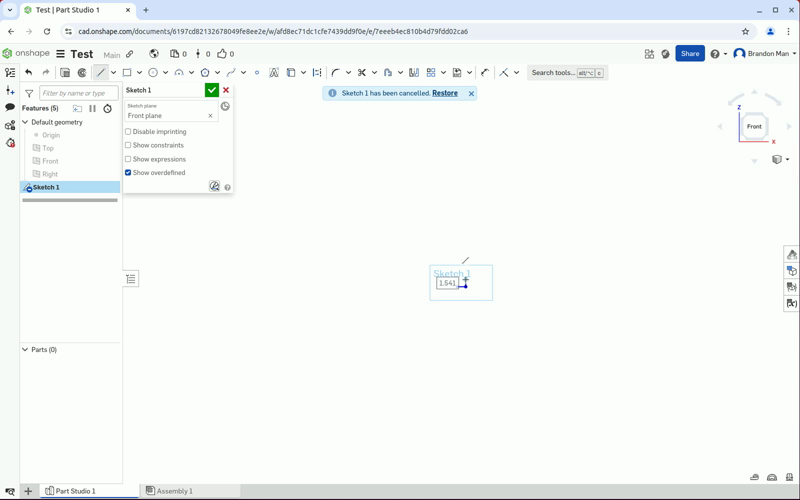
mouse_move(495, 279)
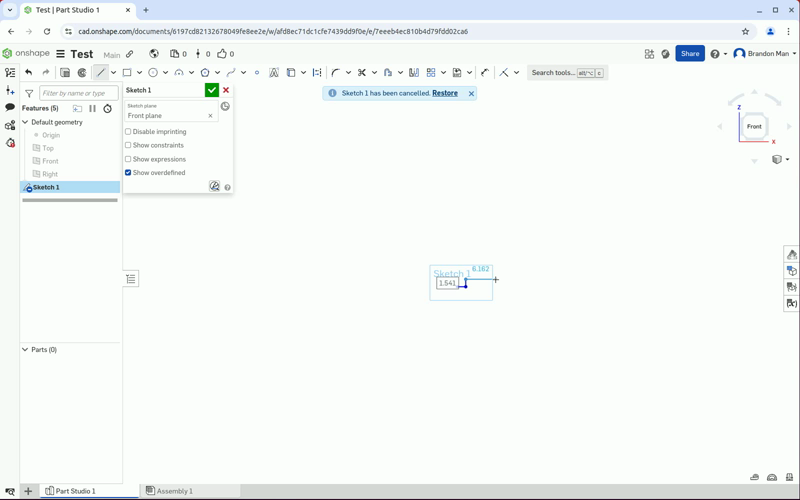
mouse_move(457, 279)
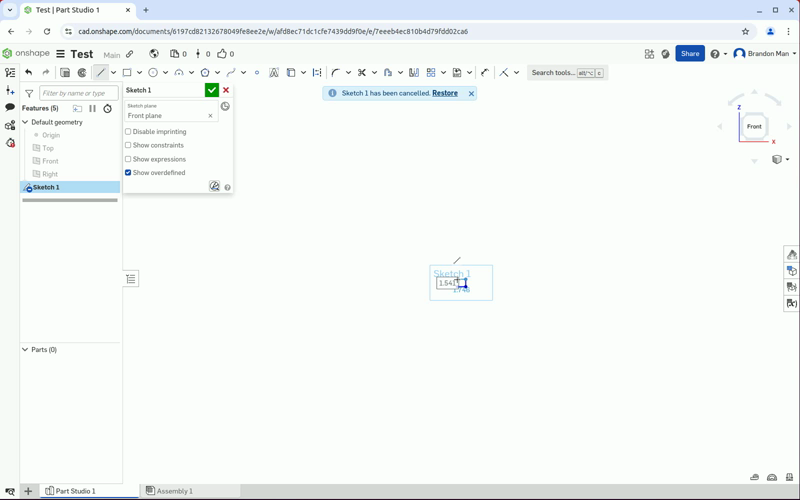
click(457, 279)
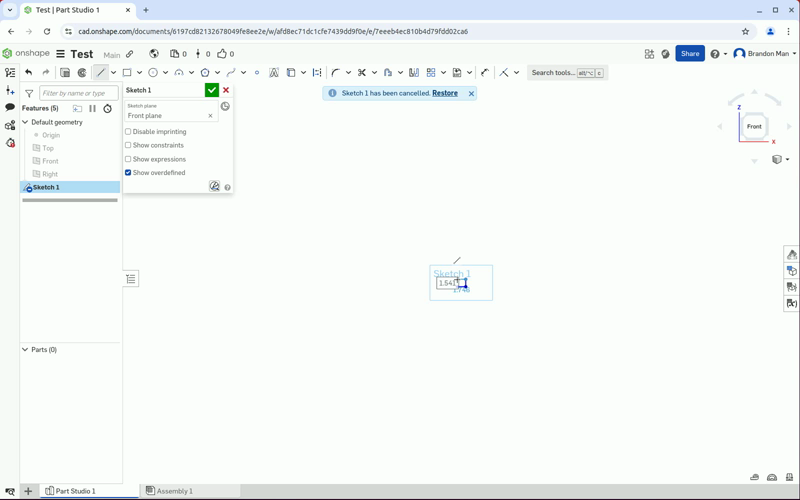
key_up(shift)
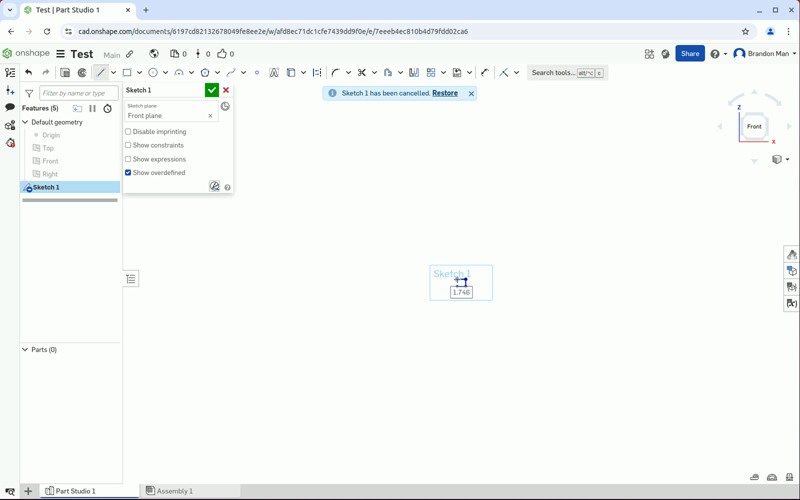
mouse_move(487, 279)
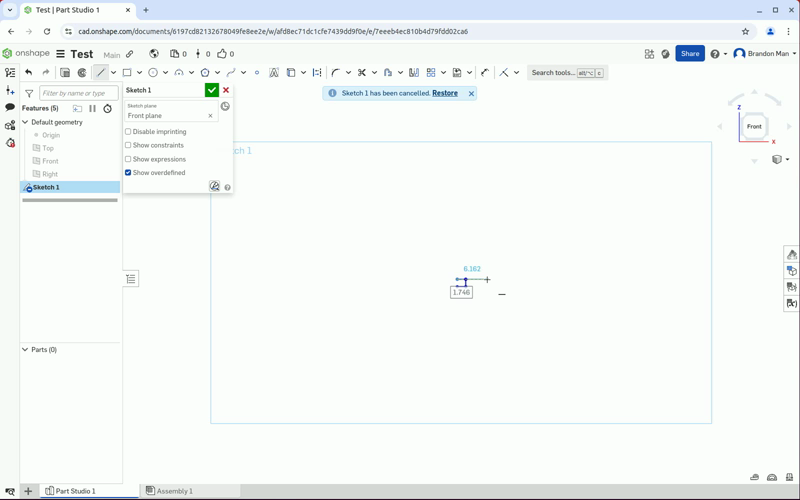
key_down(shift)
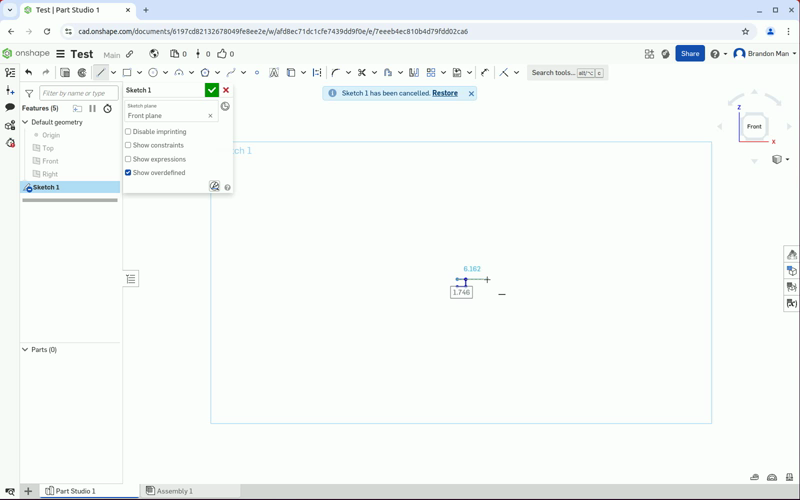
mouse_move(457, 286)
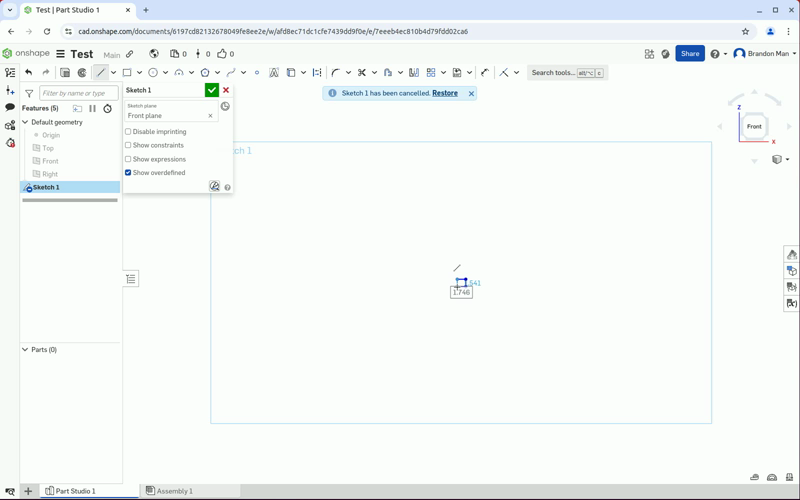
scroll(6)
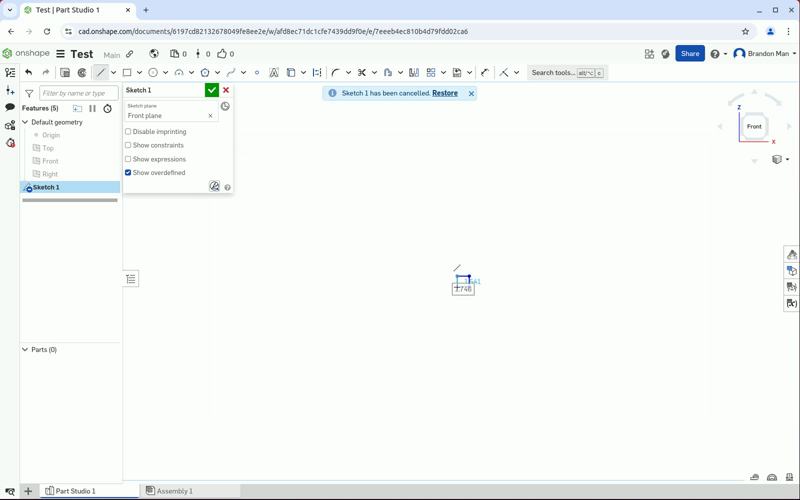
scroll(6)
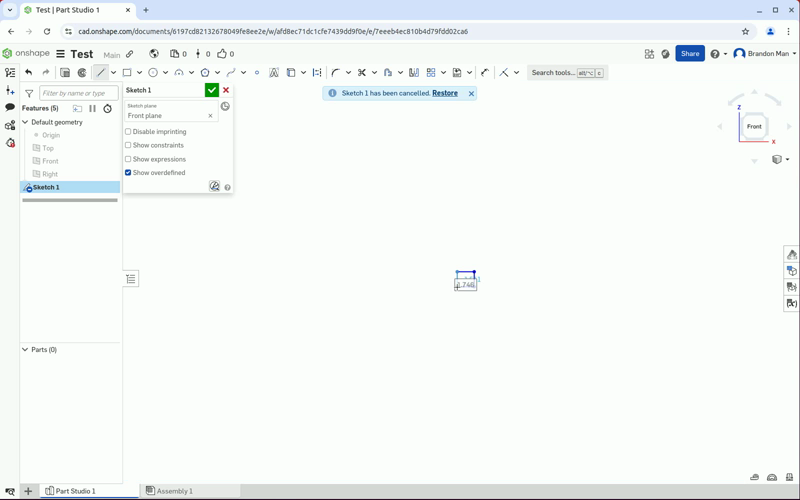
scroll(6)
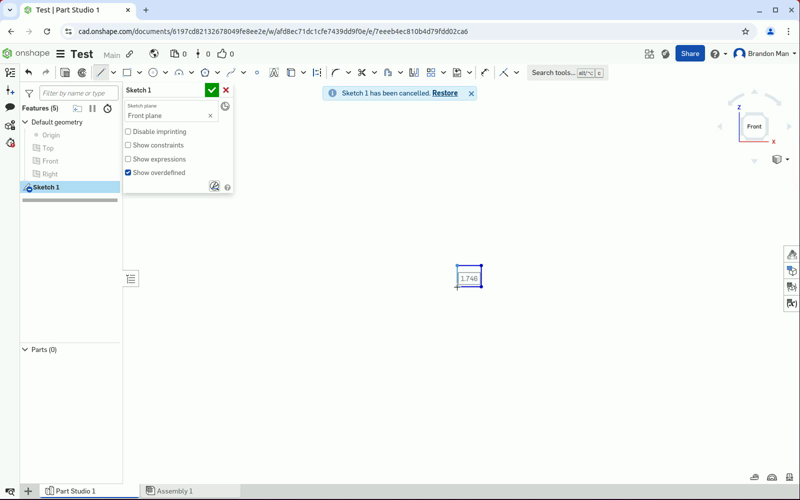
scroll(6)
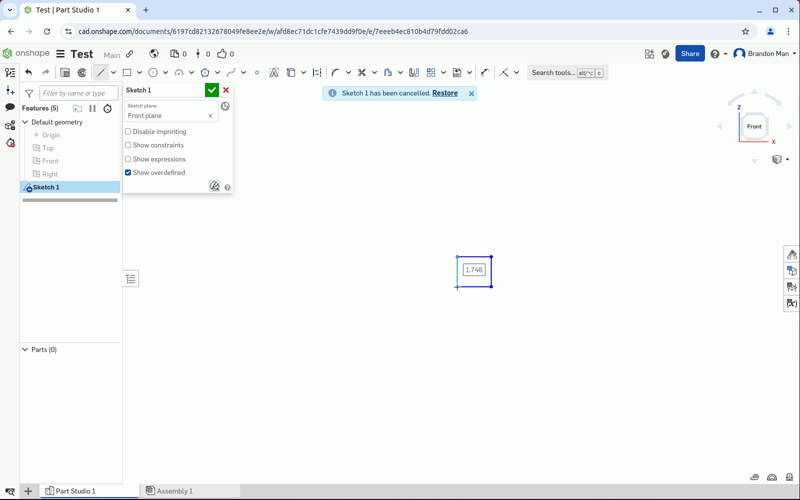
scroll(6)
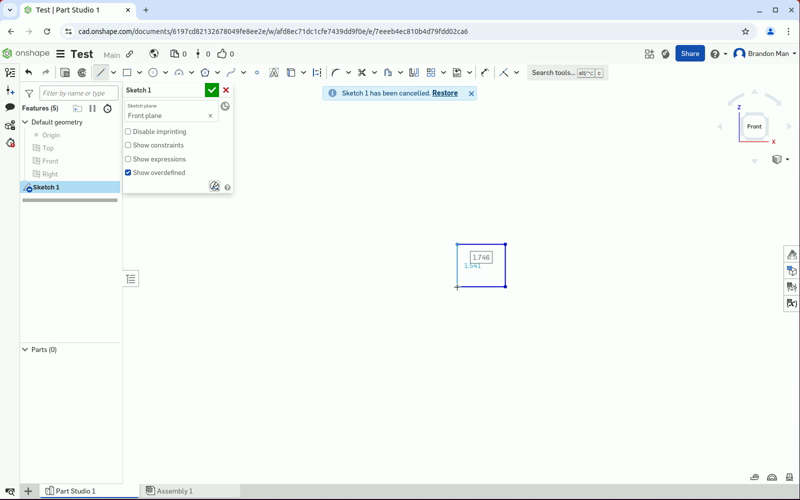
scroll(6)
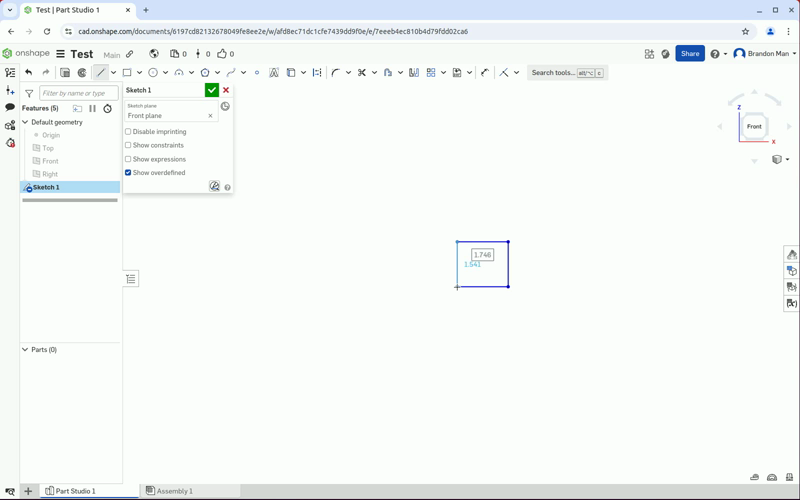
scroll(6)
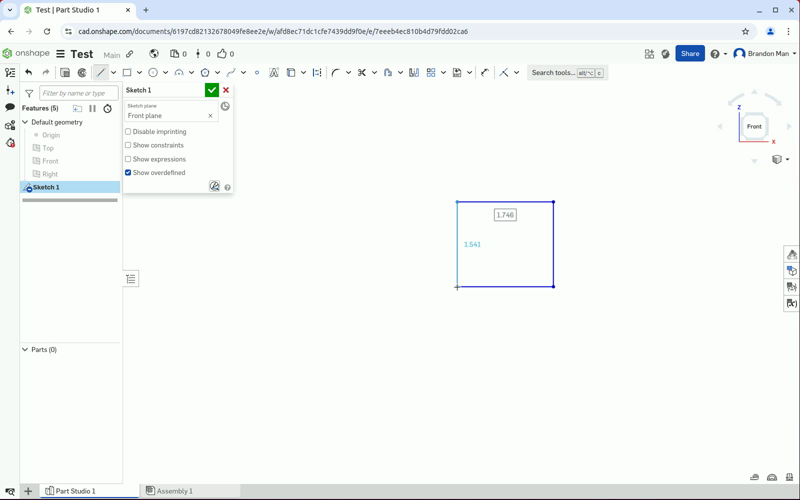
key_up(shift)
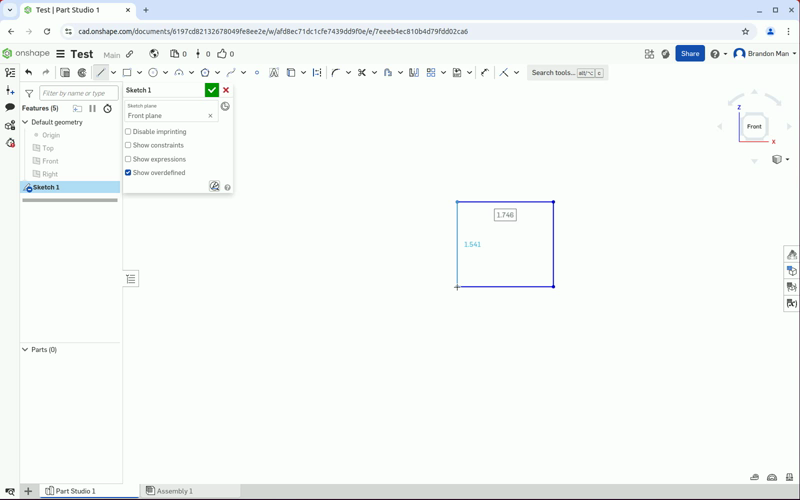
click(457, 286)
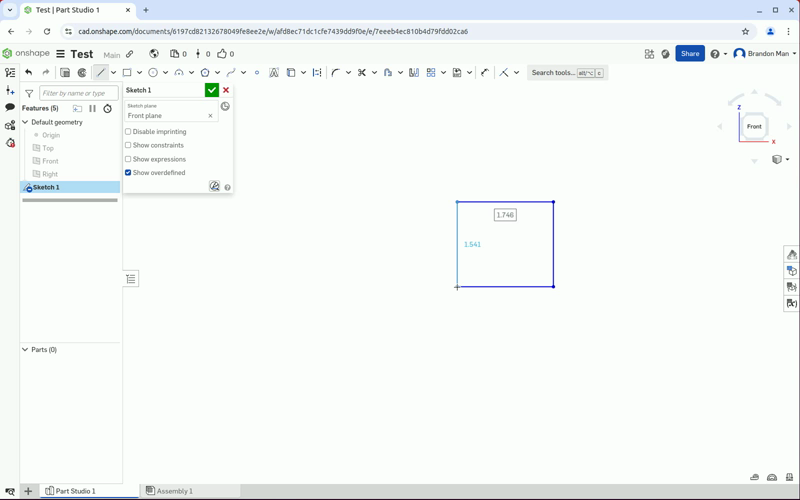
scroll(-6)
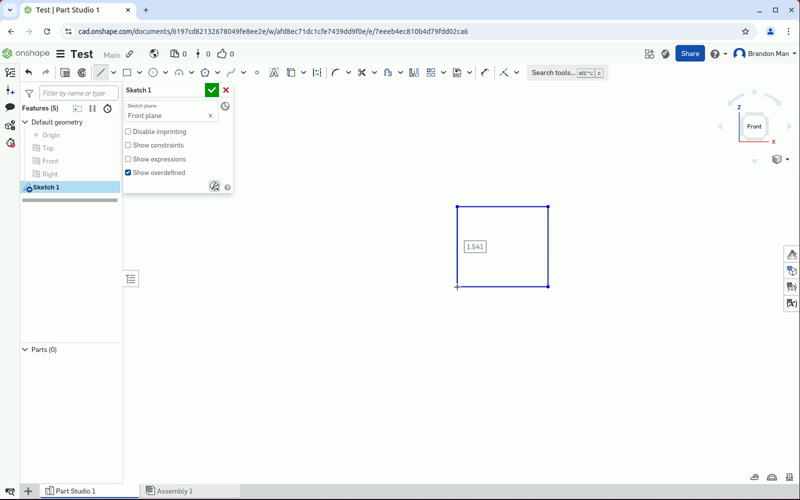
scroll(-6)
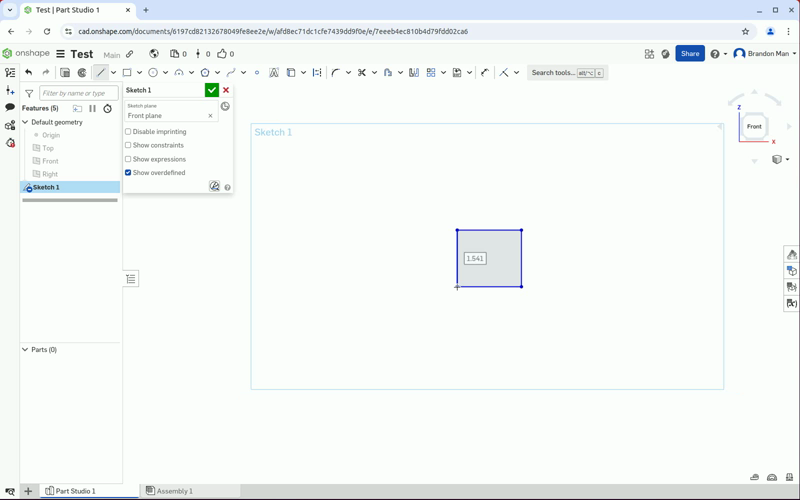
scroll(-6)
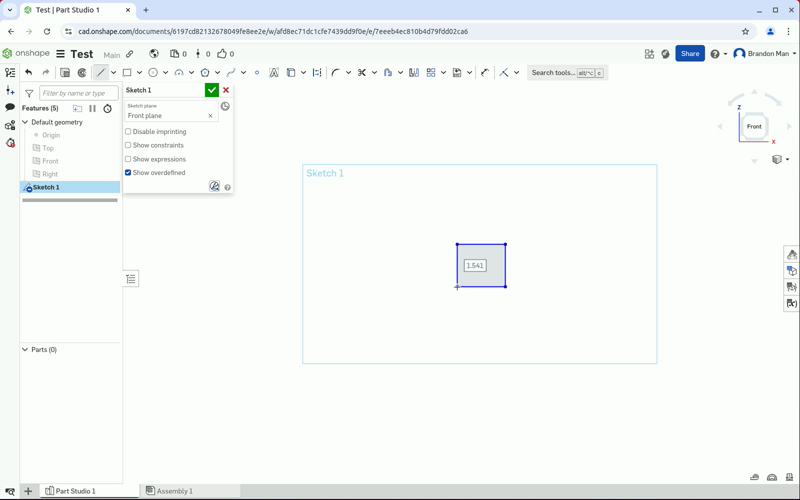
scroll(-6)
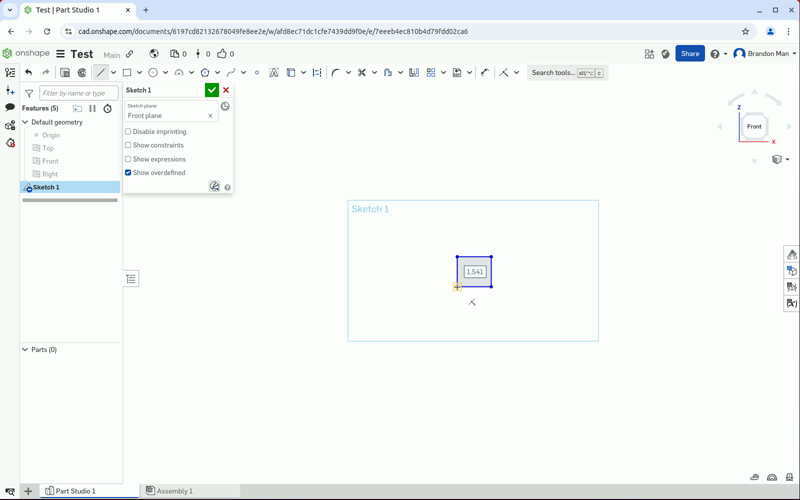
scroll(-6)
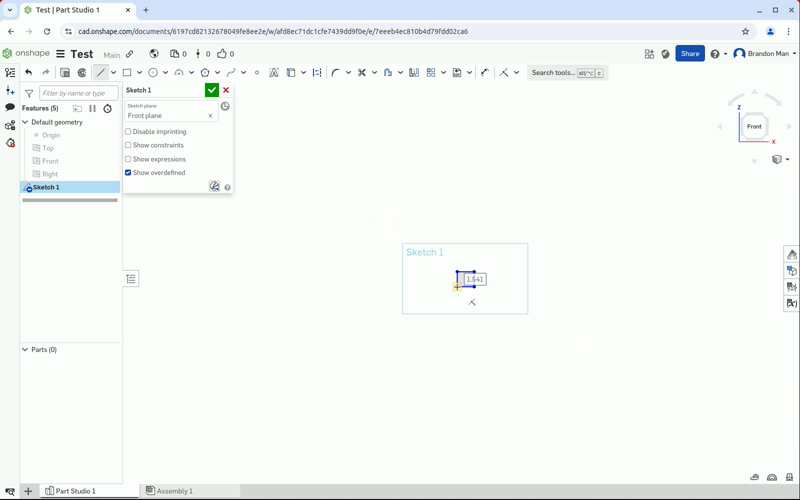
scroll(-6)
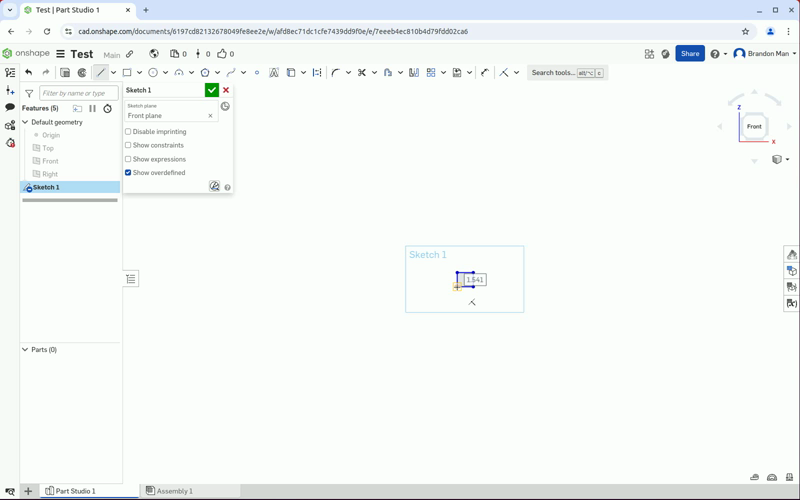
scroll(-6)
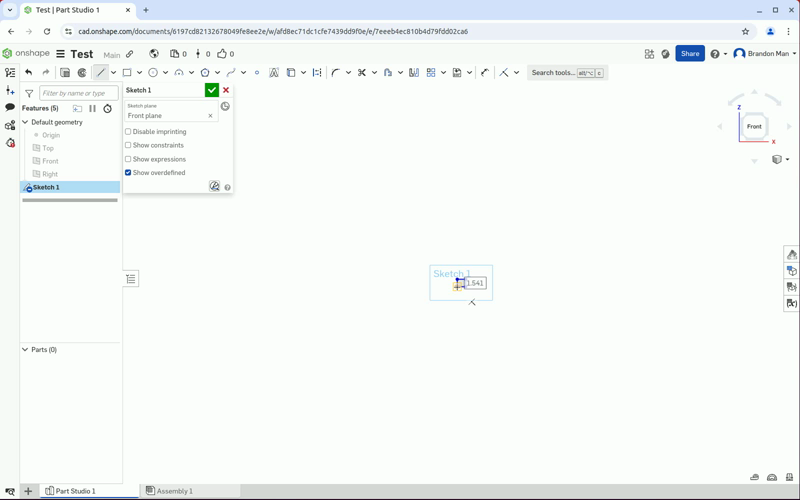
key(esc)
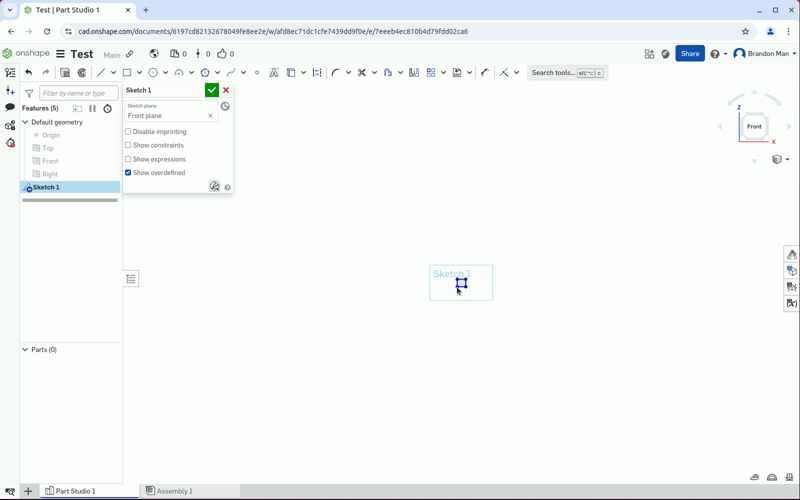
mouse_move(462, 286)
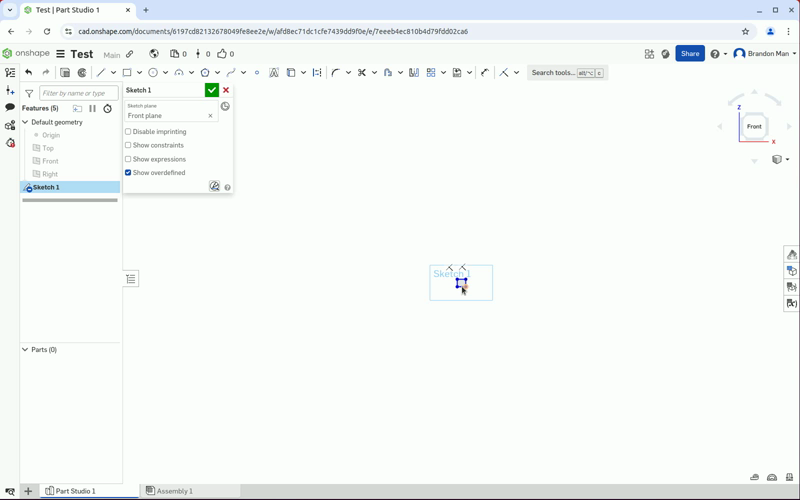
scroll(6)
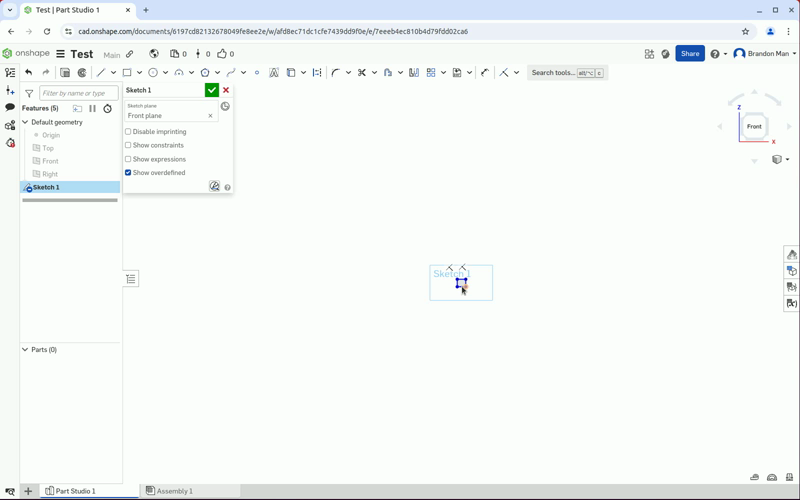
scroll(6)
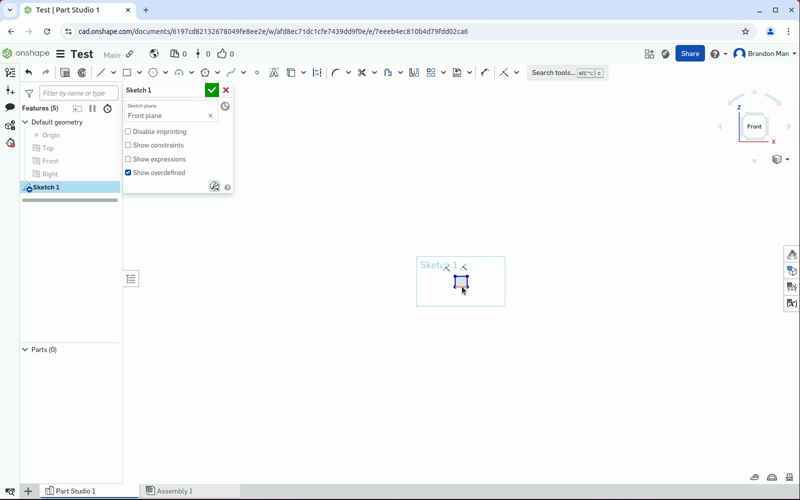
scroll(6)
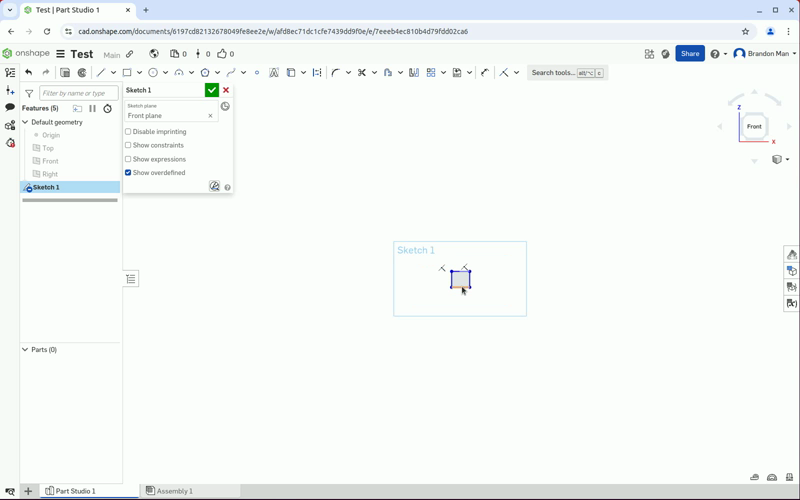
scroll(6)
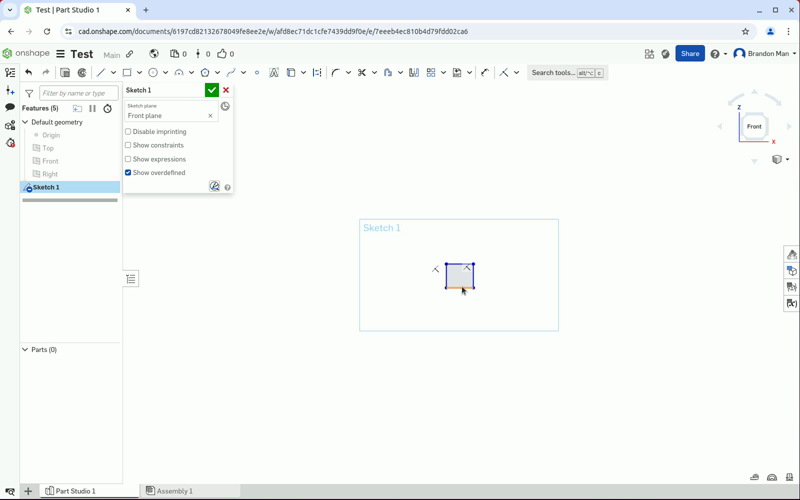
scroll(6)
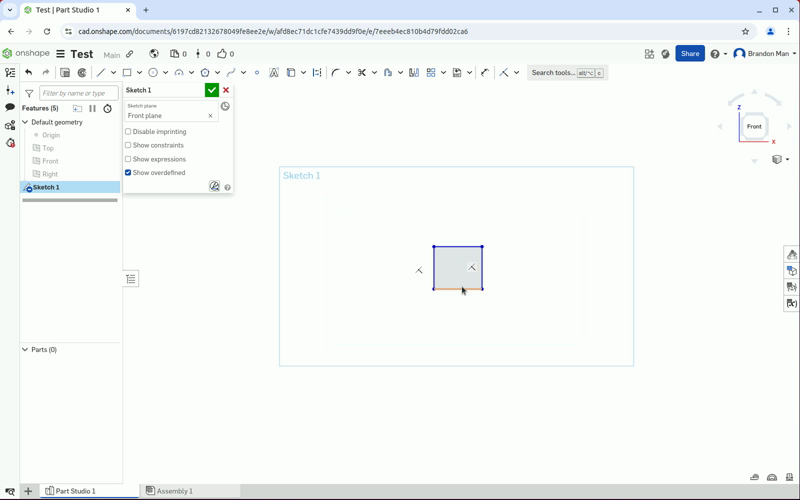
scroll(6)
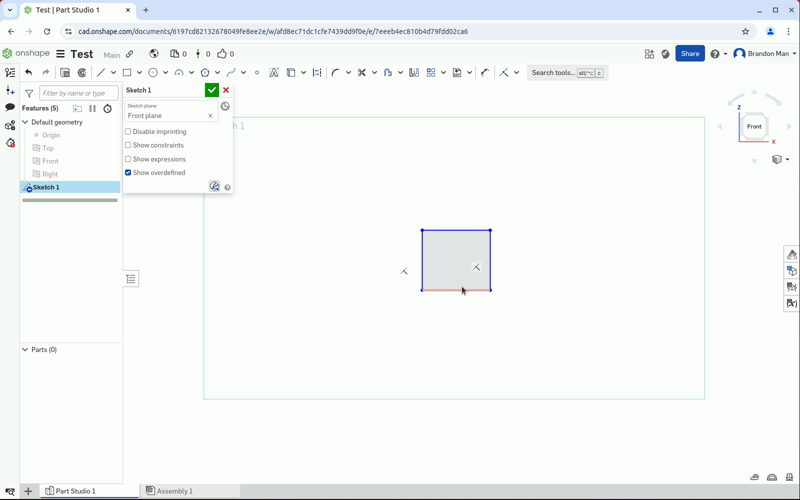
scroll(6)
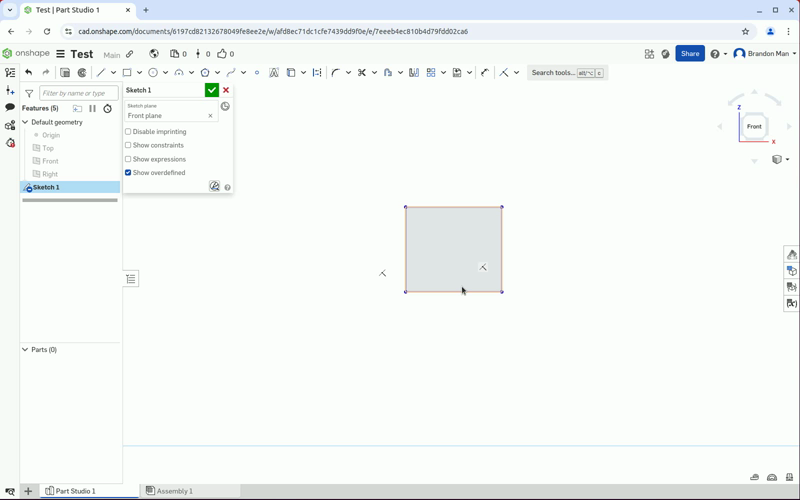
click(462, 286)
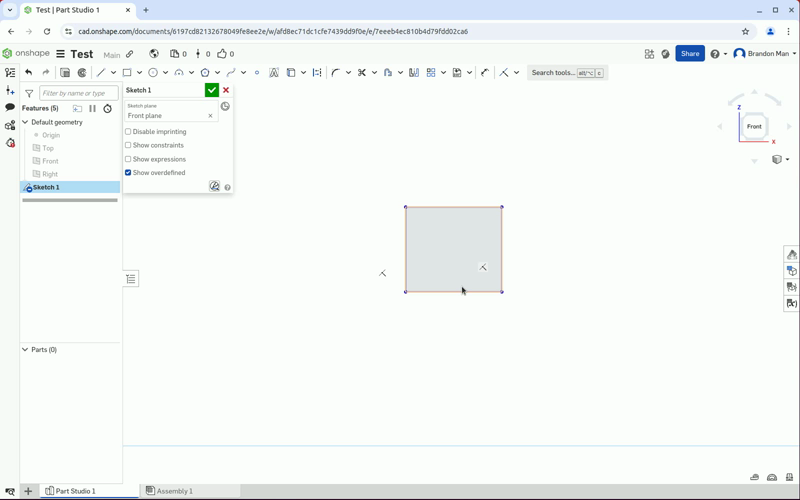
scroll(-6)
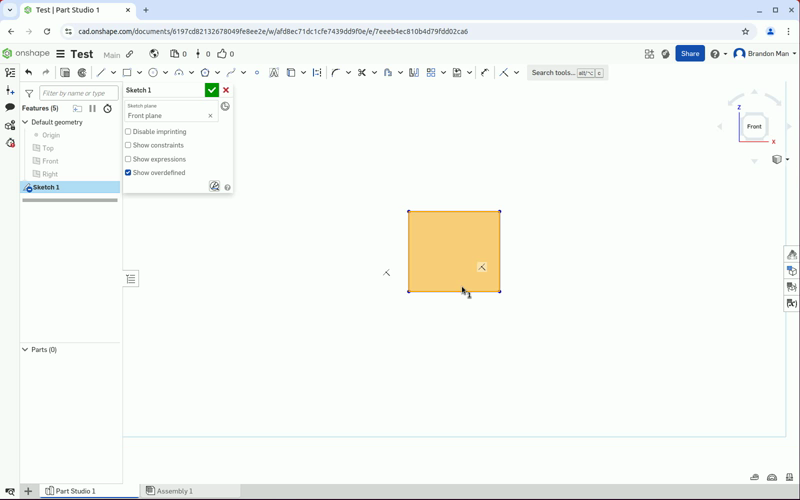
scroll(-6)
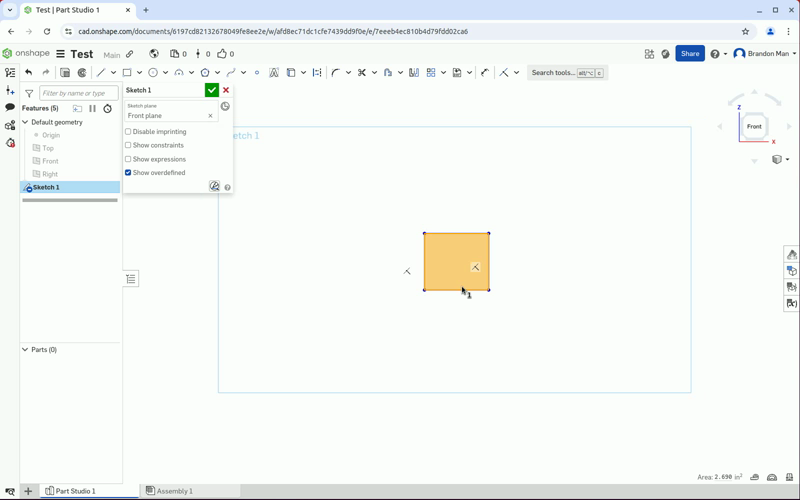
scroll(-6)
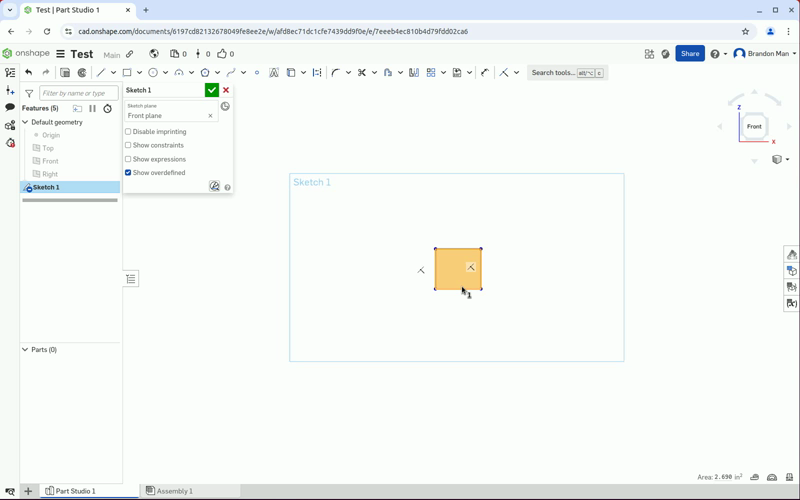
scroll(-6)
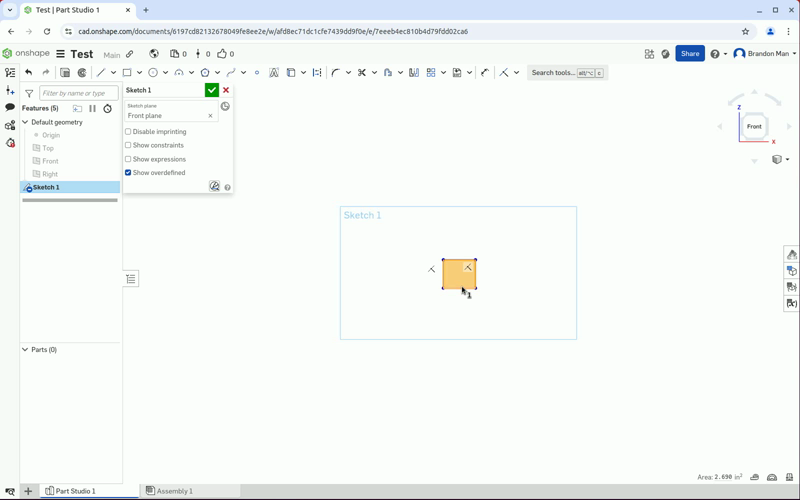
scroll(-6)
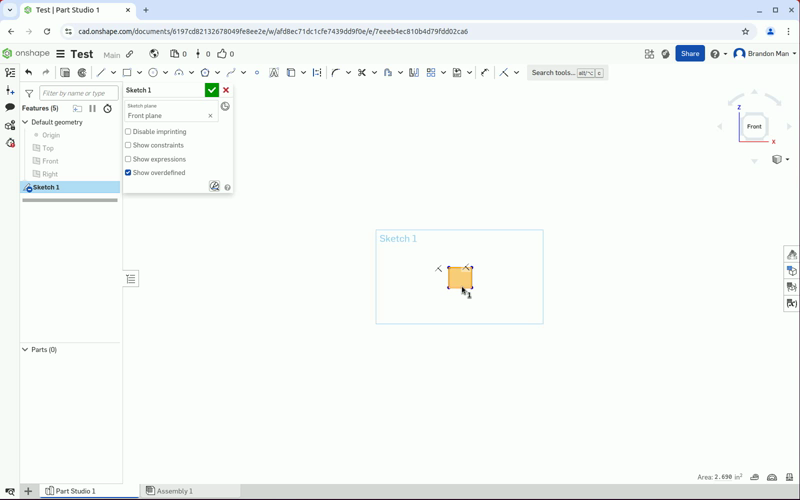
scroll(-6)
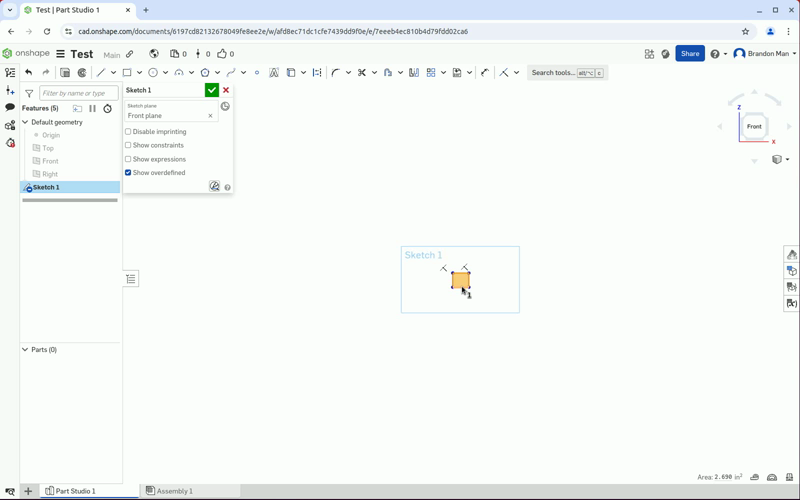
scroll(-6)
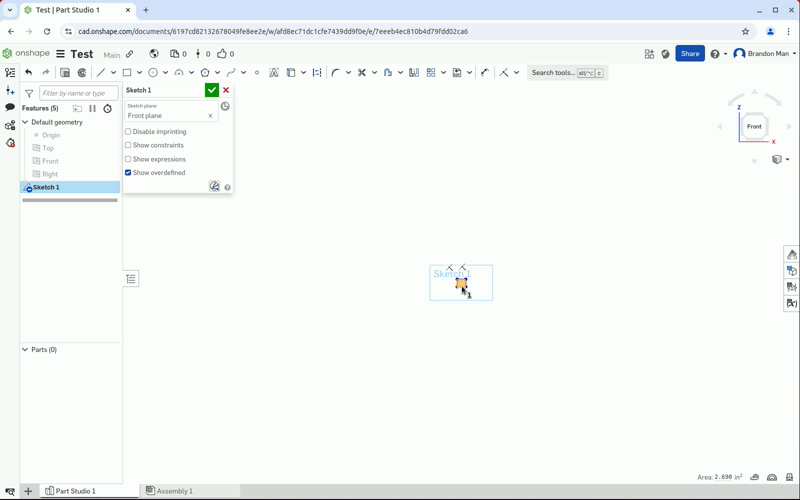
mouse_move(73, 352)
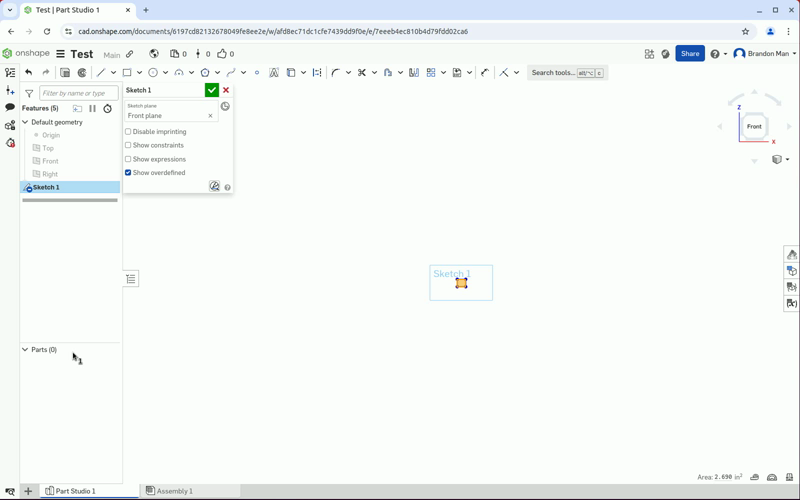
key(shift+y)
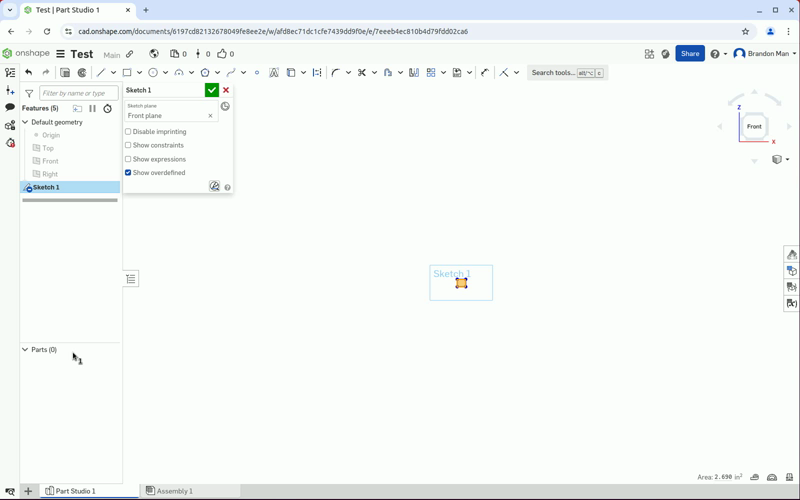
key(shift+e)
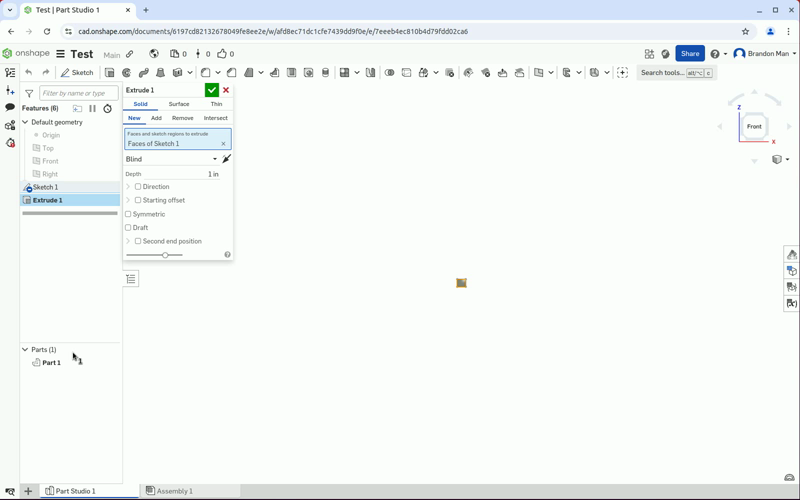
mouse_move(143, 106)
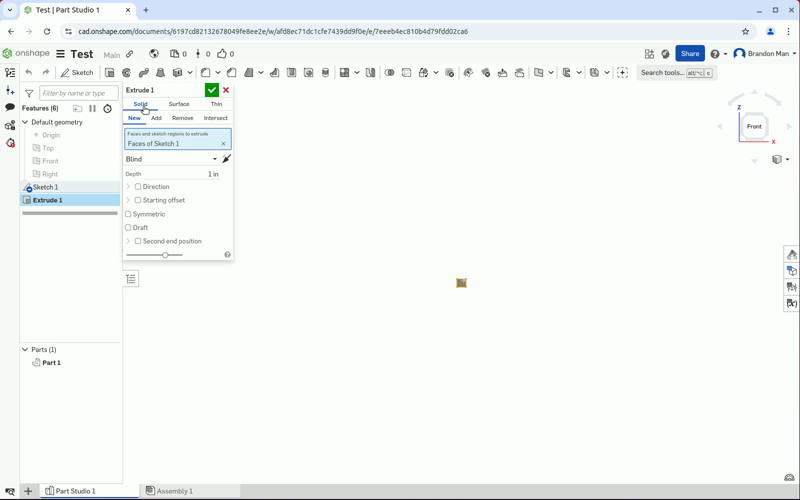
click(143, 106)
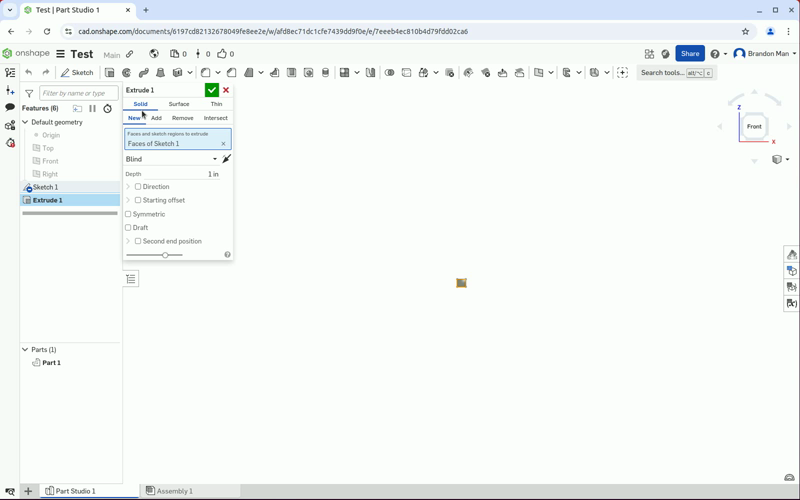
mouse_move(137, 120)
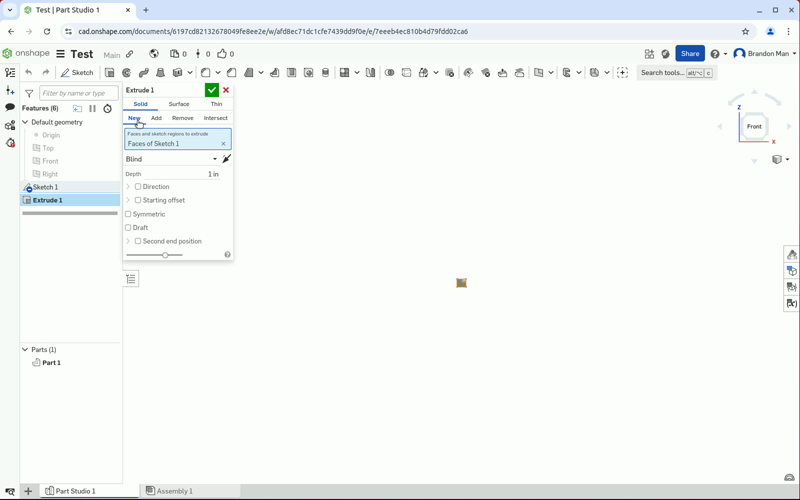
click(137, 120)
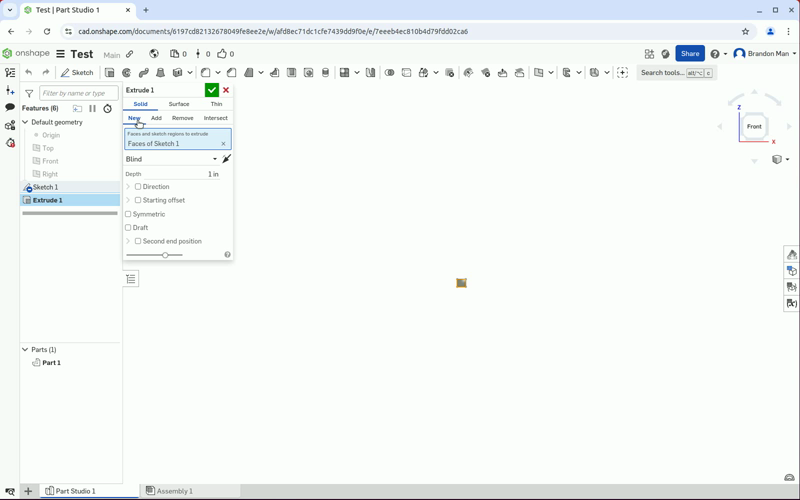
key(tab, 4)
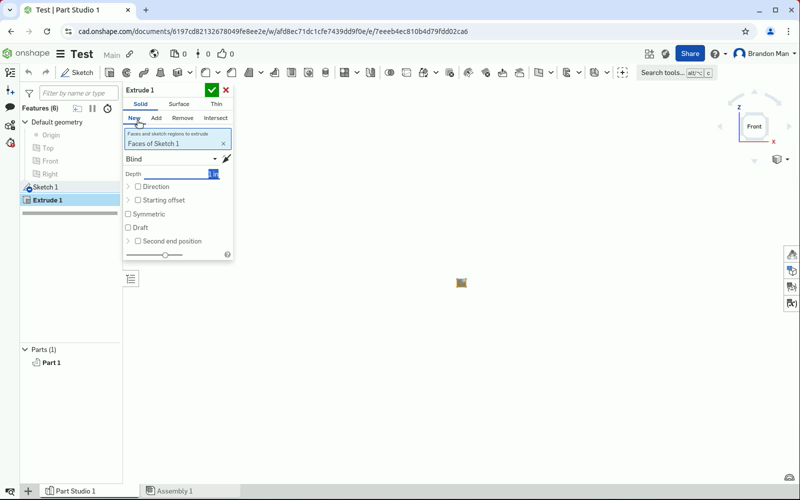
text(23.108)
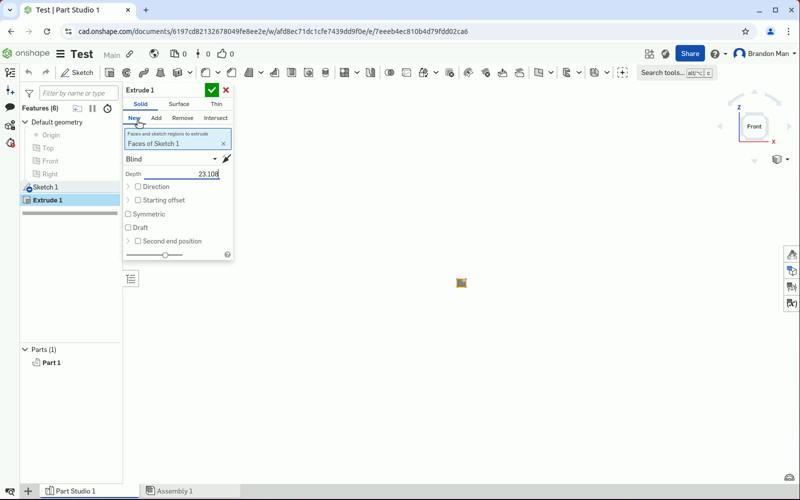
key(enter)
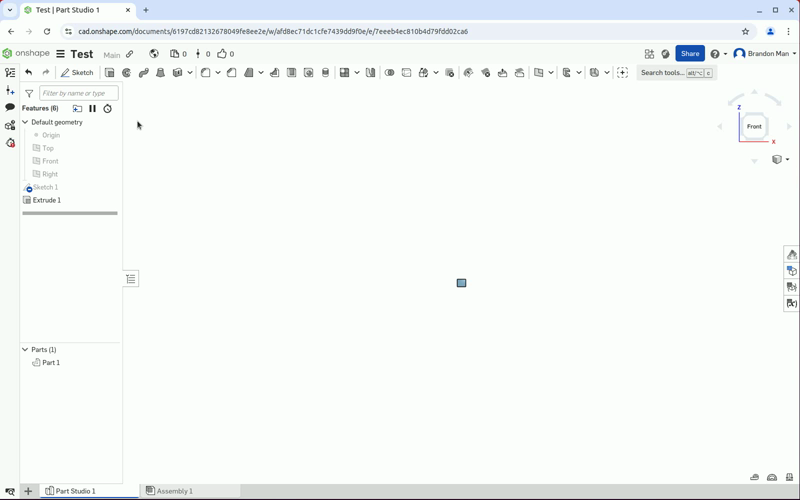
key(shift+h)
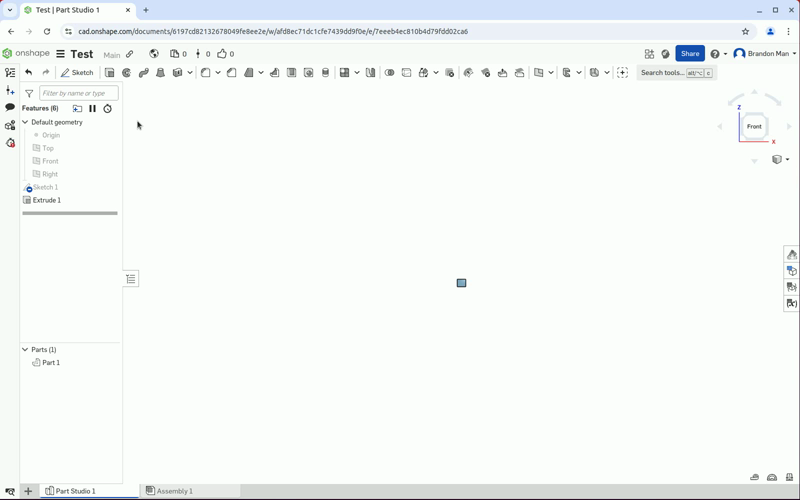
key(shift+h)
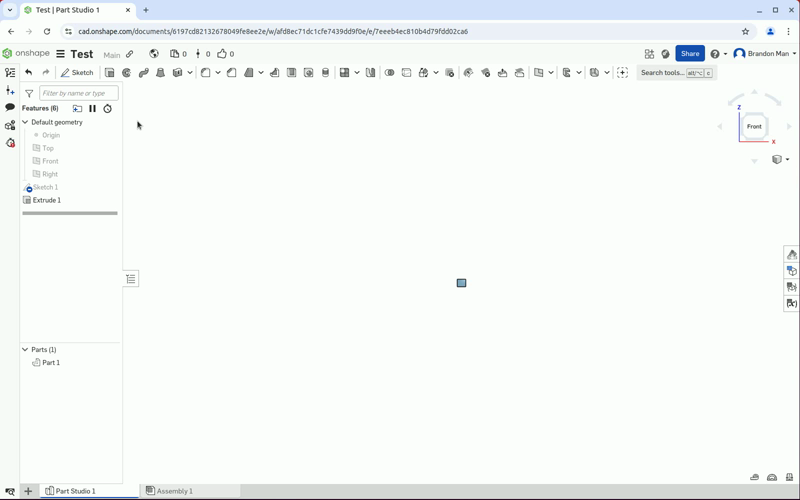
mouse_move(73, 189)
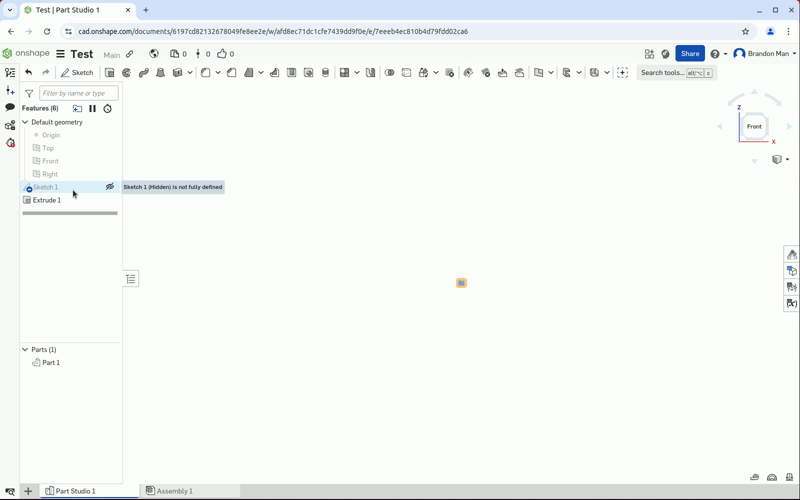
click(73, 189)
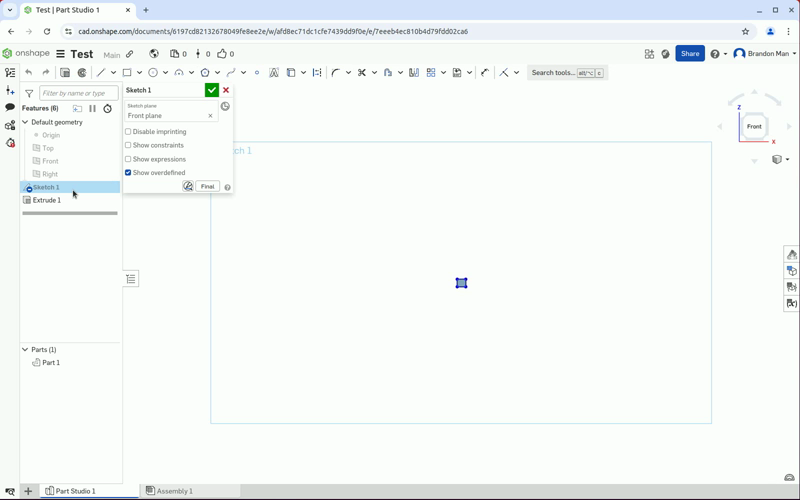
mouse_move(229, 92)
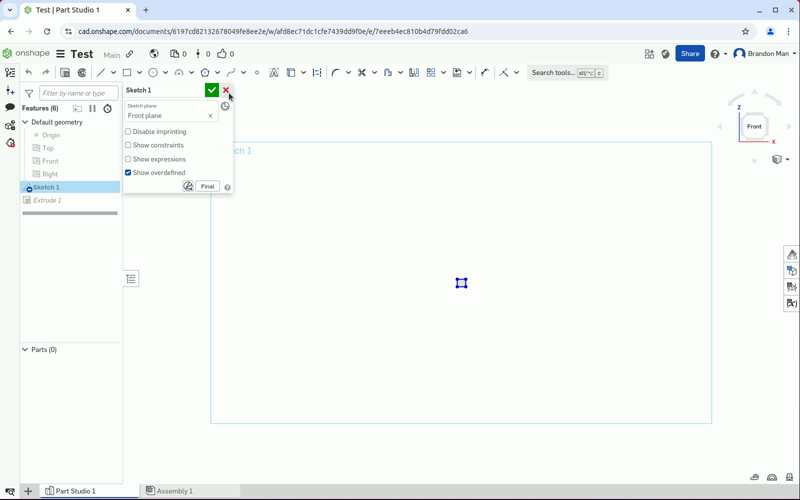
click(229, 92)
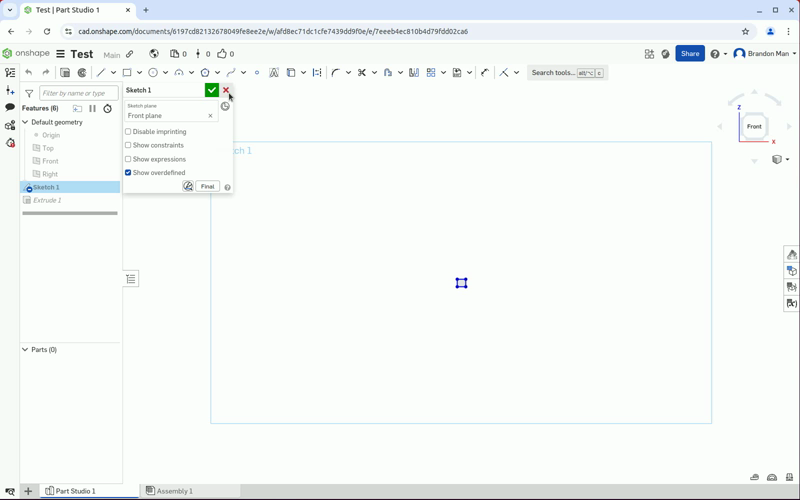
key(shift+s)
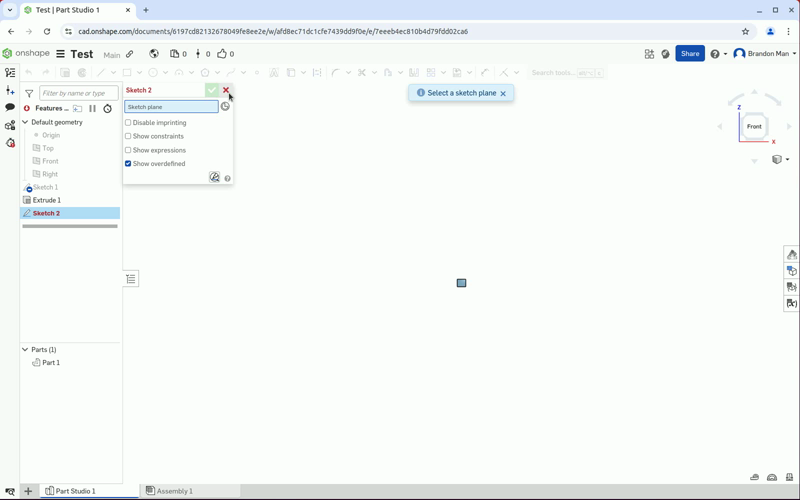
mouse_move(73, 163)
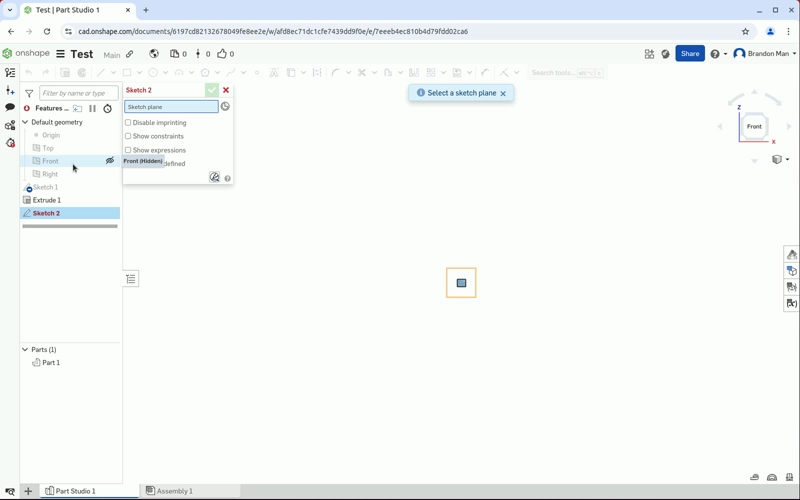
click(73, 163)
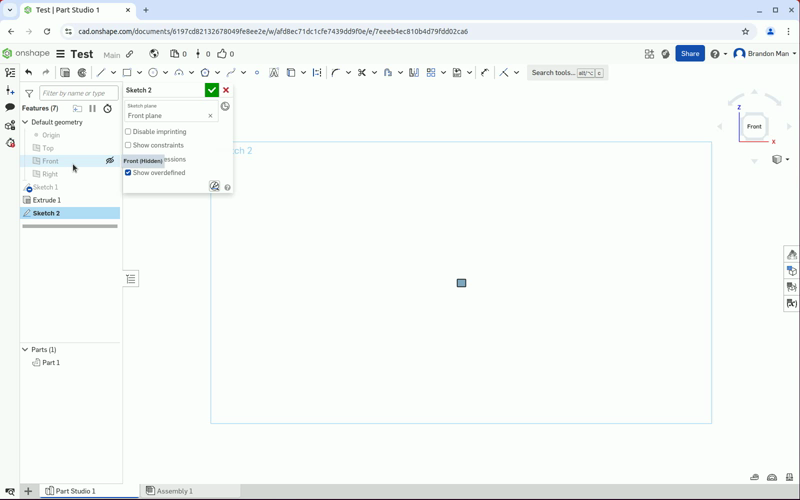
mouse_move(73, 352)
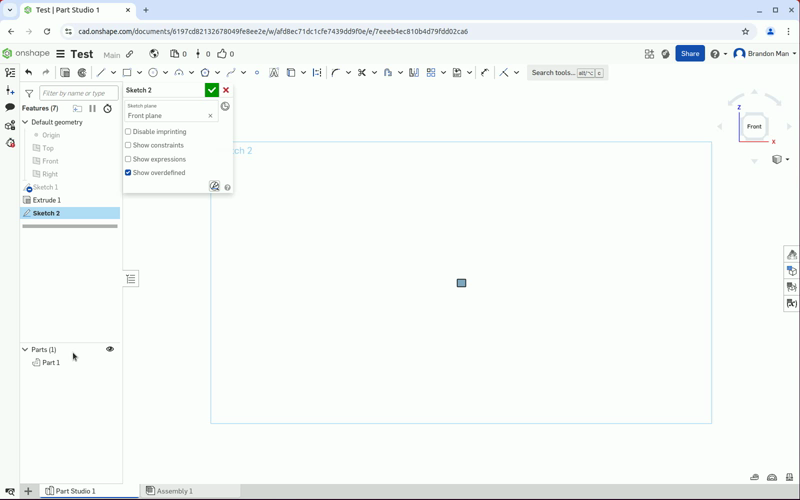
key(y)
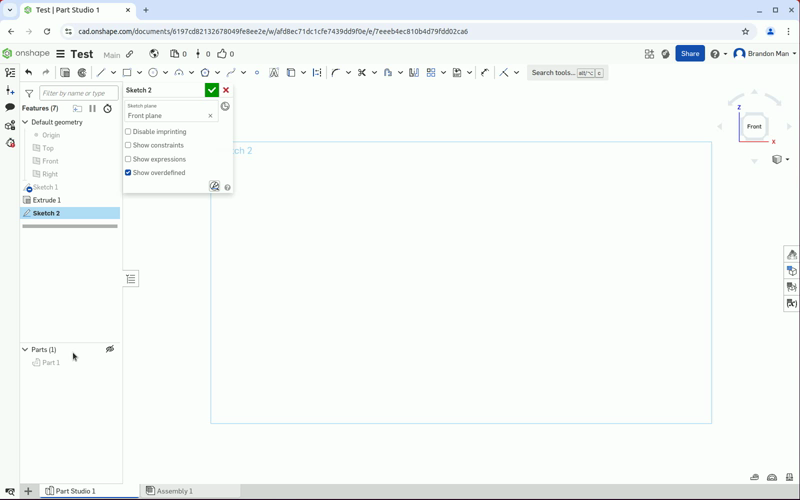
key(a)
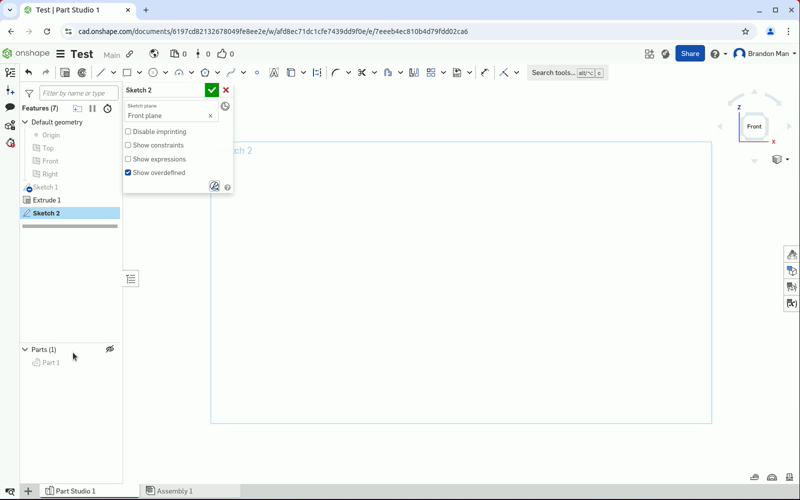
key_down(shift)
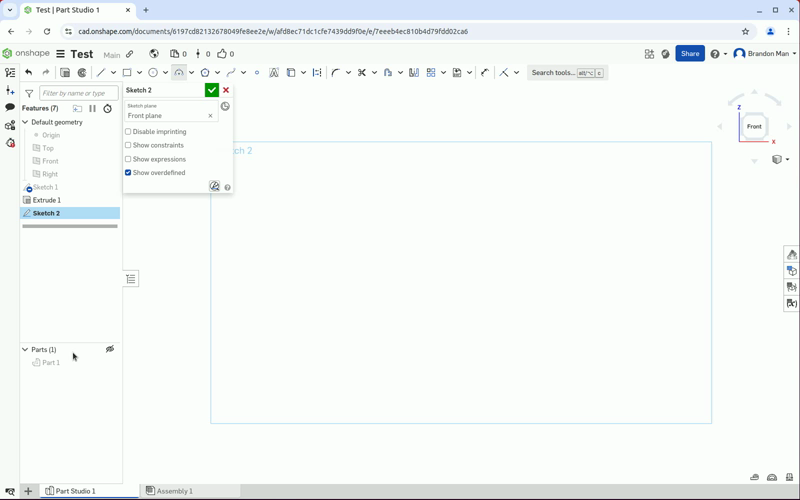
mouse_move(471, 360)
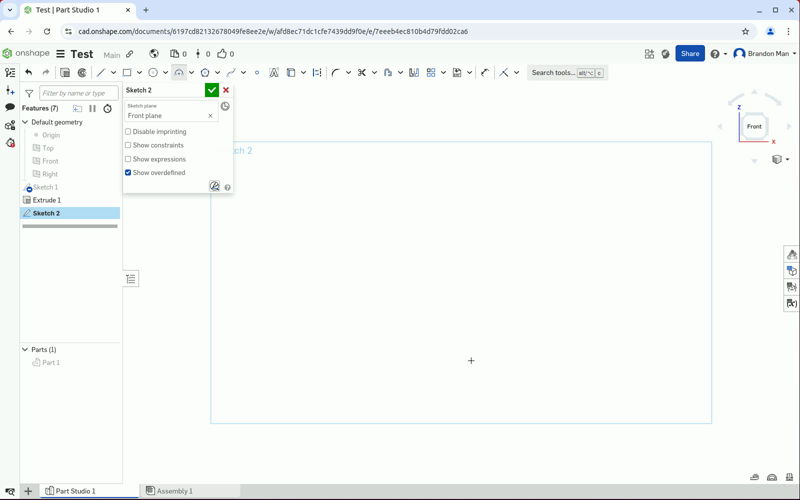
click(471, 360)
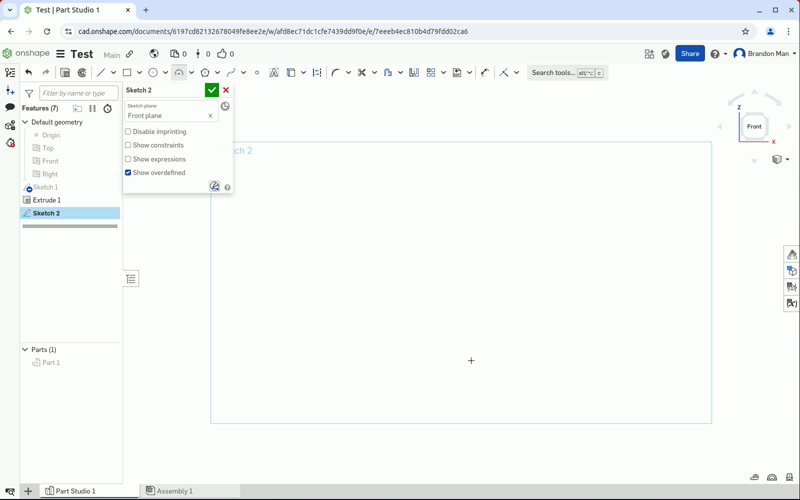
key_up(shift)
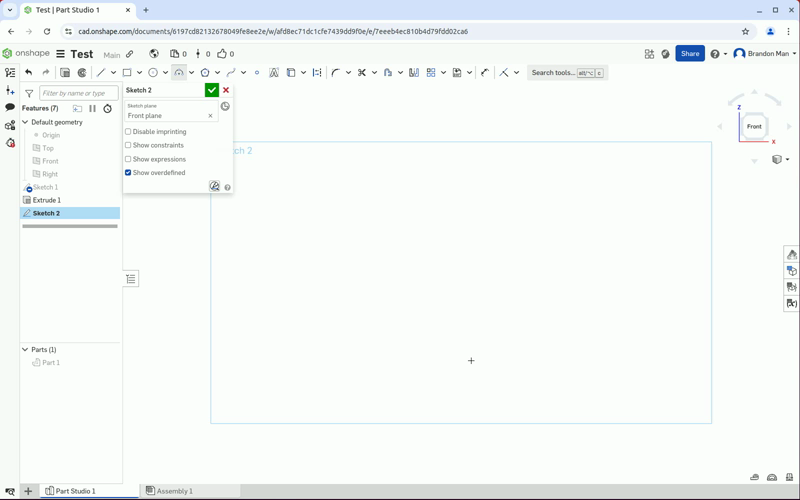
key_down(shift)
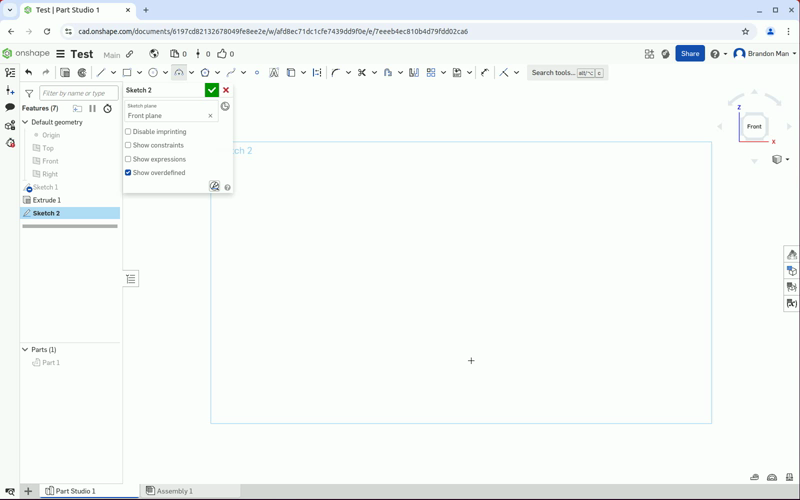
mouse_move(471, 304)
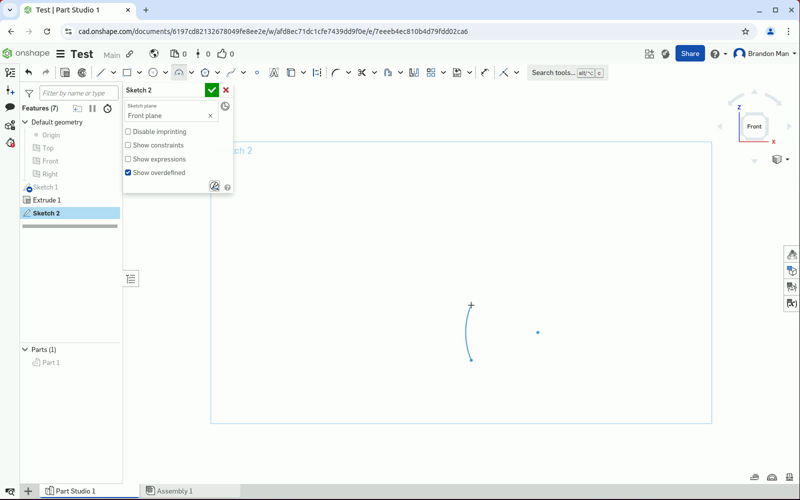
click(471, 304)
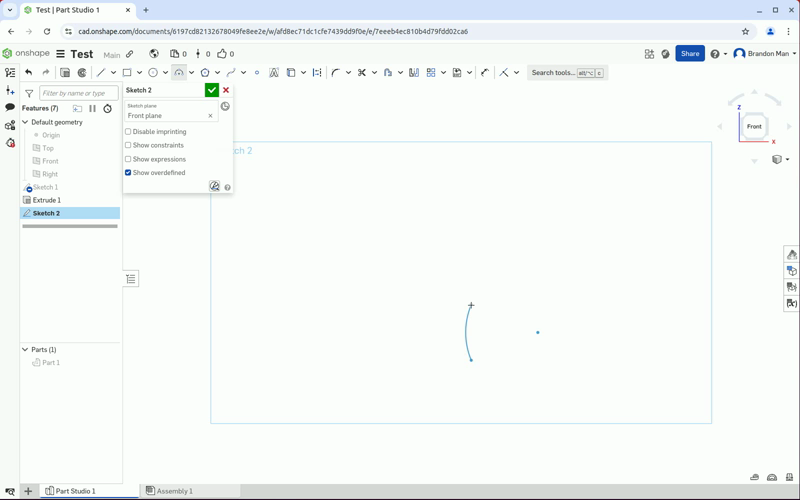
mouse_move(449, 332)
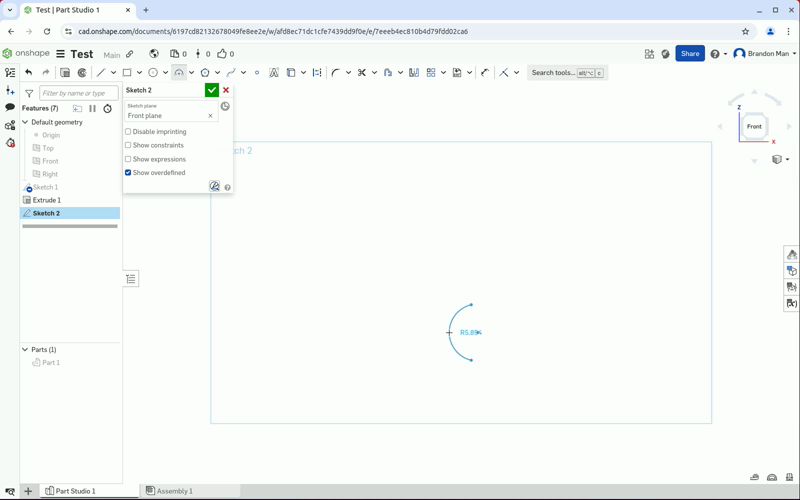
click(449, 332)
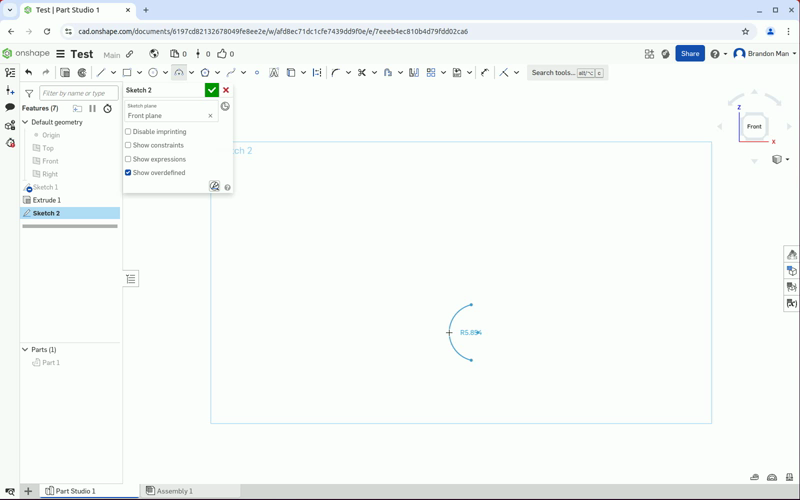
key_up(shift)
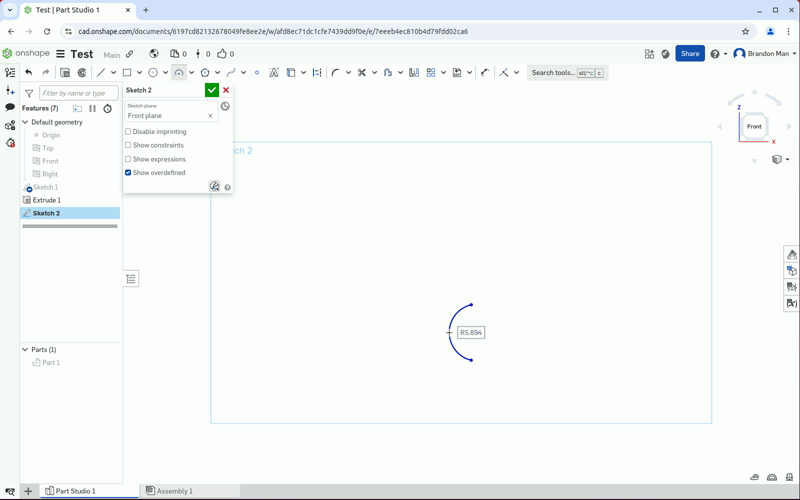
mouse_move(471, 304)
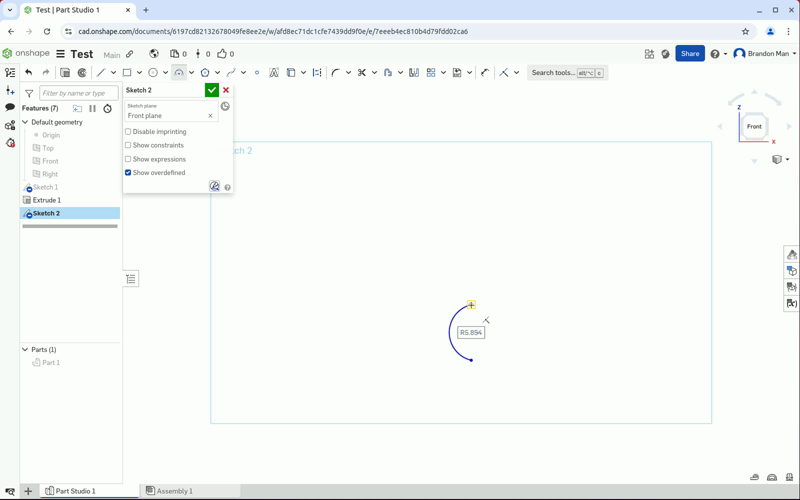
click(471, 304)
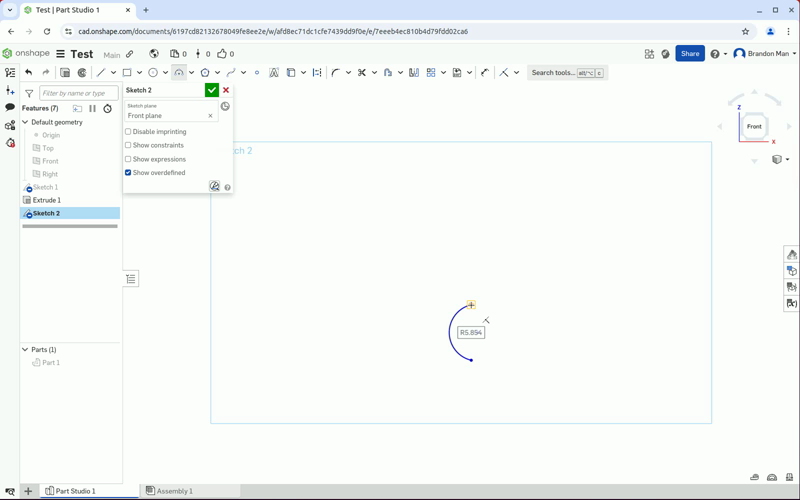
mouse_move(471, 360)
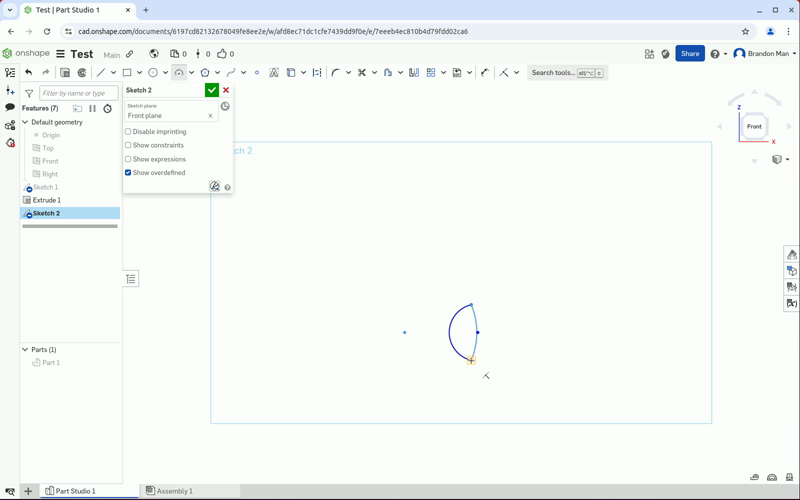
click(471, 360)
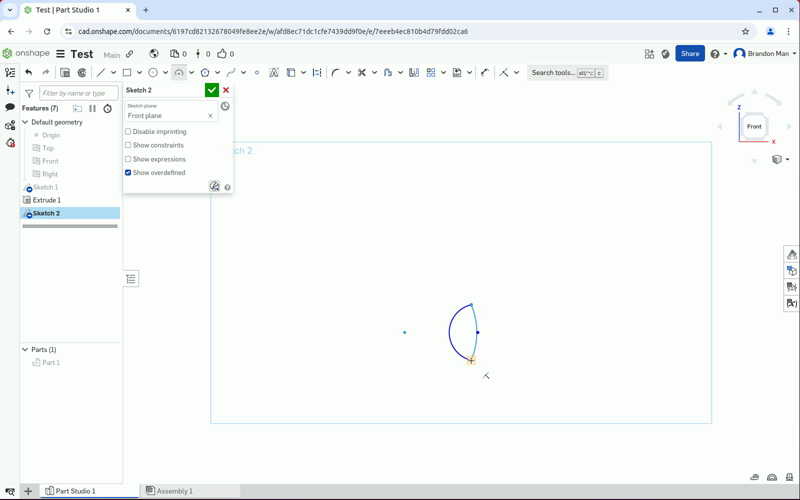
key_down(shift)
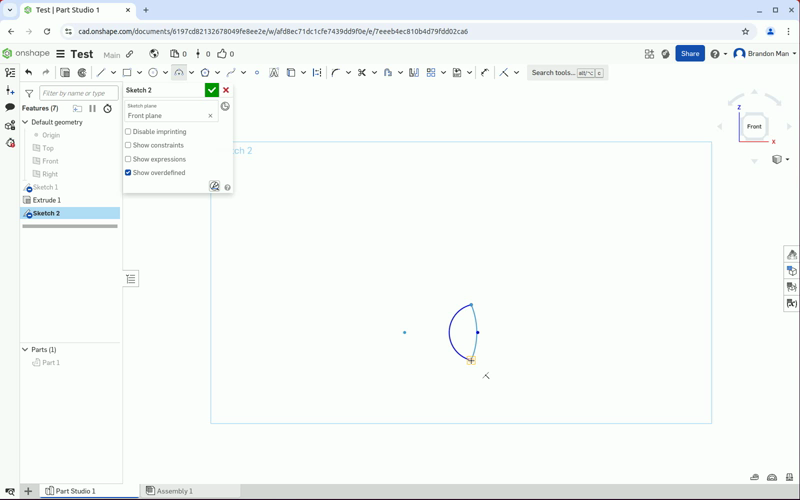
mouse_move(447, 332)
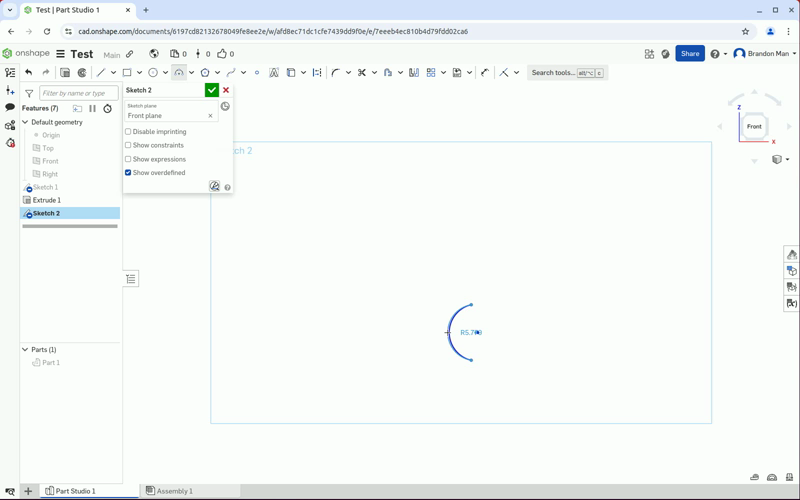
scroll(6)
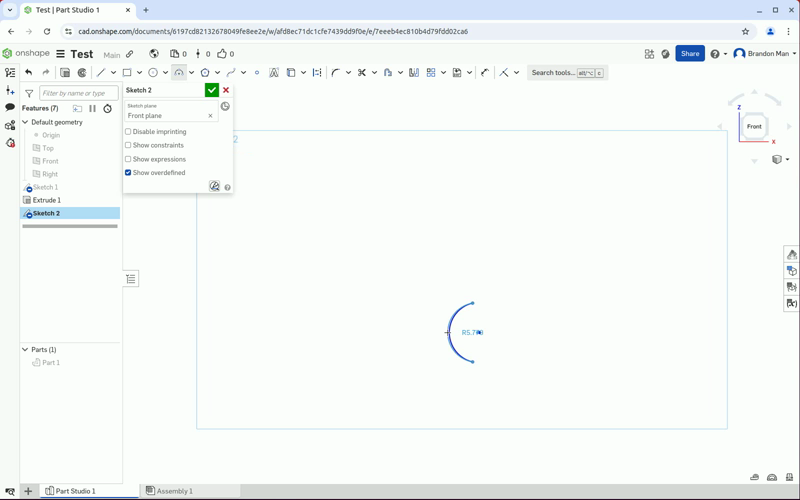
scroll(6)
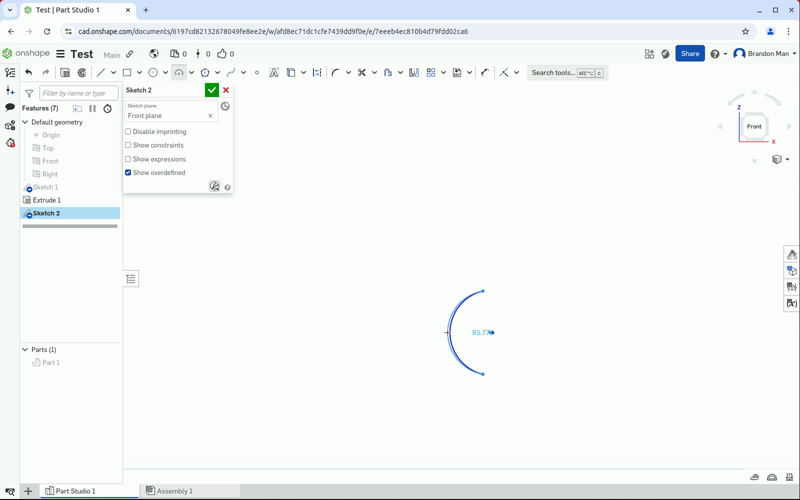
scroll(6)
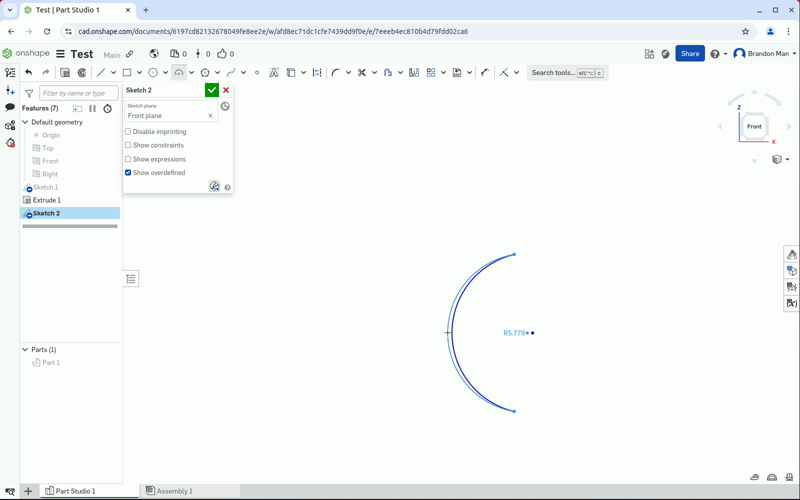
scroll(6)
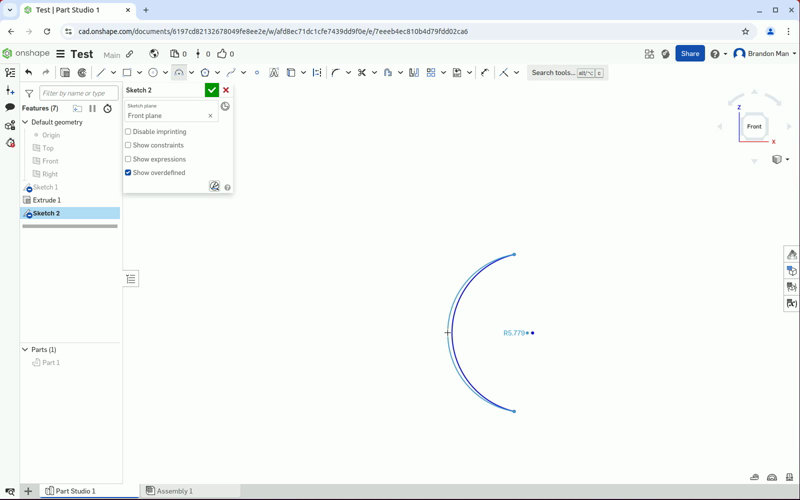
scroll(6)
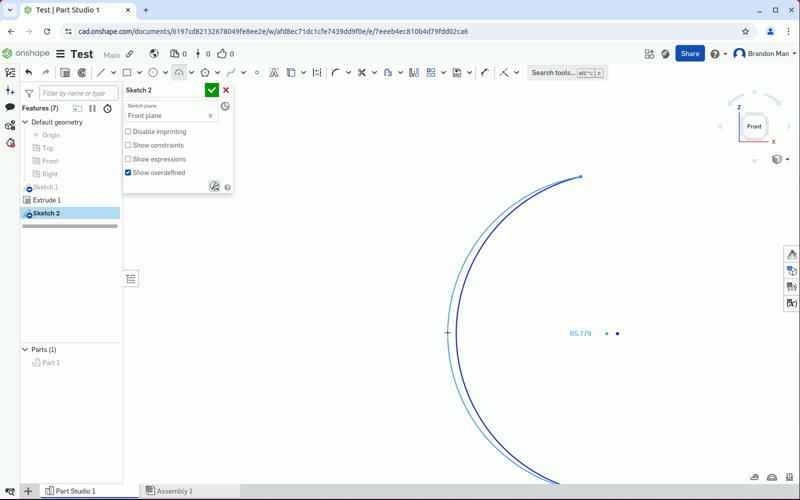
scroll(6)
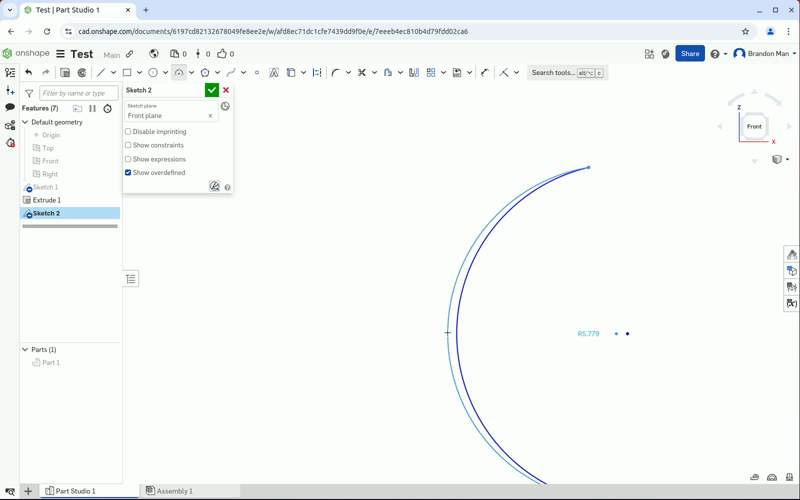
scroll(6)
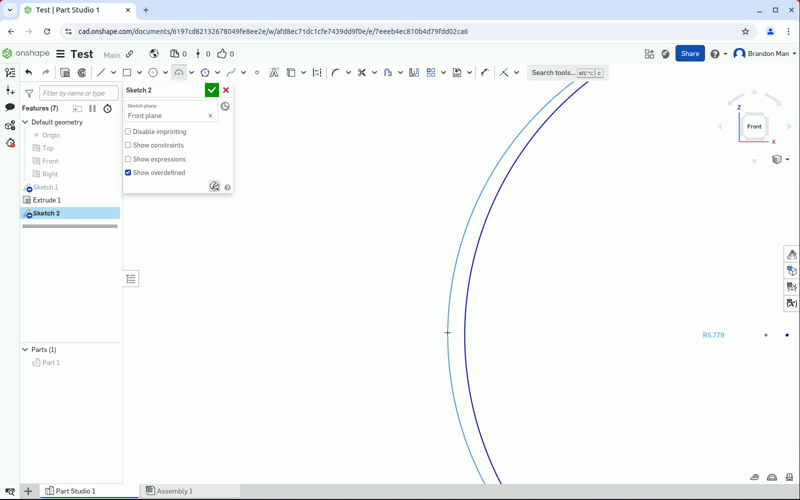
click(447, 332)
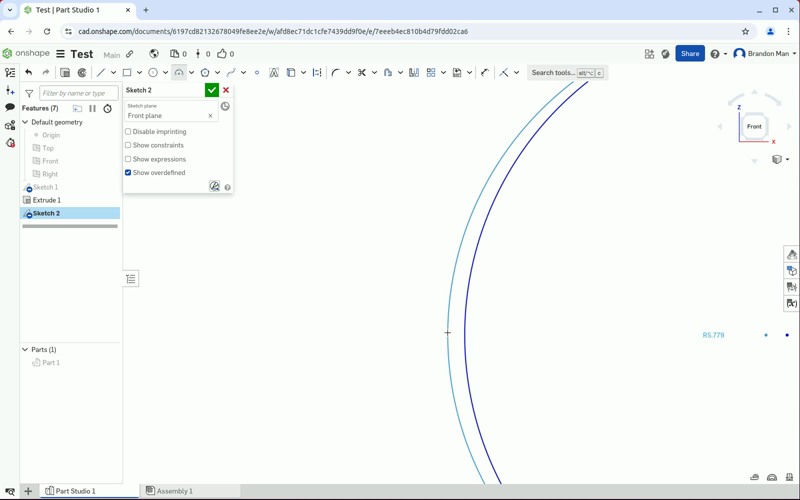
scroll(-6)
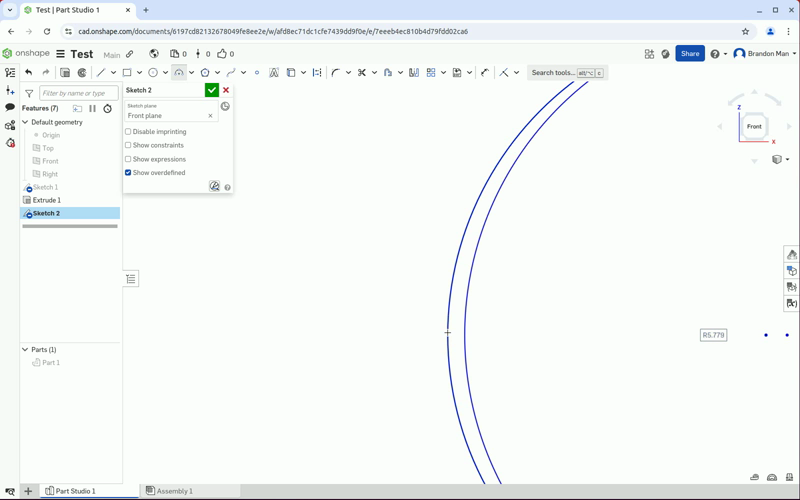
scroll(-6)
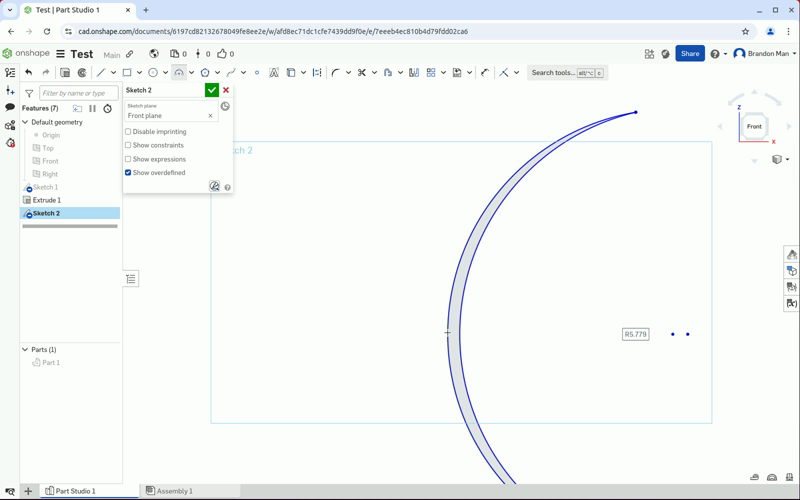
scroll(-6)
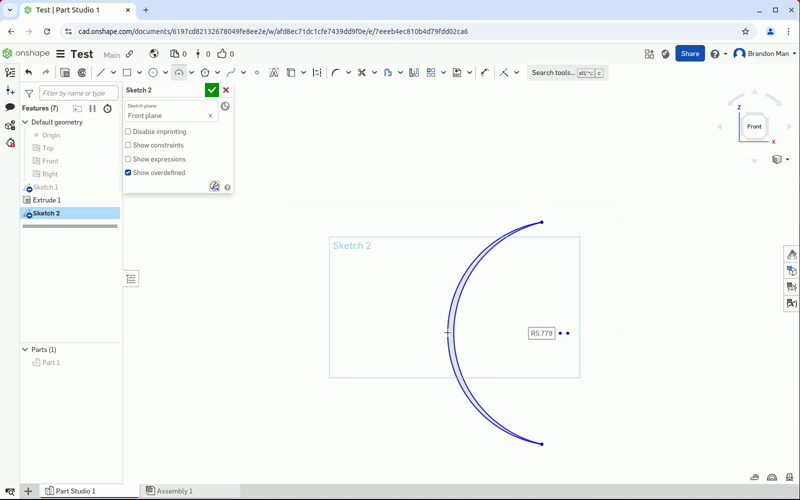
scroll(-6)
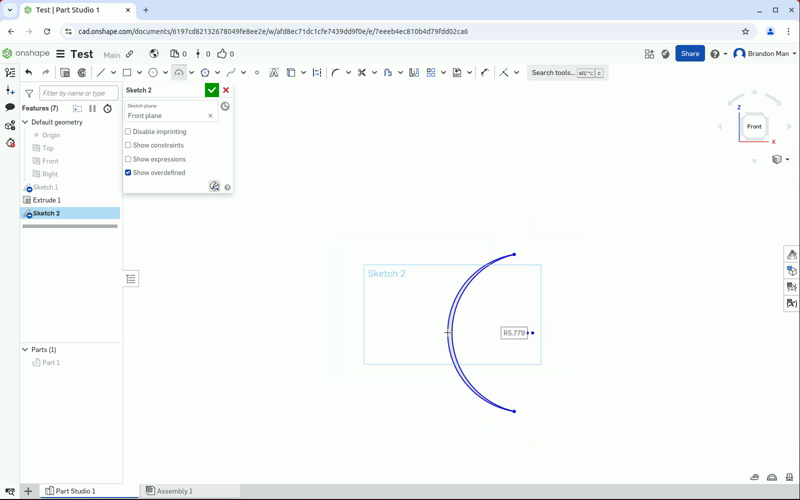
scroll(-6)
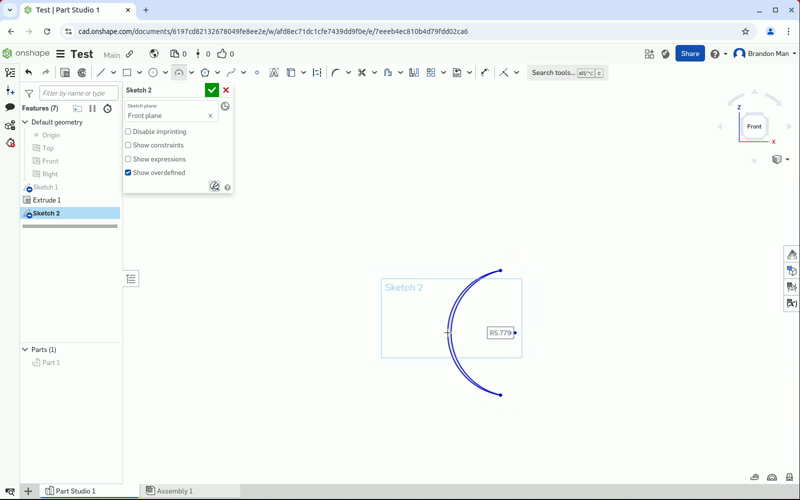
scroll(-6)
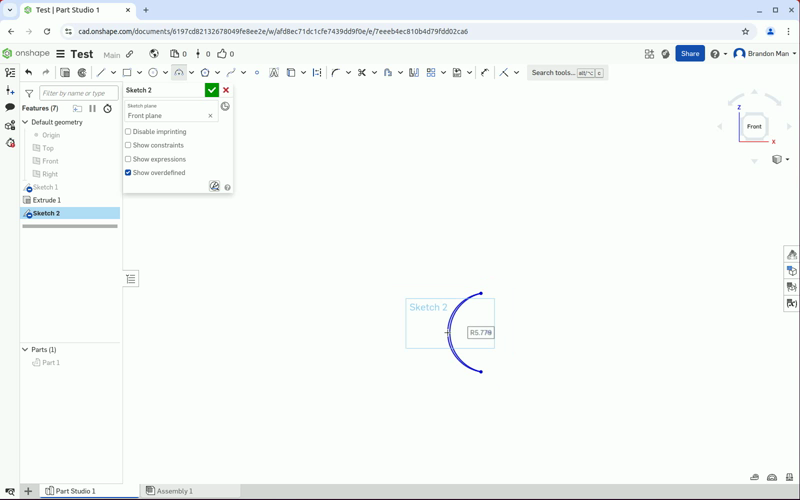
scroll(-6)
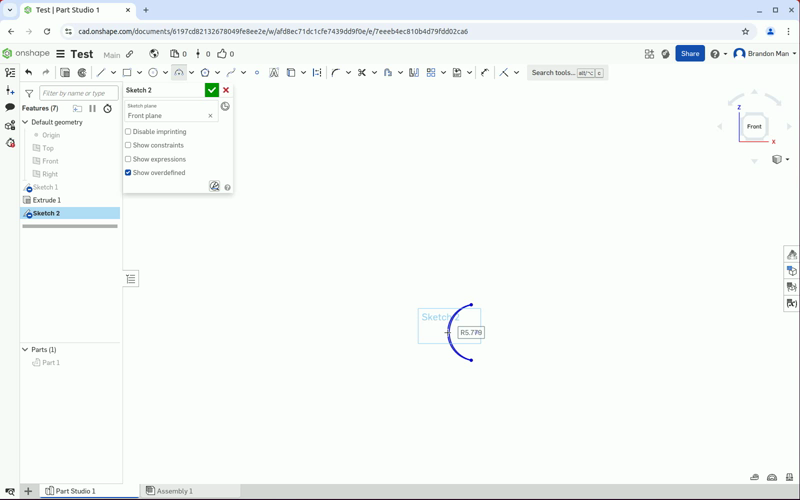
key_up(shift)
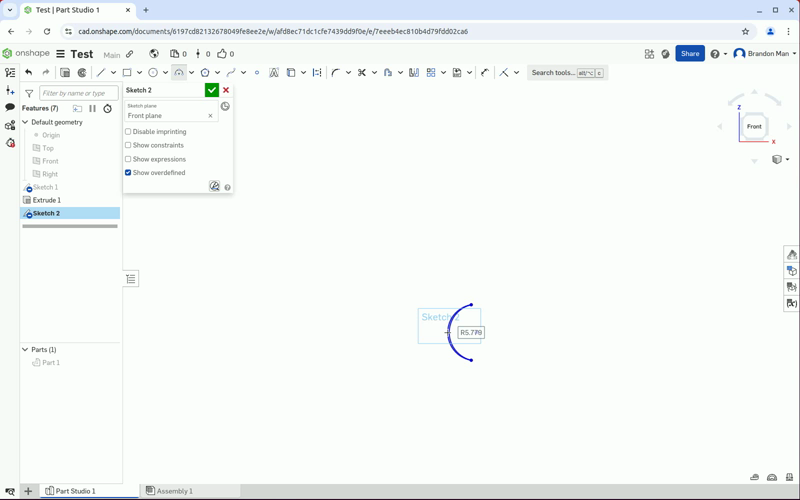
key(esc)
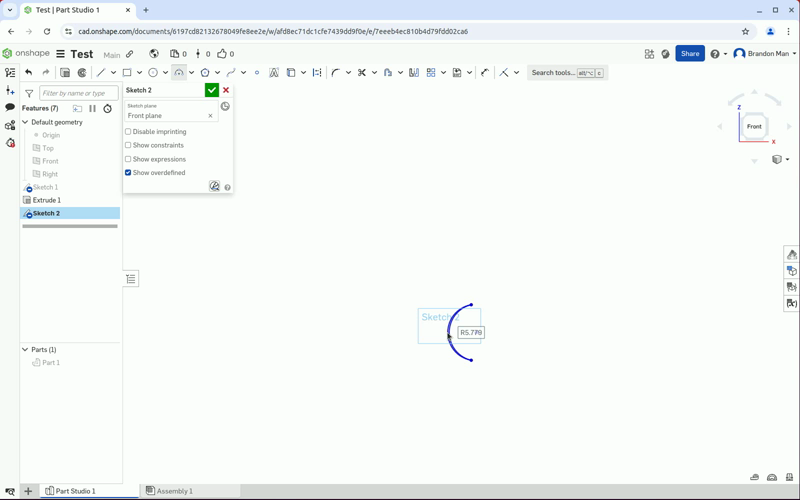
mouse_move(456, 352)
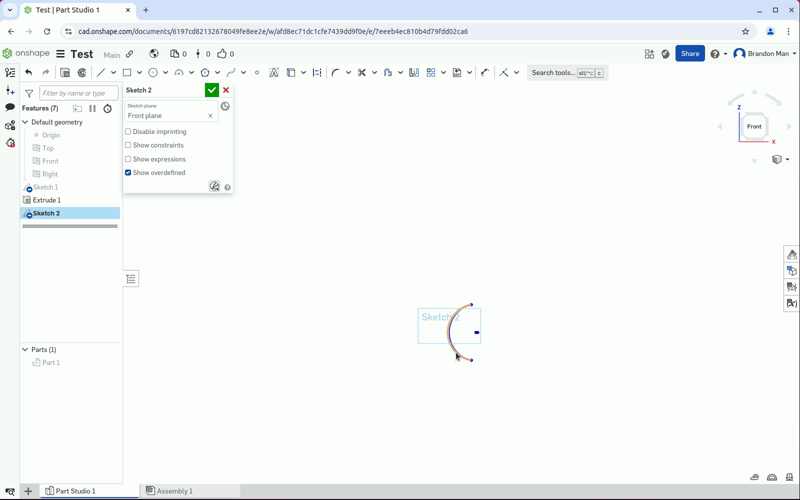
scroll(6)
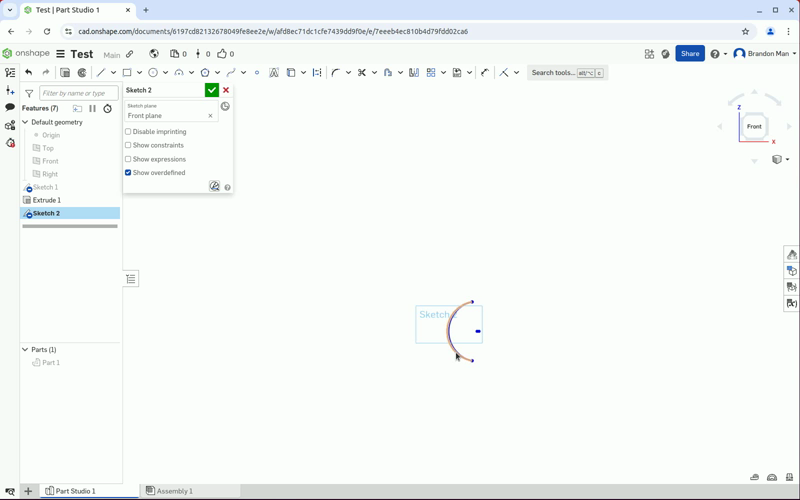
scroll(6)
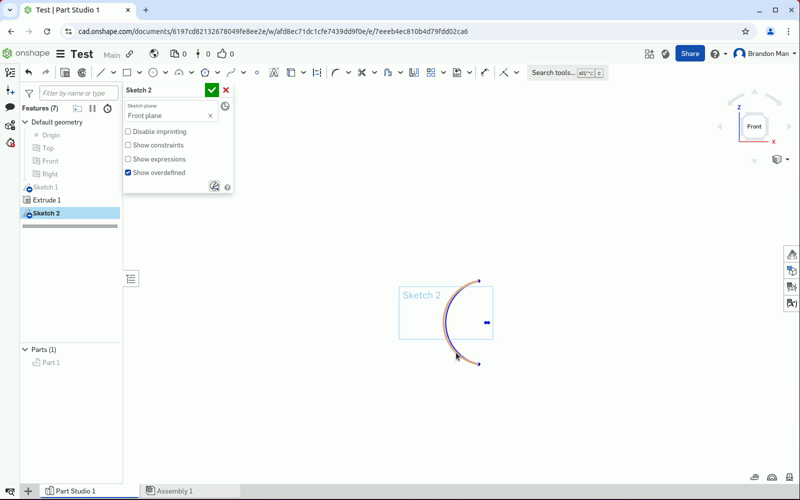
scroll(6)
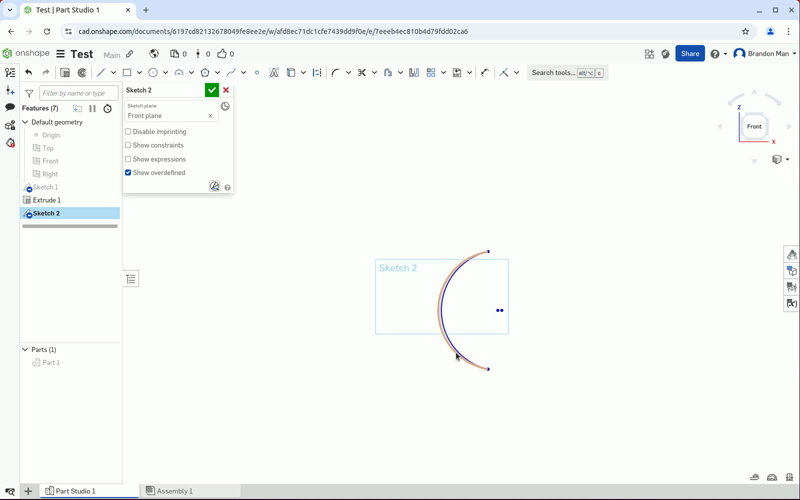
scroll(6)
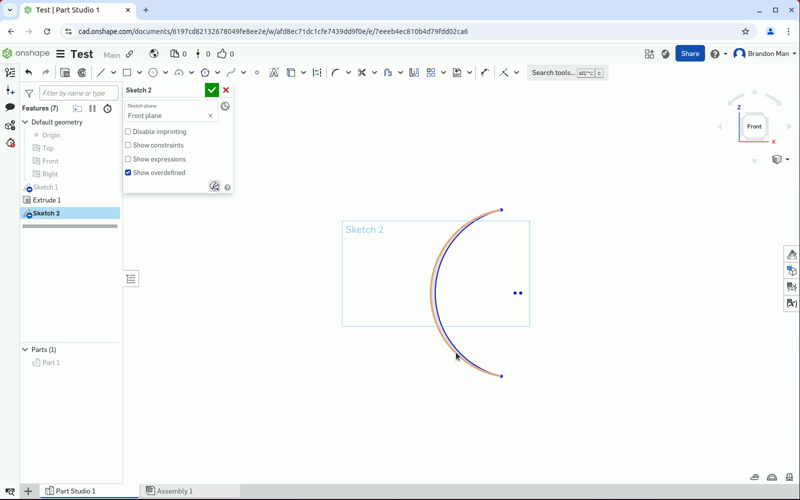
scroll(6)
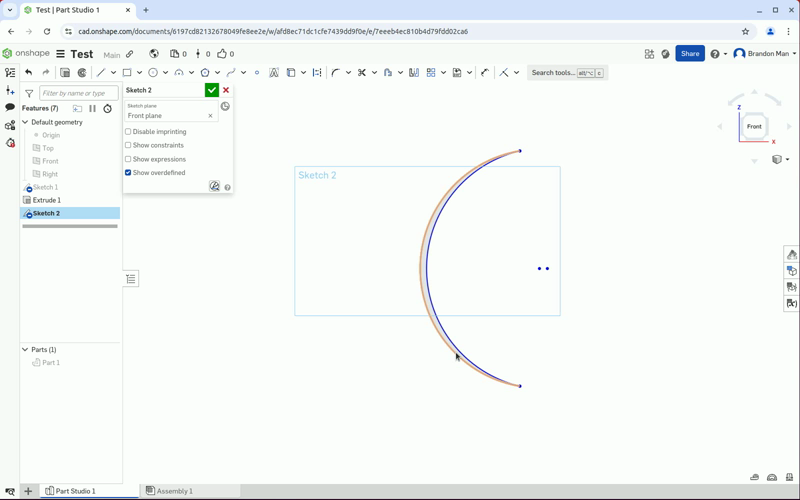
scroll(6)
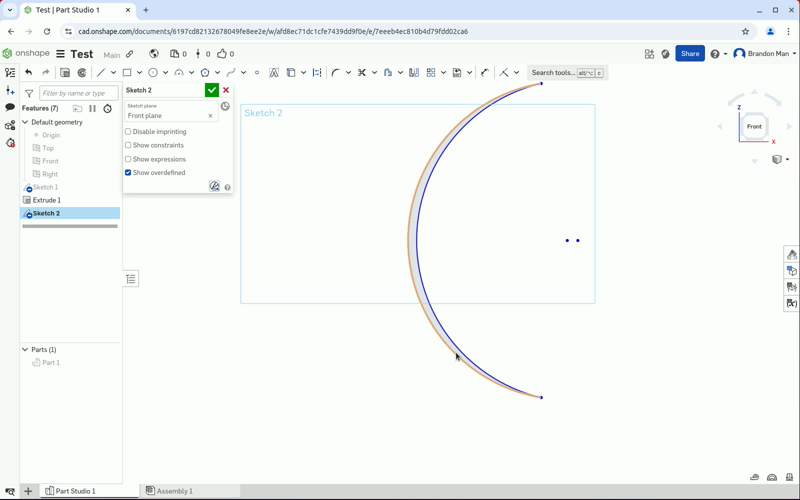
scroll(6)
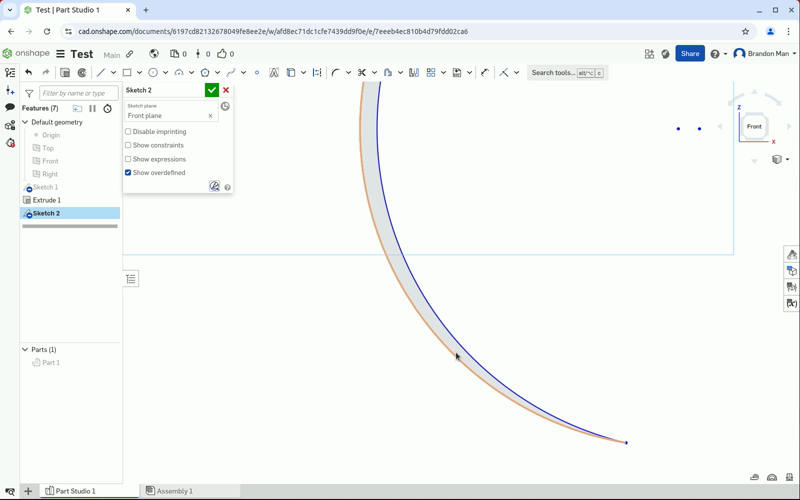
click(456, 352)
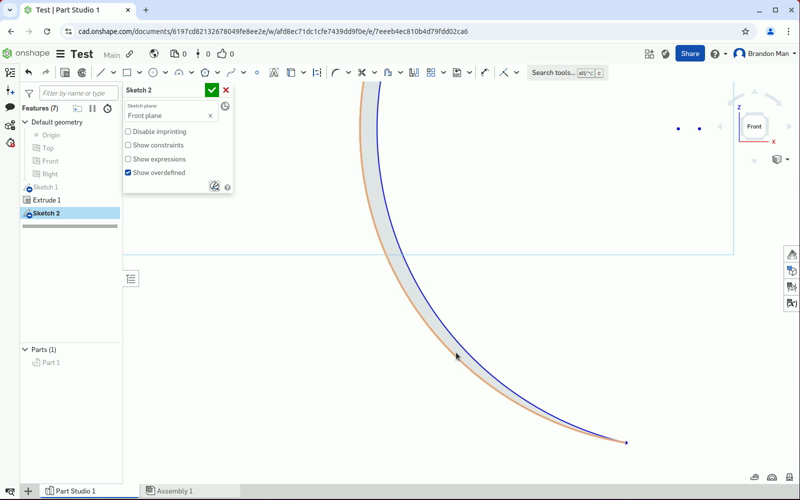
scroll(-6)
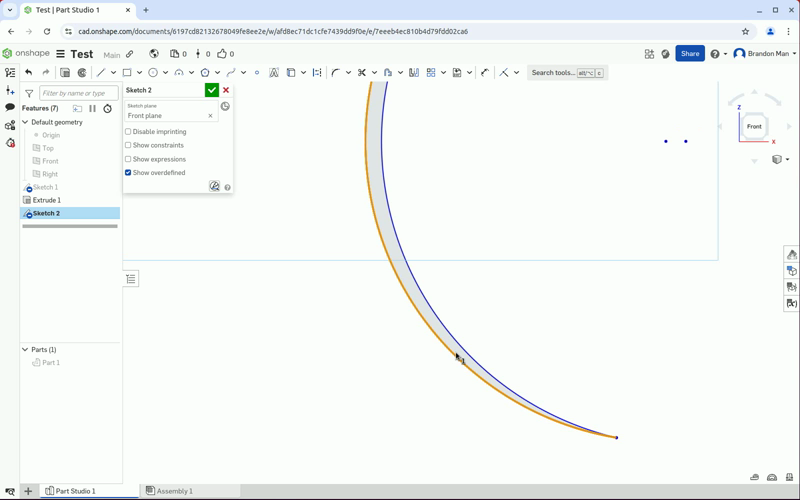
scroll(-6)
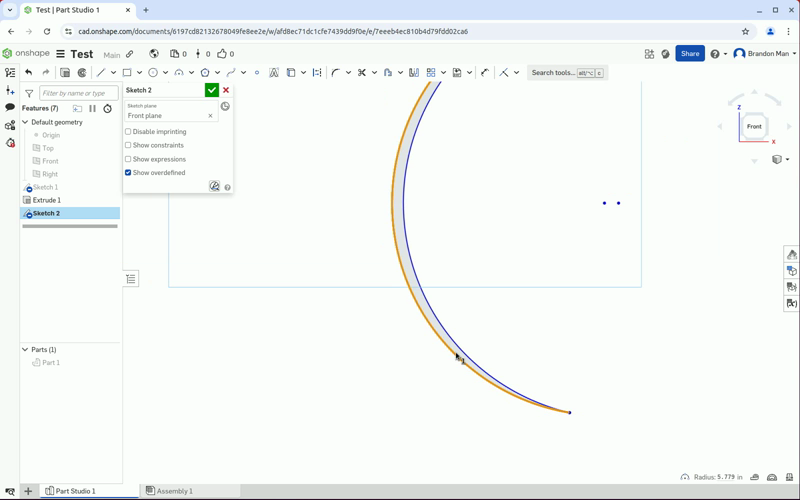
scroll(-6)
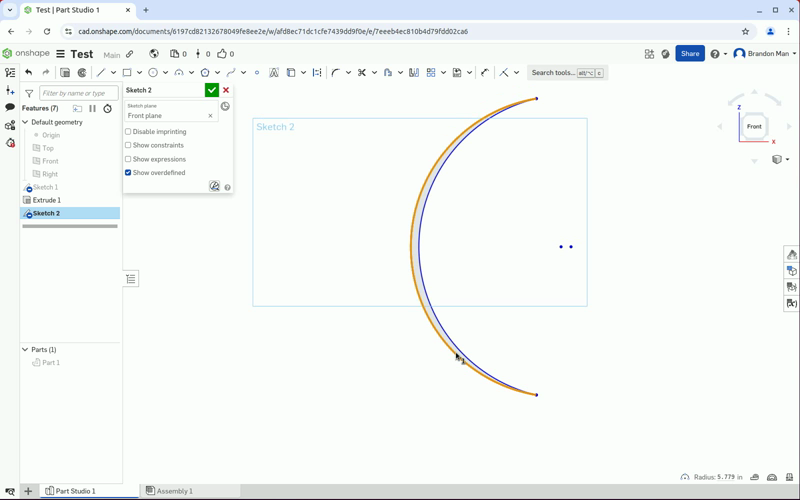
scroll(-6)
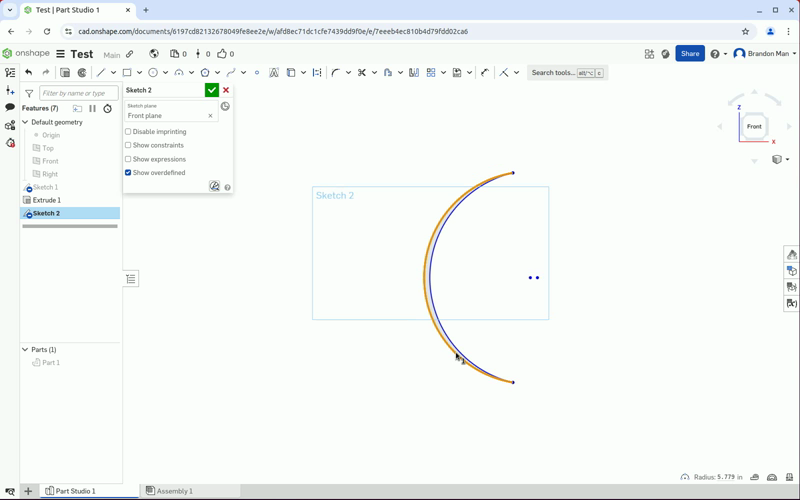
scroll(-6)
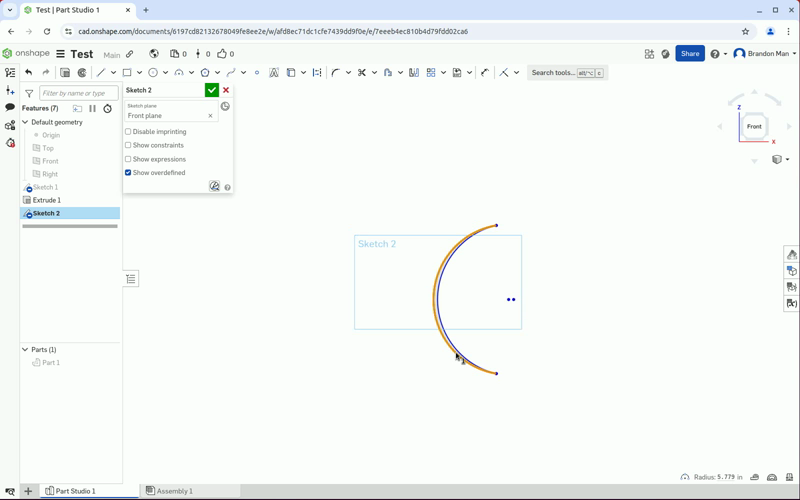
scroll(-6)
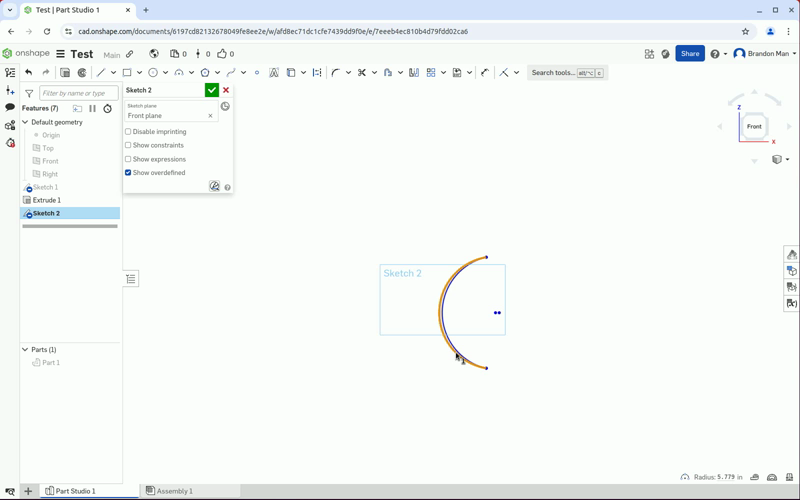
scroll(-6)
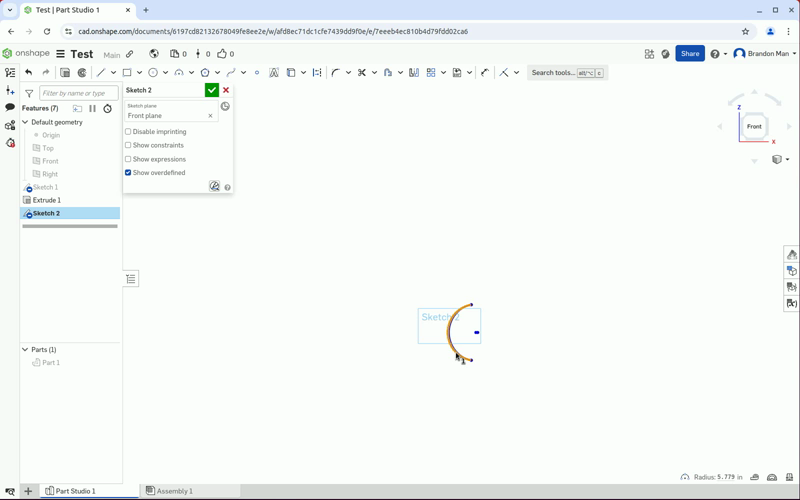
mouse_move(73, 352)
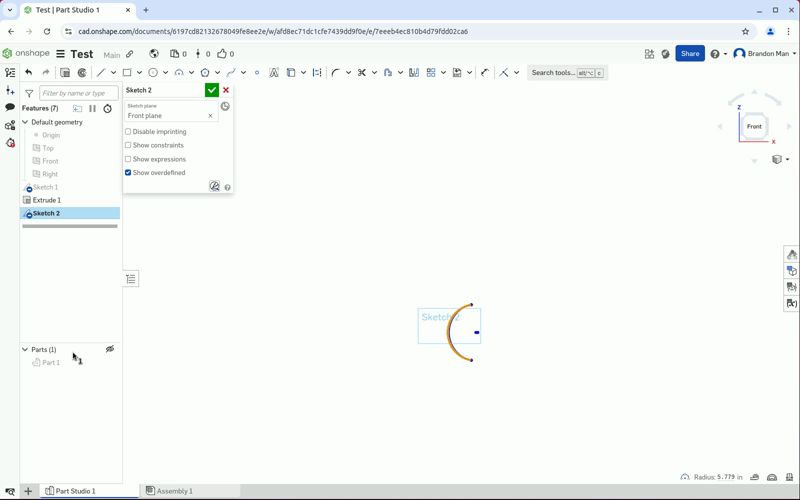
key(shift+y)
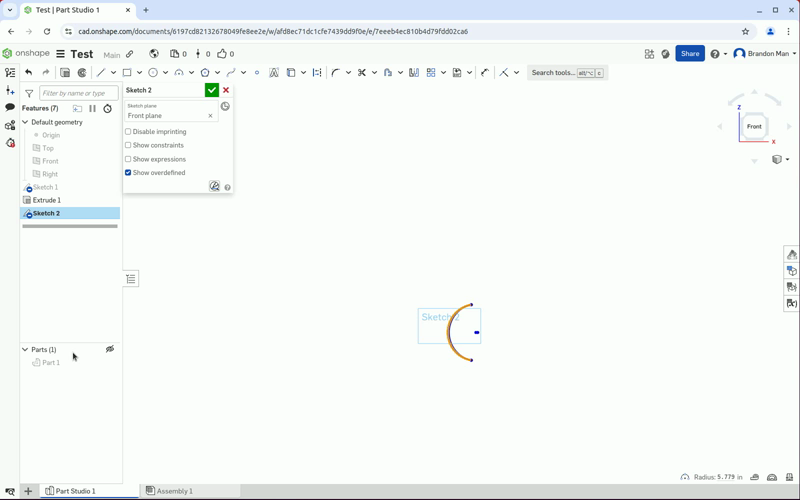
key(shift+e)
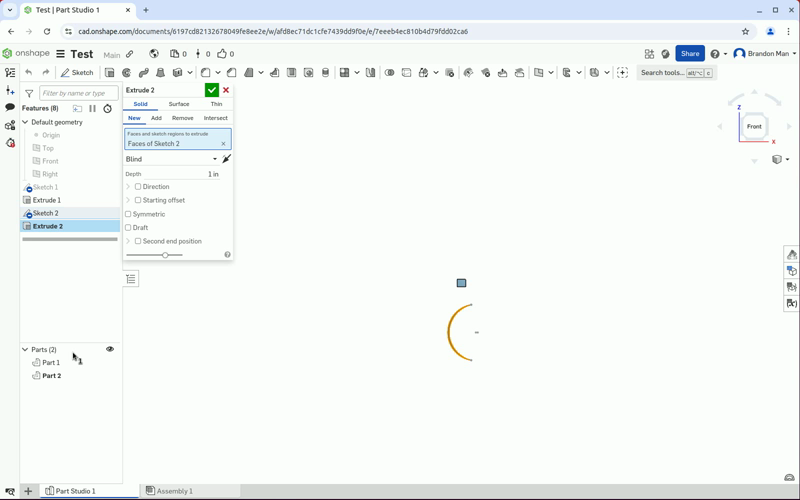
mouse_move(143, 106)
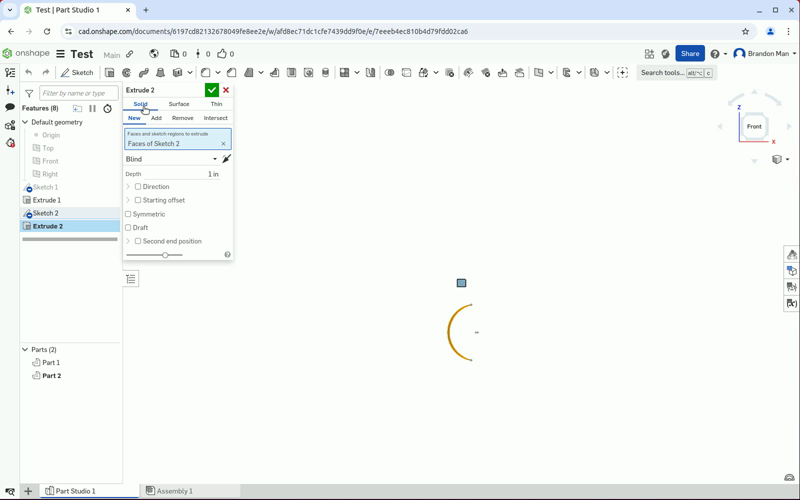
click(143, 106)
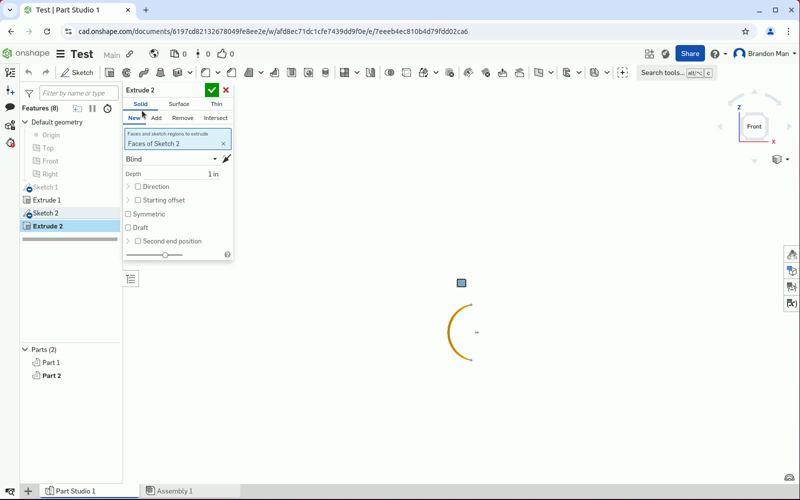
mouse_move(137, 120)
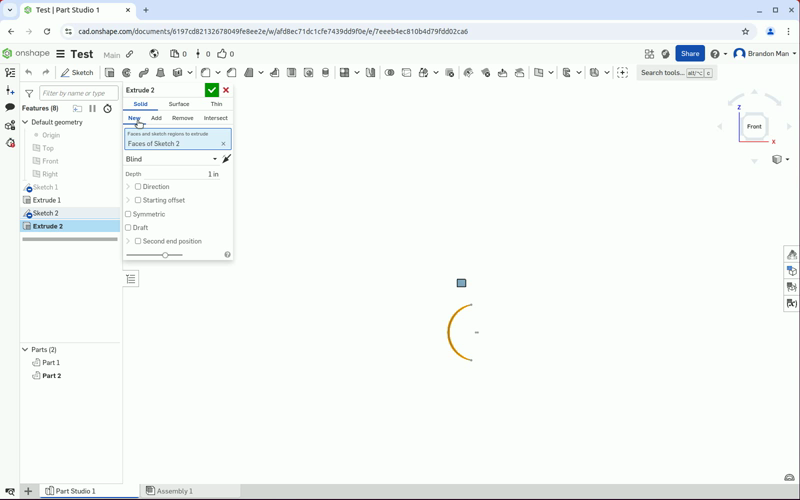
click(137, 120)
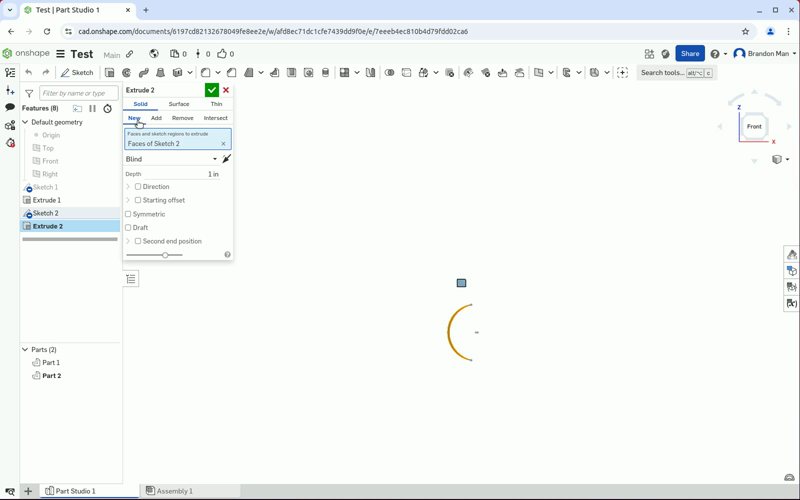
key(tab, 4)
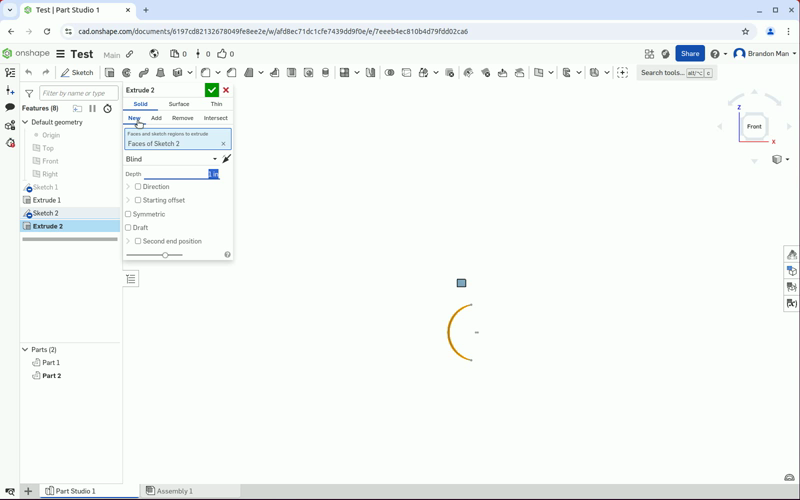
text(23.108)
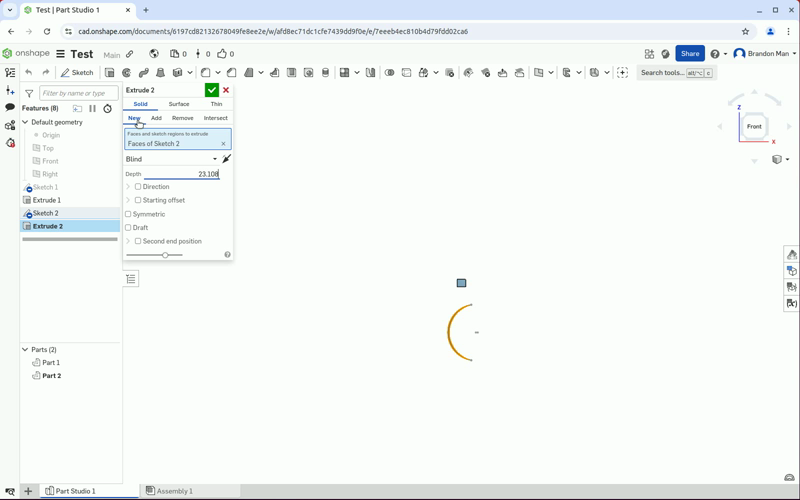
key(enter)
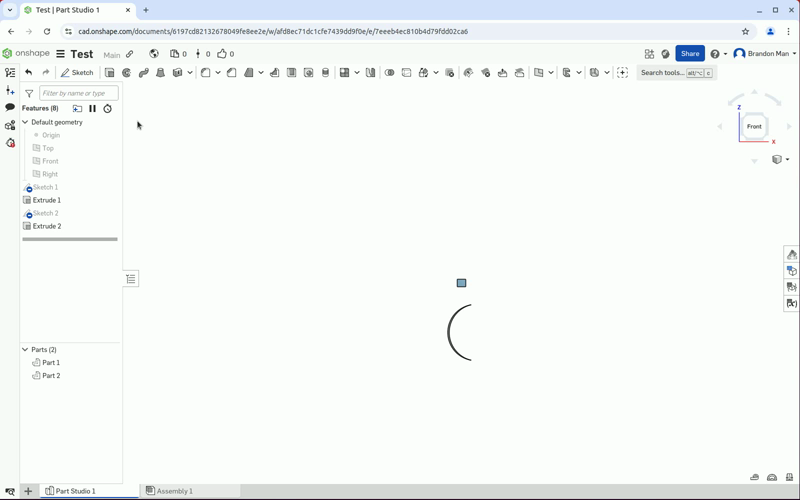
key(shift+h)
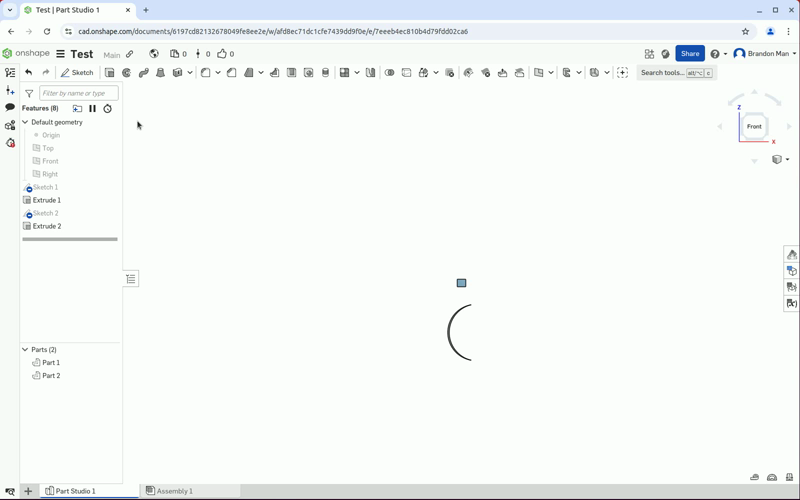
key(shift+h)
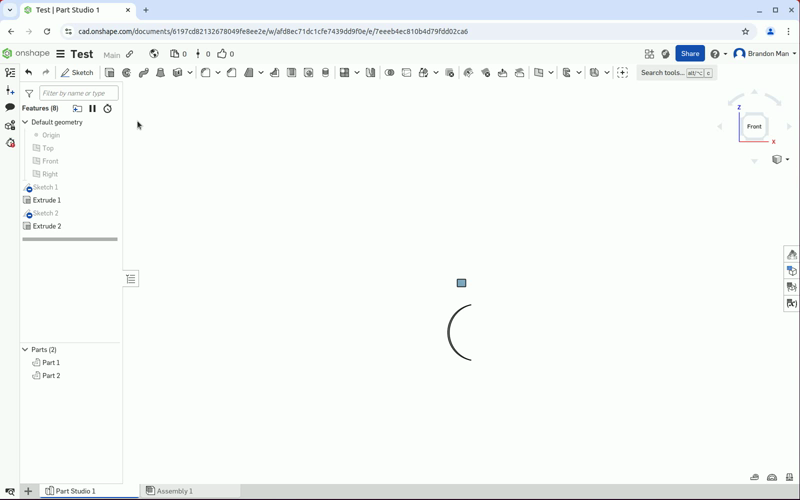
mouse_move(73, 189)
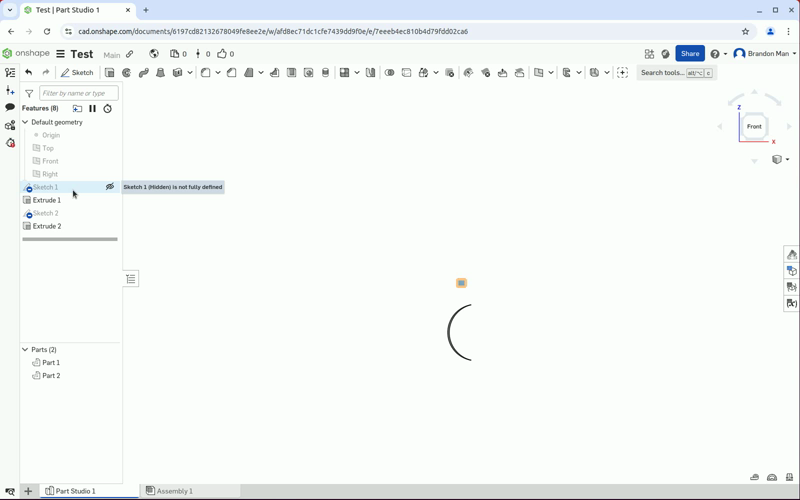
click(73, 189)
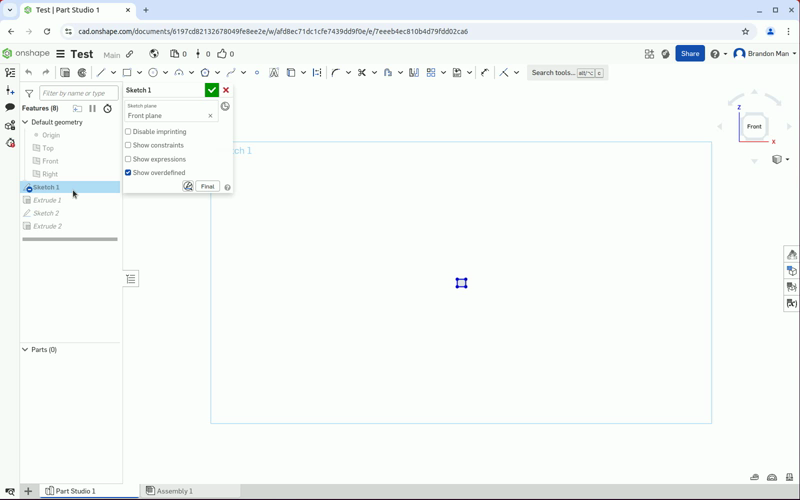
mouse_move(229, 92)
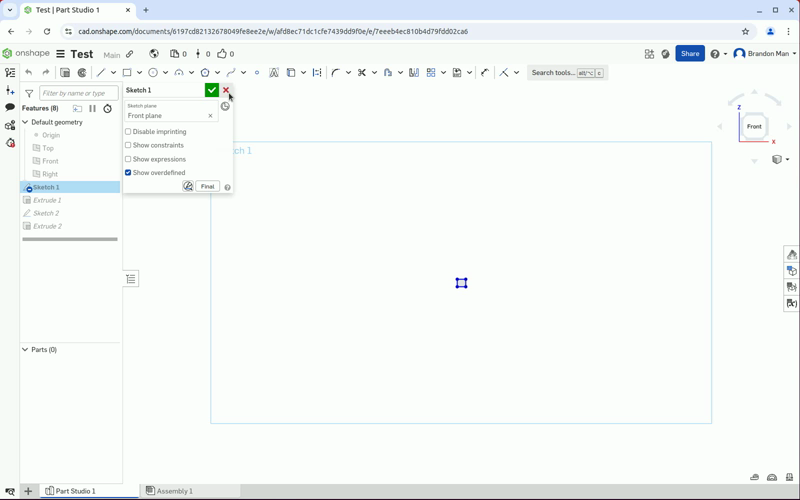
click(229, 92)
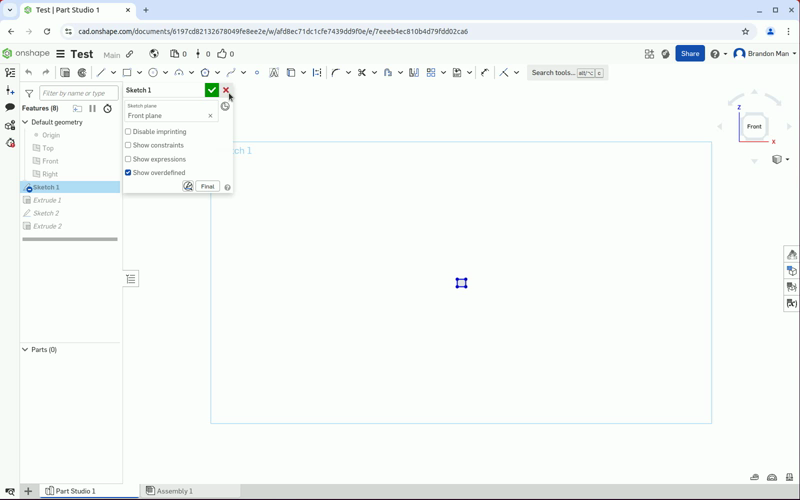
key(shift+s)
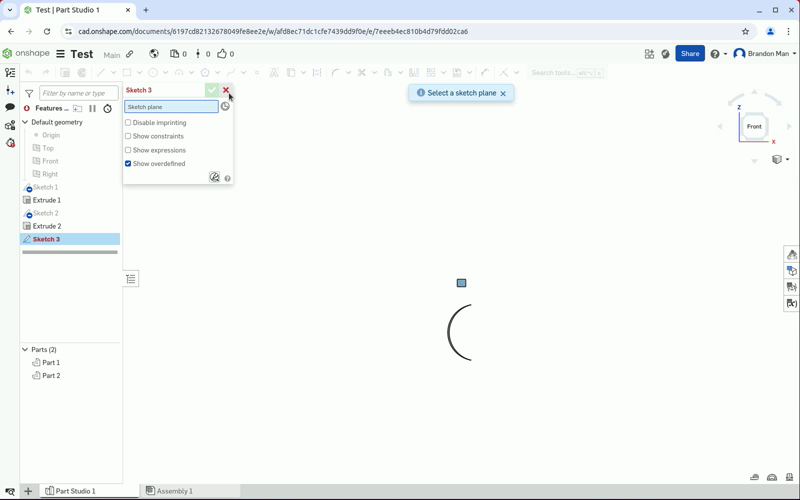
mouse_move(73, 163)
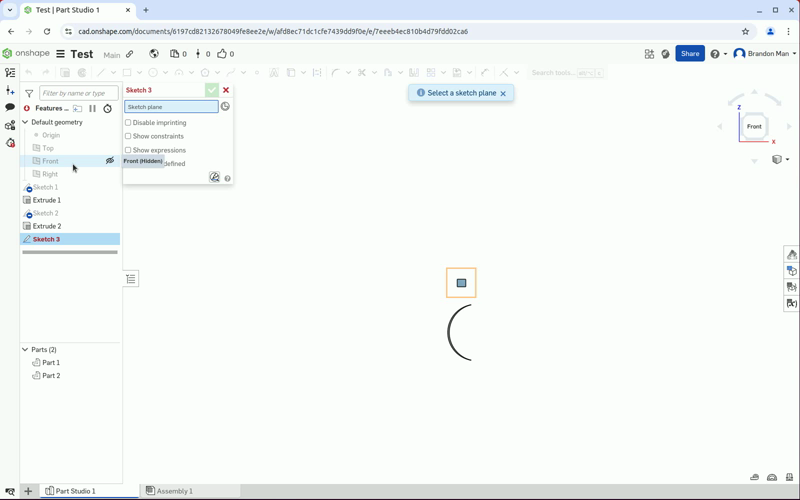
click(73, 163)
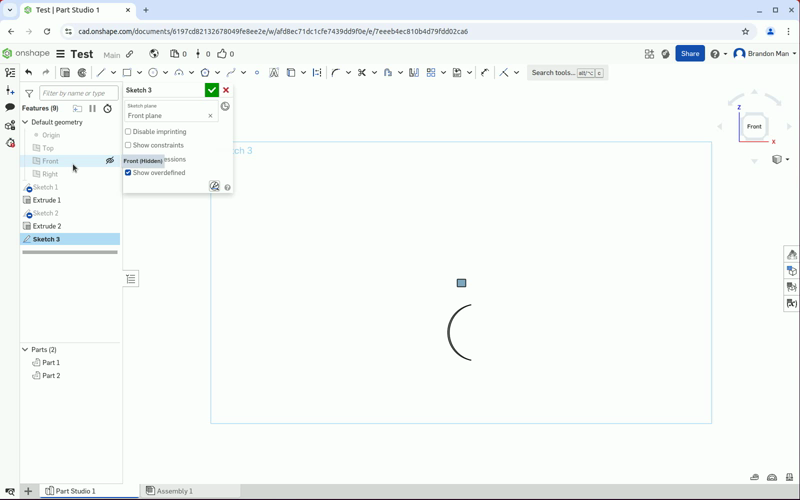
mouse_move(73, 352)
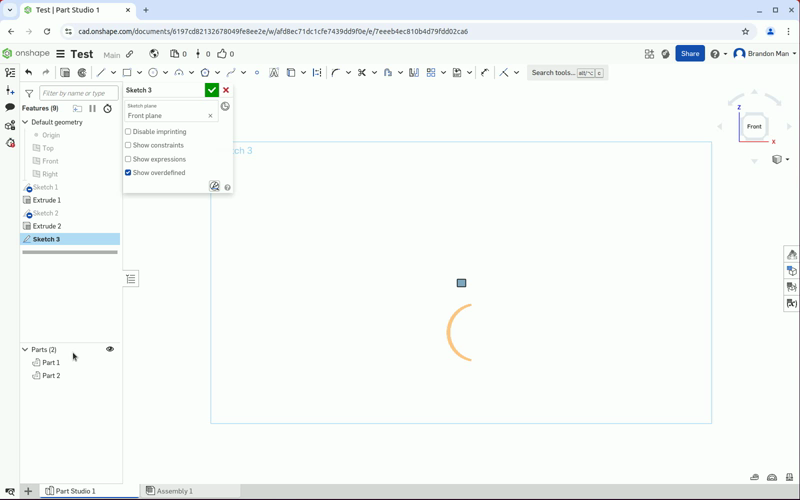
key(y)
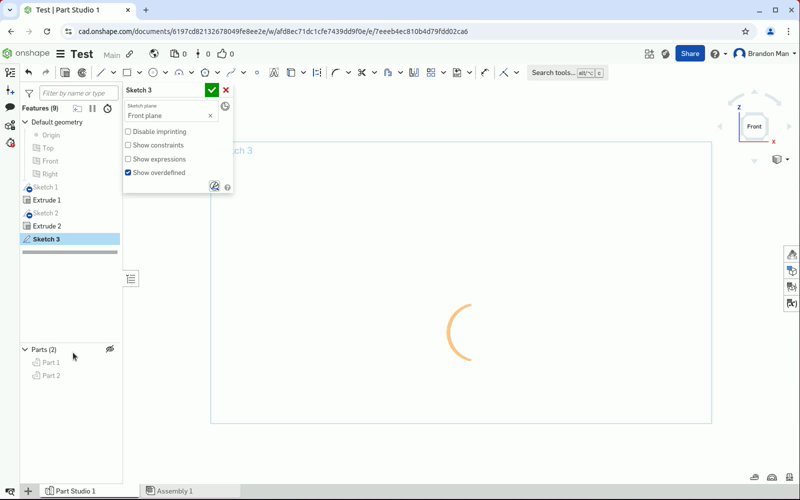
key(a)
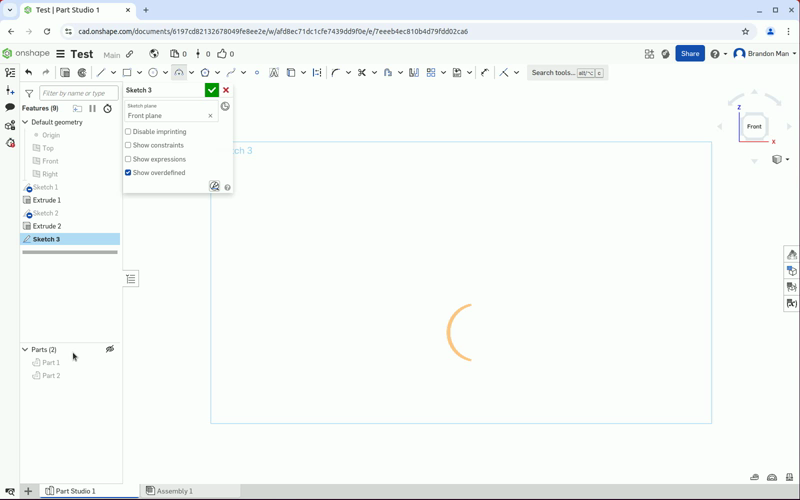
key_down(shift)
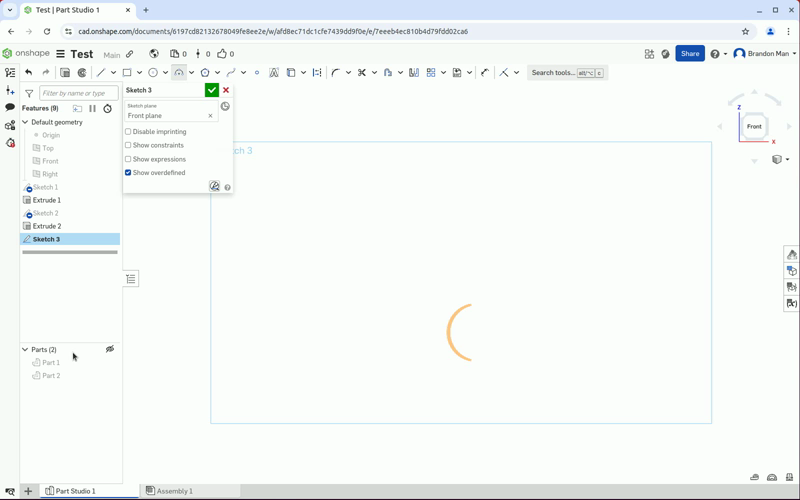
mouse_move(471, 360)
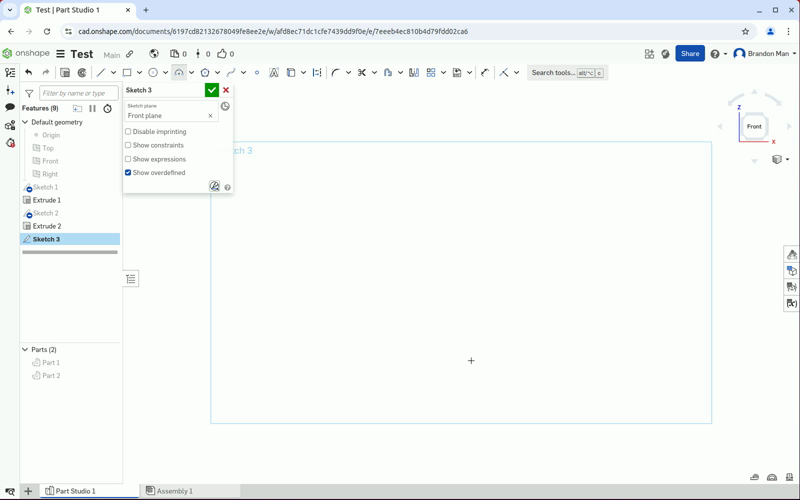
click(471, 360)
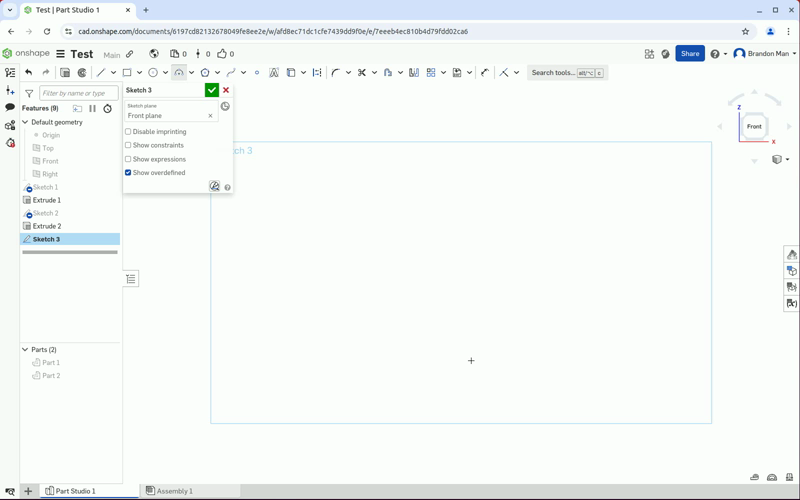
key_up(shift)
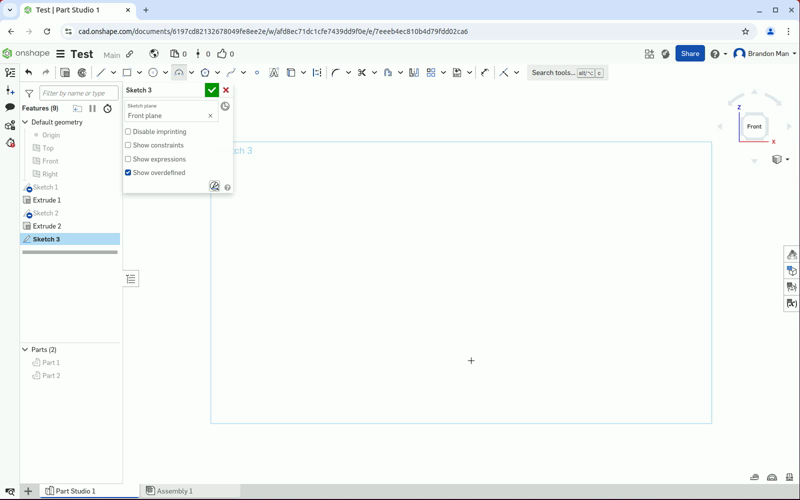
key_down(shift)
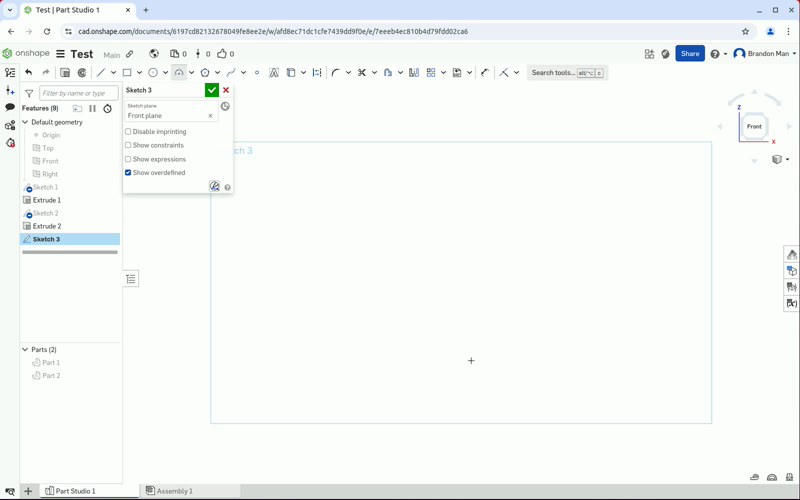
mouse_move(471, 305)
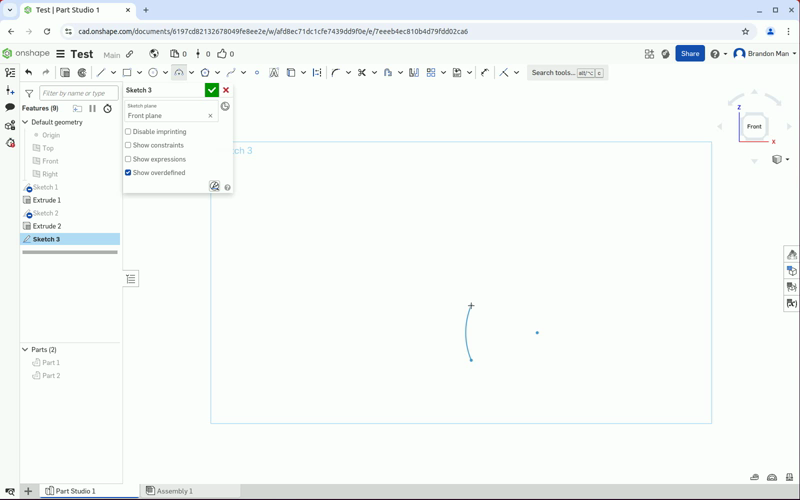
click(471, 305)
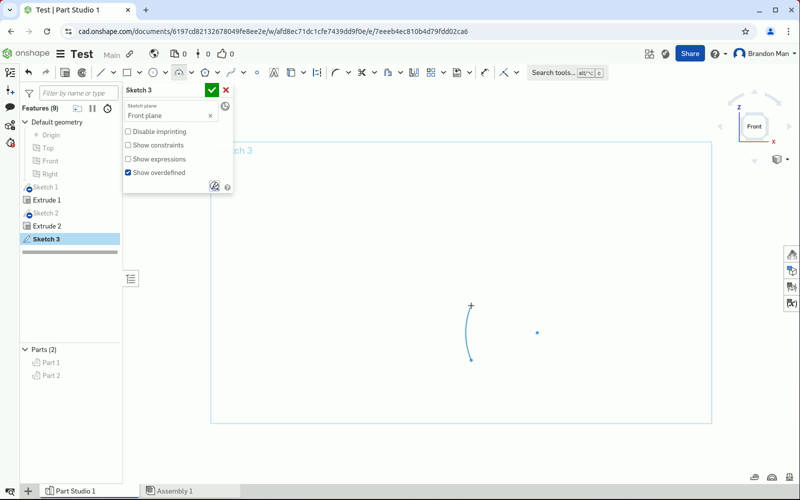
mouse_move(505, 332)
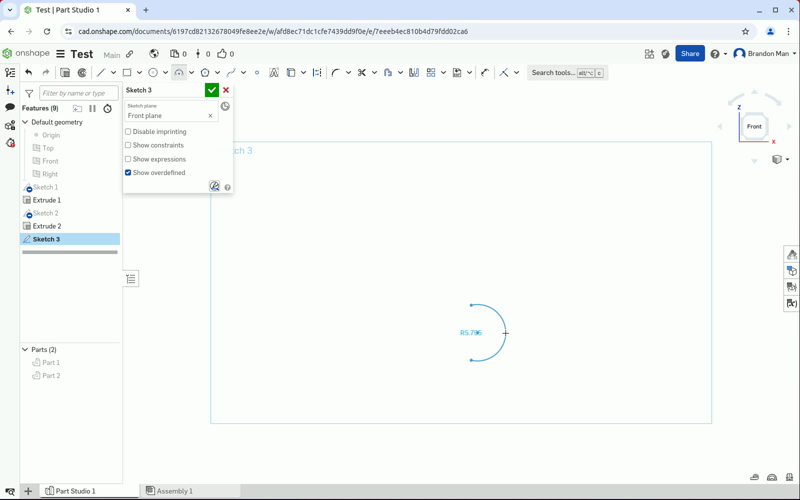
click(505, 332)
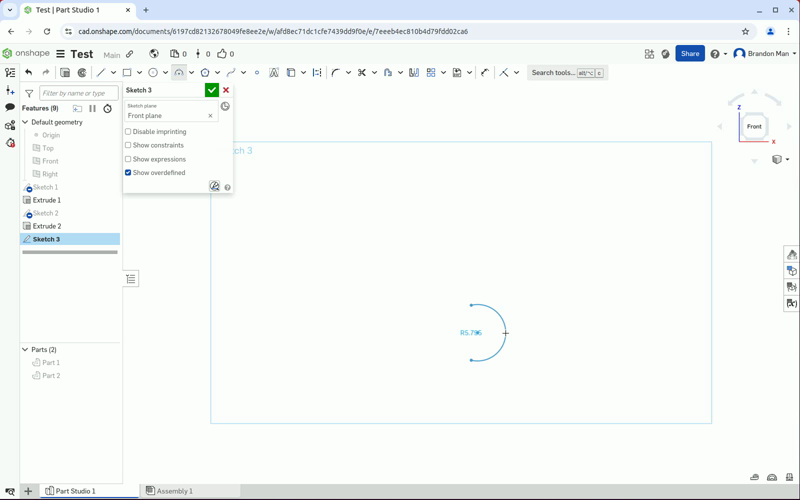
key_up(shift)
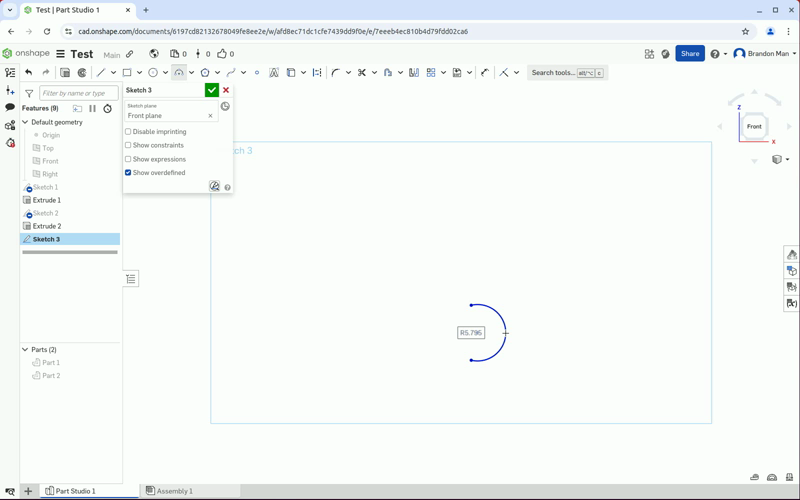
mouse_move(471, 305)
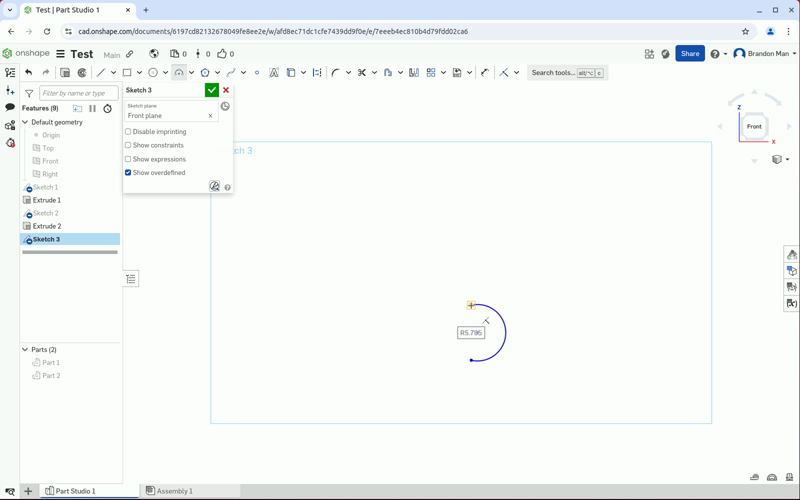
click(471, 305)
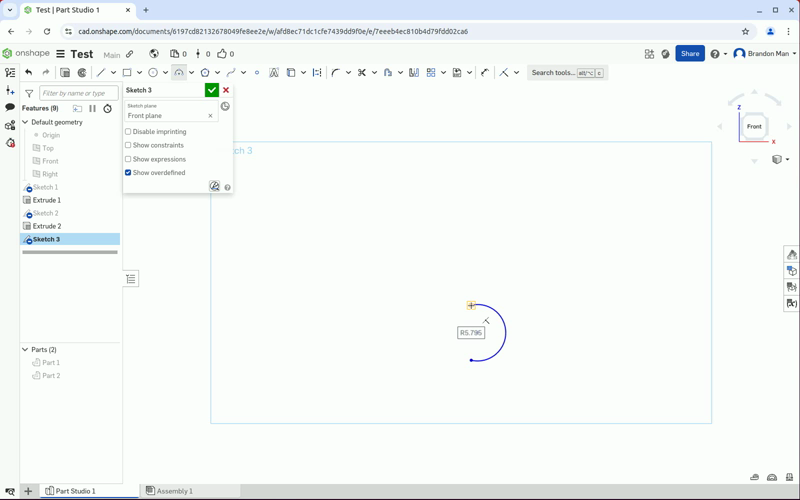
mouse_move(471, 360)
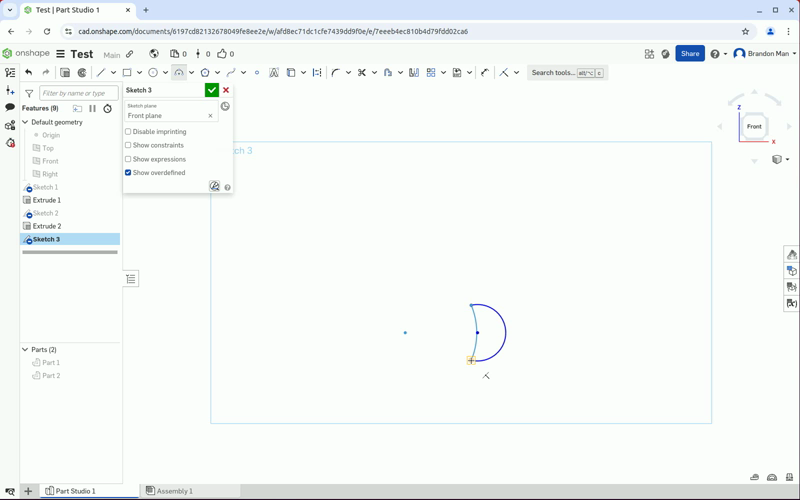
click(471, 360)
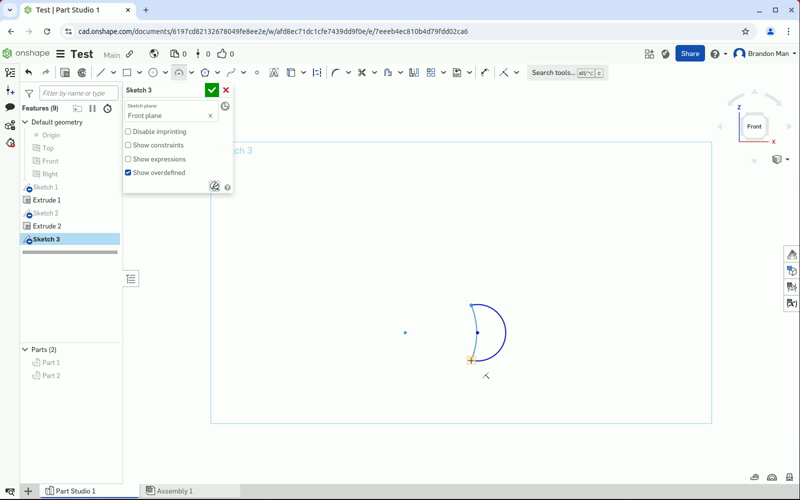
key_down(shift)
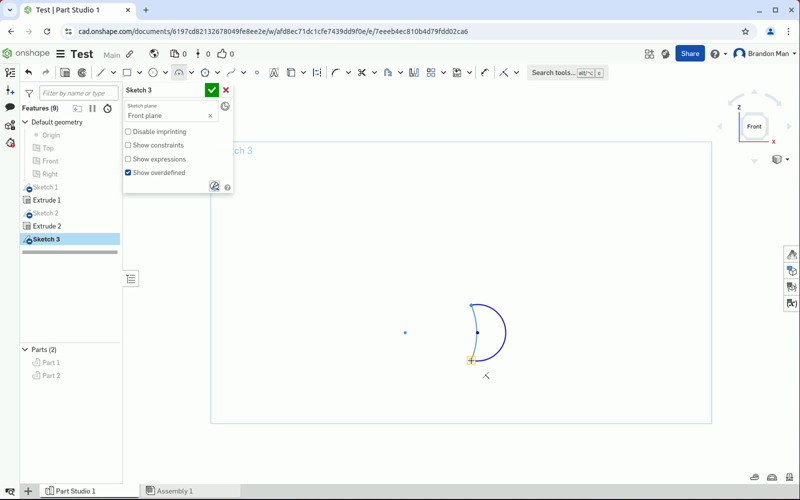
mouse_move(504, 332)
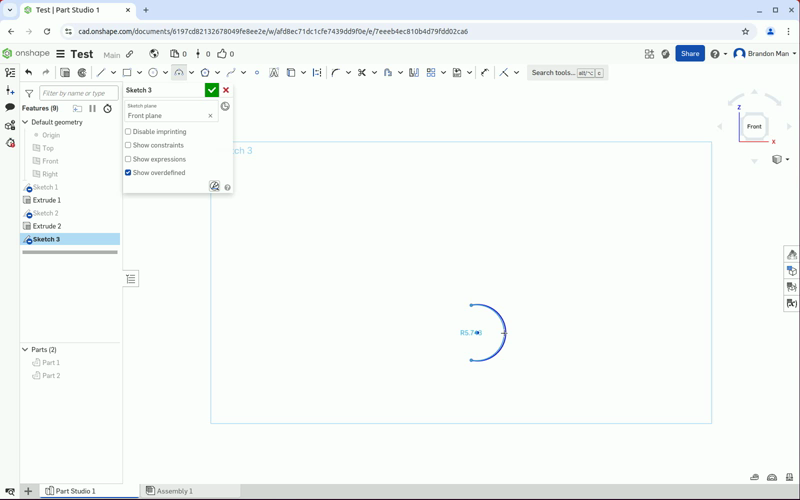
scroll(6)
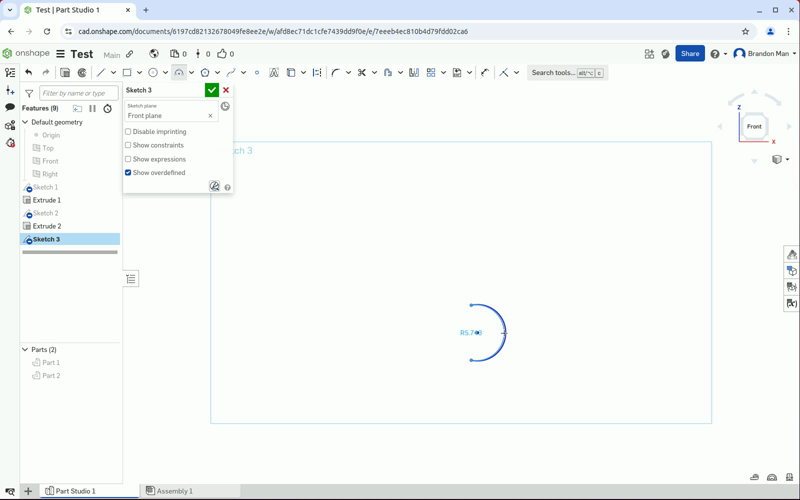
scroll(6)
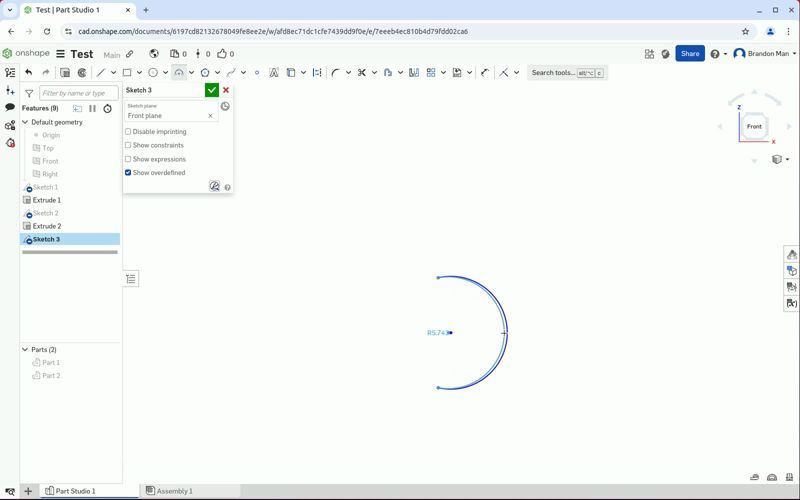
scroll(6)
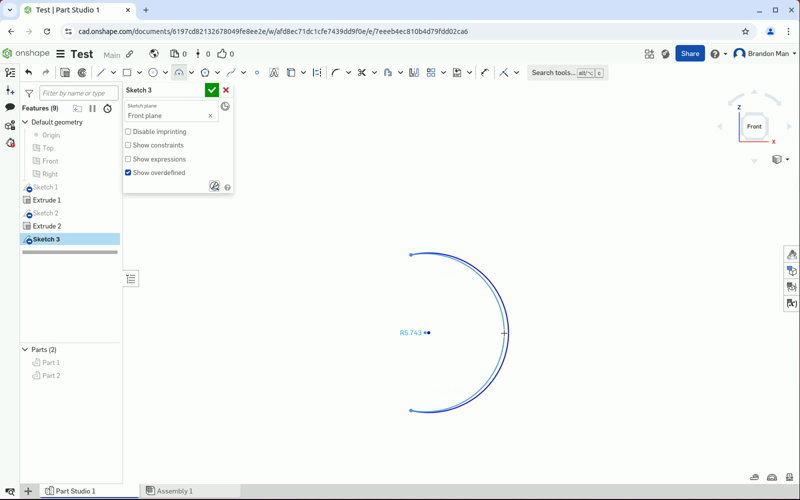
scroll(6)
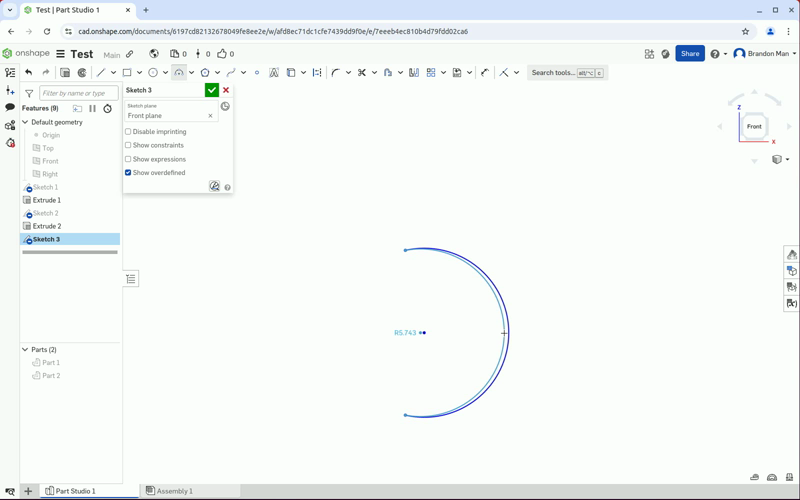
scroll(6)
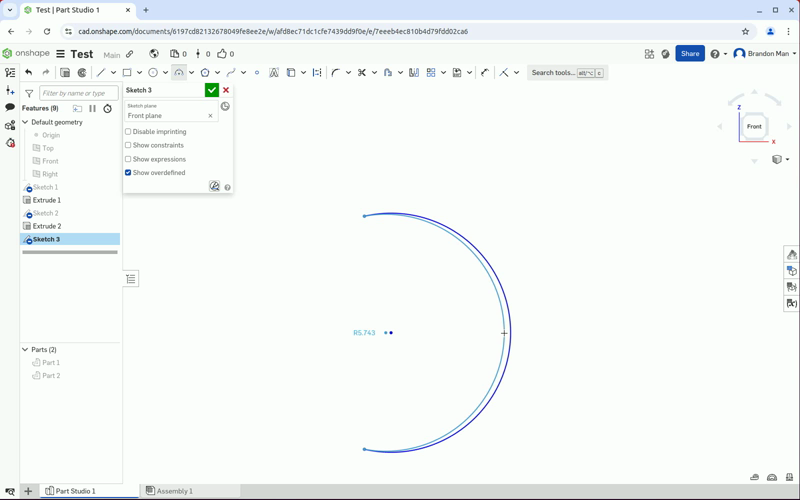
scroll(6)
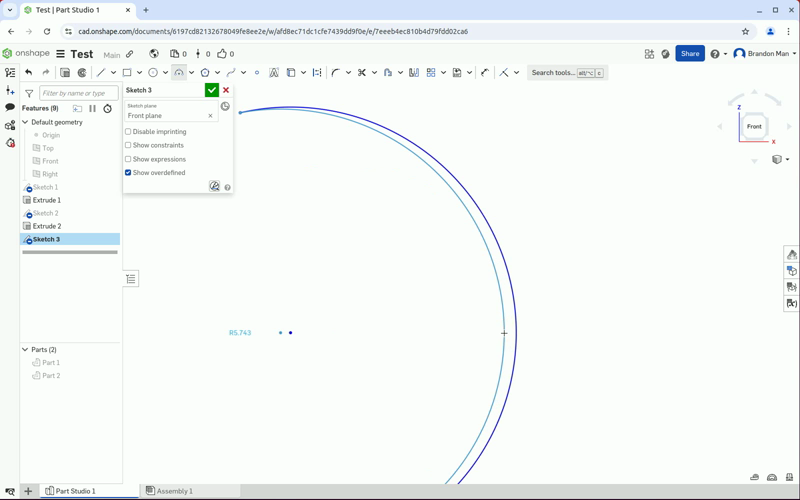
scroll(6)
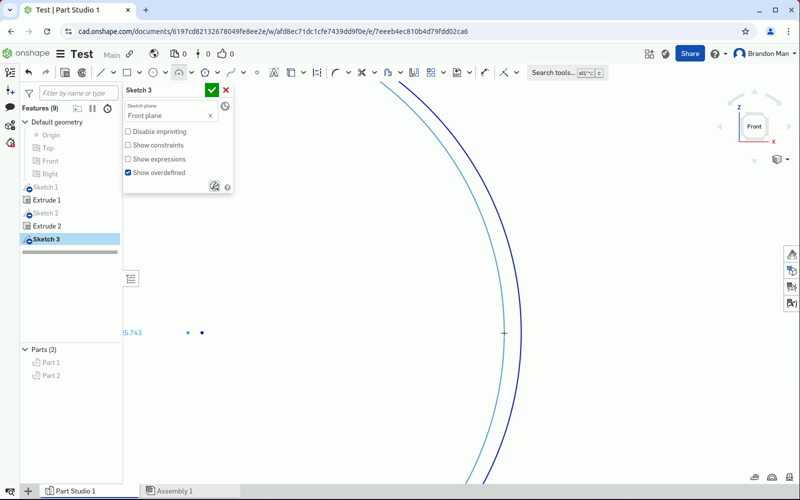
click(504, 332)
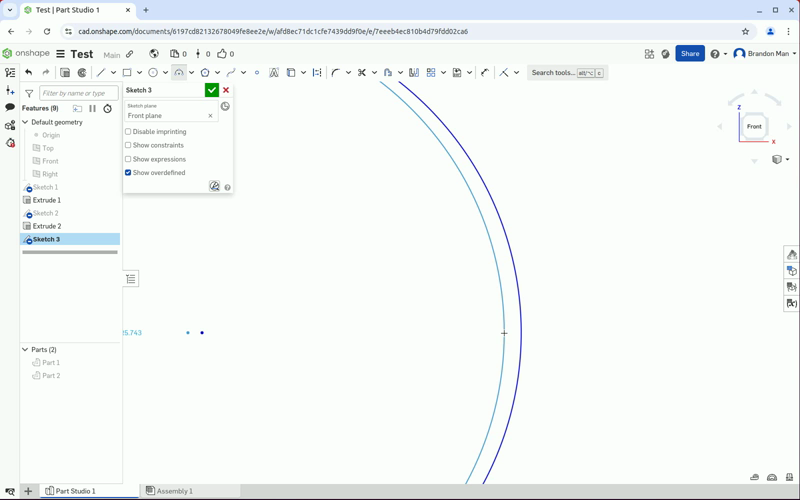
scroll(-6)
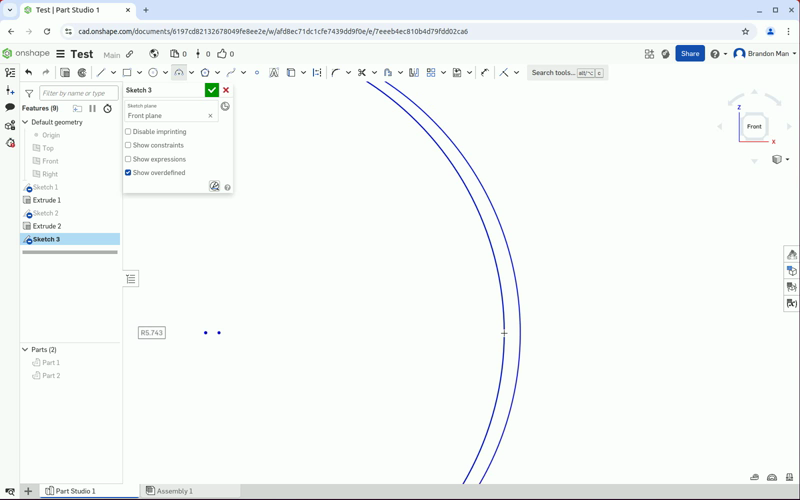
scroll(-6)
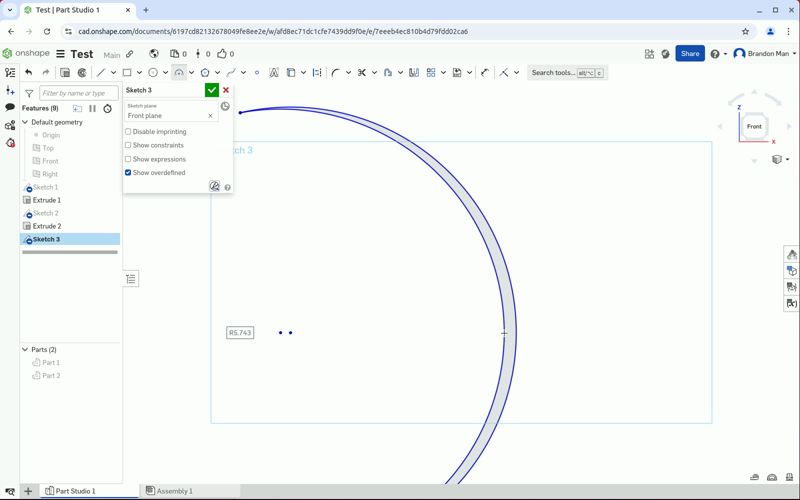
scroll(-6)
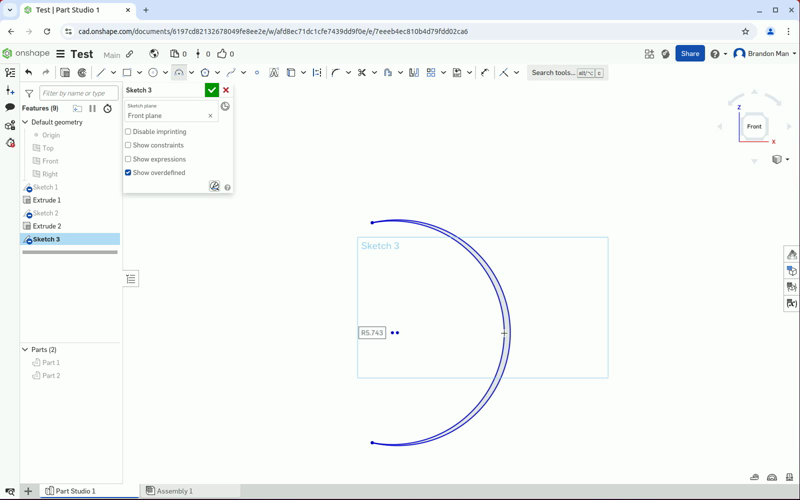
scroll(-6)
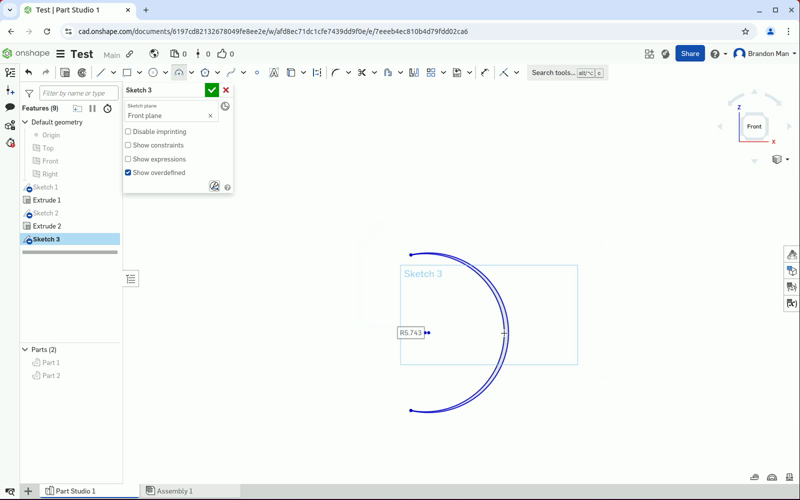
scroll(-6)
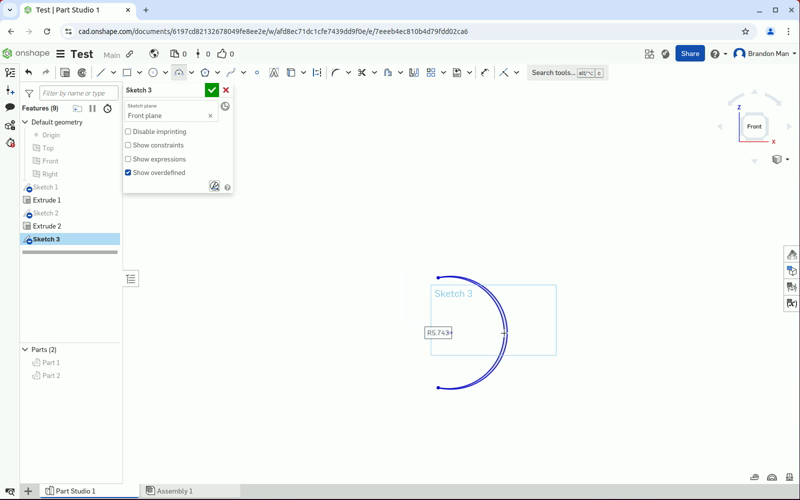
scroll(-6)
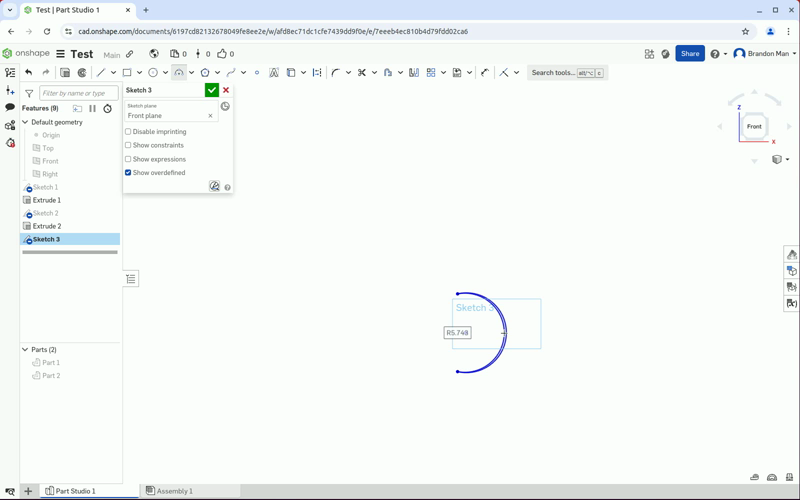
scroll(-6)
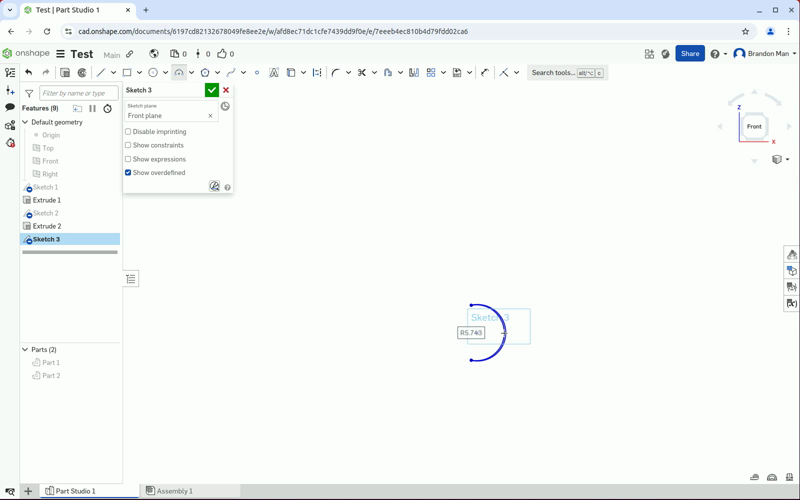
key_up(shift)
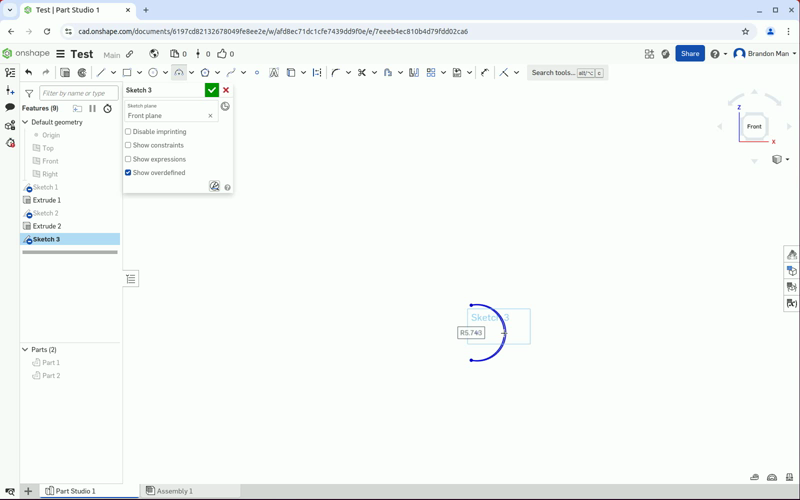
key(esc)
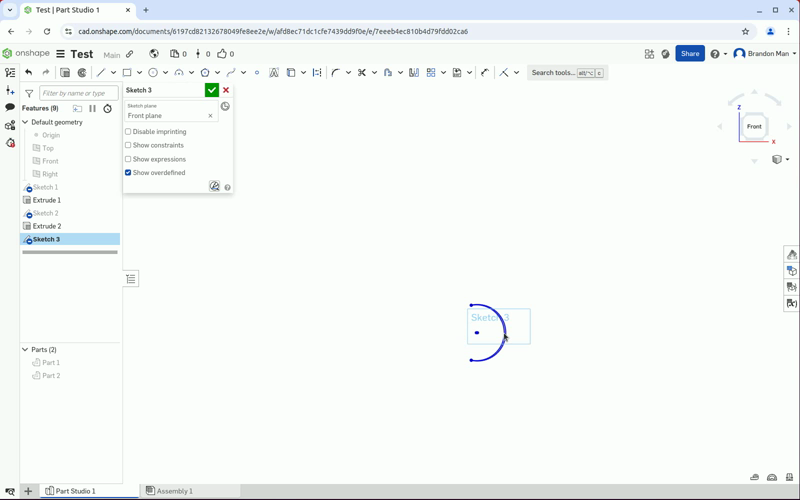
mouse_move(497, 314)
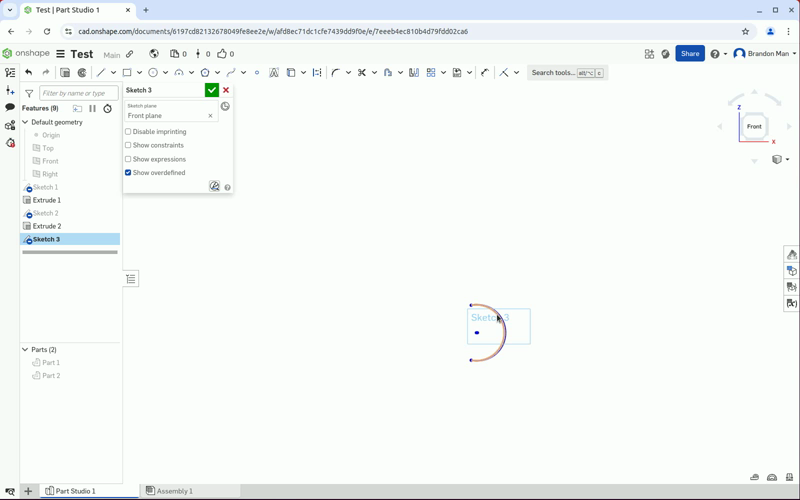
scroll(6)
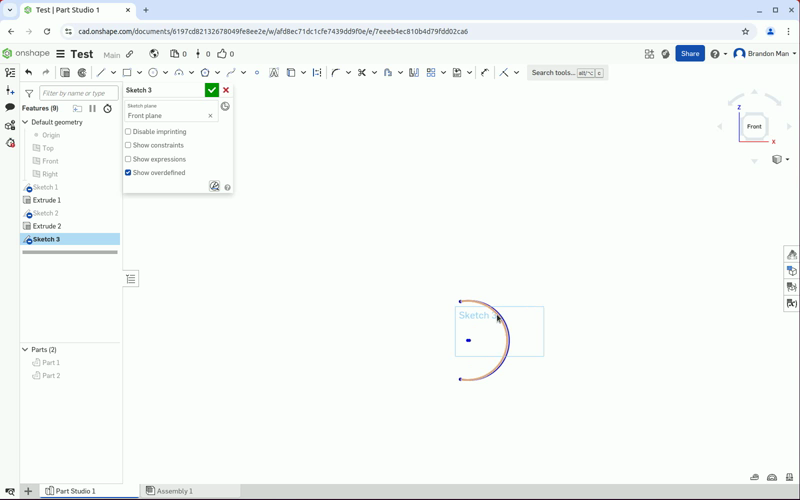
scroll(6)
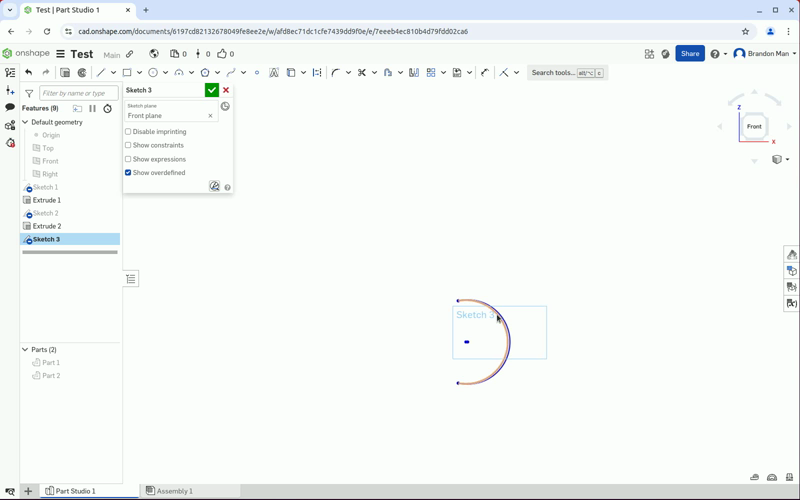
scroll(6)
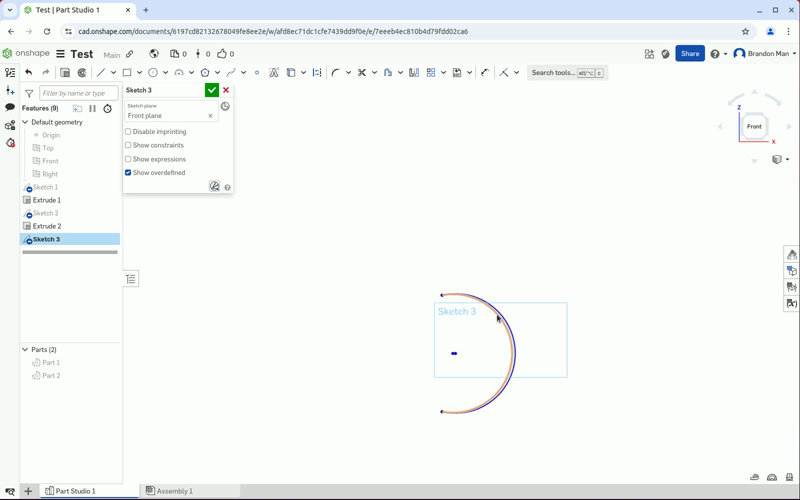
scroll(6)
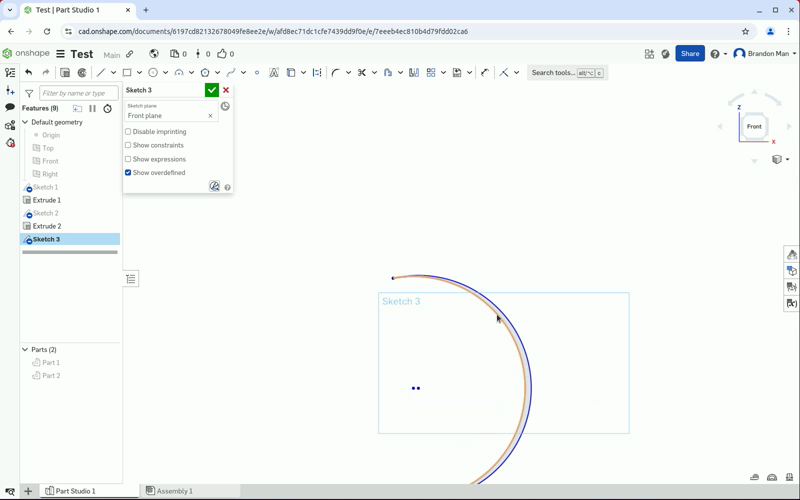
scroll(6)
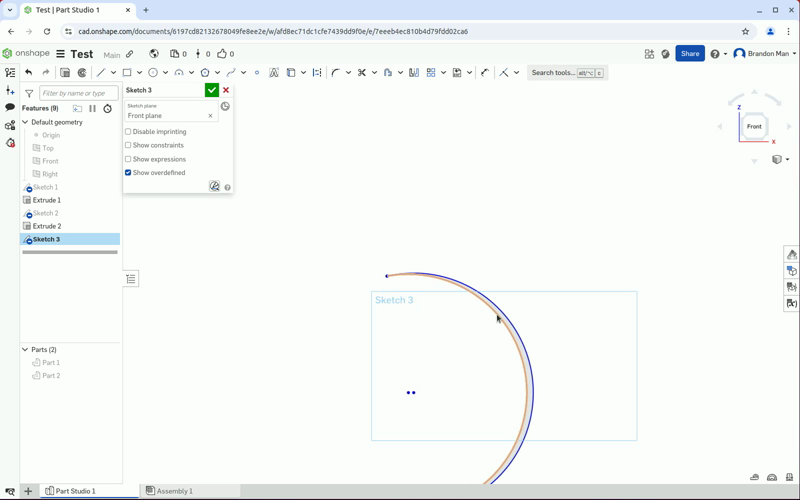
scroll(6)
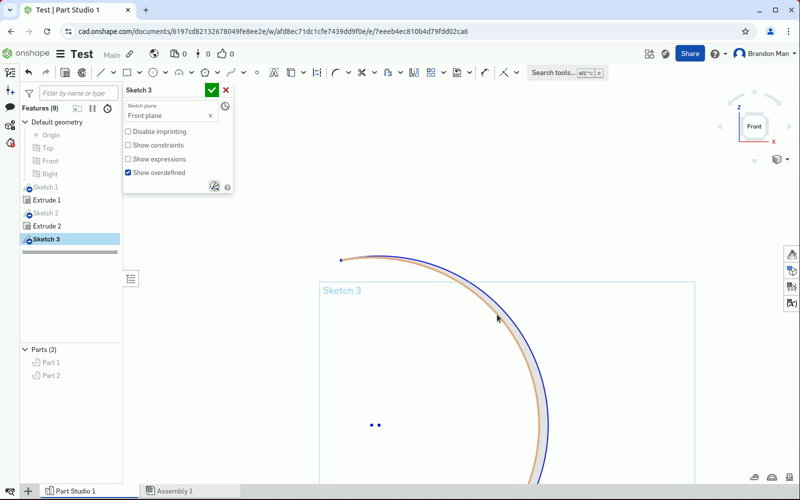
scroll(6)
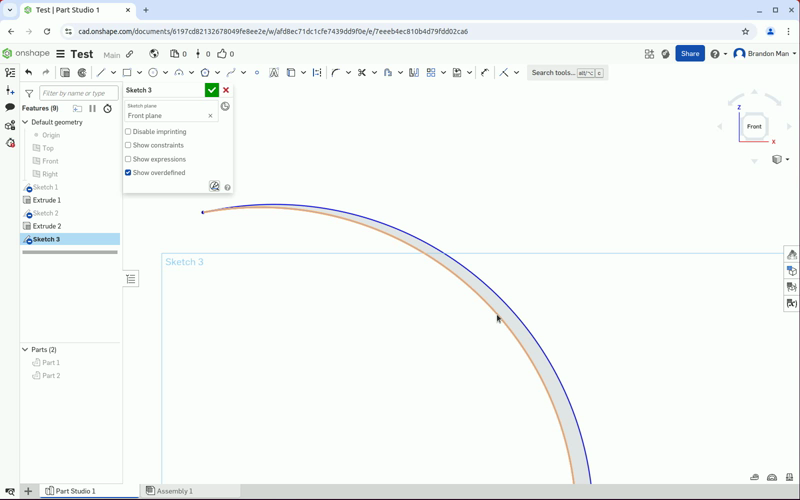
click(497, 314)
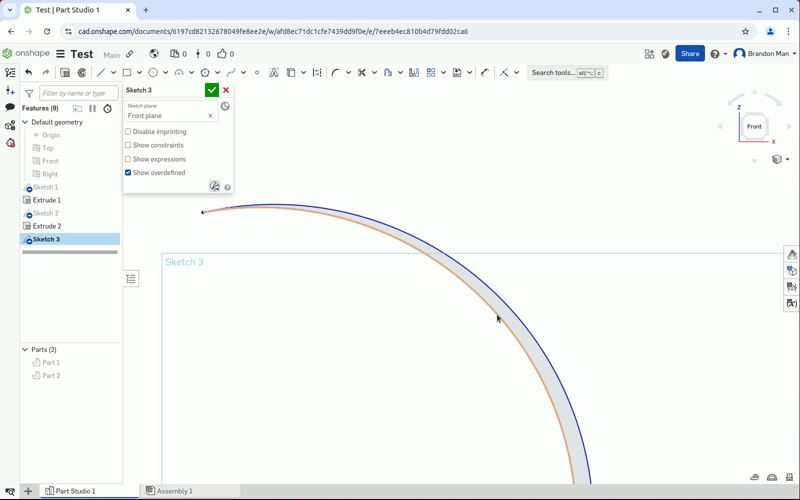
scroll(-6)
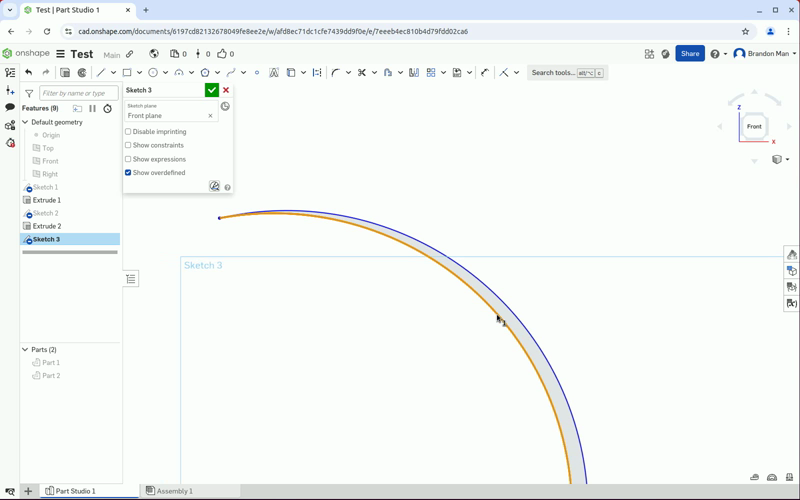
scroll(-6)
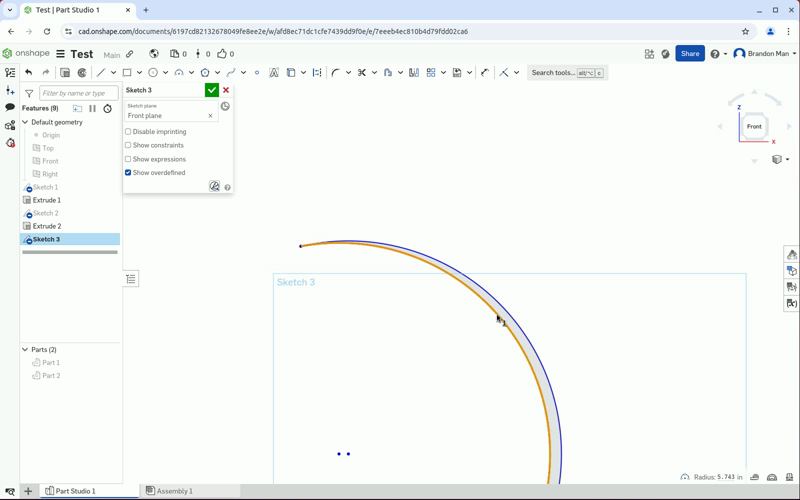
scroll(-6)
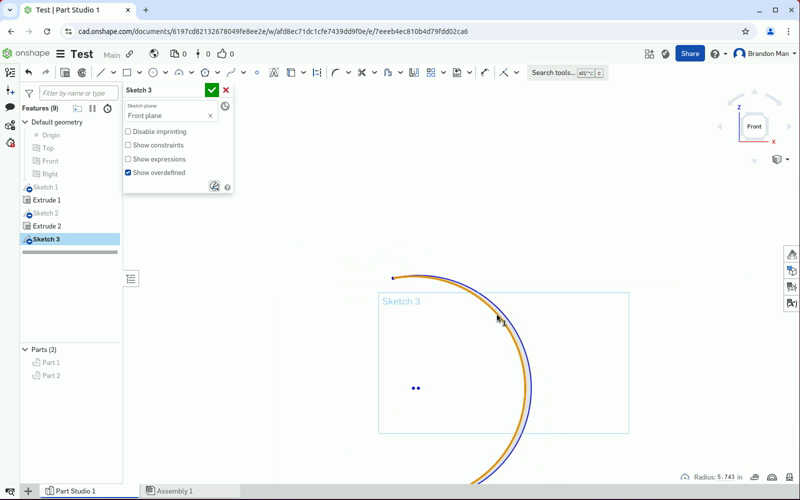
scroll(-6)
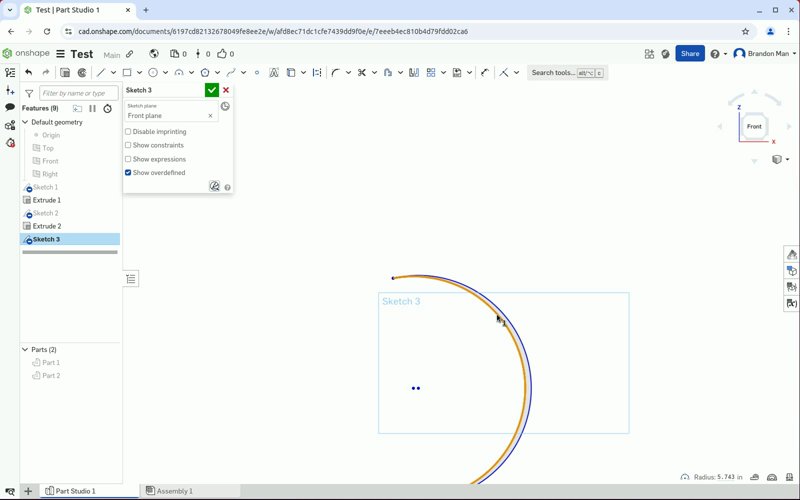
scroll(-6)
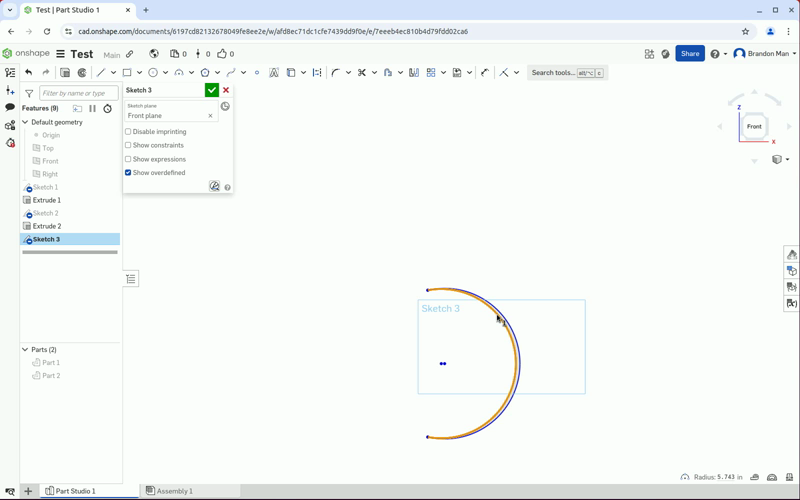
scroll(-6)
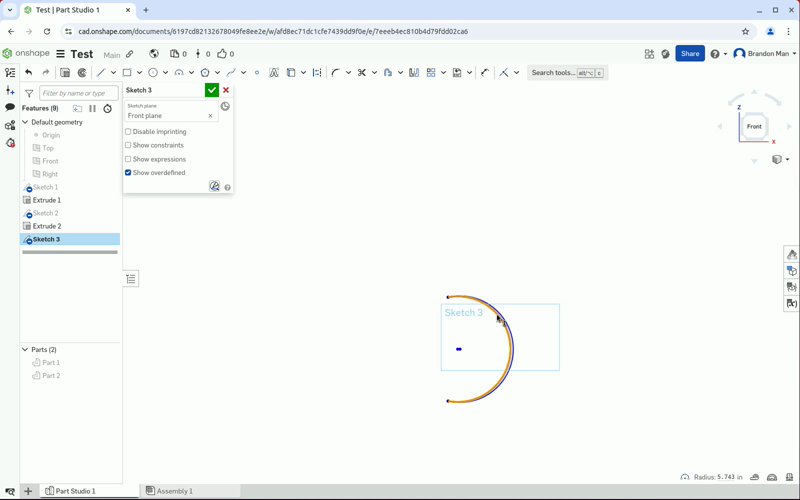
scroll(-6)
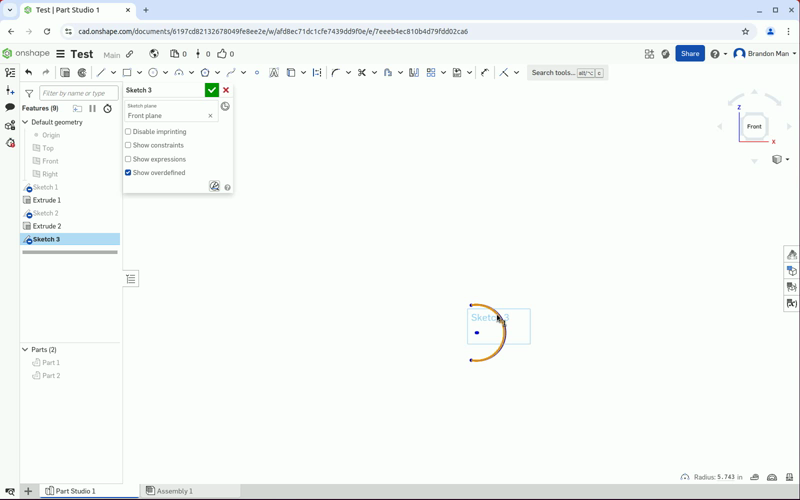
mouse_move(73, 352)
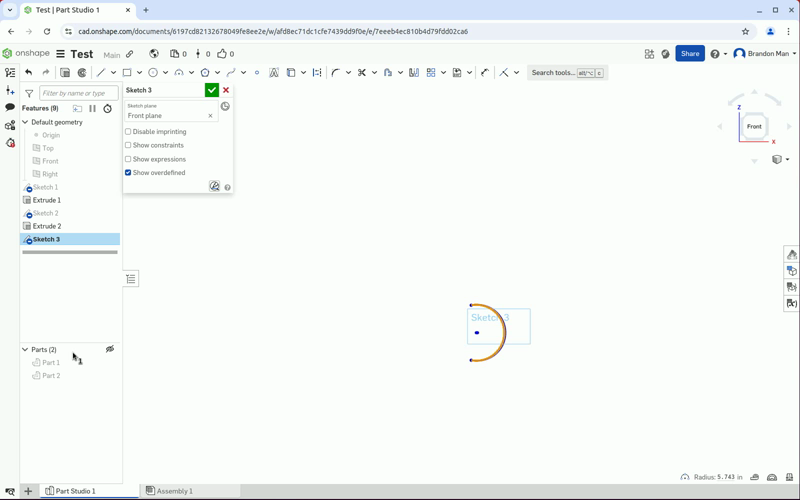
key(shift+y)
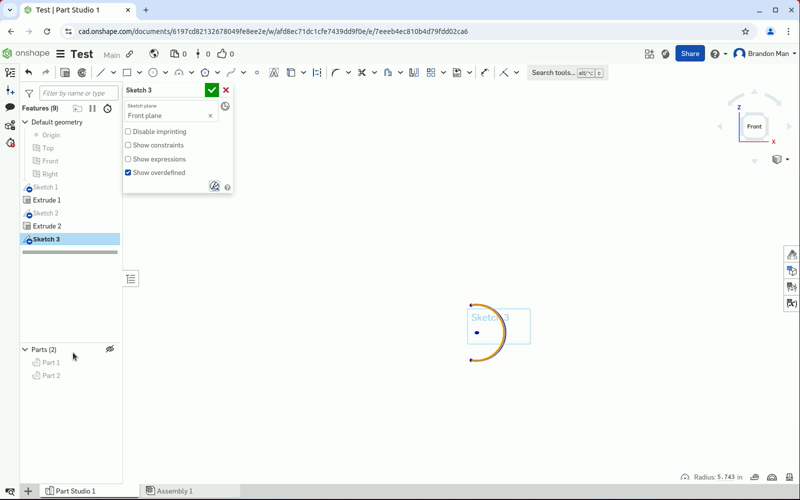
key(shift+e)
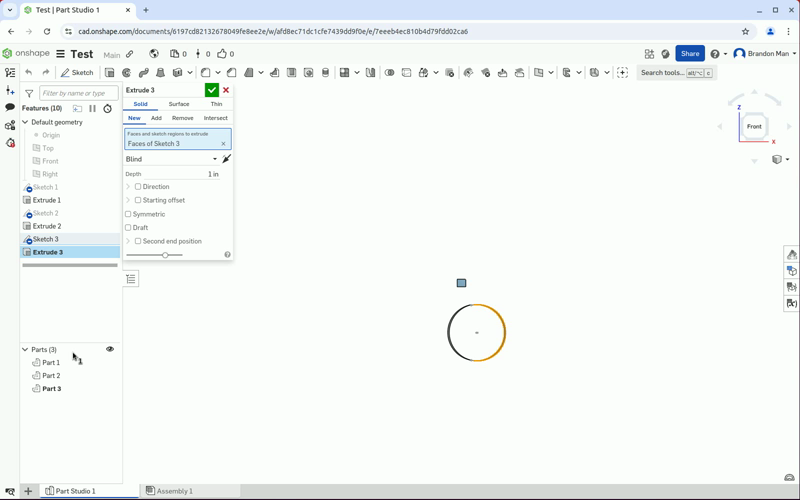
mouse_move(143, 106)
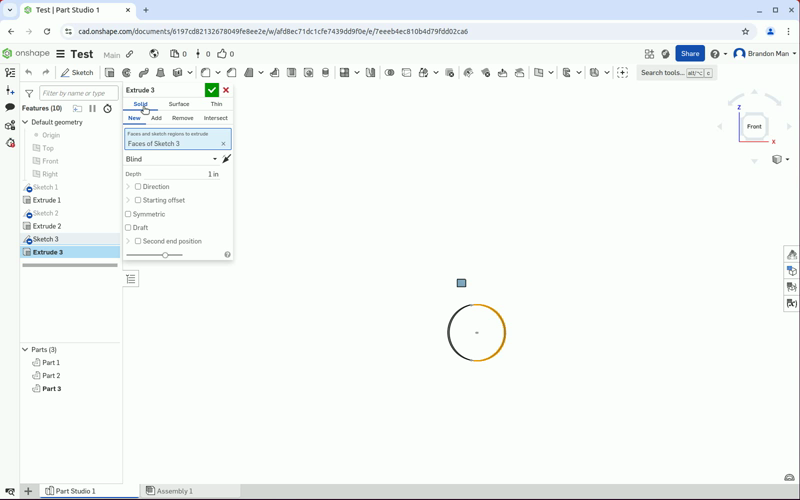
click(143, 106)
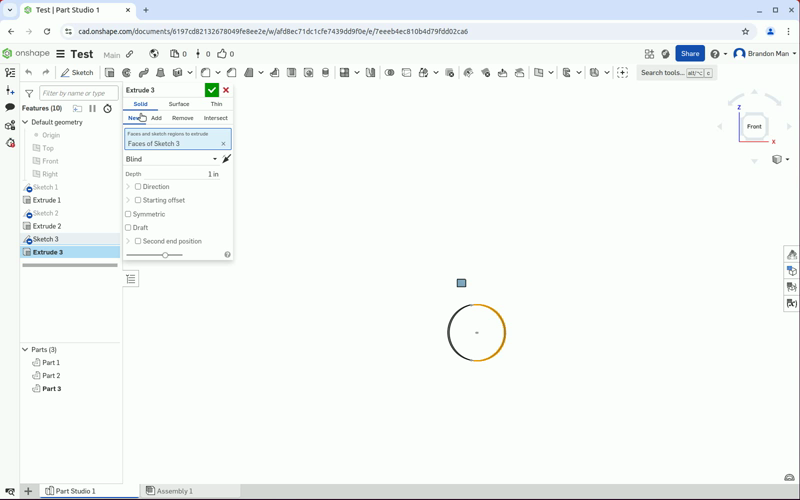
mouse_move(137, 120)
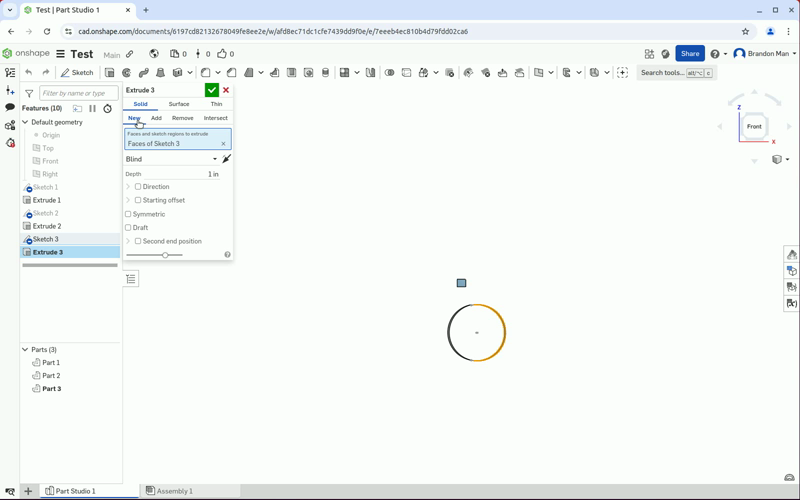
click(137, 120)
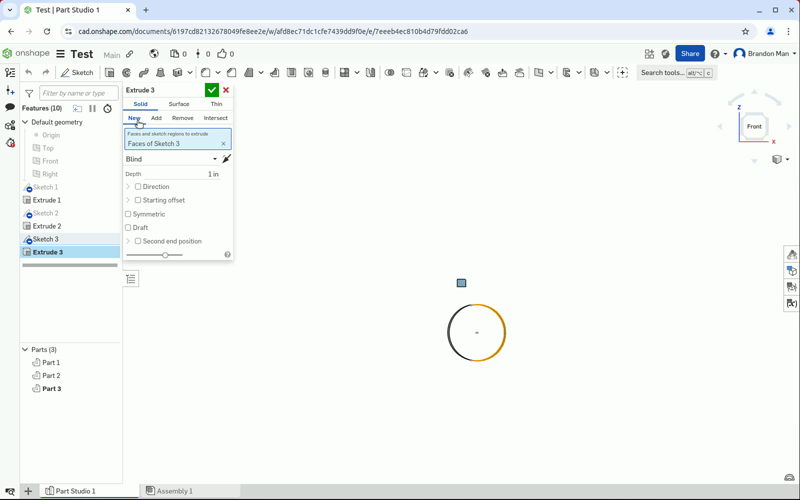
key(tab, 4)
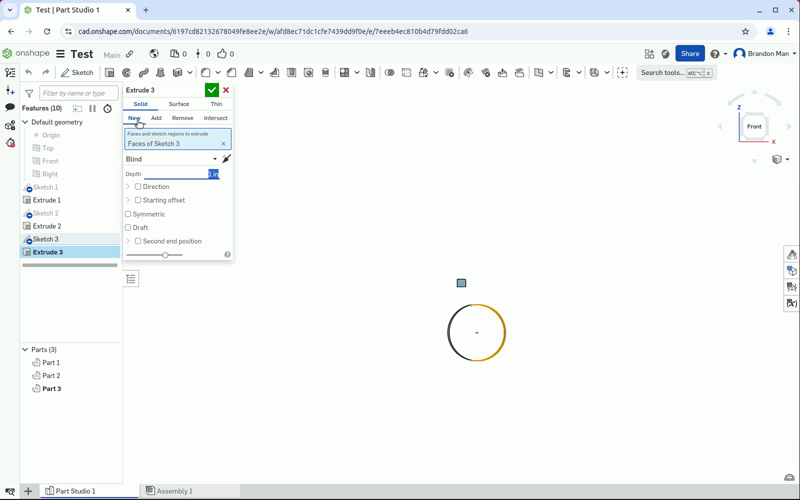
text(23.108)
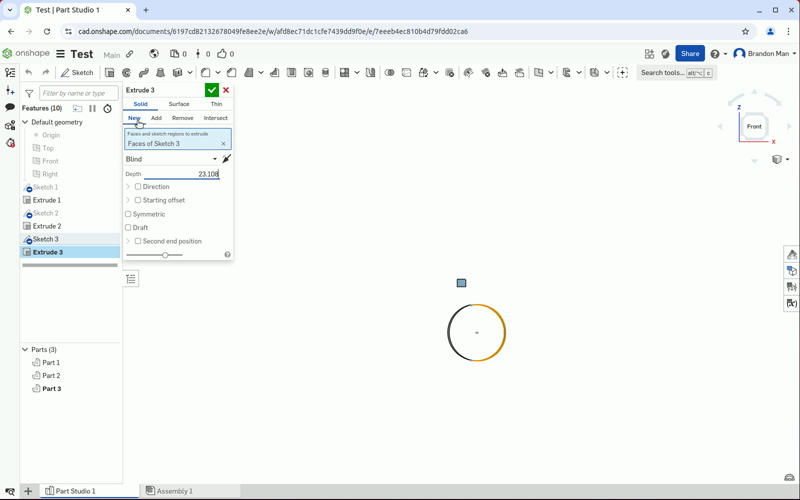
key(enter)
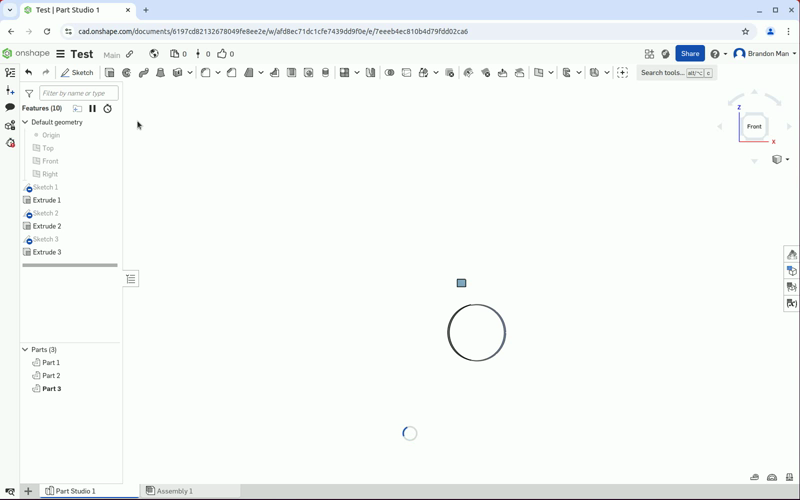
key(shift+h)
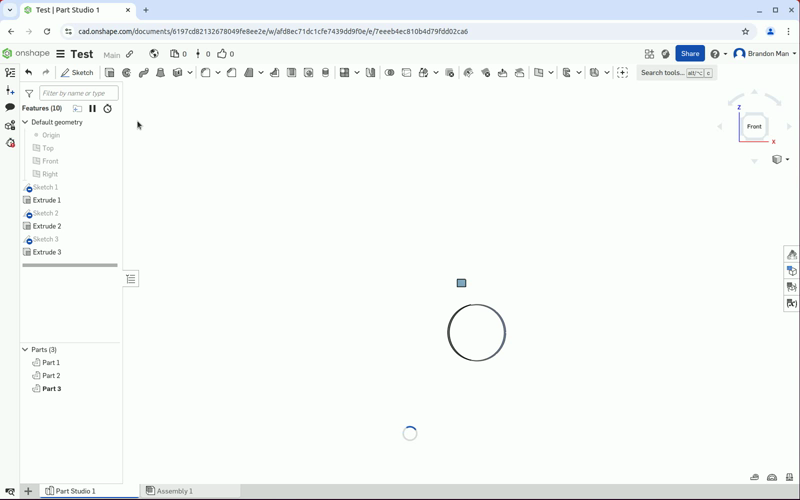
key(shift+h)
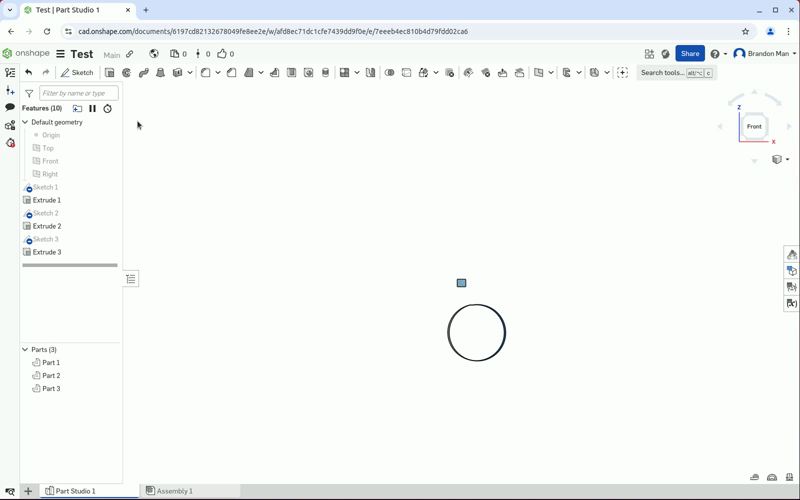
mouse_move(73, 189)
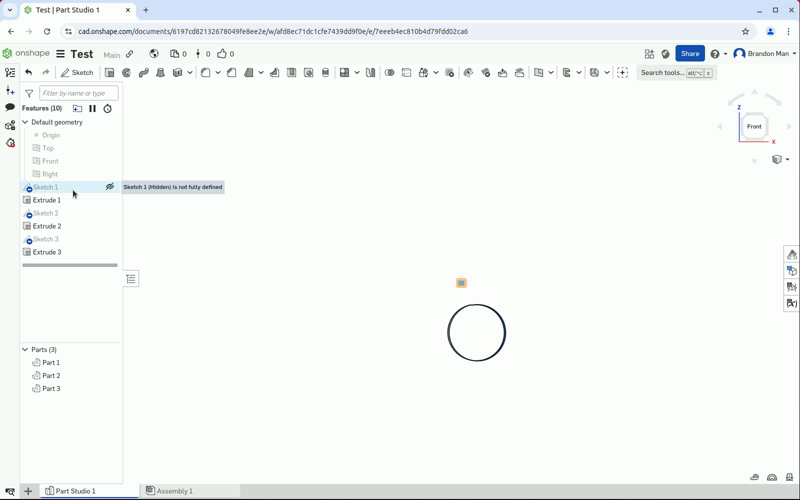
click(73, 189)
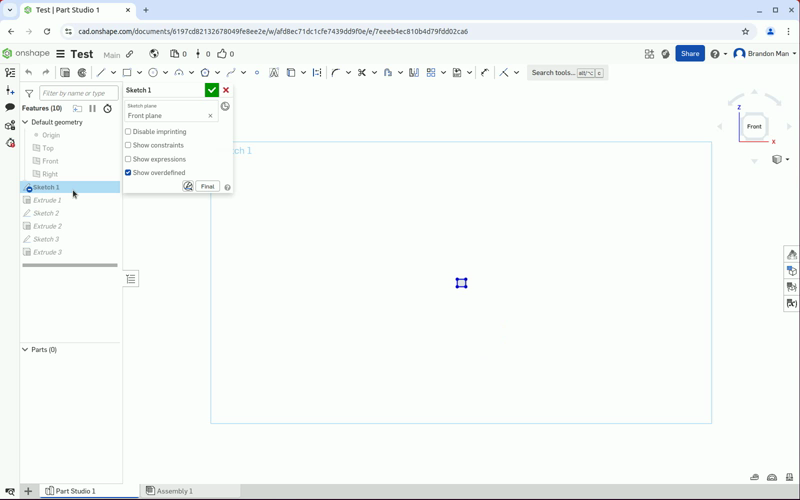
mouse_move(229, 92)
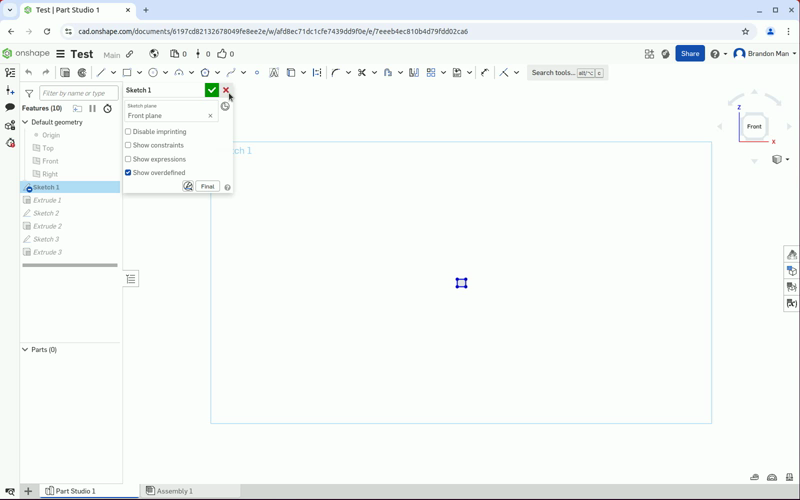
click(229, 92)
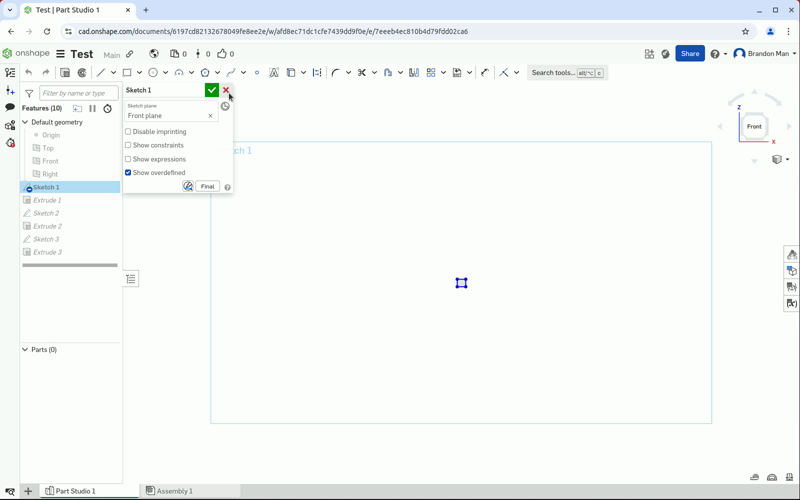
key(shift+s)
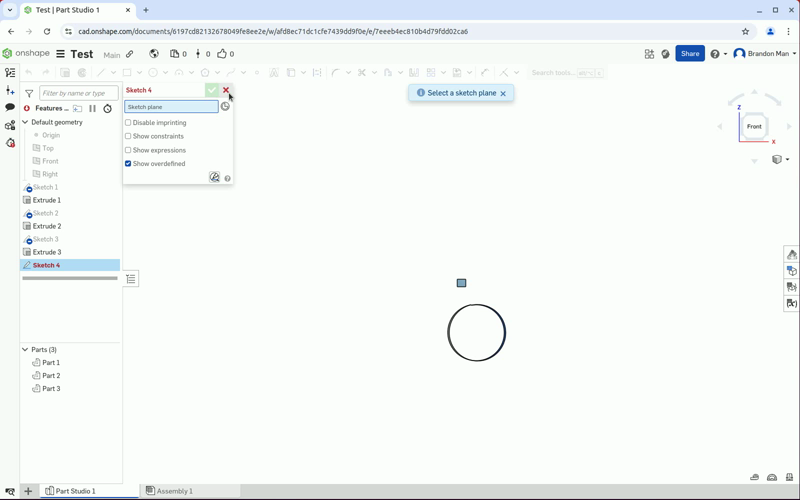
mouse_move(73, 163)
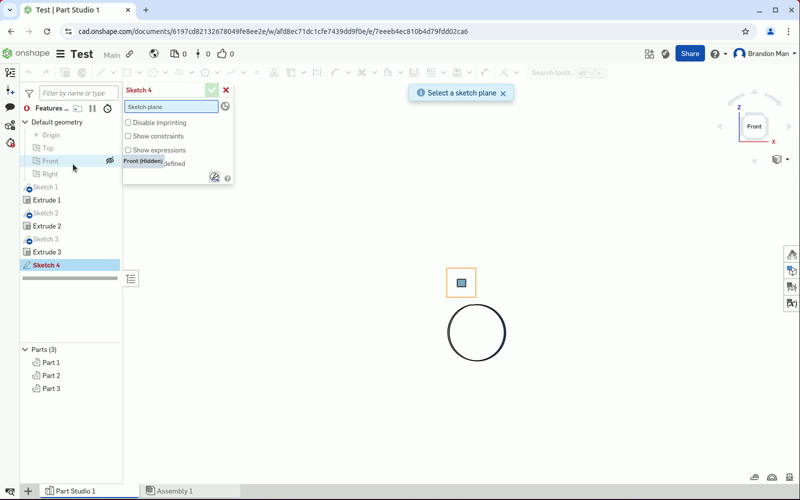
click(73, 163)
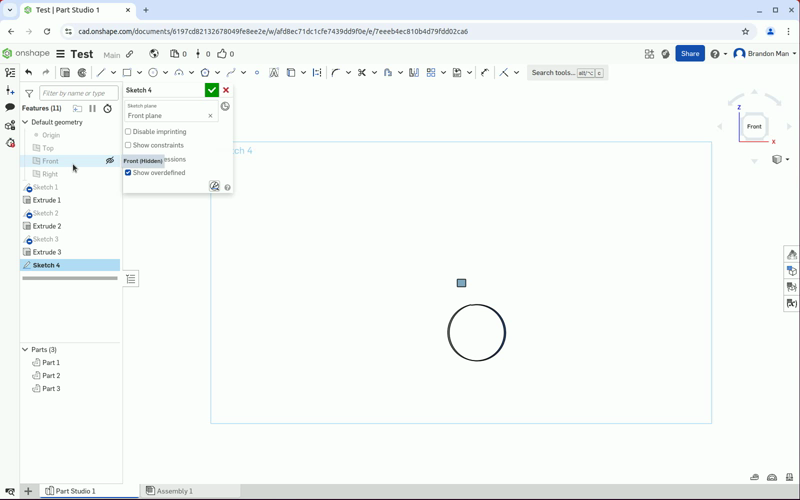
mouse_move(73, 352)
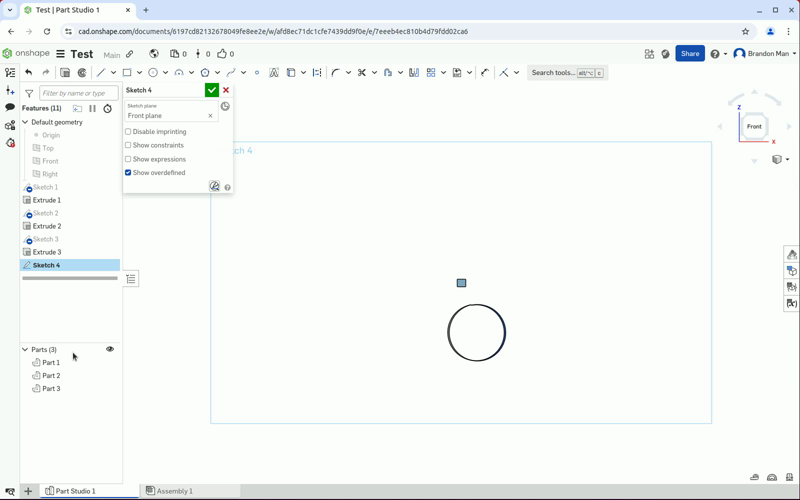
key(y)
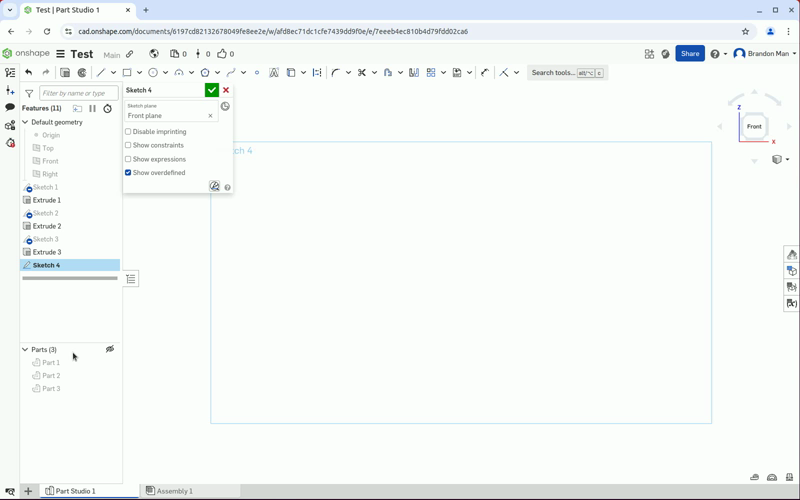
key(a)
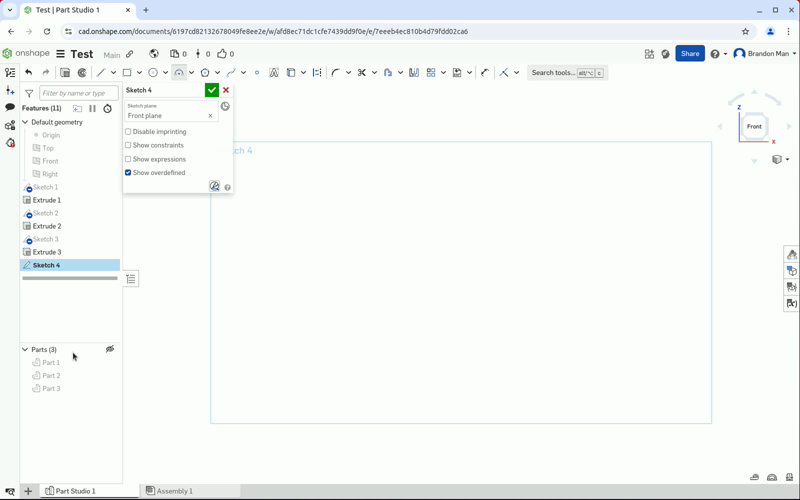
key_down(shift)
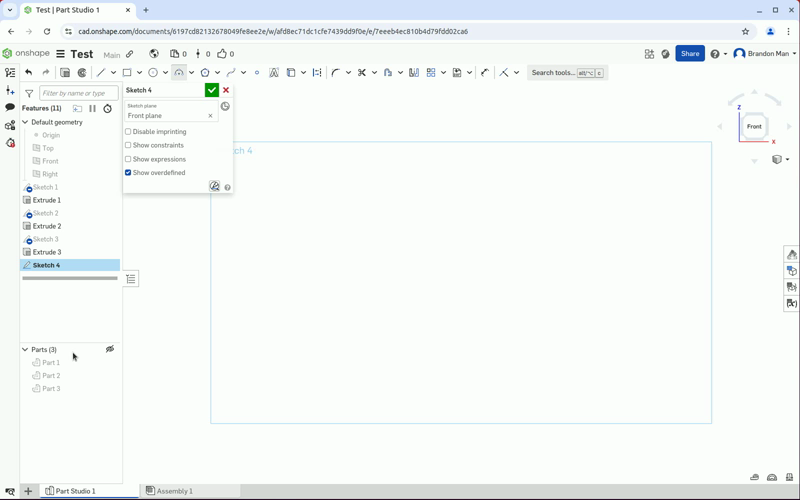
mouse_move(471, 360)
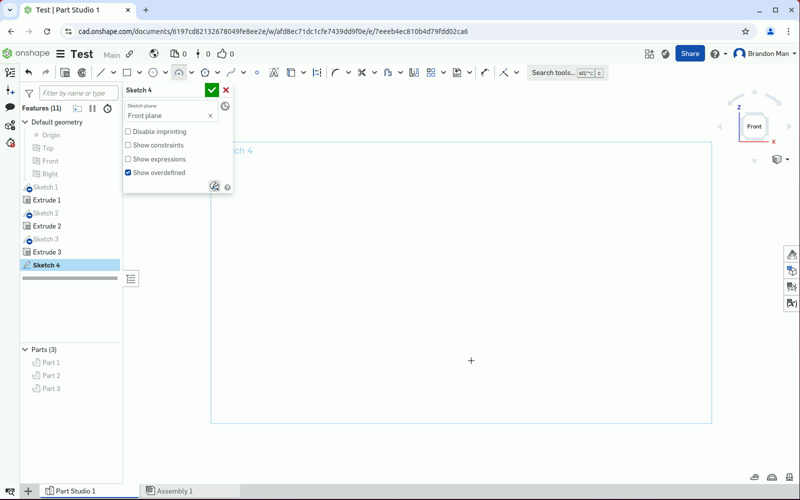
click(471, 360)
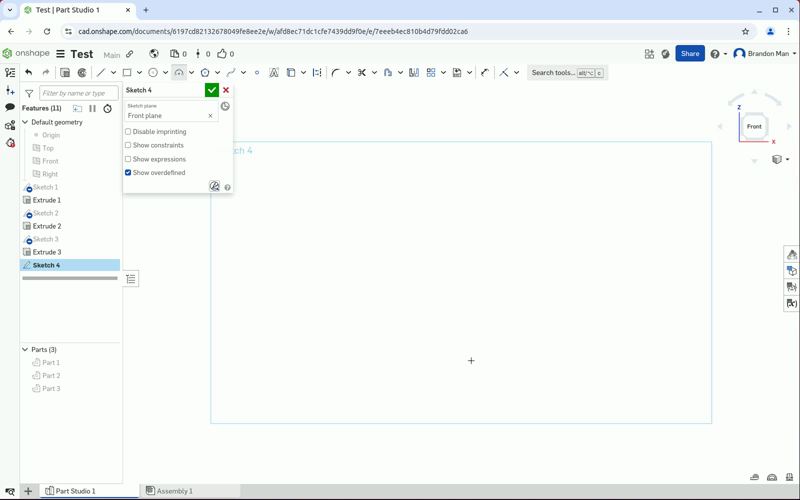
key_up(shift)
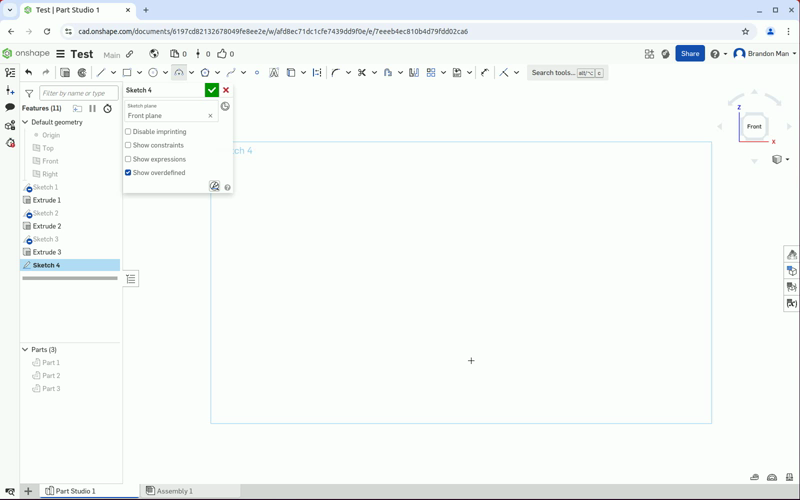
key_down(shift)
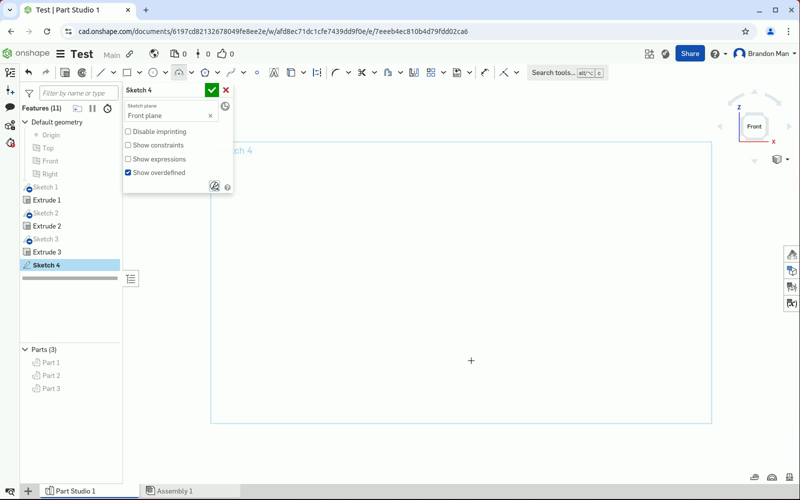
mouse_move(471, 305)
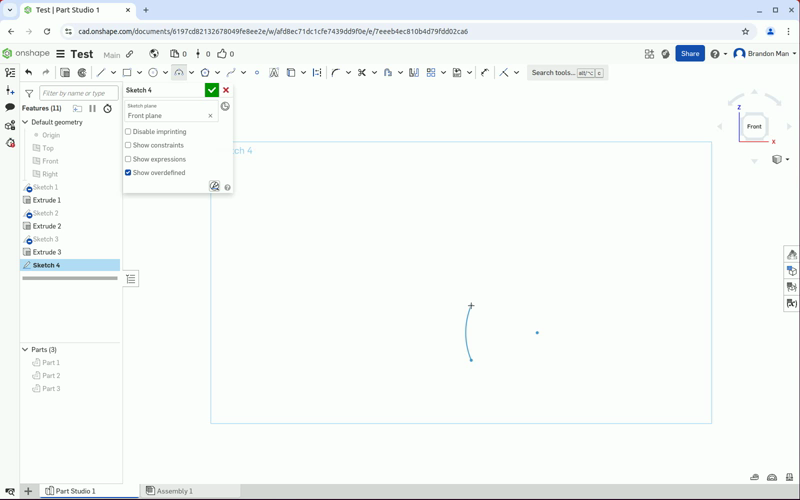
click(471, 305)
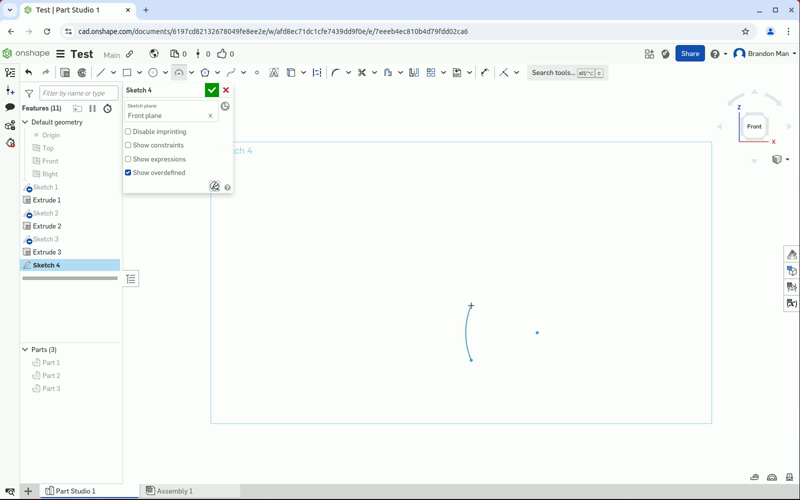
mouse_move(504, 332)
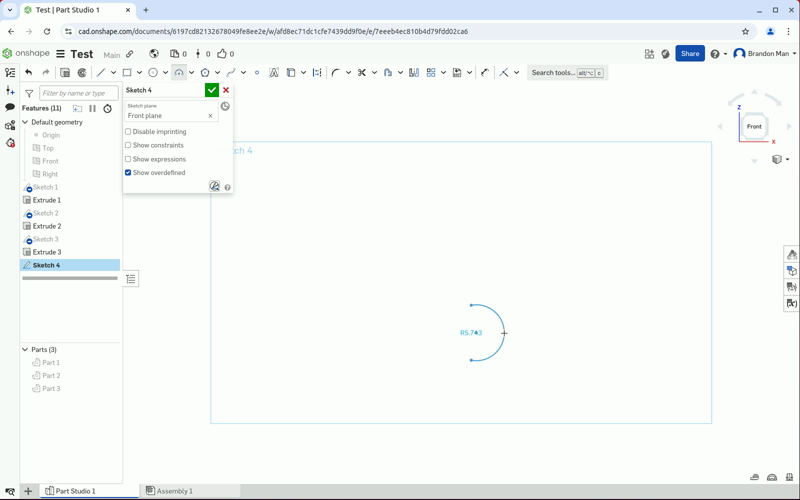
click(504, 332)
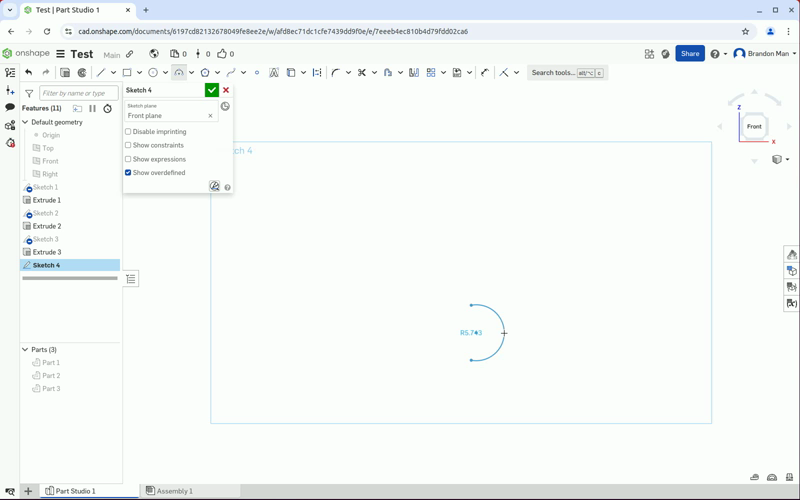
key_up(shift)
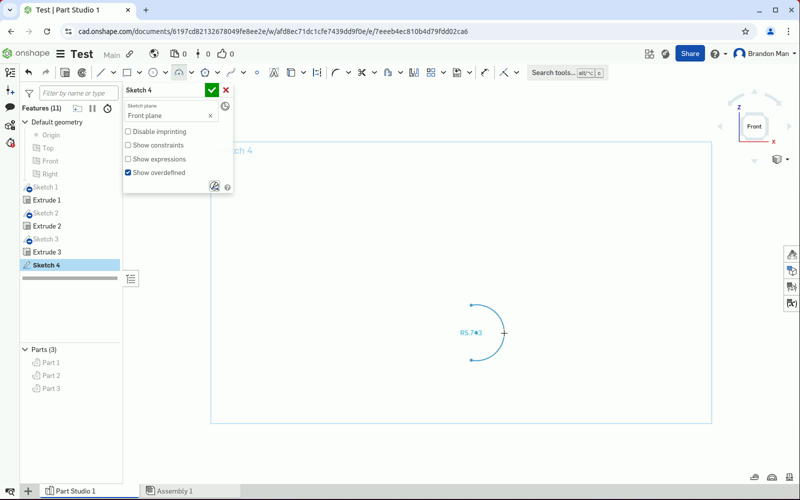
mouse_move(471, 305)
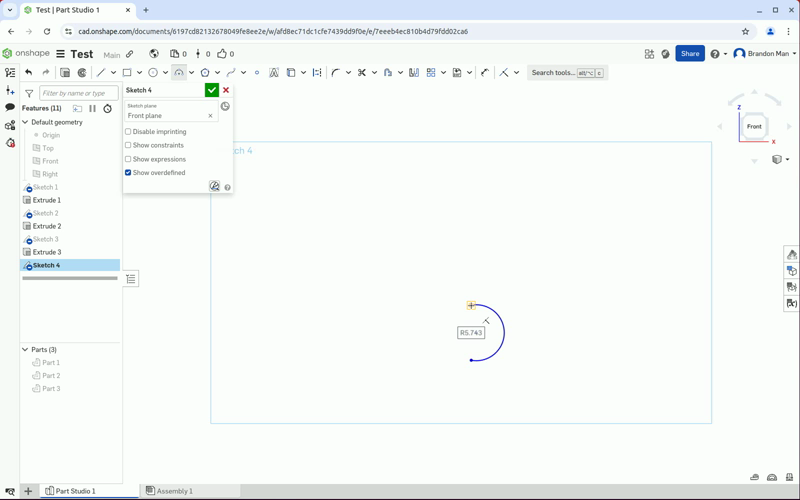
click(471, 305)
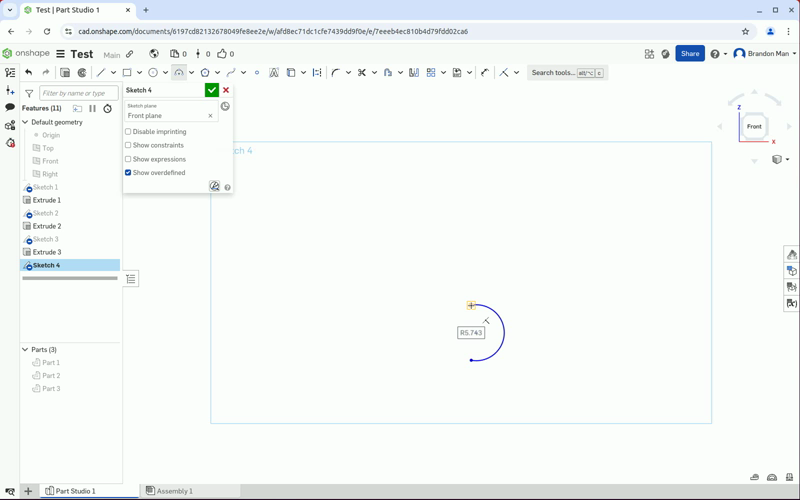
mouse_move(471, 360)
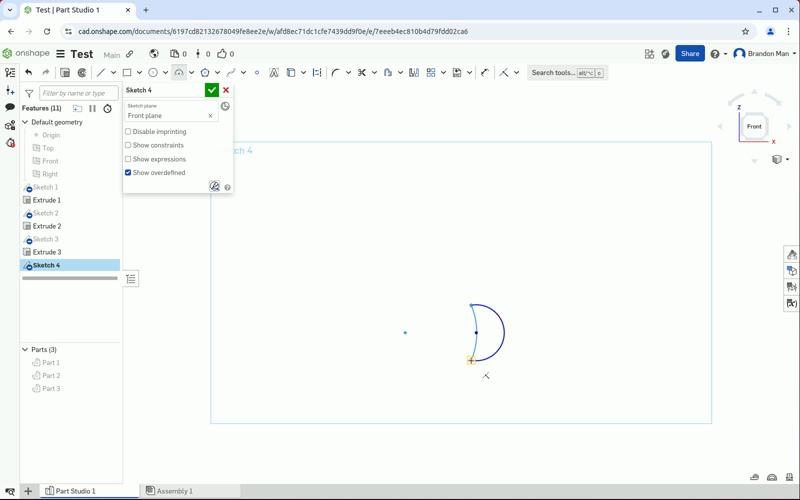
click(471, 360)
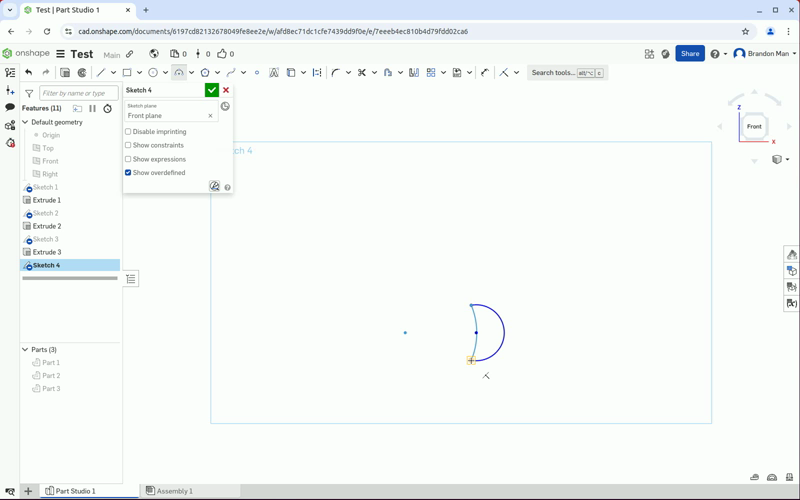
key_down(shift)
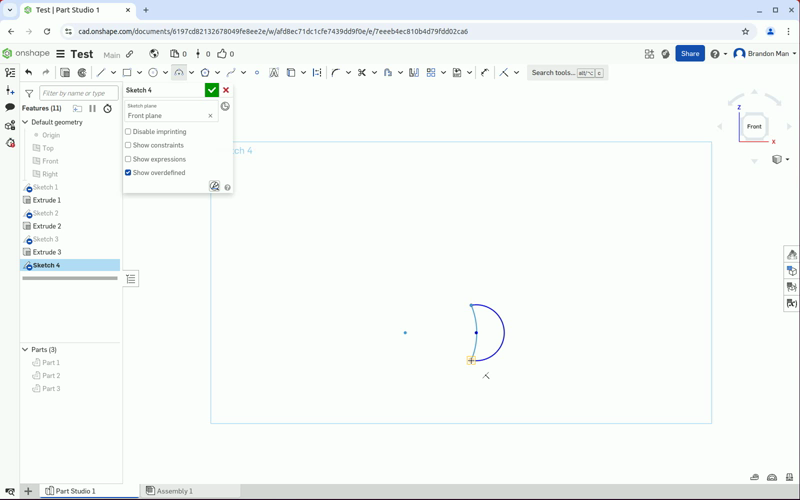
mouse_move(449, 332)
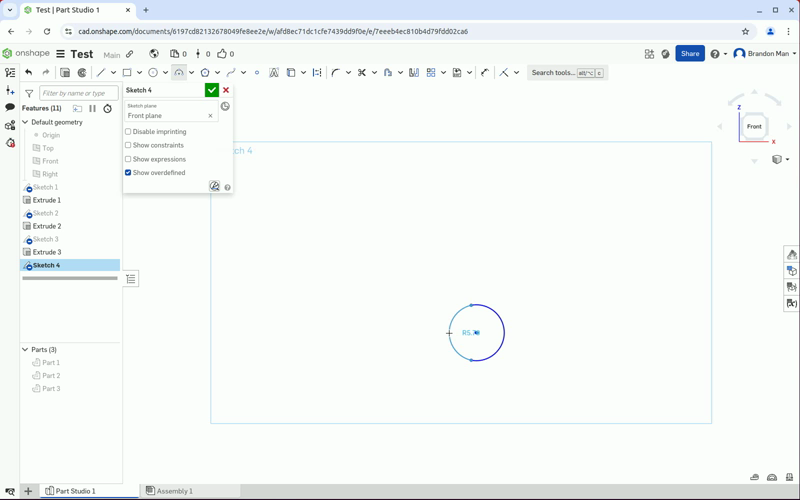
click(449, 332)
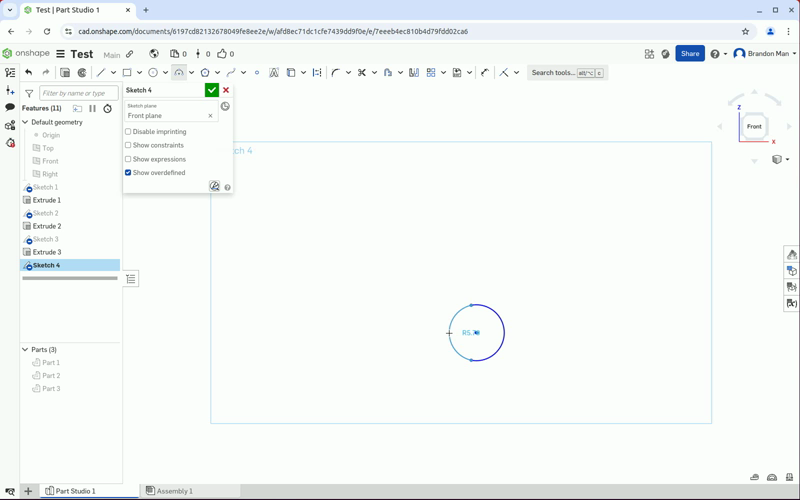
key_up(shift)
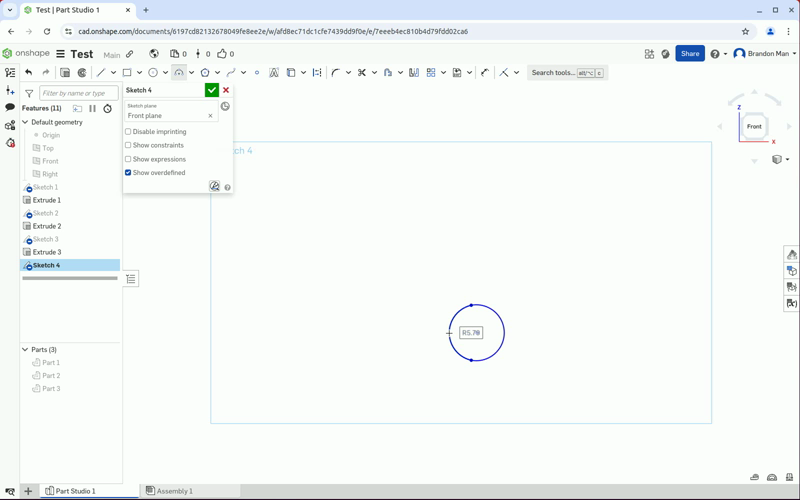
key(esc)
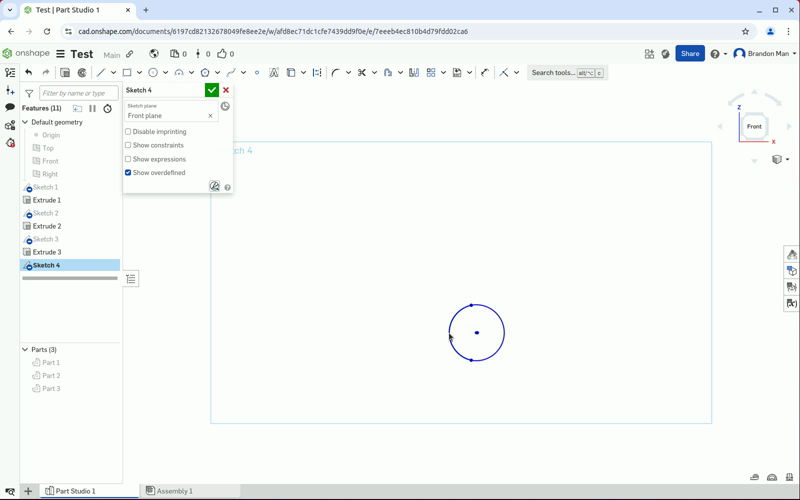
key(c)
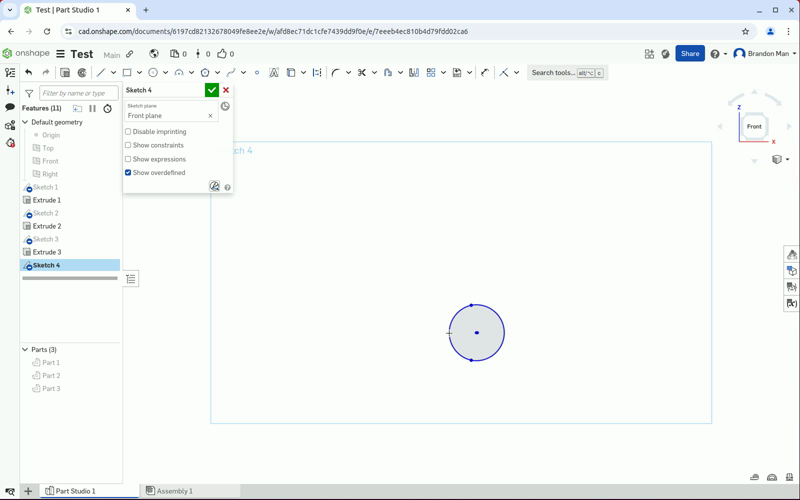
key_down(shift)
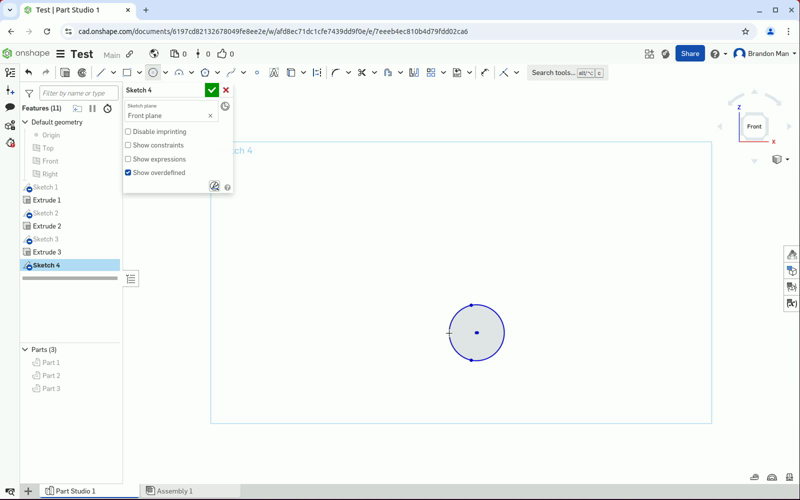
mouse_move(476, 332)
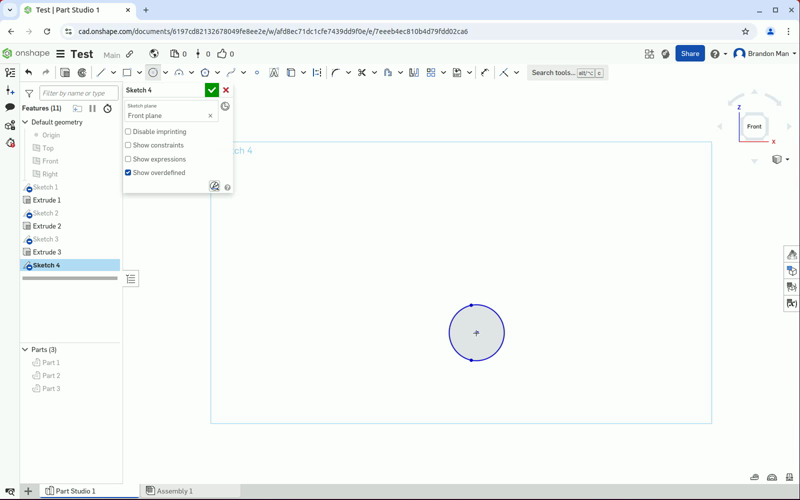
scroll(6)
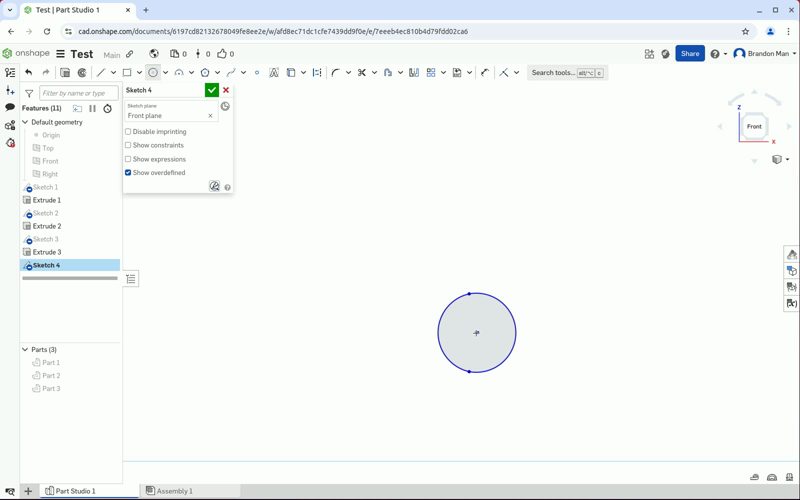
scroll(6)
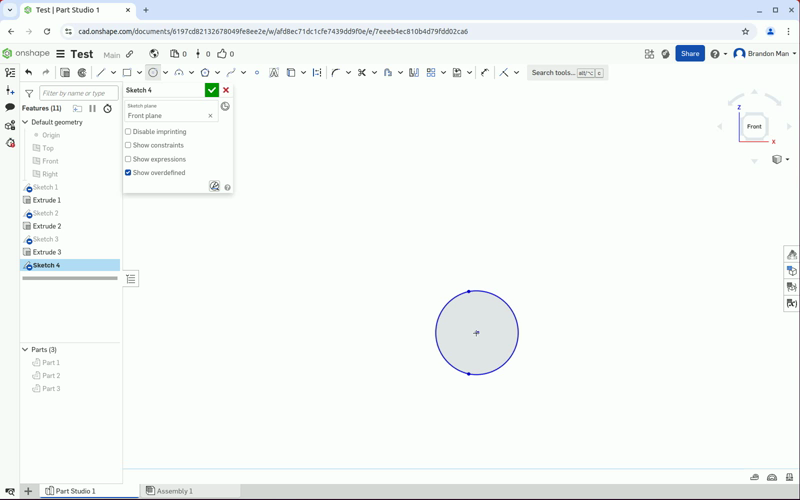
scroll(6)
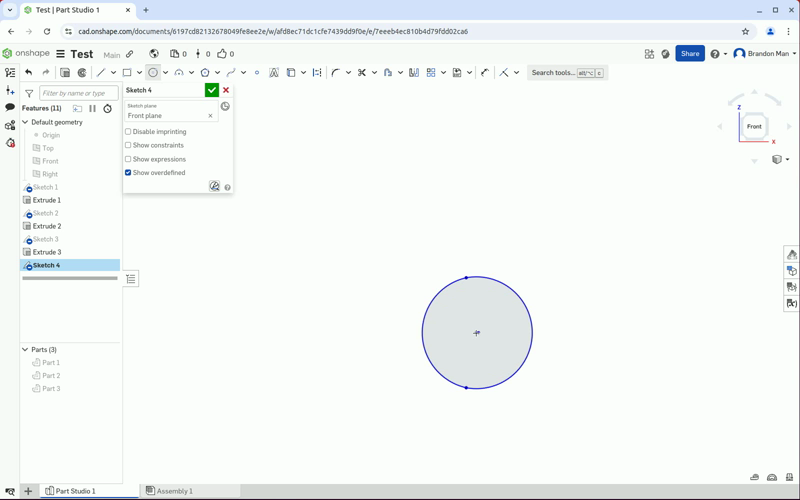
scroll(6)
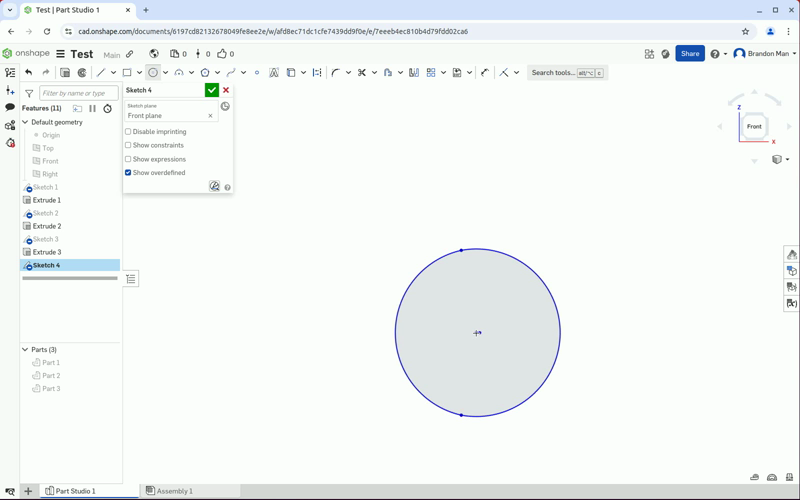
scroll(6)
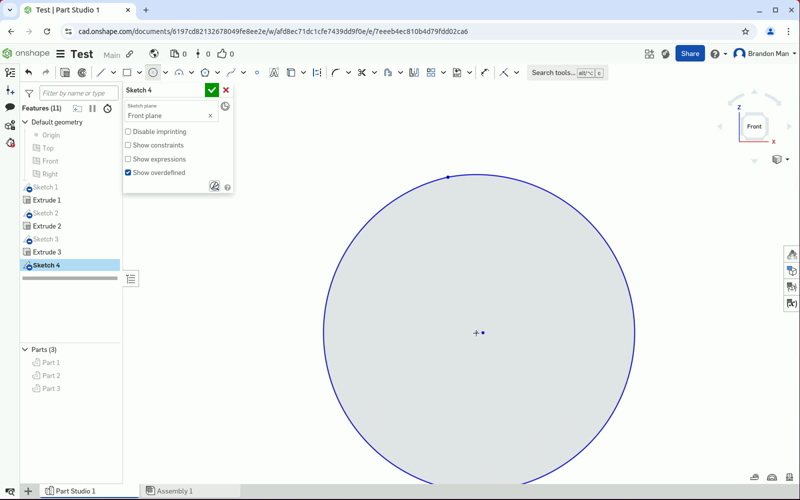
scroll(6)
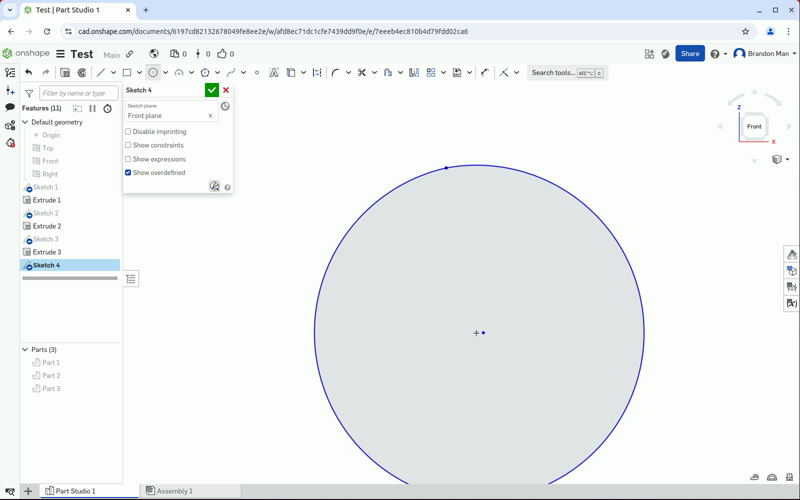
scroll(6)
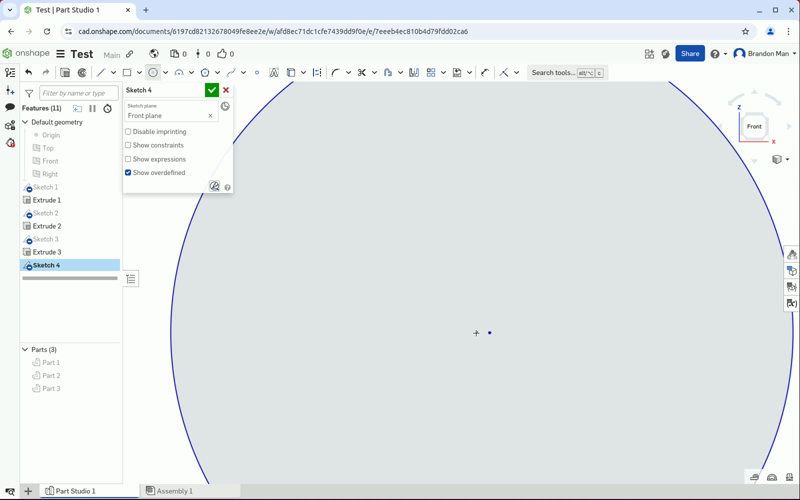
click(476, 332)
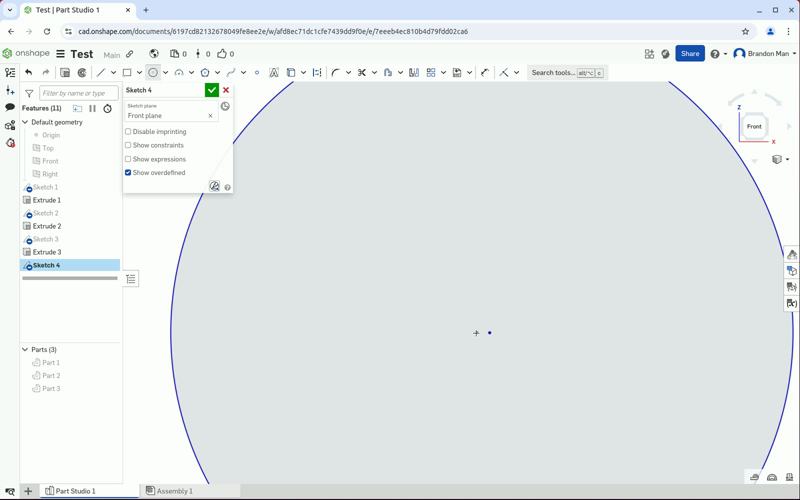
scroll(-6)
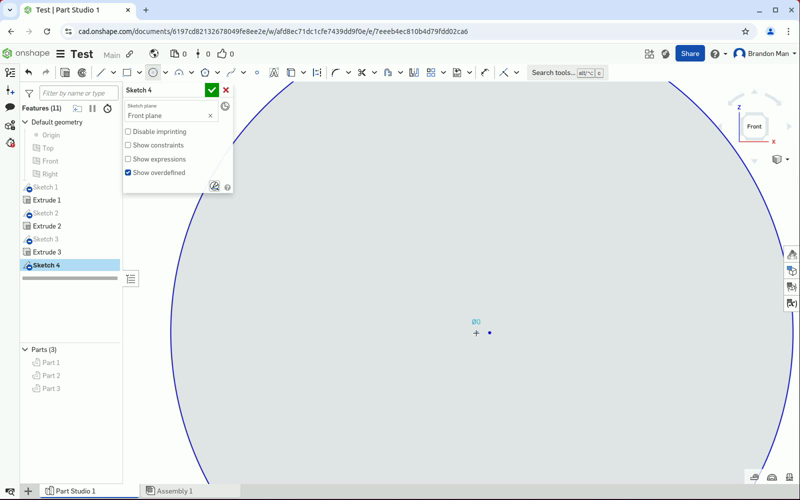
scroll(-6)
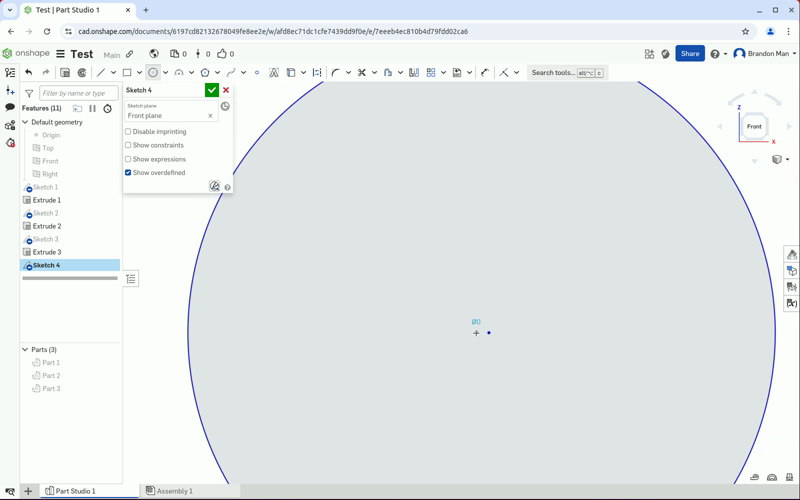
scroll(-6)
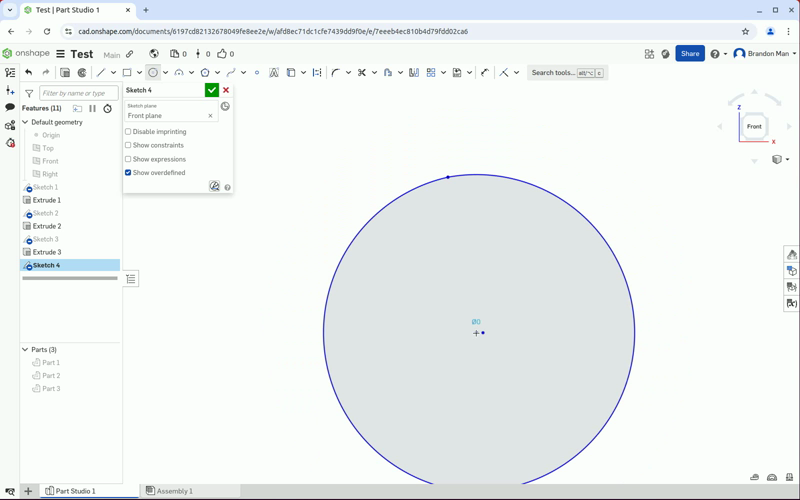
scroll(-6)
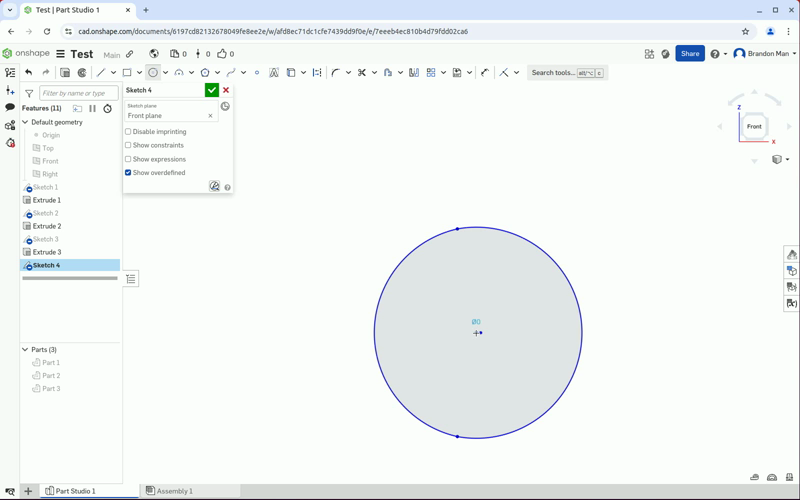
scroll(-6)
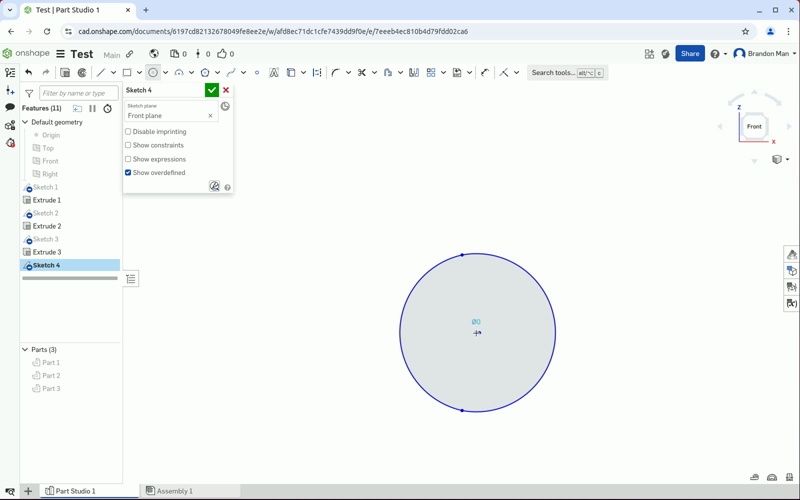
scroll(-6)
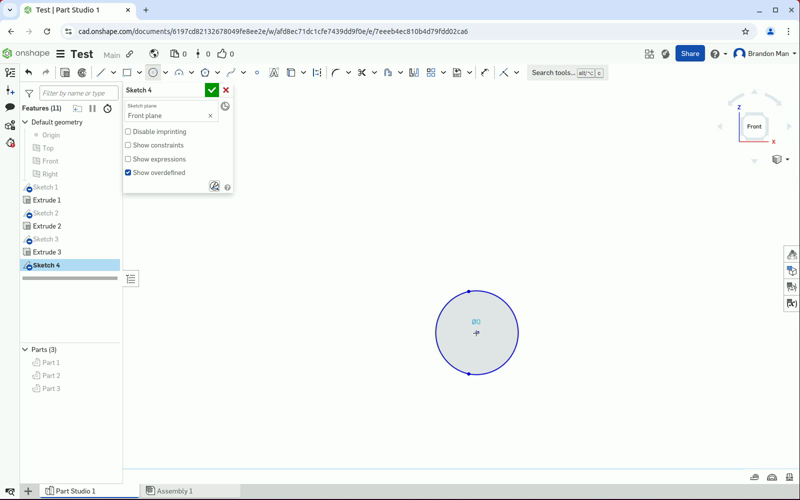
scroll(-6)
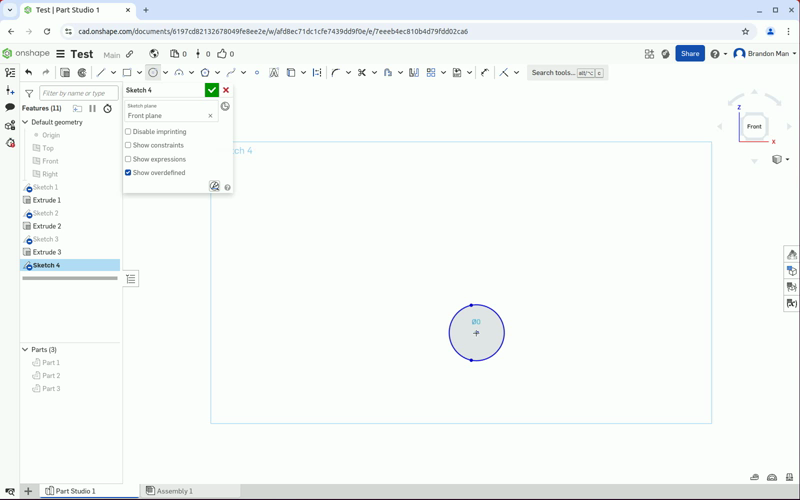
key_up(shift)
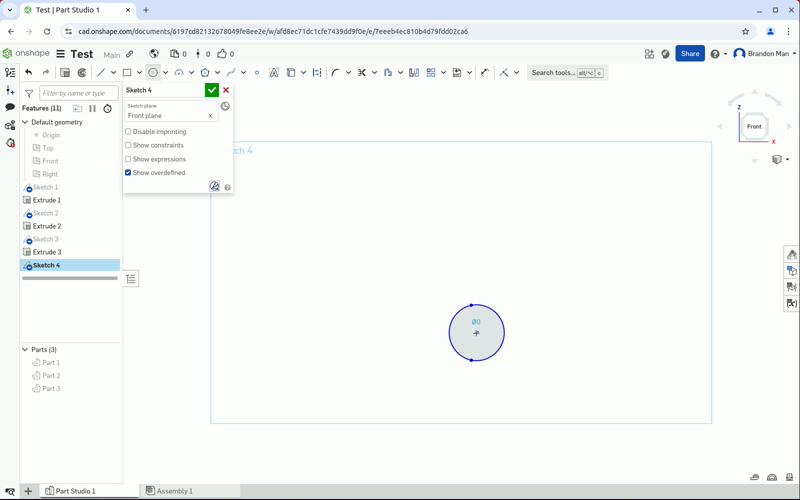
mouse_move(501, 332)
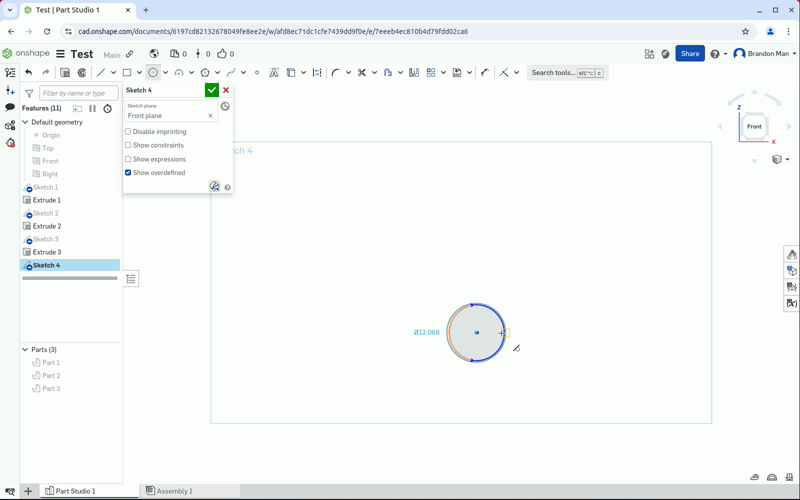
scroll(6)
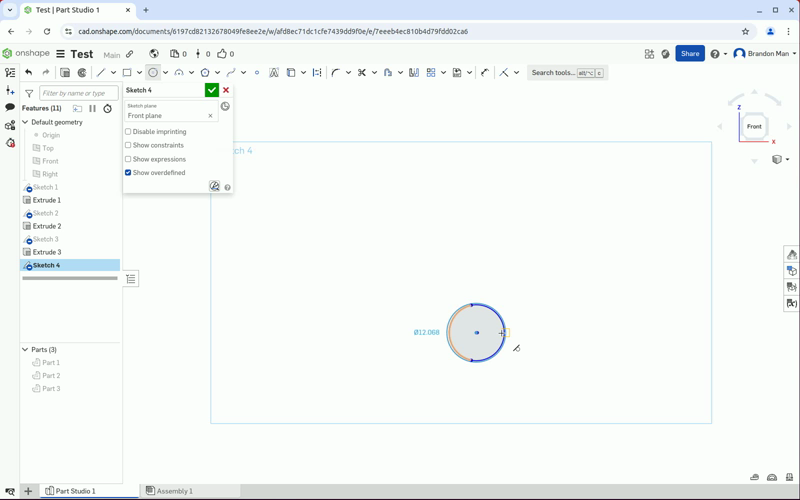
scroll(6)
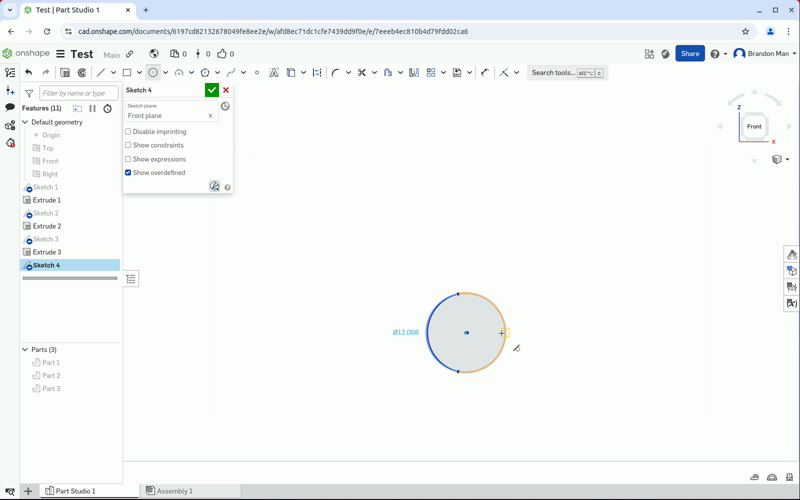
scroll(6)
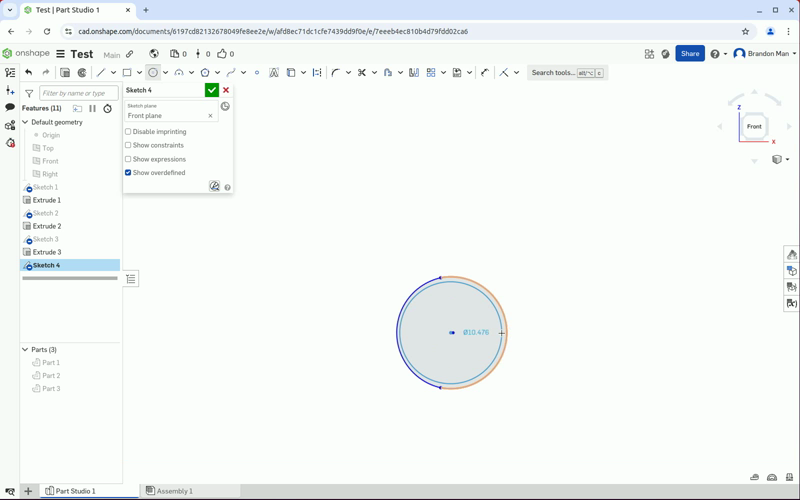
scroll(6)
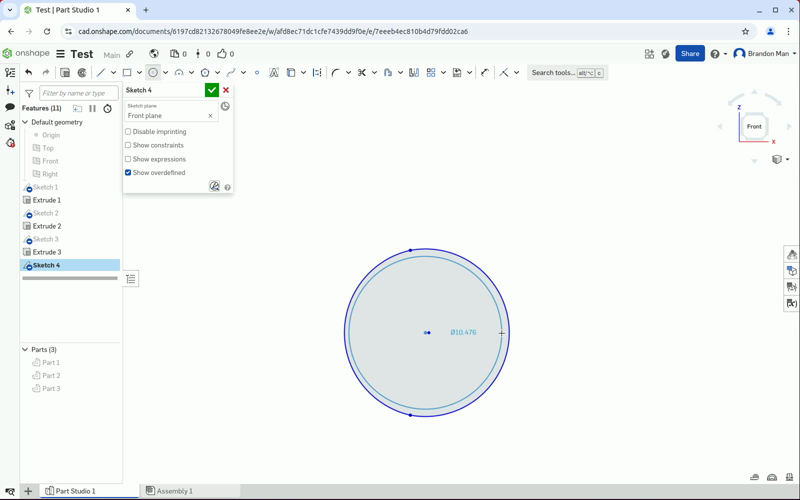
scroll(6)
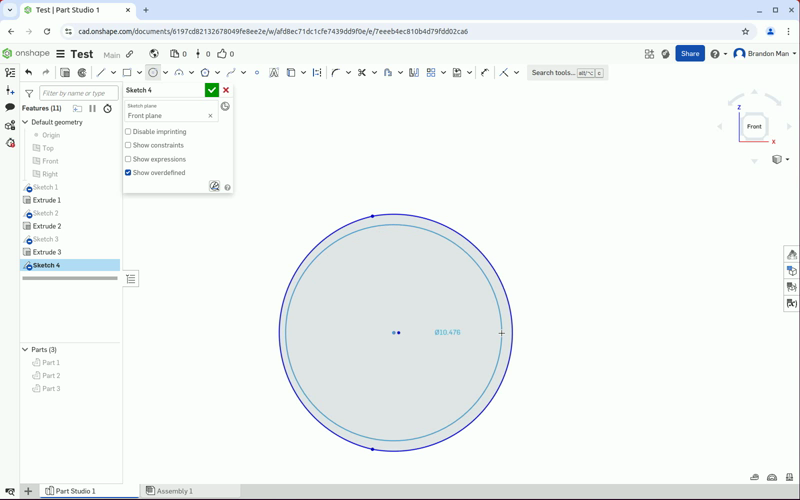
scroll(6)
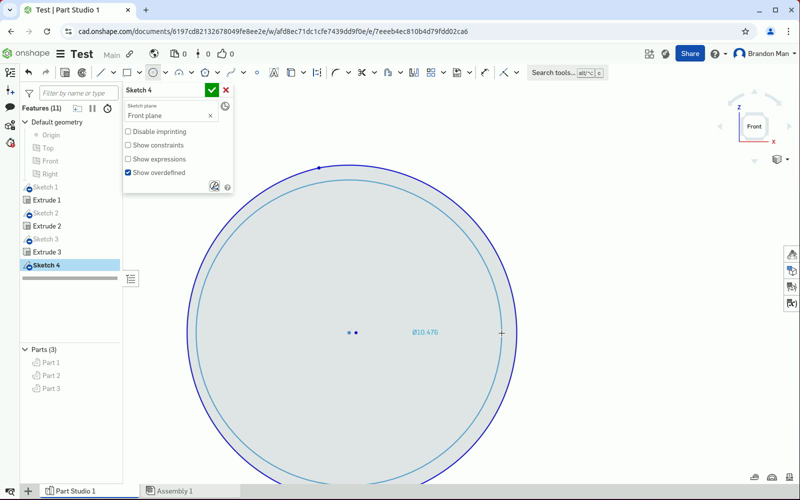
scroll(6)
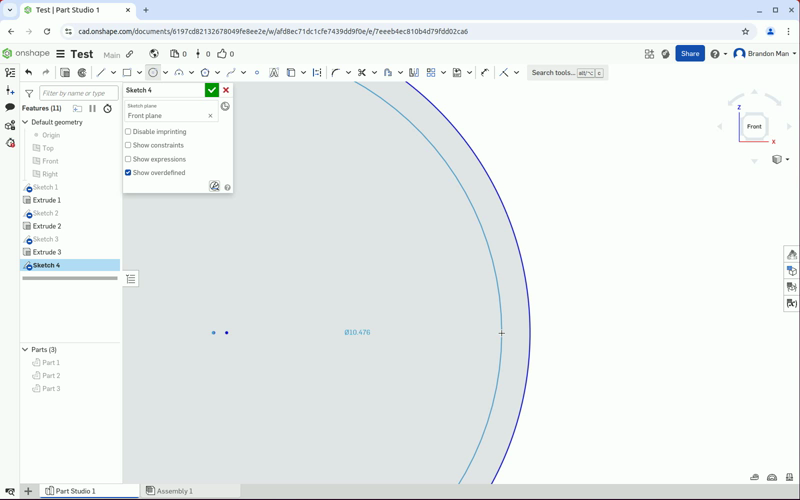
click(501, 332)
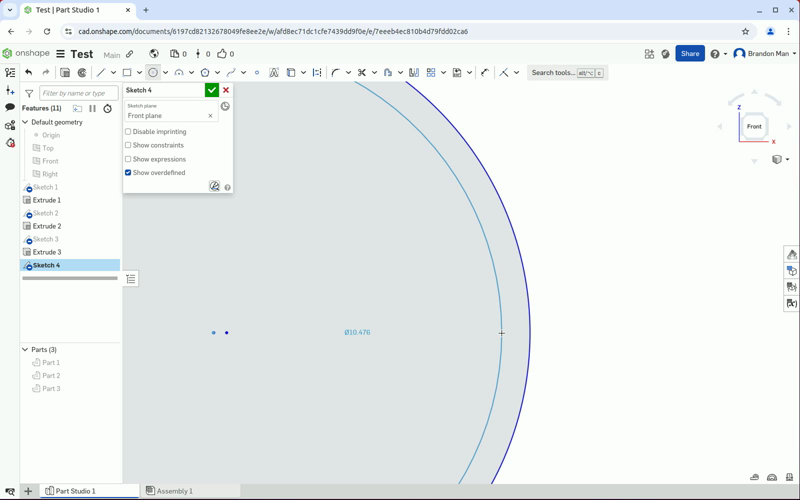
scroll(-6)
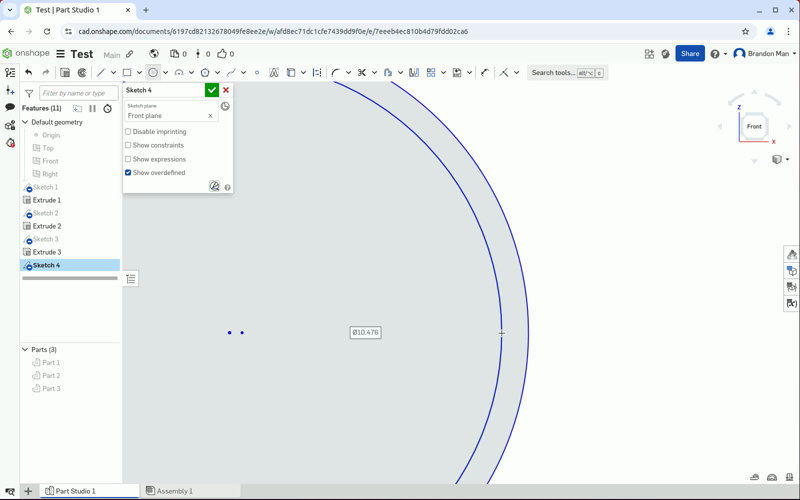
scroll(-6)
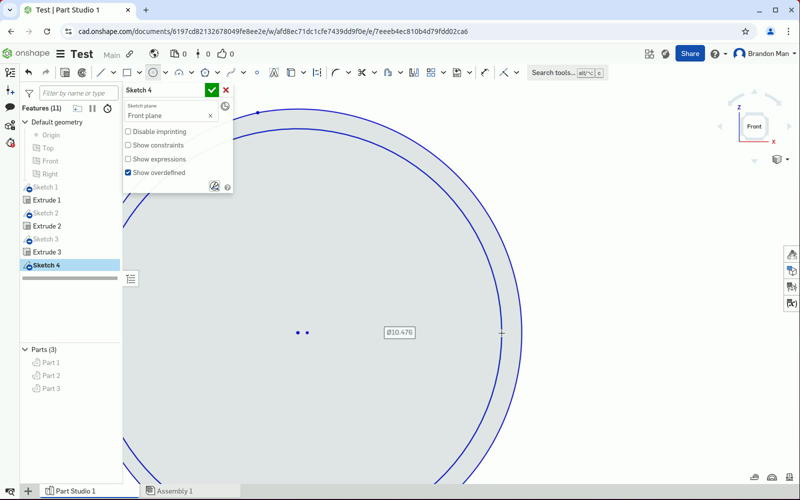
scroll(-6)
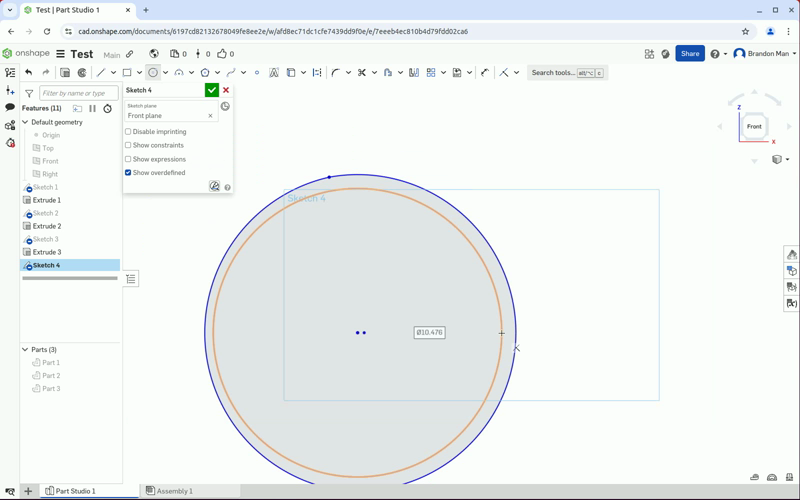
scroll(-6)
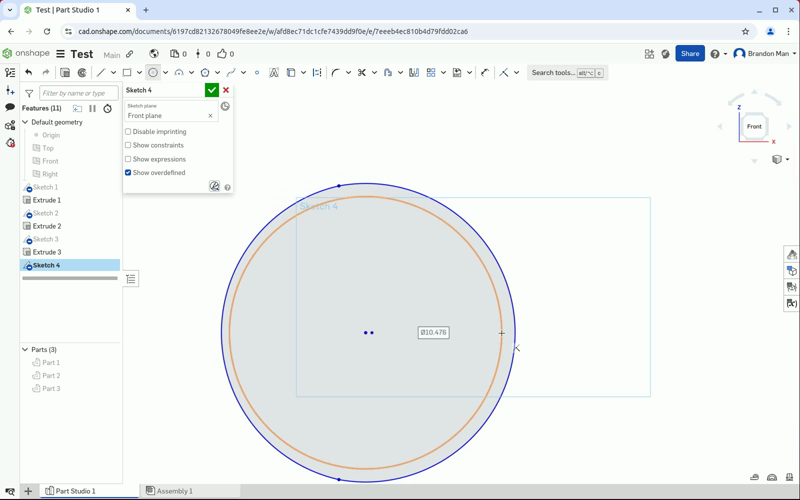
scroll(-6)
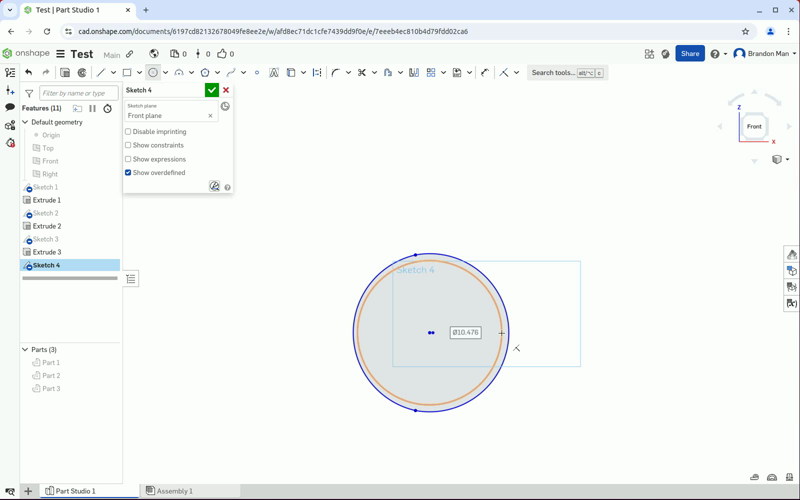
scroll(-6)
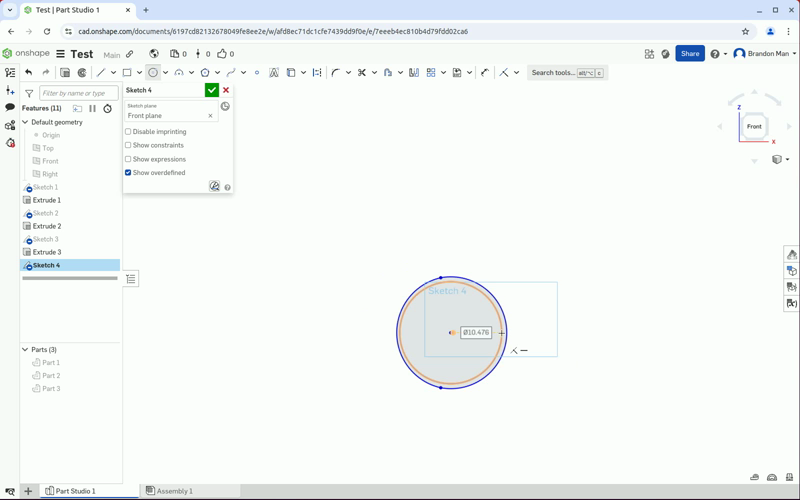
scroll(-6)
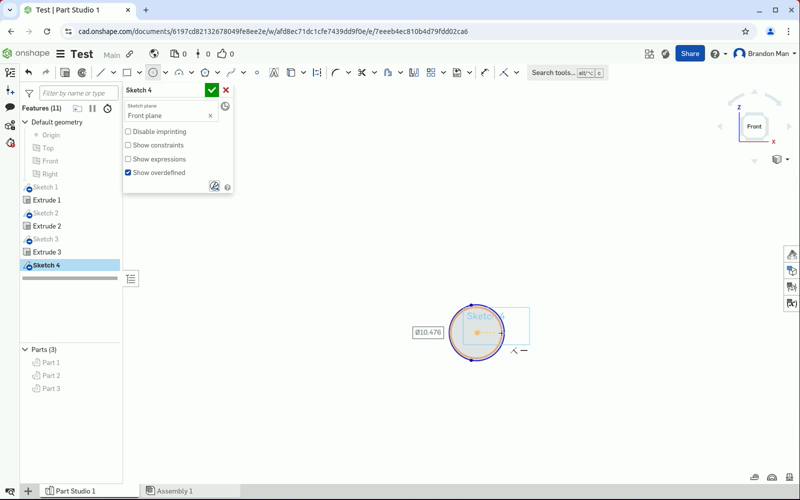
key(esc)
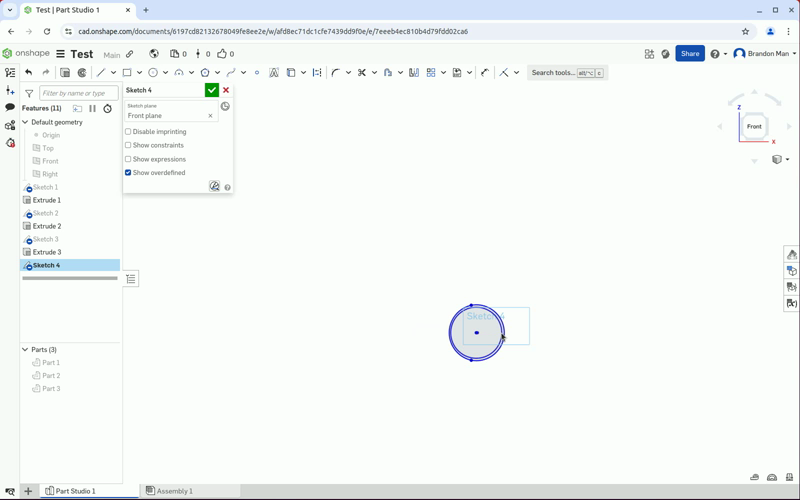
mouse_move(482, 359)
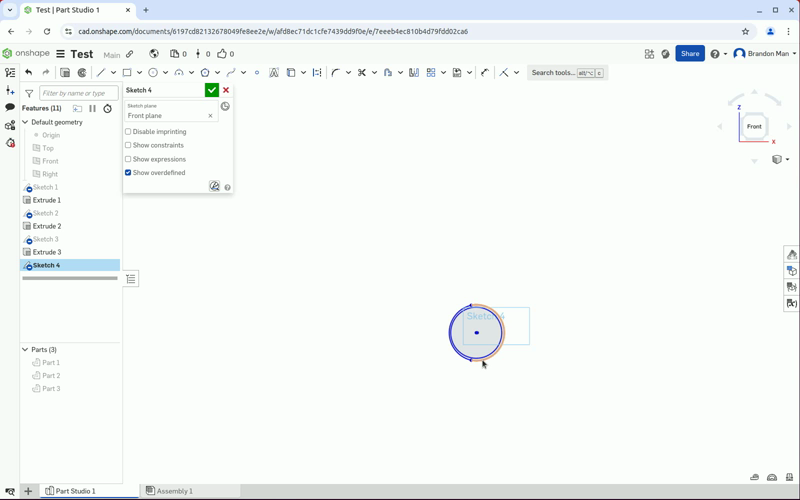
scroll(6)
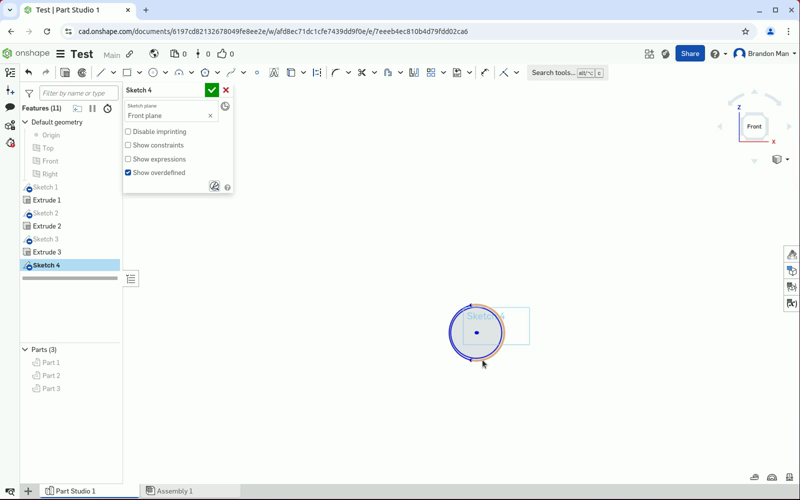
scroll(6)
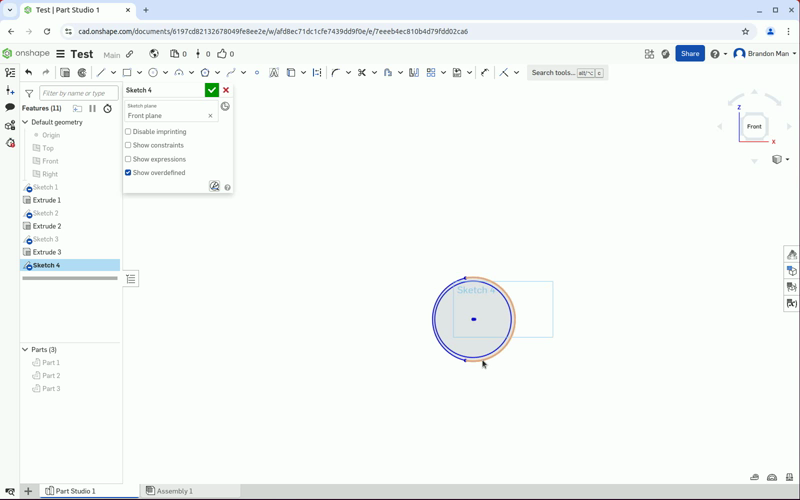
scroll(6)
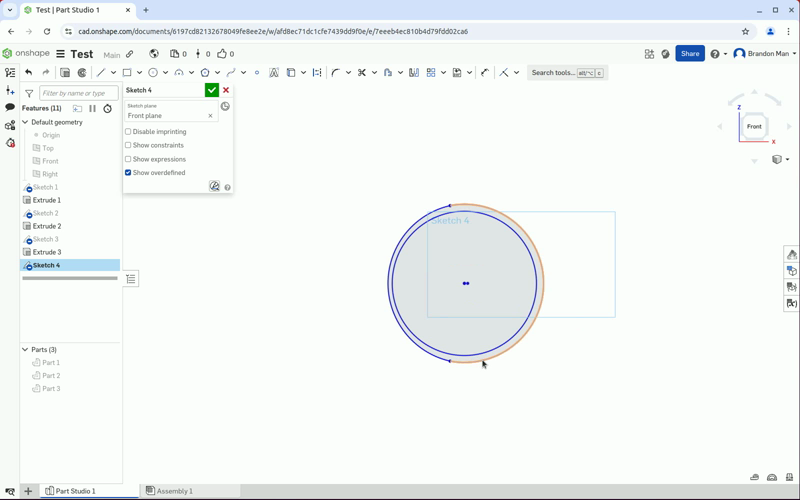
scroll(6)
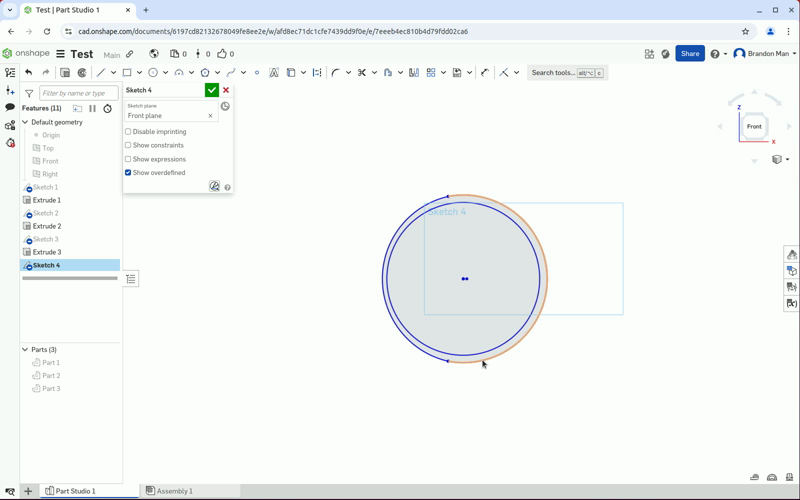
scroll(6)
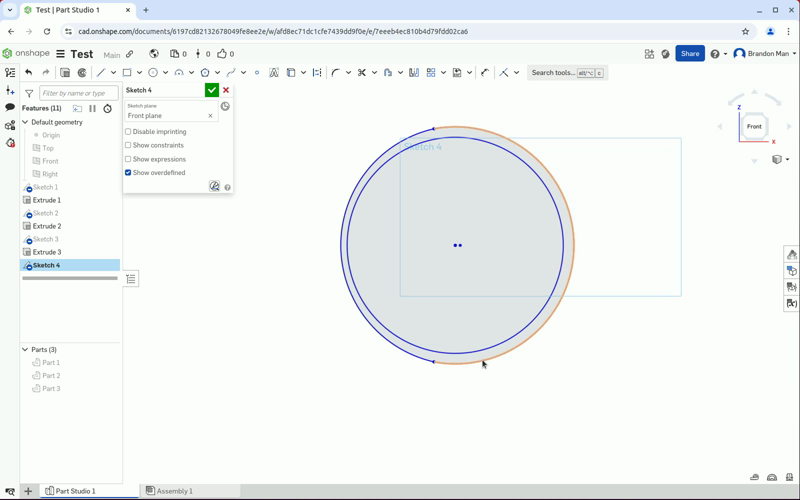
scroll(6)
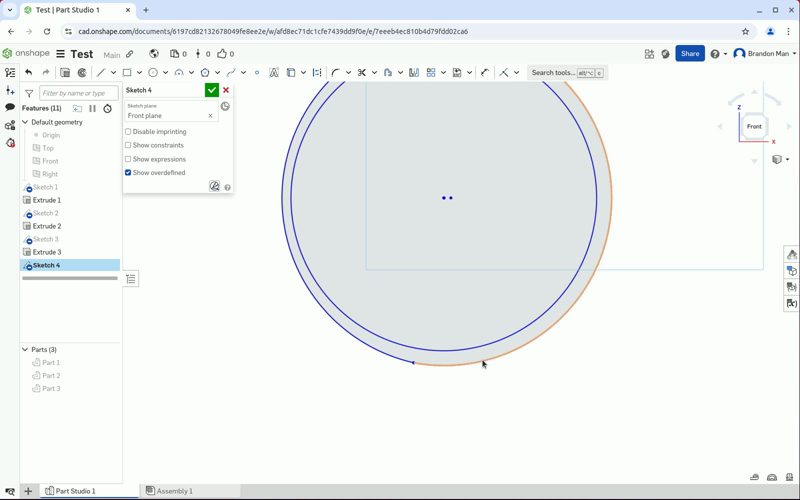
scroll(6)
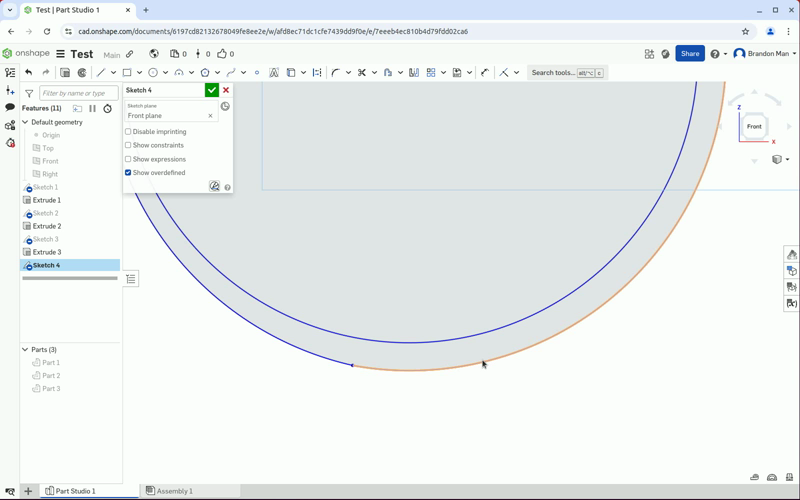
click(482, 359)
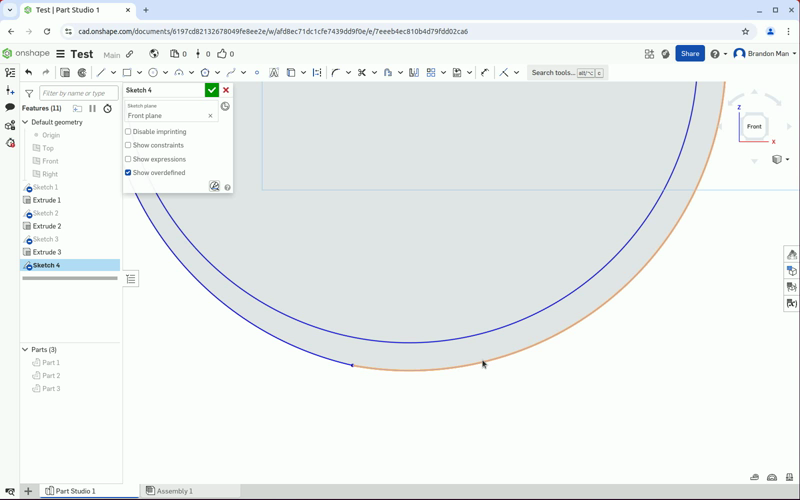
scroll(-6)
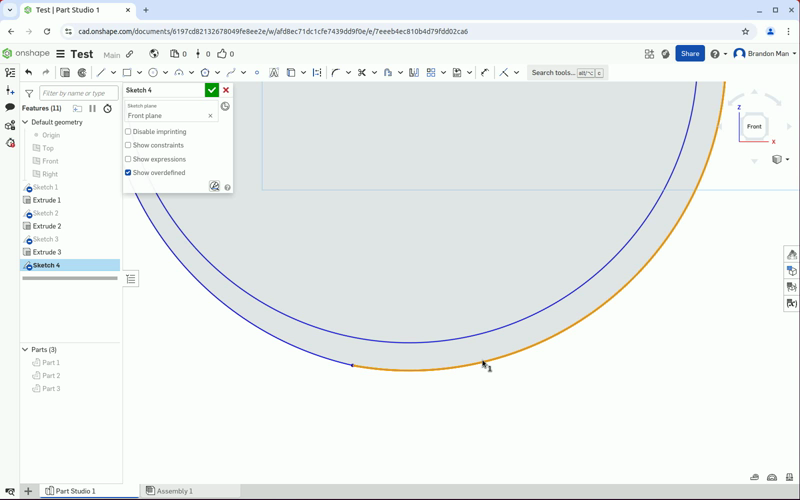
scroll(-6)
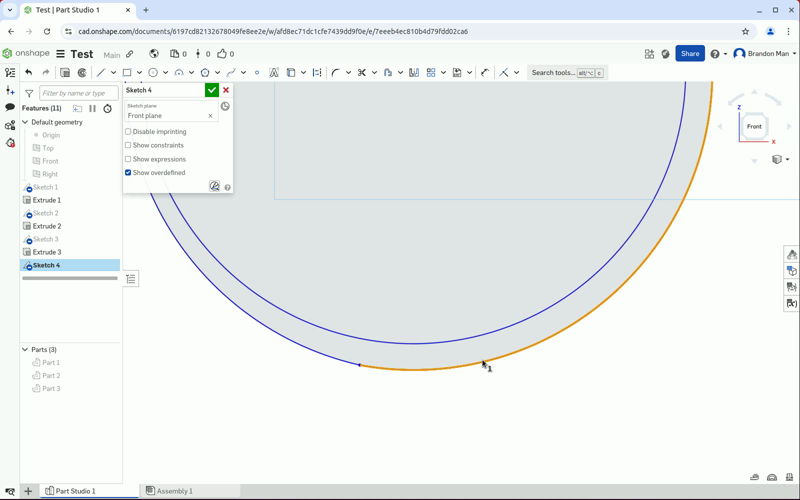
scroll(-6)
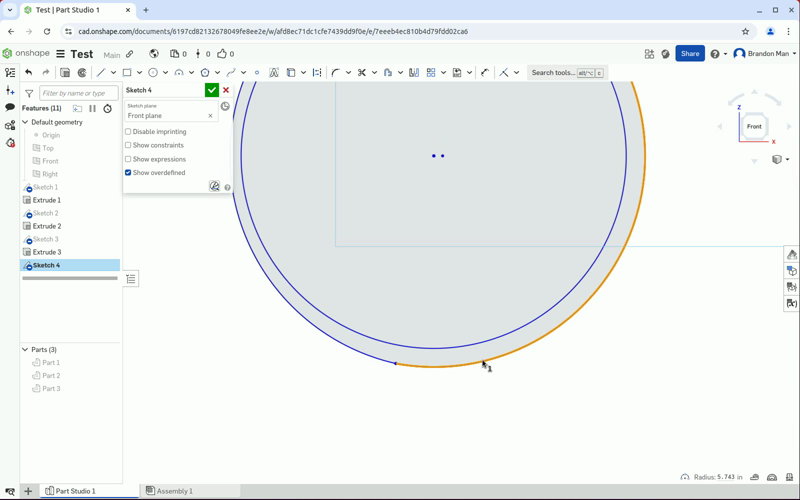
scroll(-6)
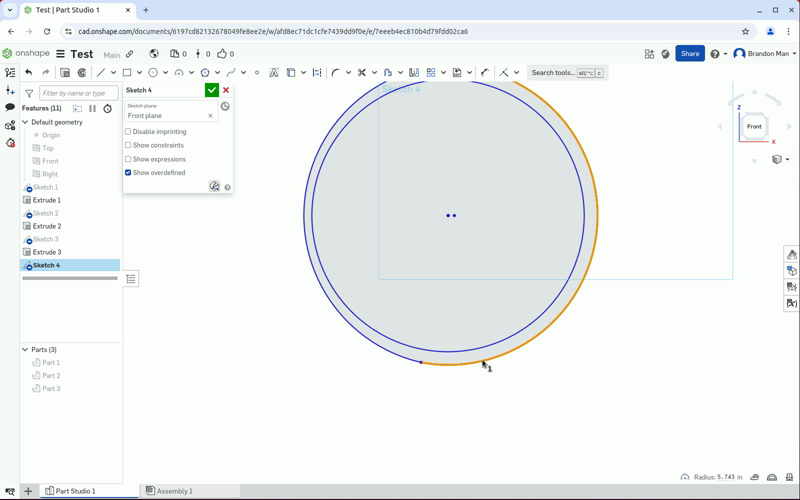
scroll(-6)
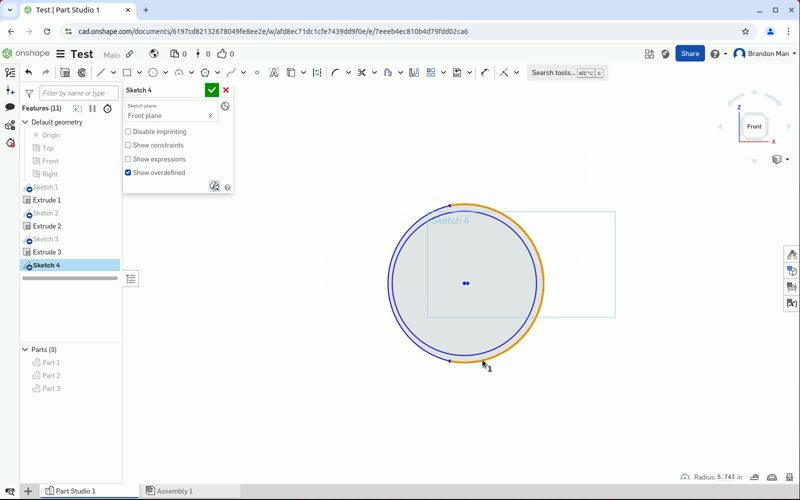
scroll(-6)
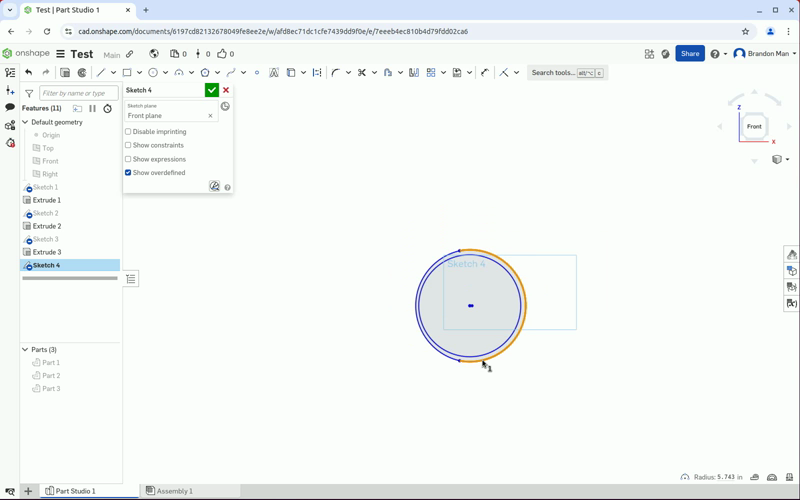
scroll(-6)
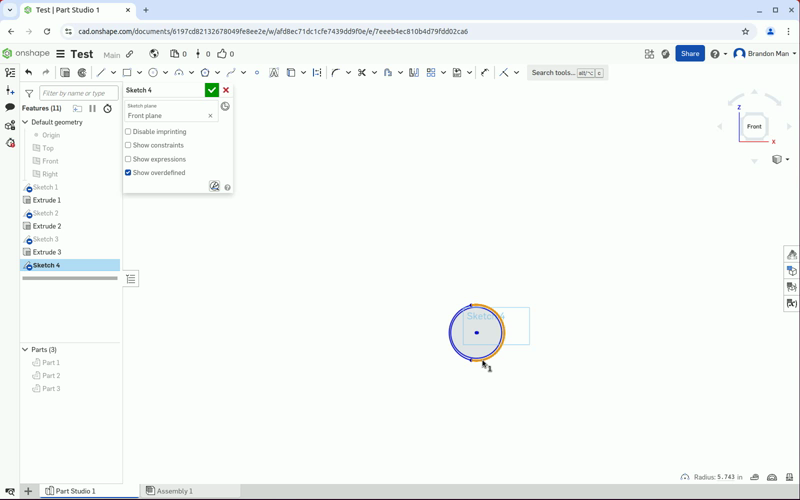
mouse_move(73, 352)
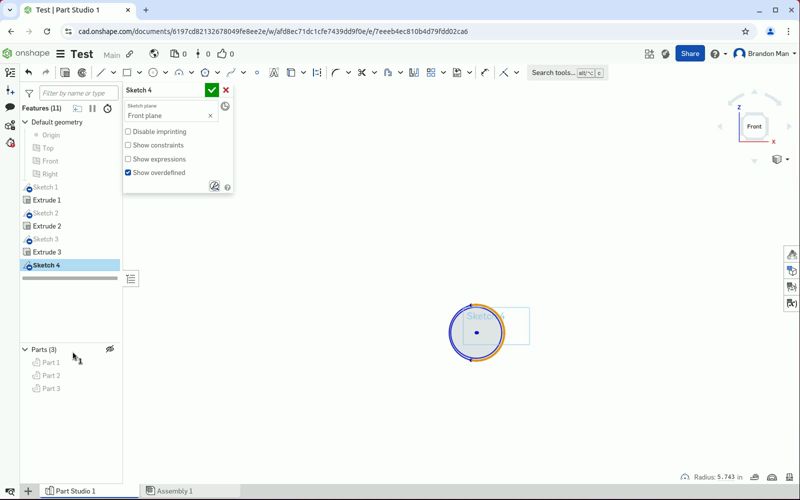
key(shift+y)
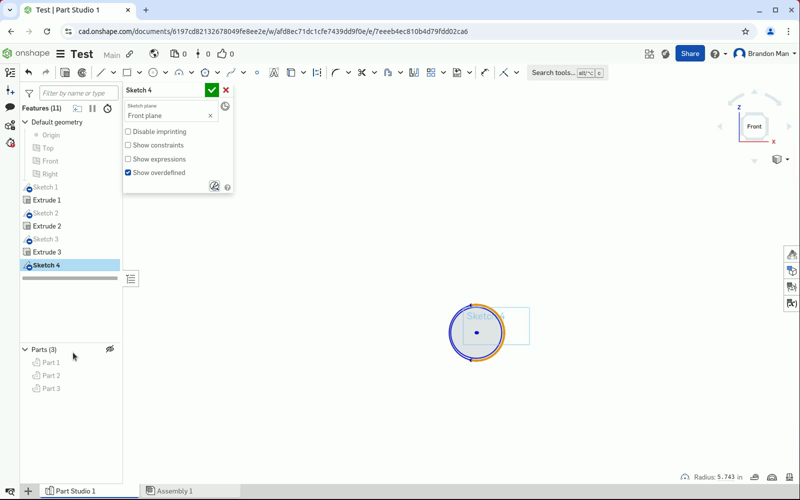
key(shift+e)
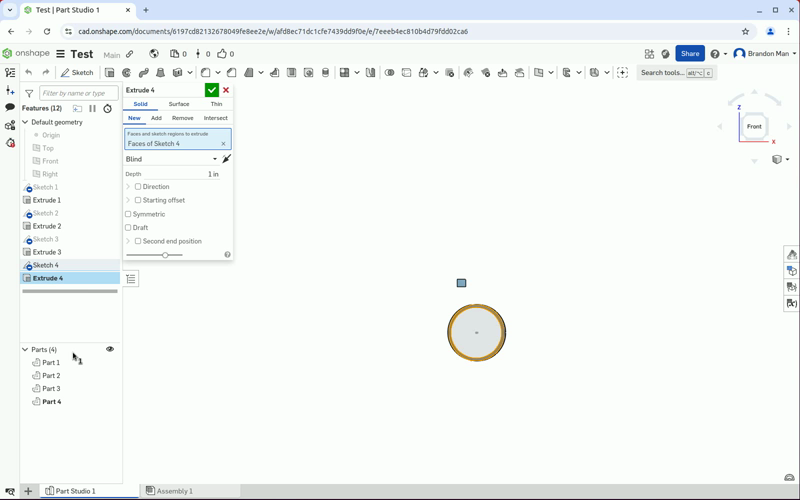
mouse_move(143, 106)
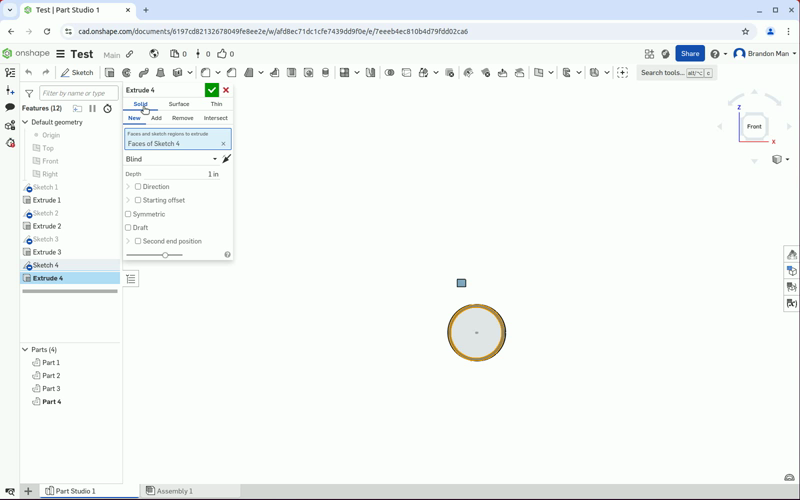
click(143, 106)
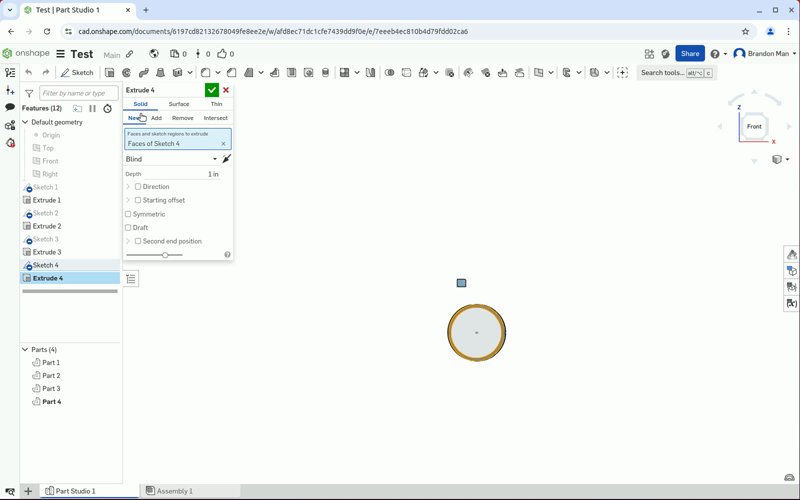
mouse_move(137, 120)
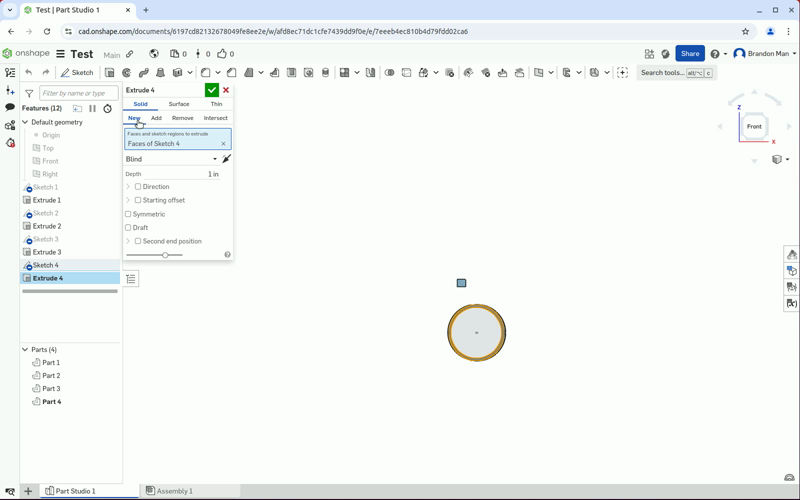
click(137, 120)
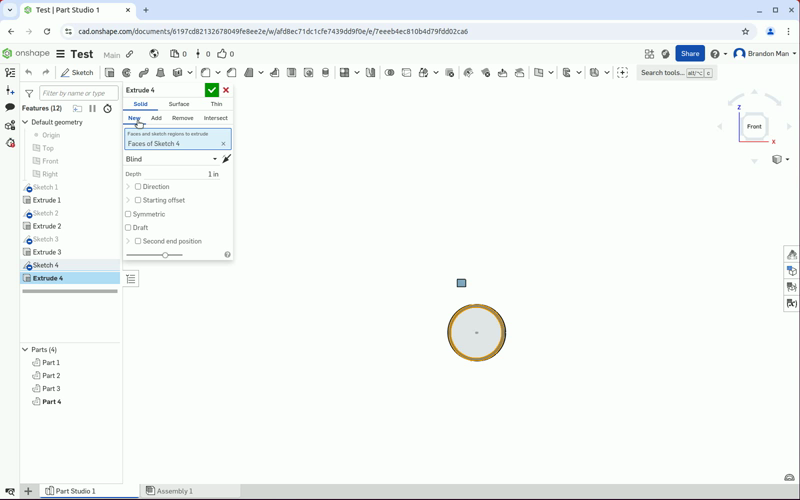
key(tab, 4)
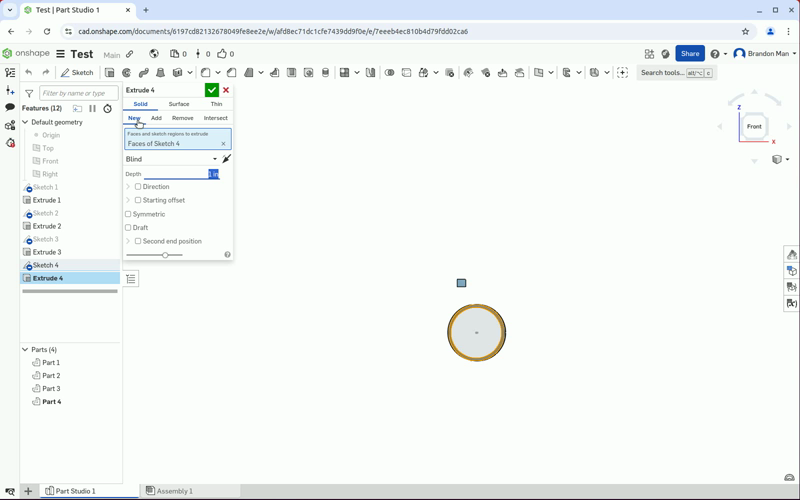
text(23.108)
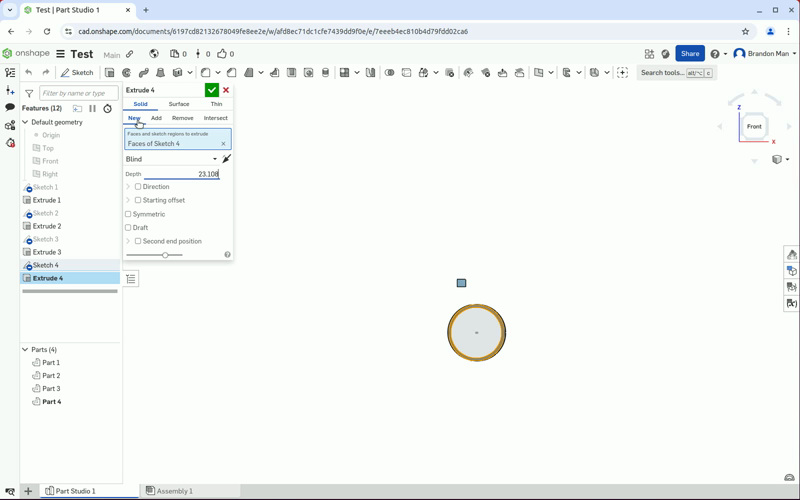
key(enter)
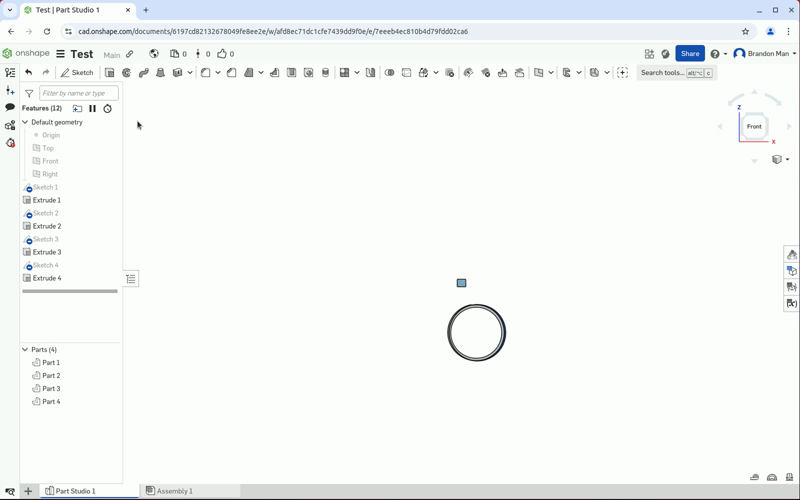
key(shift+h)
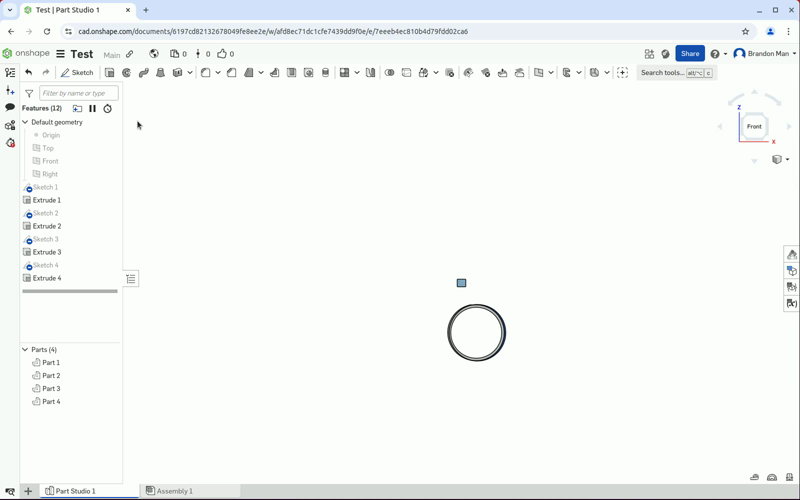
key(shift+h)
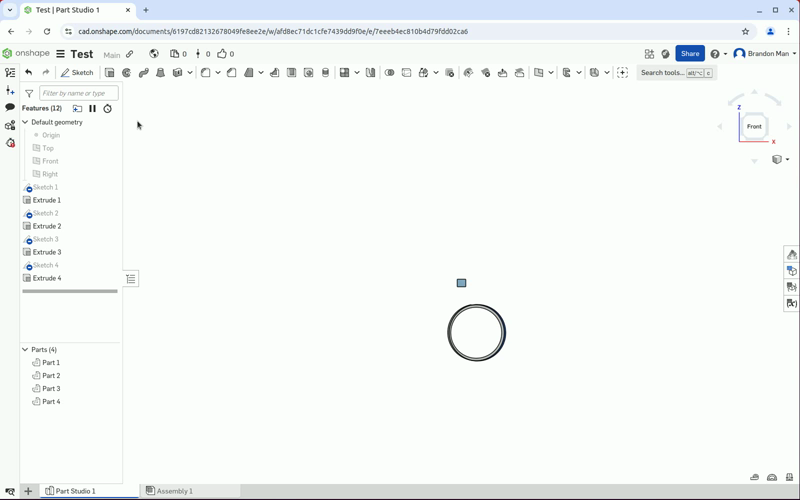
mouse_move(73, 189)
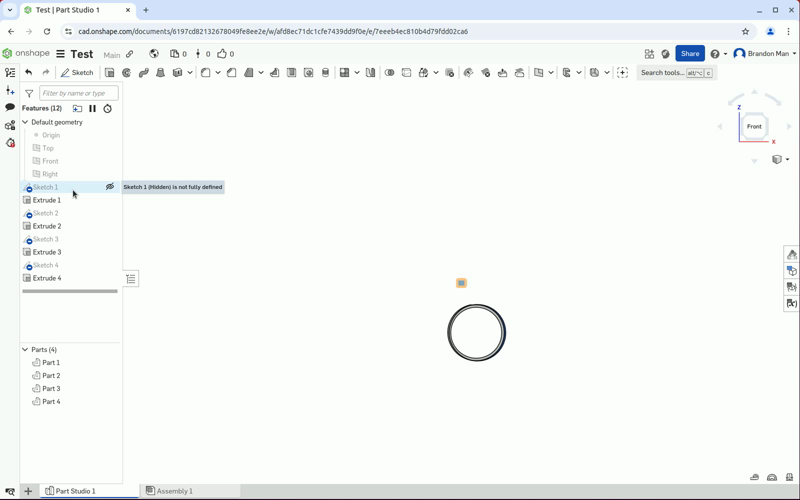
click(73, 189)
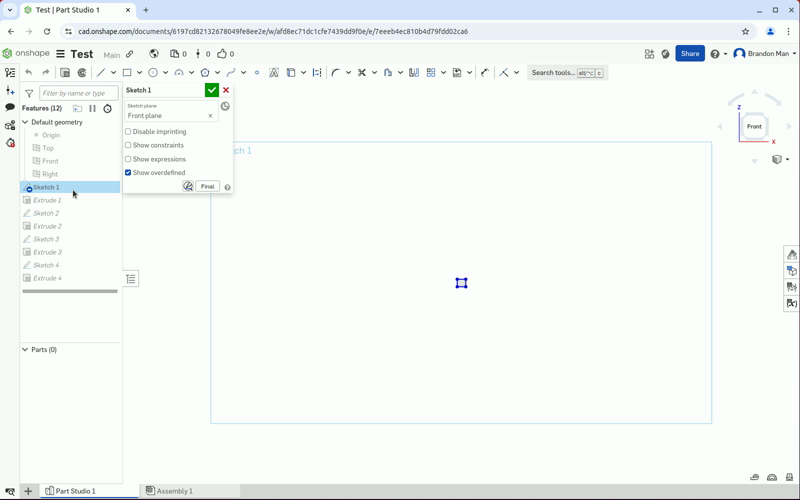
mouse_move(229, 92)
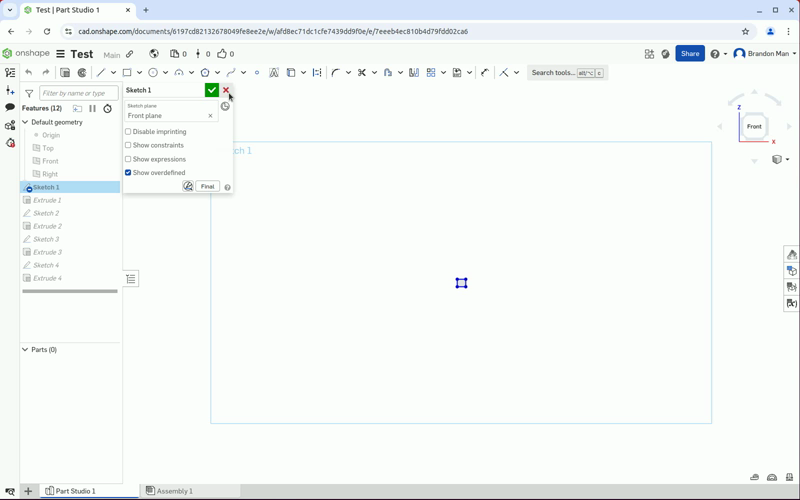
click(229, 92)
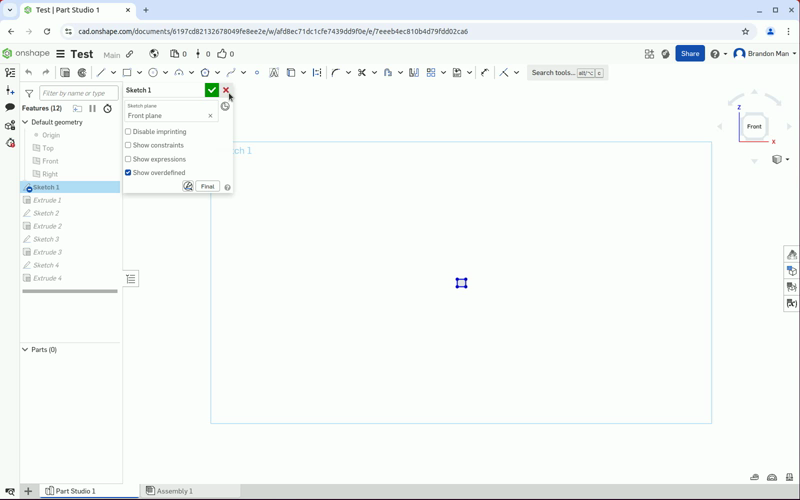
key(shift+s)
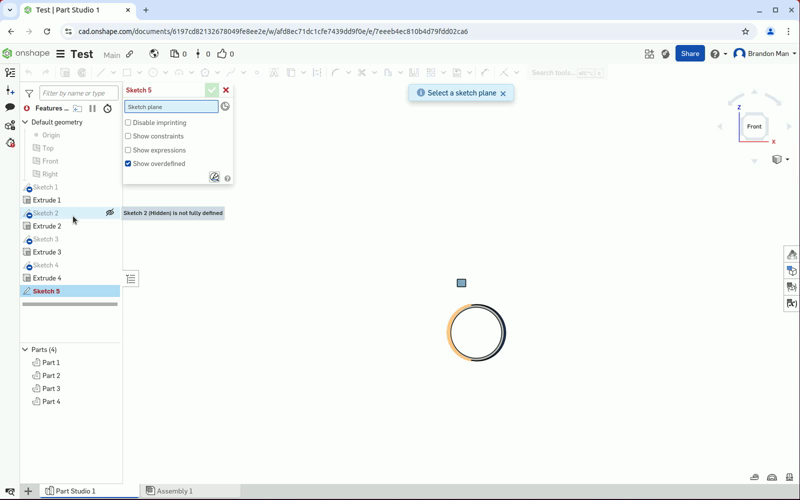
scroll(3)
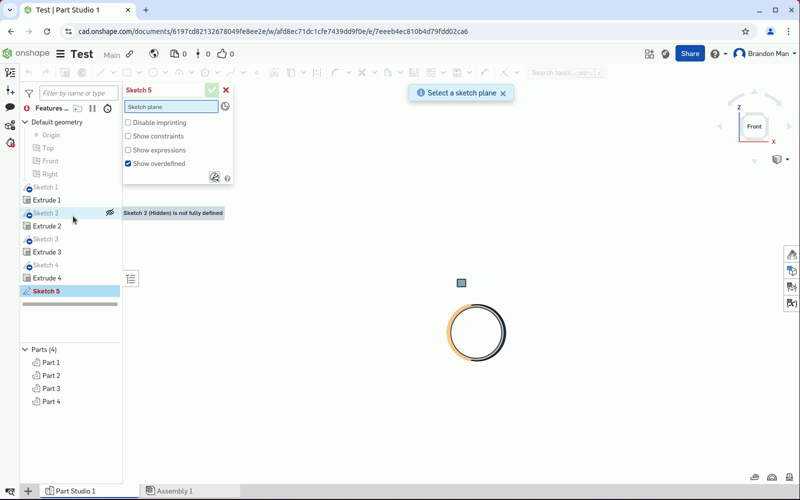
mouse_move(73, 163)
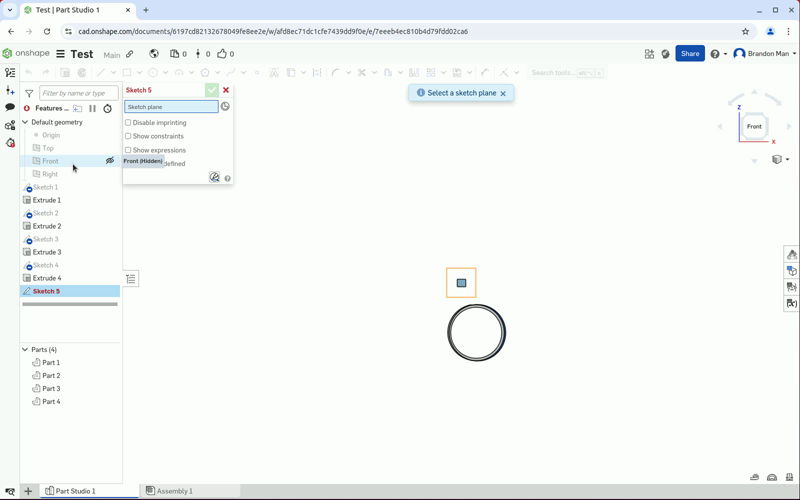
click(73, 163)
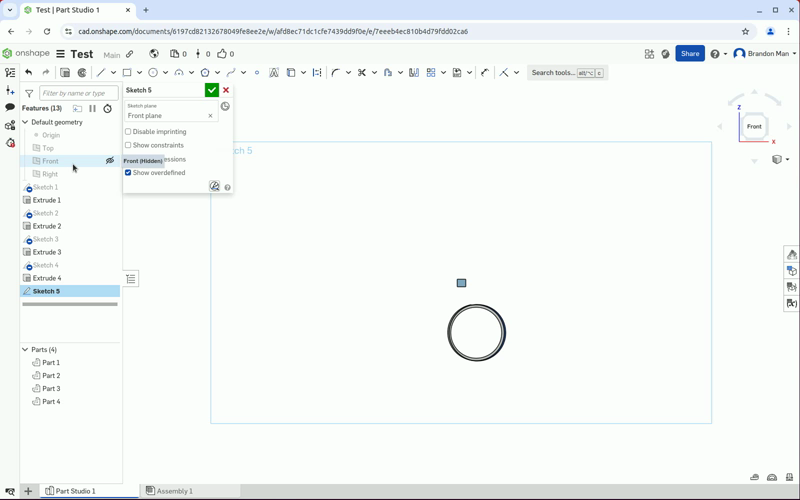
mouse_move(73, 352)
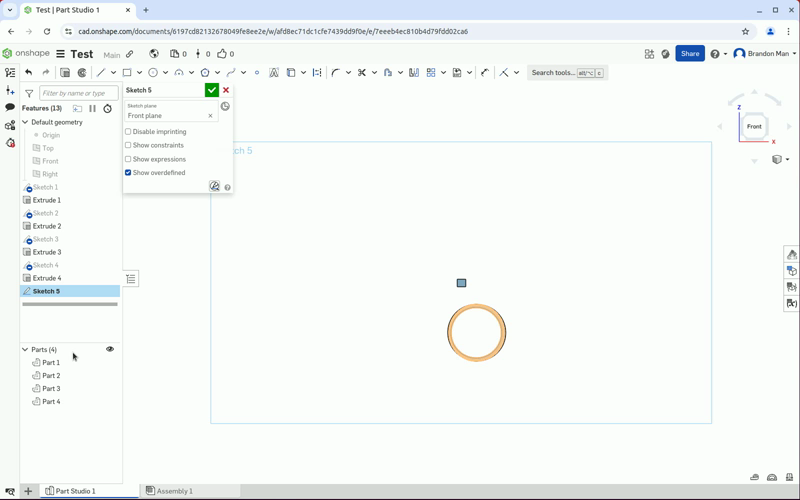
key(y)
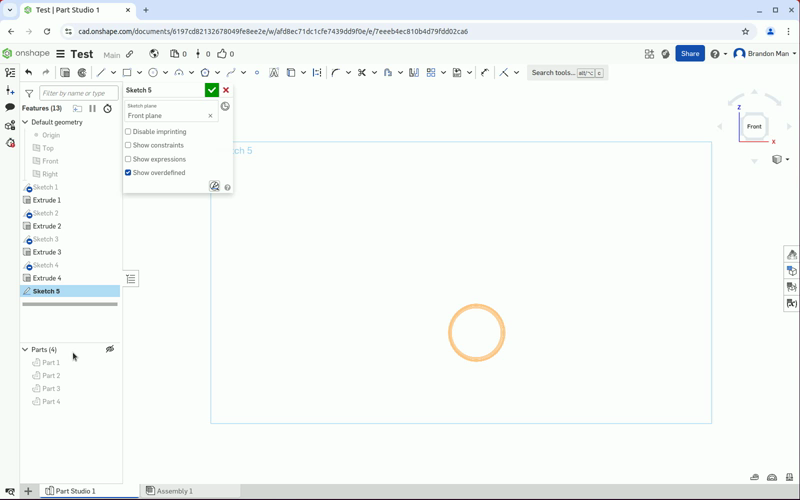
key(c)
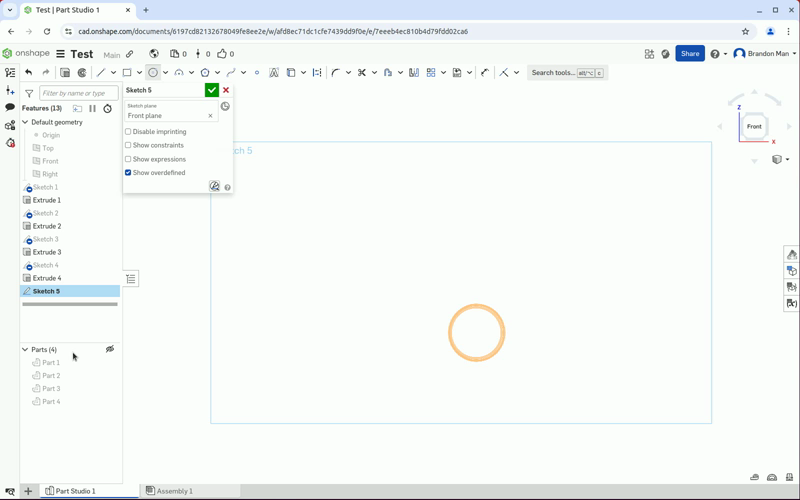
key_down(shift)
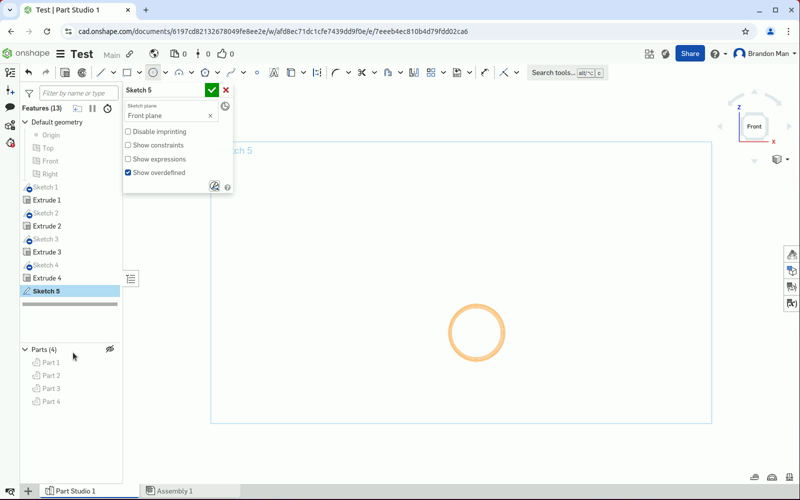
mouse_move(476, 332)
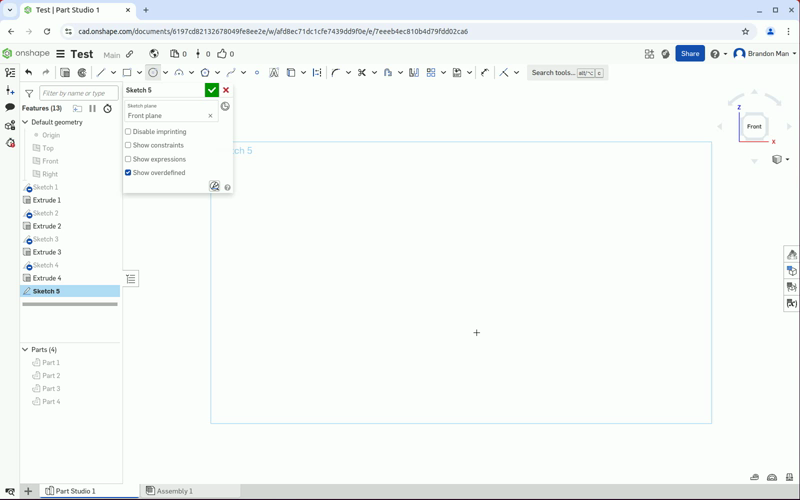
click(476, 332)
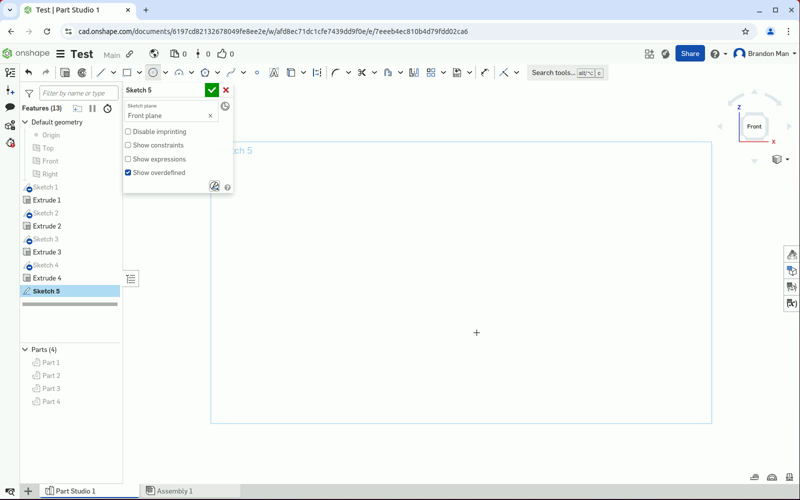
key_up(shift)
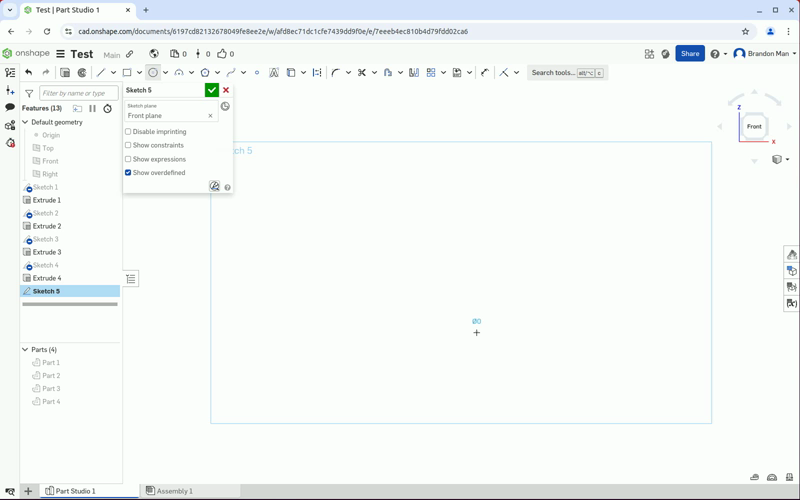
mouse_move(503, 332)
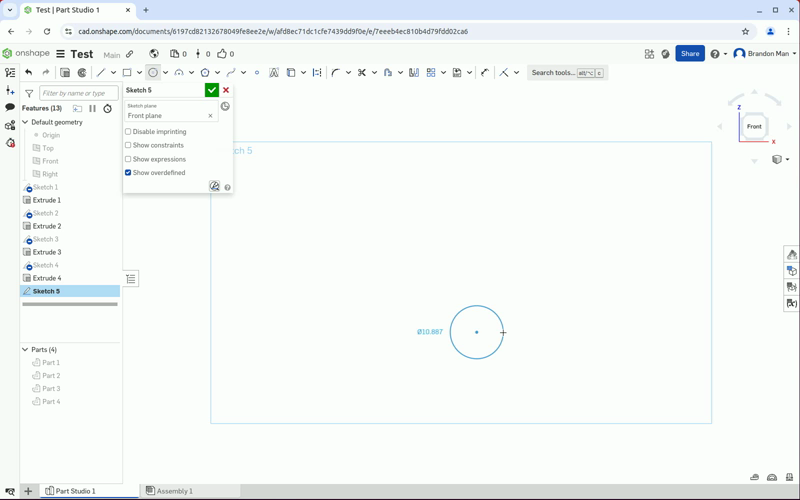
click(503, 332)
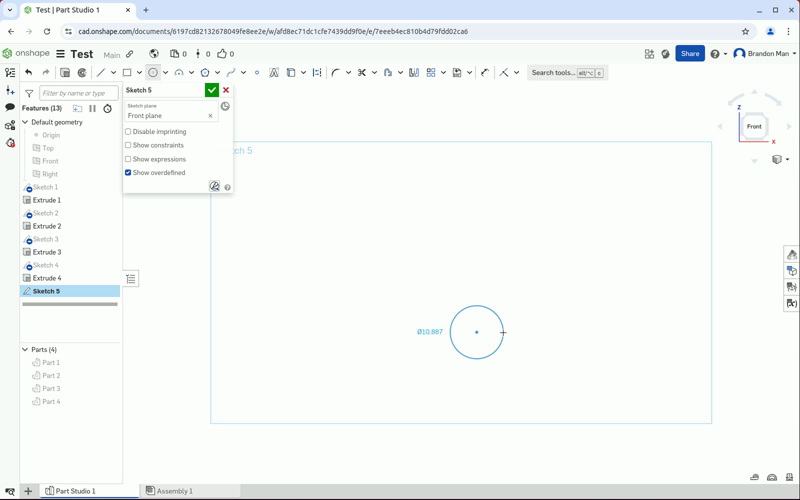
key(esc)
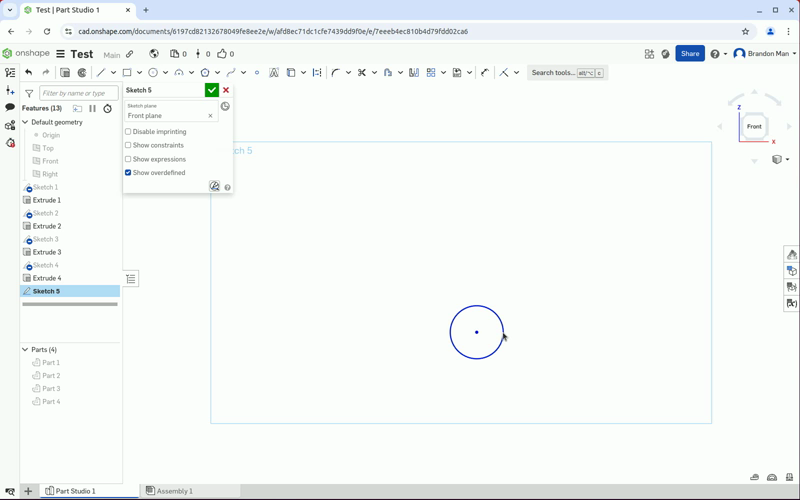
mouse_move(456, 334)
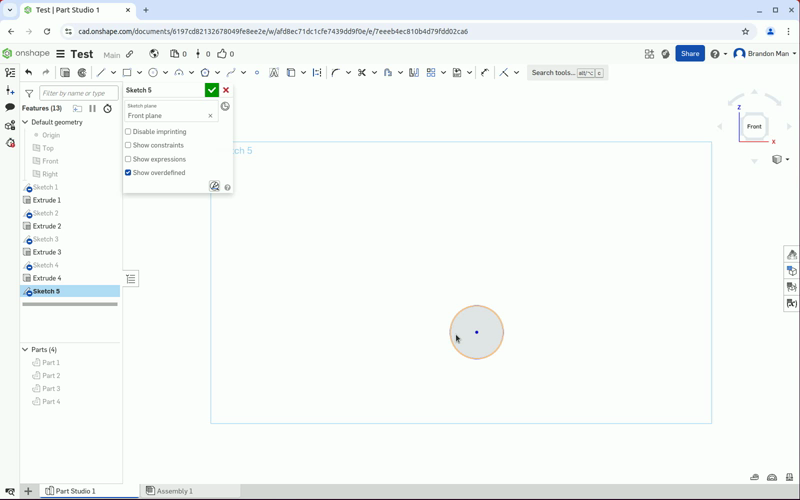
click(456, 334)
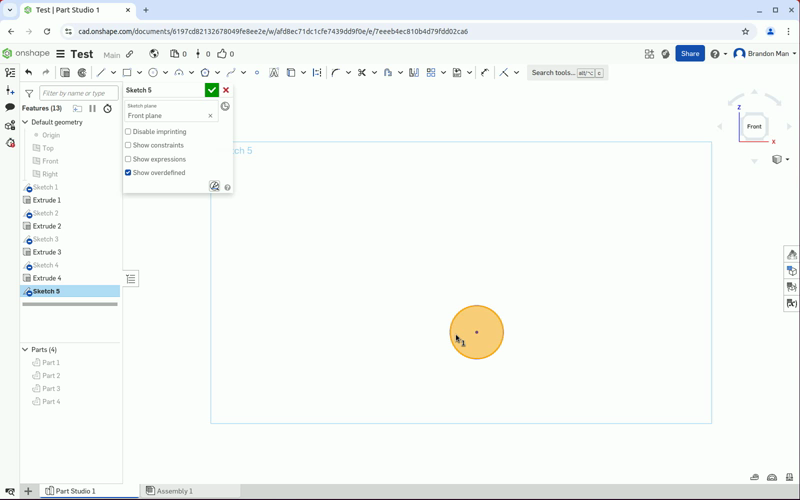
mouse_move(73, 352)
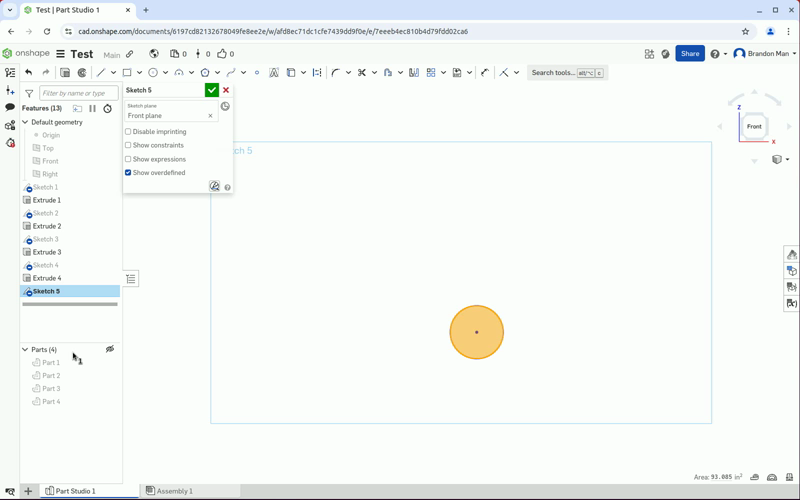
key(shift+y)
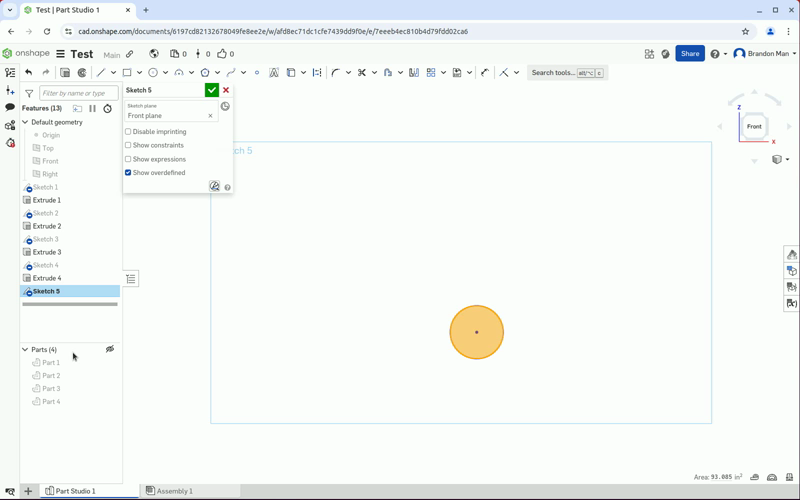
key(shift+e)
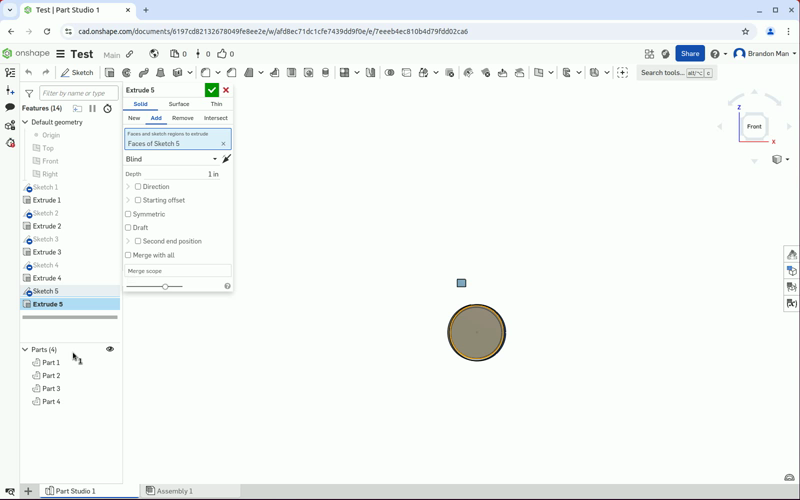
mouse_move(143, 106)
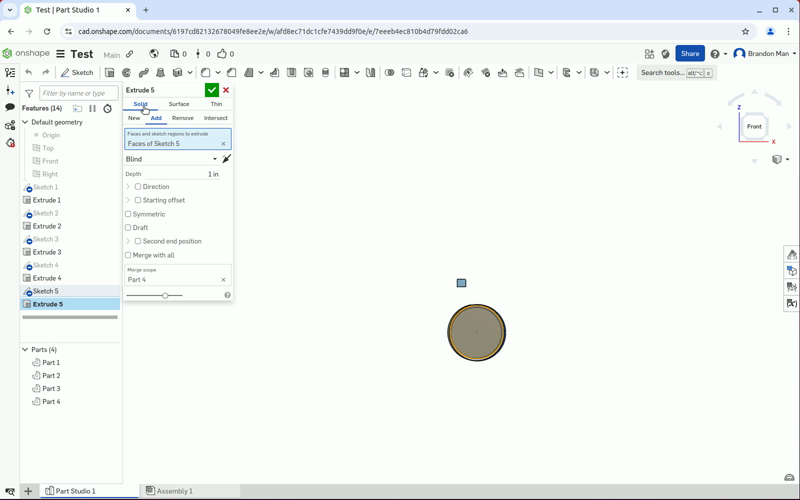
click(143, 106)
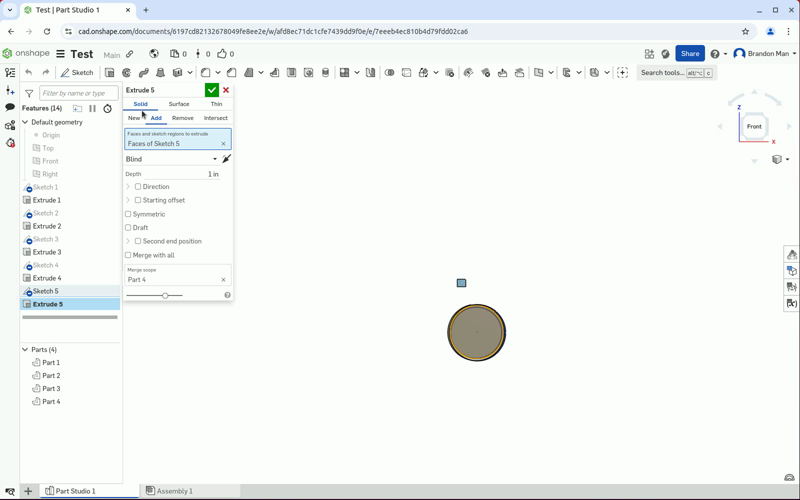
mouse_move(137, 120)
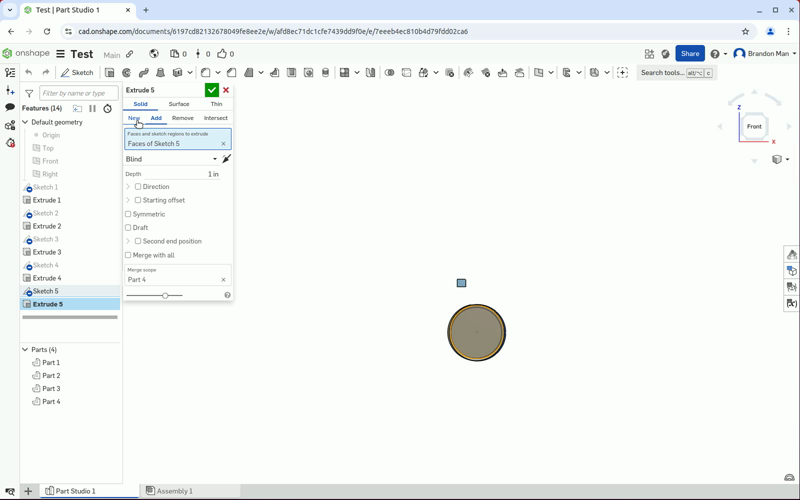
click(137, 120)
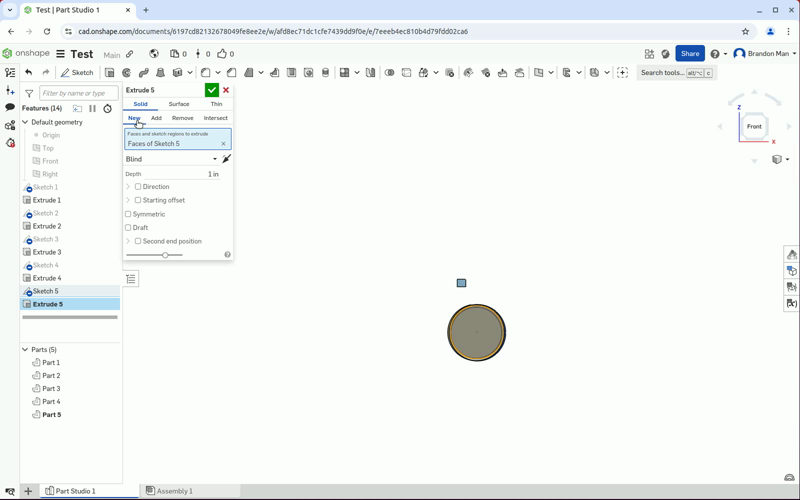
key(tab, 4)
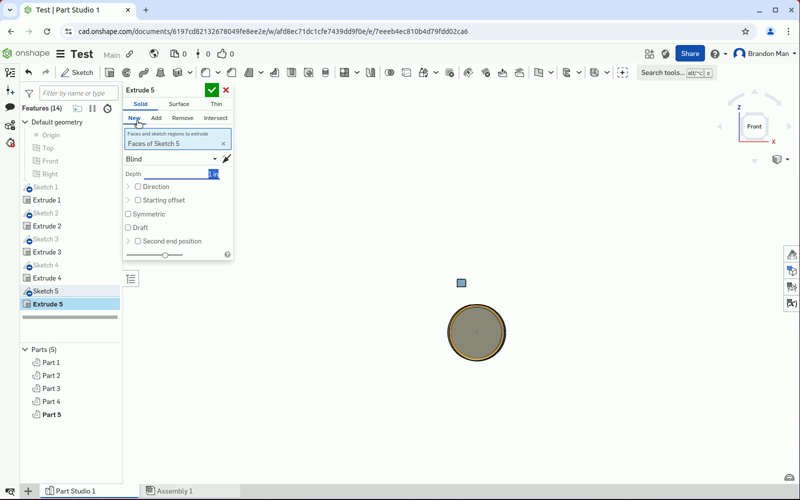
text(23.108)
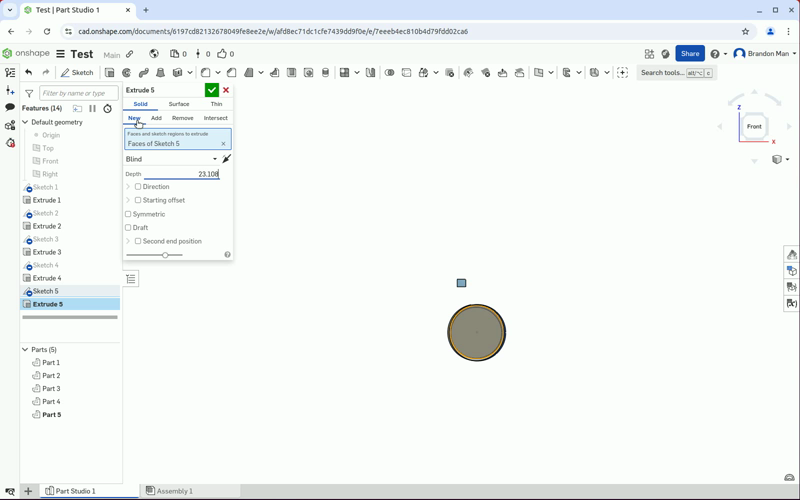
key(enter)
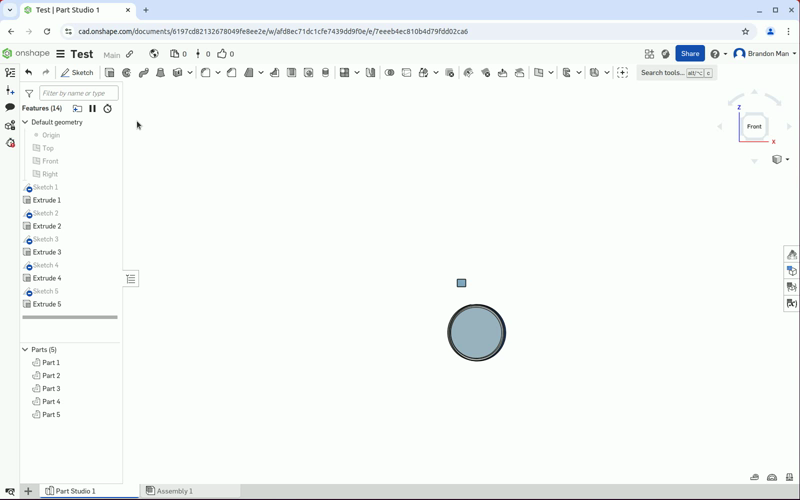
key(shift+h)
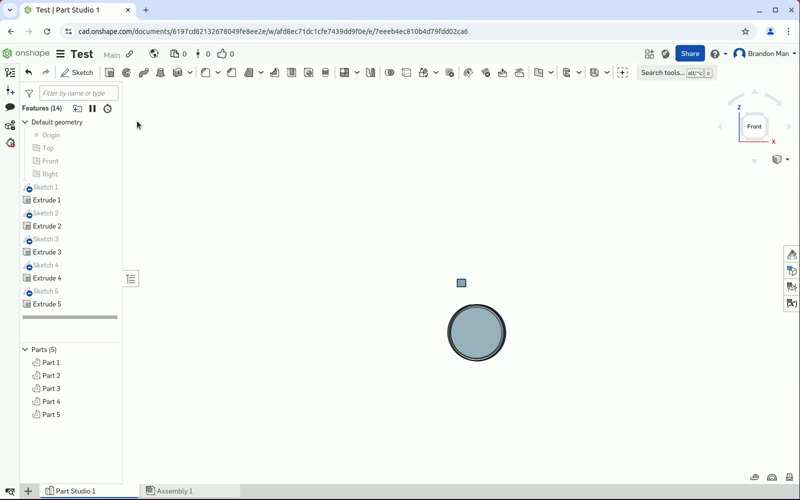
key(shift+h)
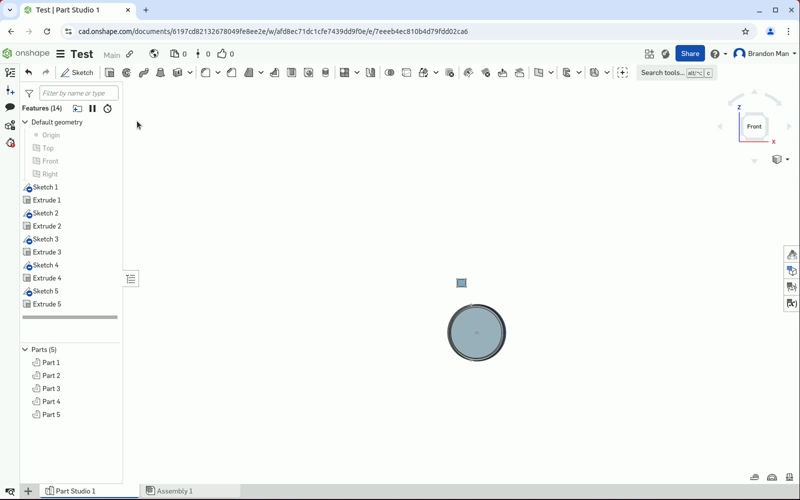
key(shift+7)
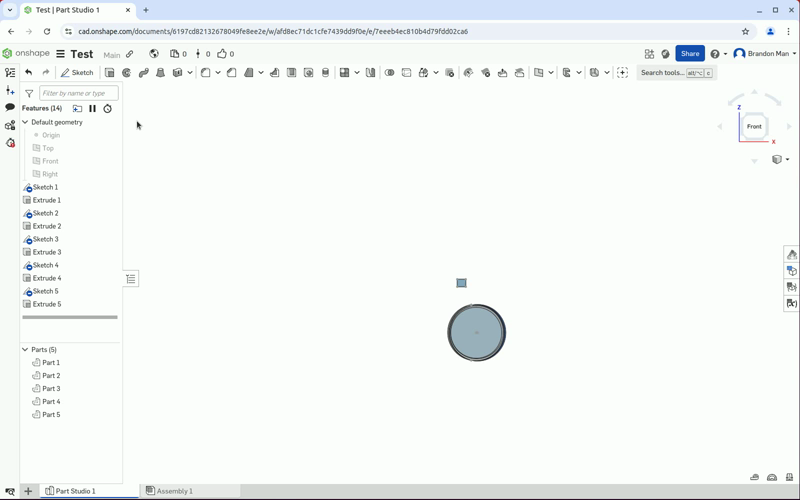
key(left, 2)
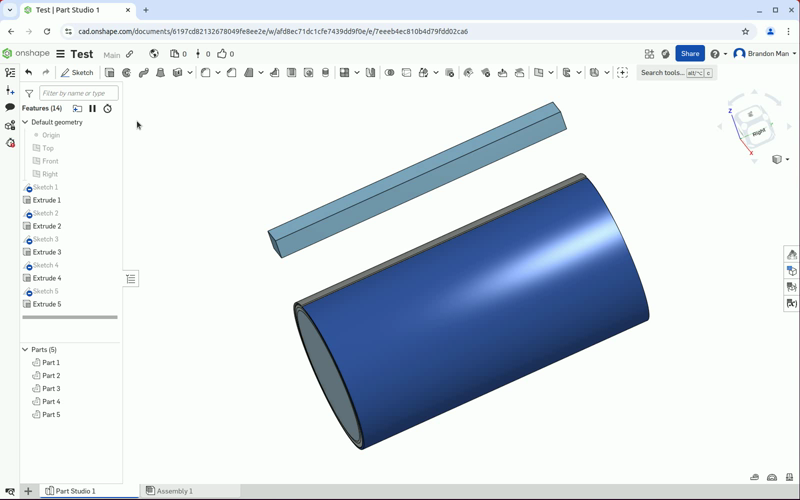
key(down, 2)
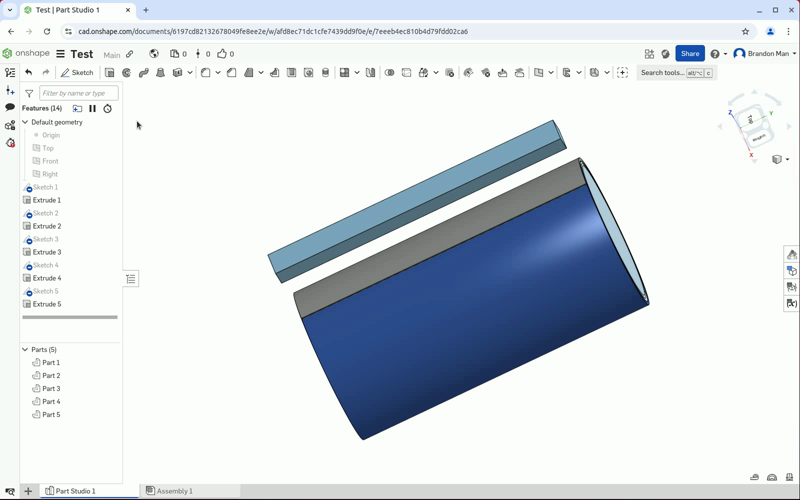
key(up, 2)
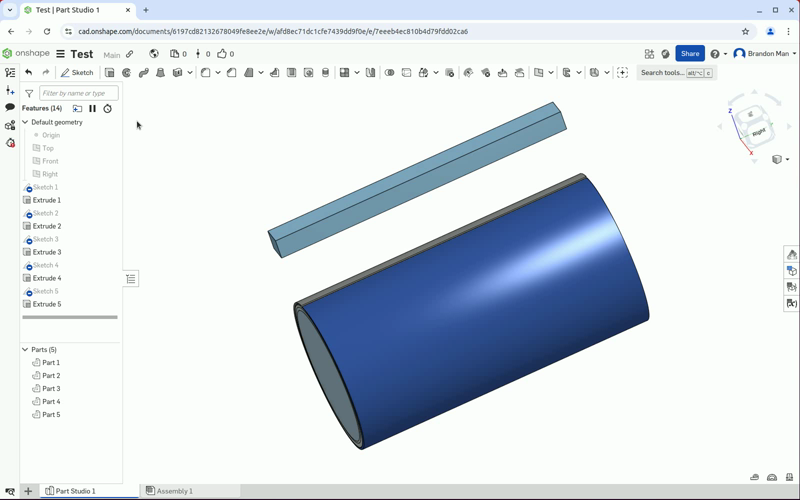
key(right, 2)
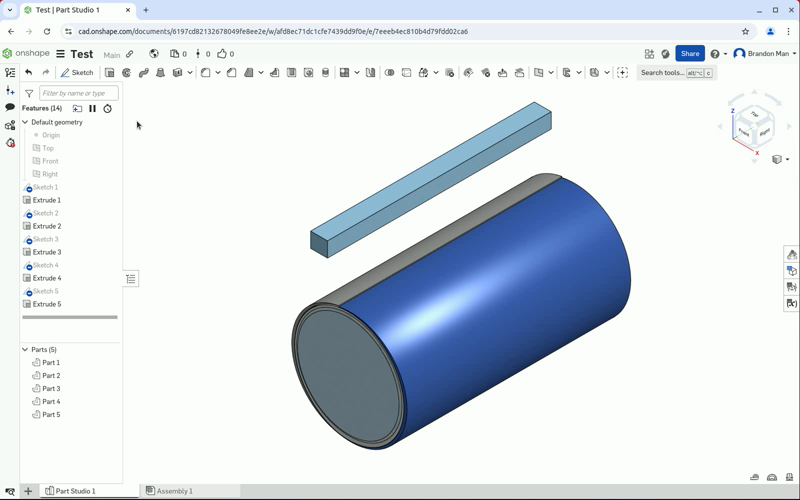
mouse_move(73, 189)
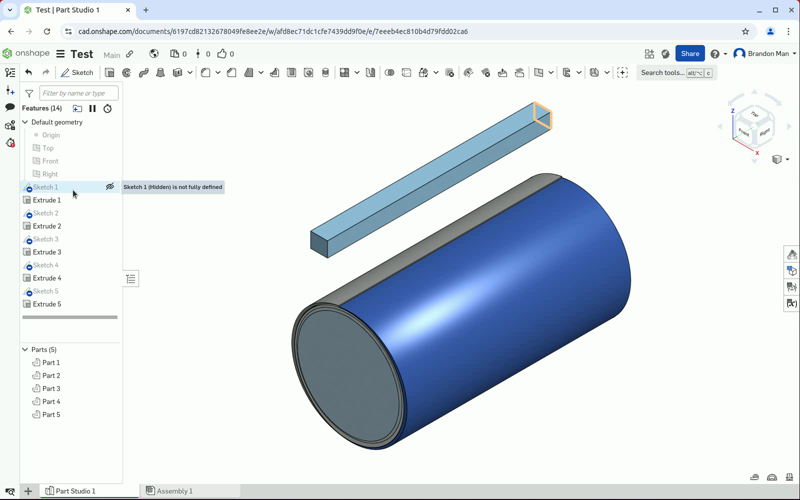
click(73, 189)